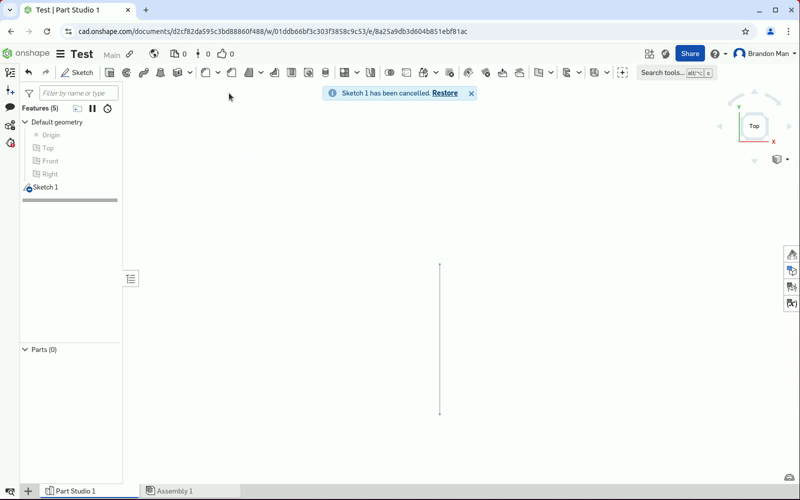
key(shift+h)
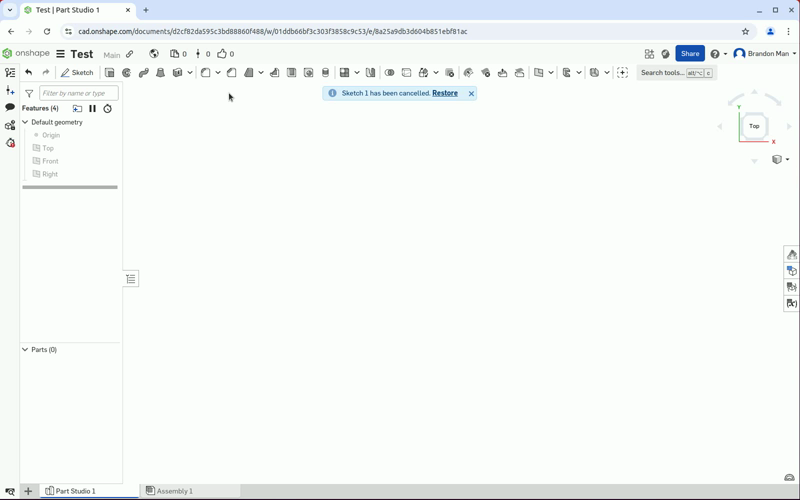
mouse_move(73, 352)
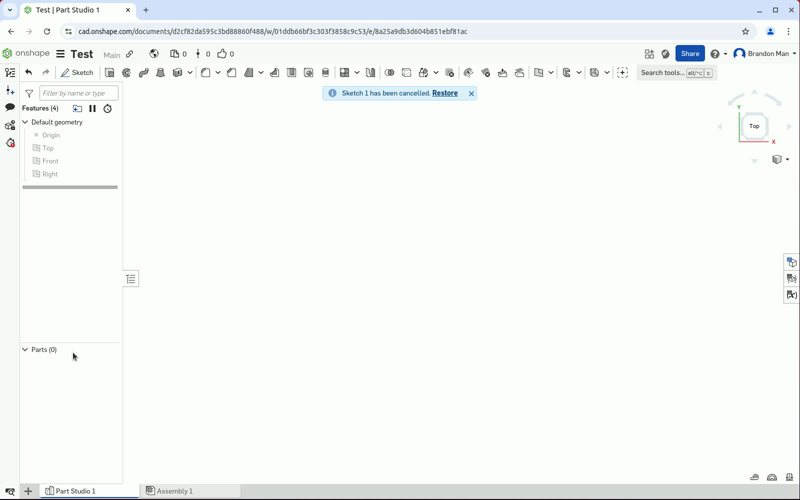
key(y)
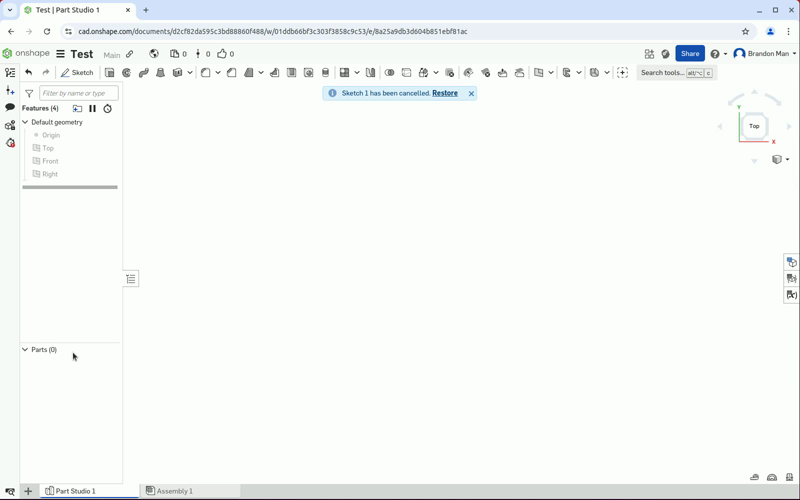
key(shift+p)
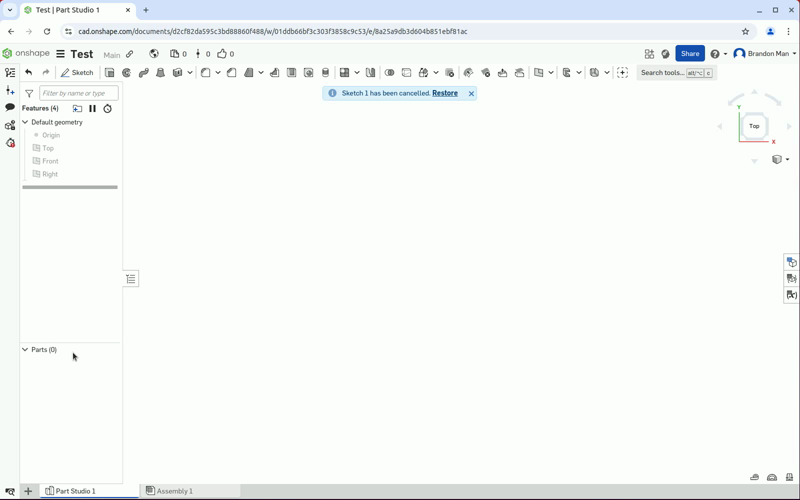
key(space)
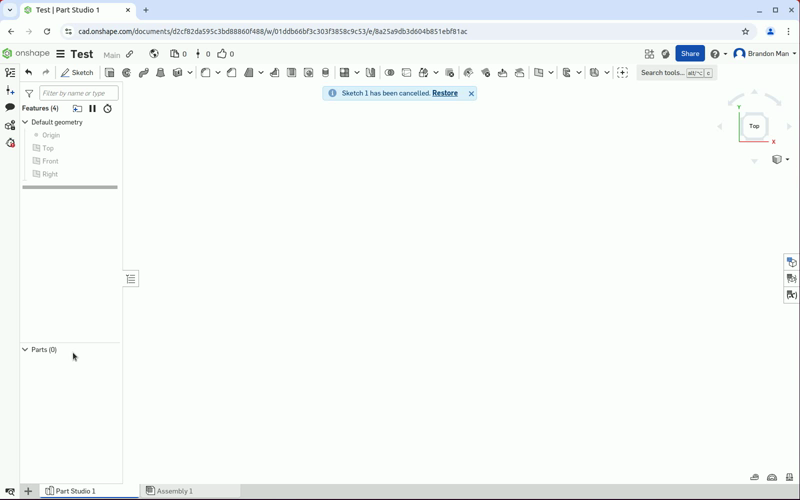
key_down(shift)
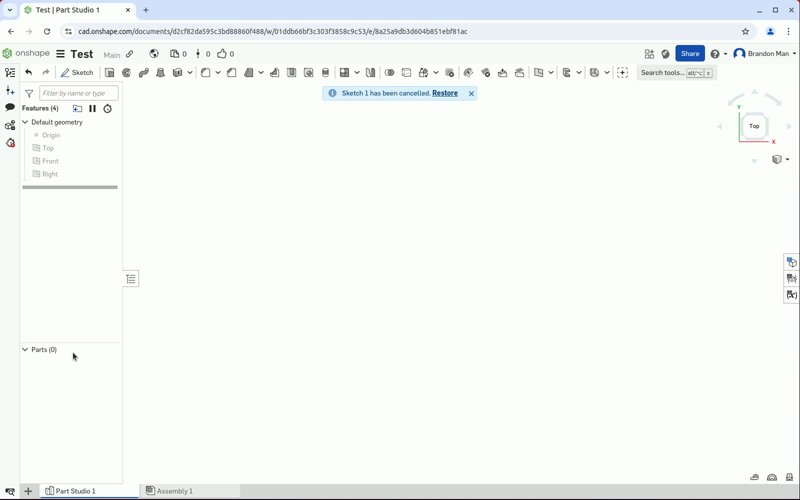
key(up)
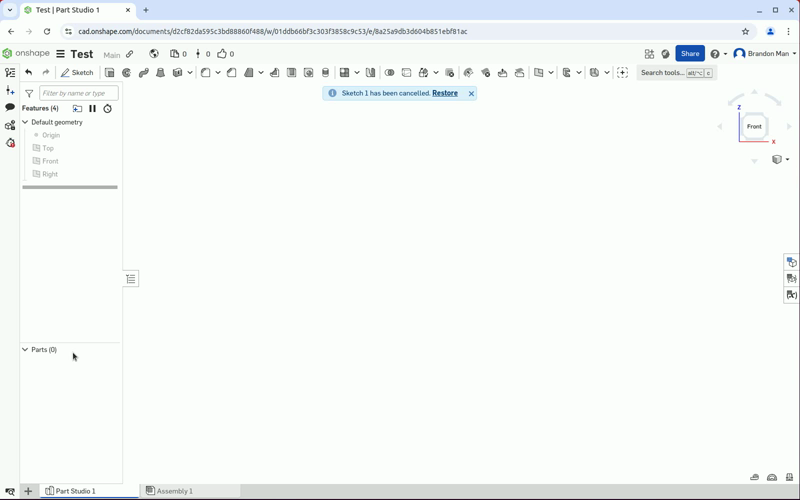
key_up(shift)
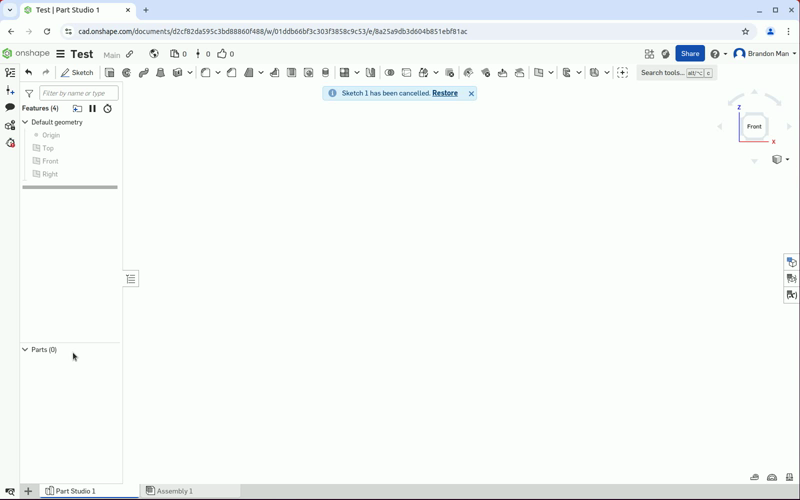
mouse_move(73, 352)
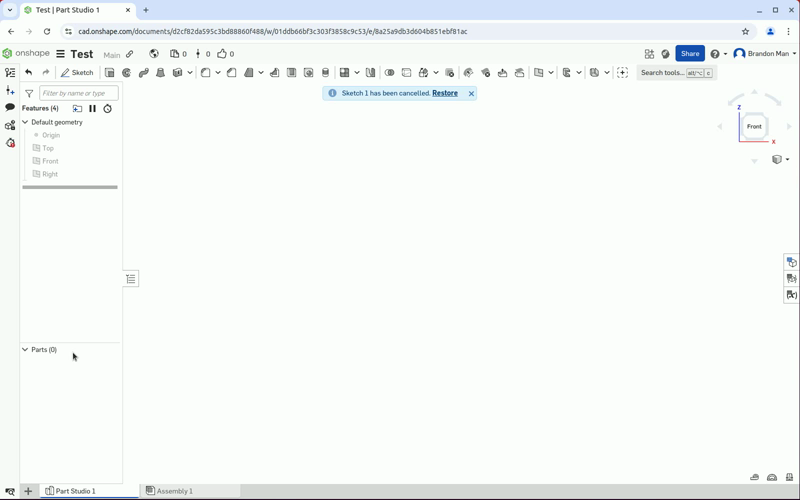
key(shift+y)
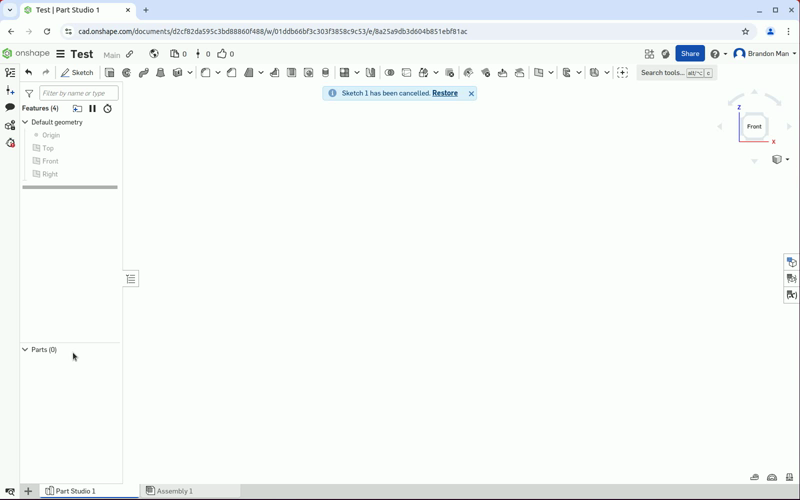
key(shift+s)
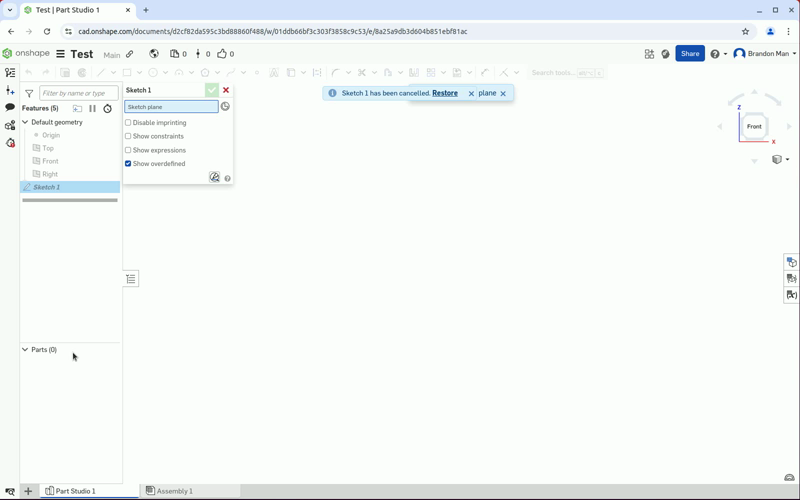
mouse_move(73, 163)
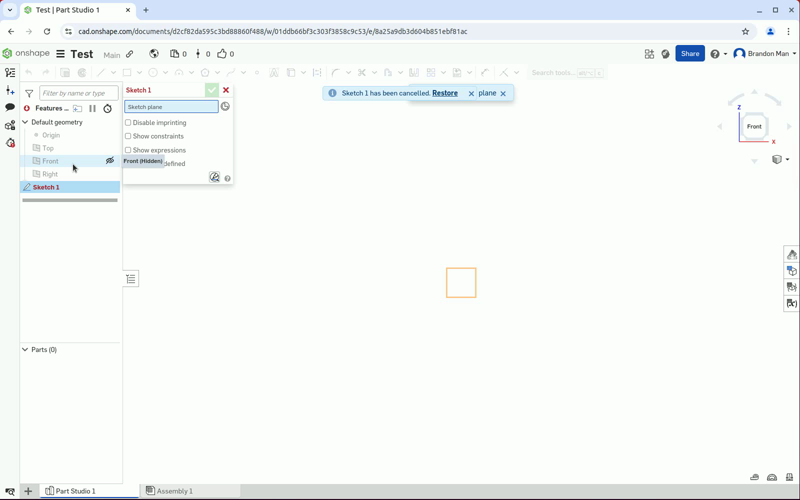
click(73, 163)
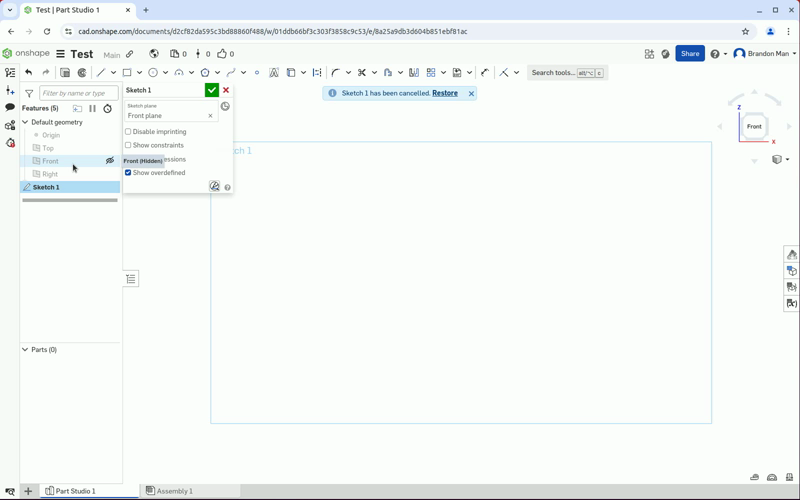
mouse_move(73, 352)
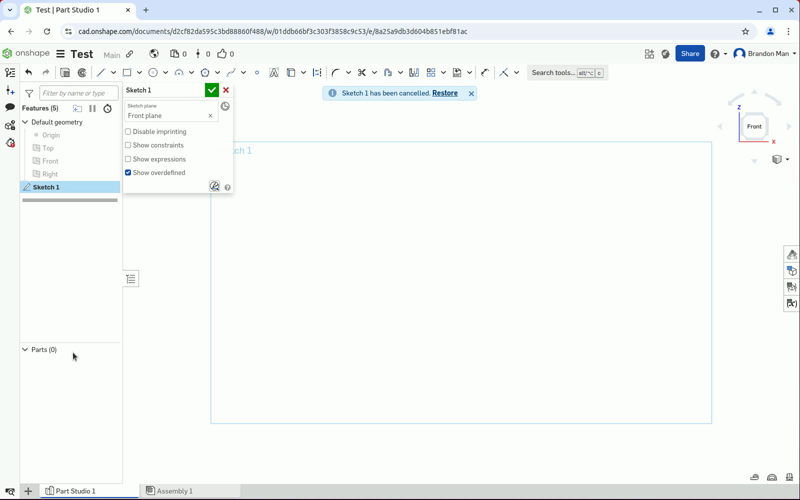
key(y)
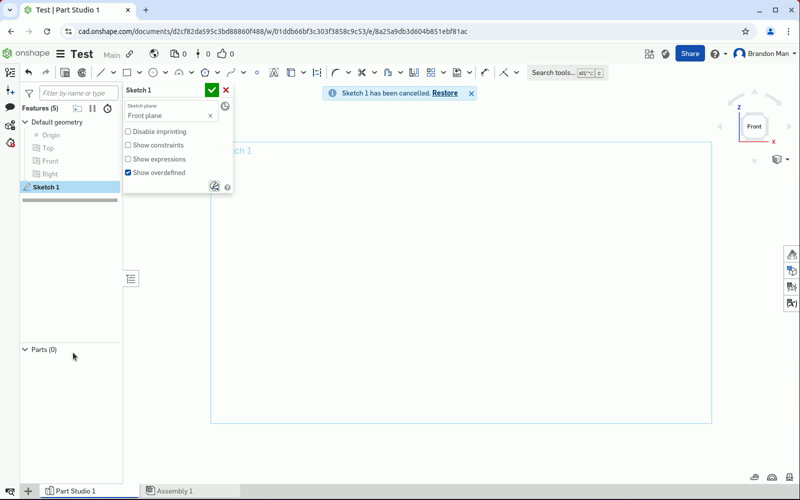
key(l)
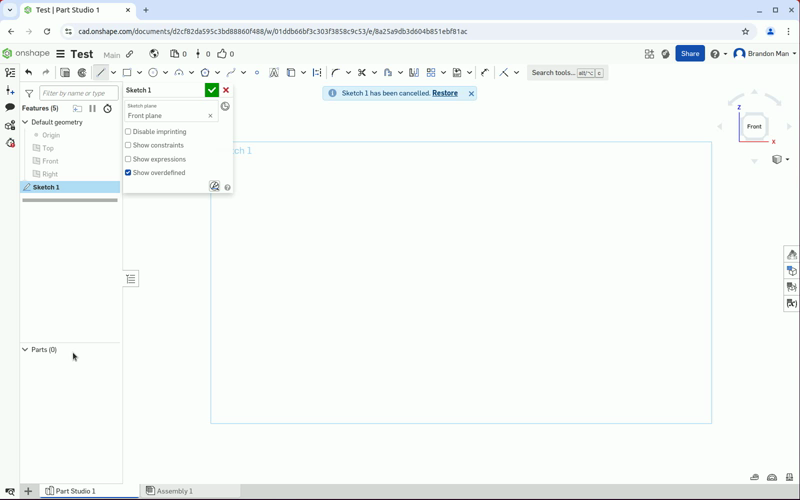
key_down(shift)
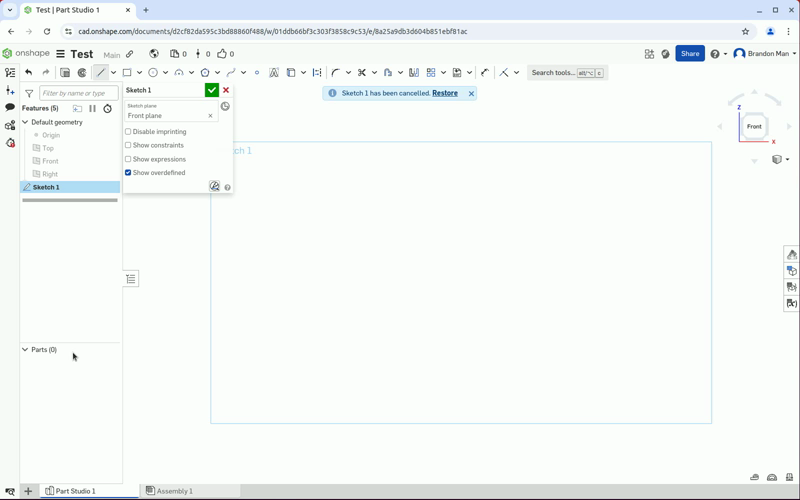
mouse_move(404, 282)
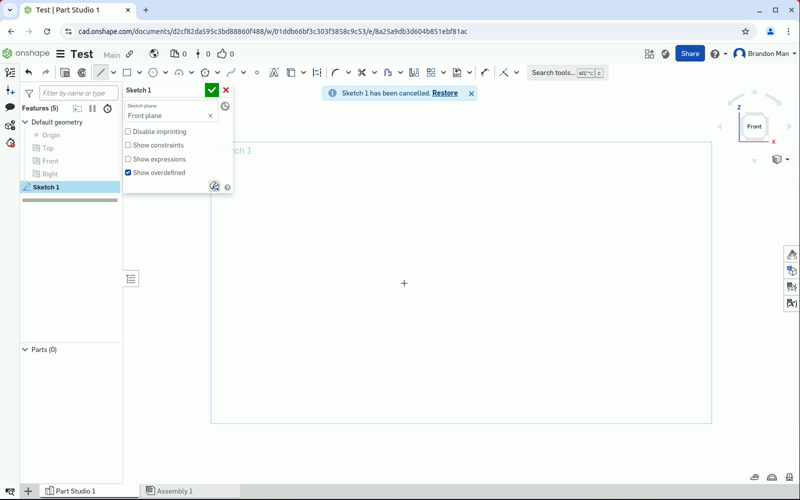
click(404, 282)
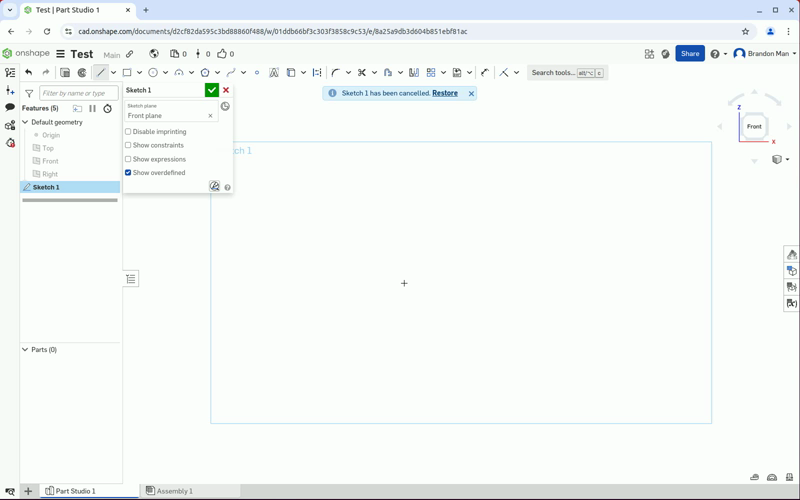
key_up(shift)
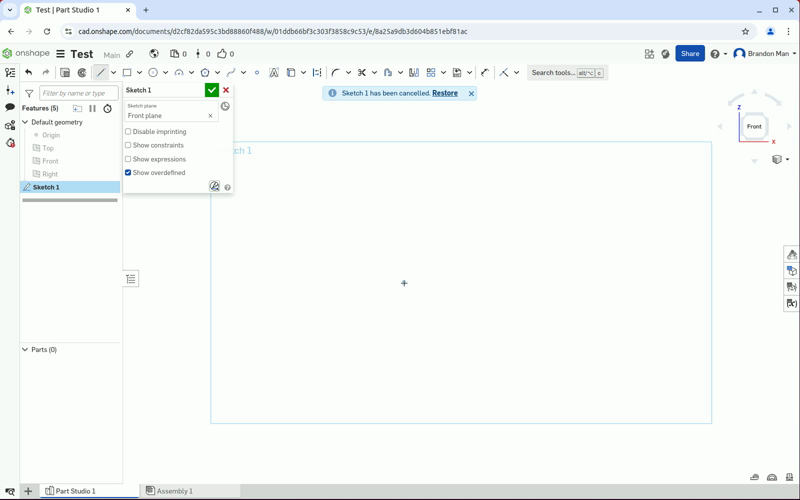
key_down(shift)
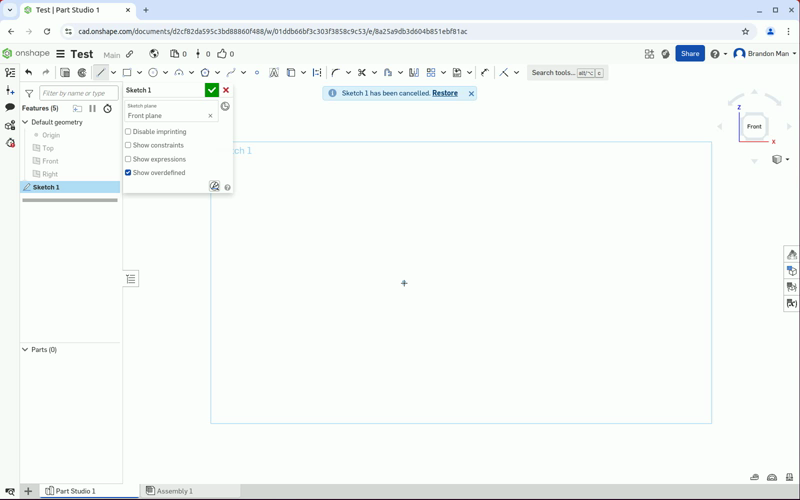
mouse_move(434, 282)
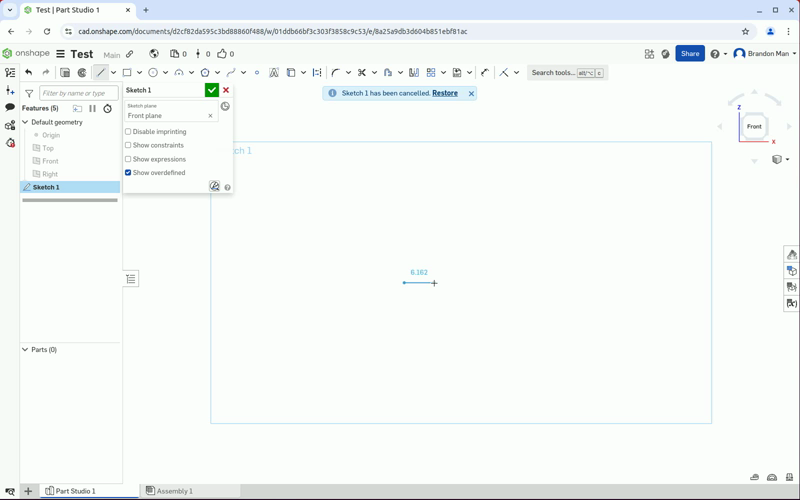
mouse_move(409, 282)
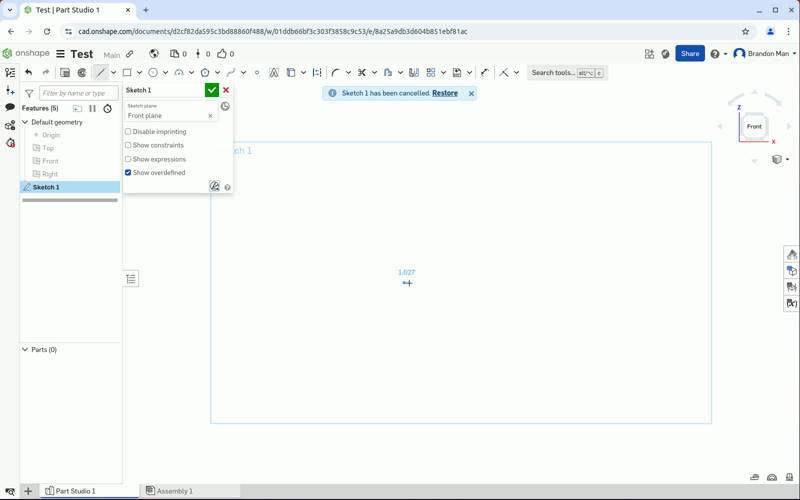
scroll(6)
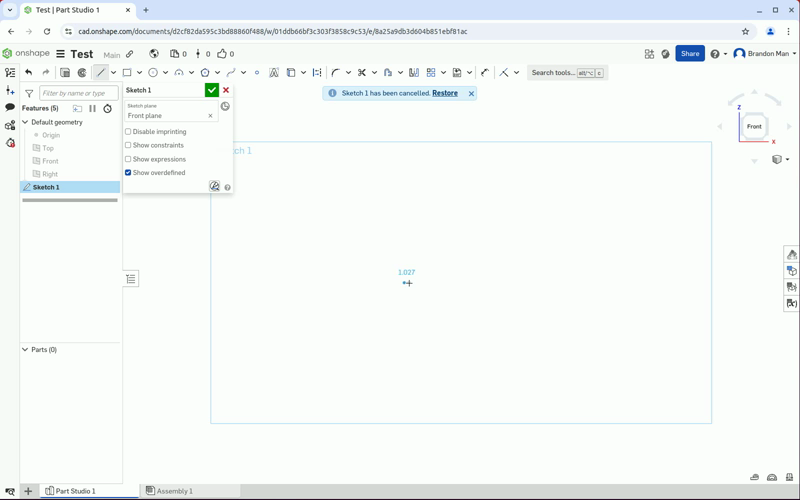
scroll(6)
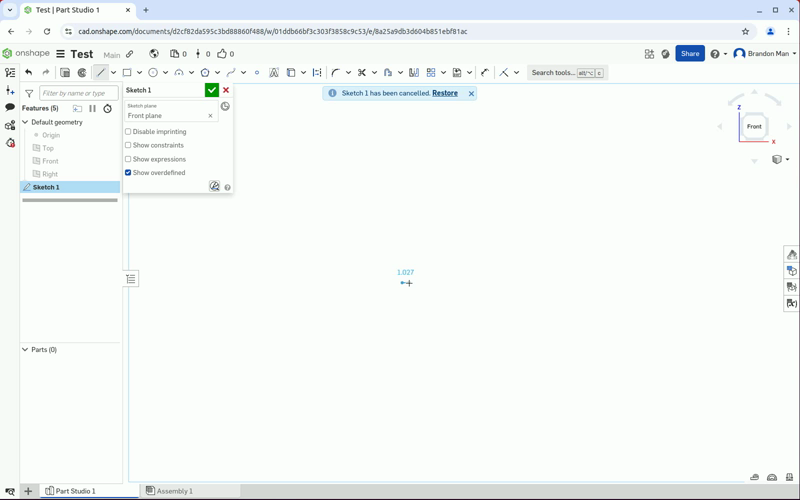
scroll(6)
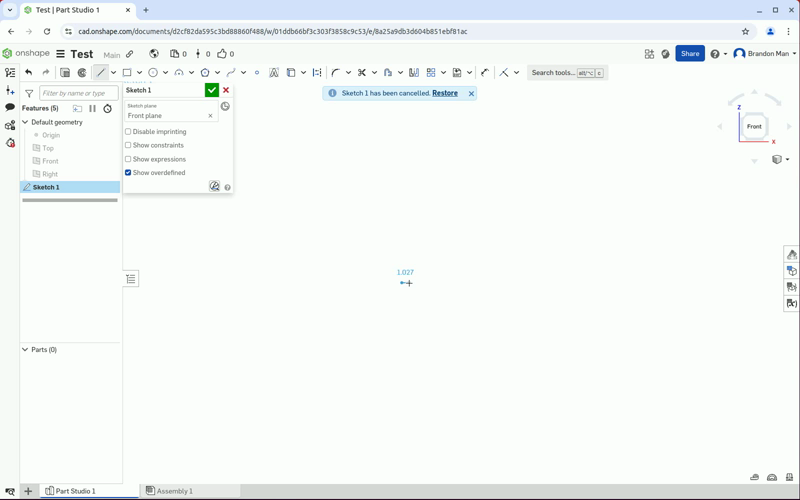
scroll(6)
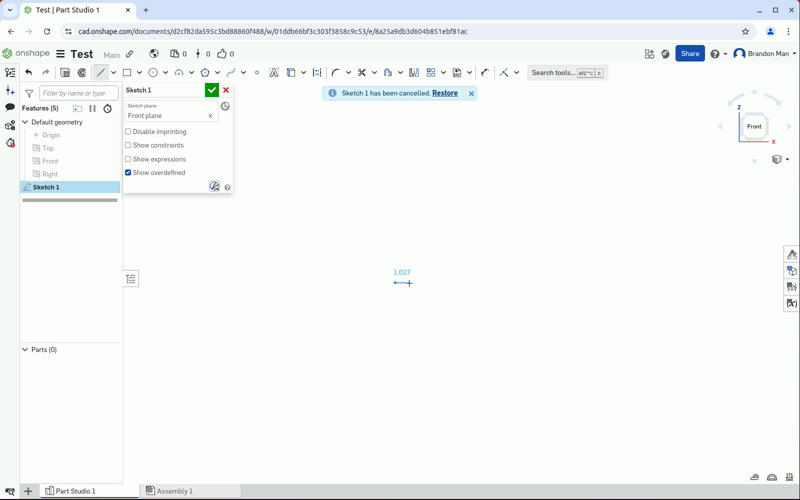
scroll(6)
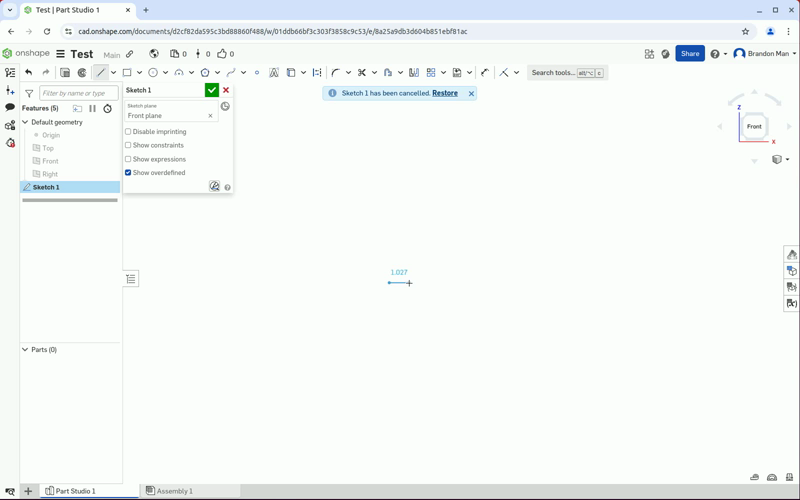
scroll(6)
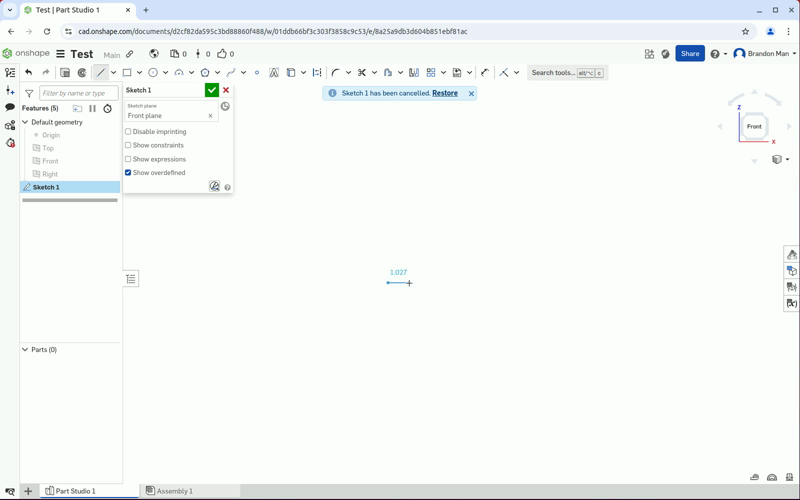
scroll(6)
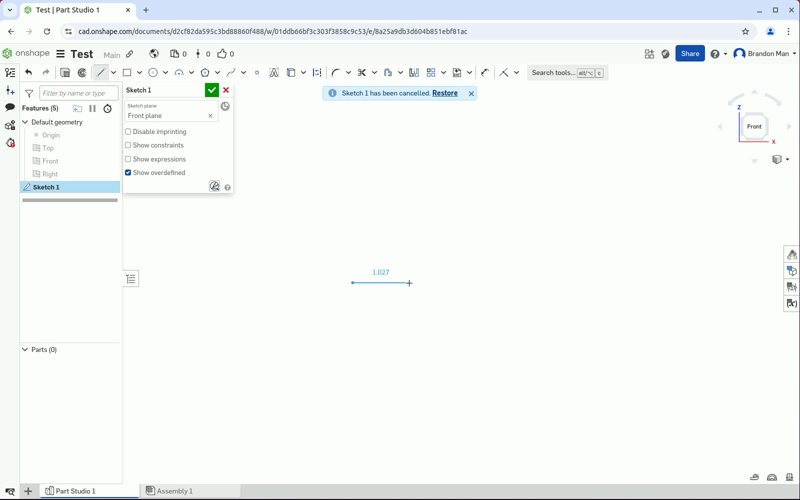
click(409, 282)
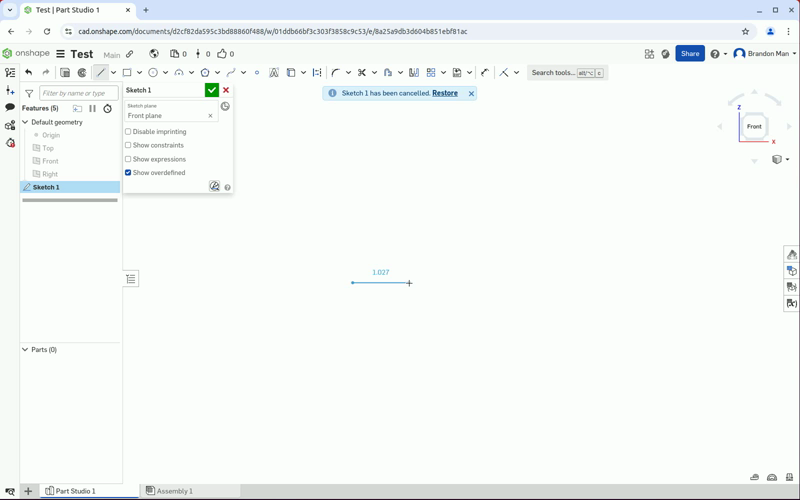
scroll(-6)
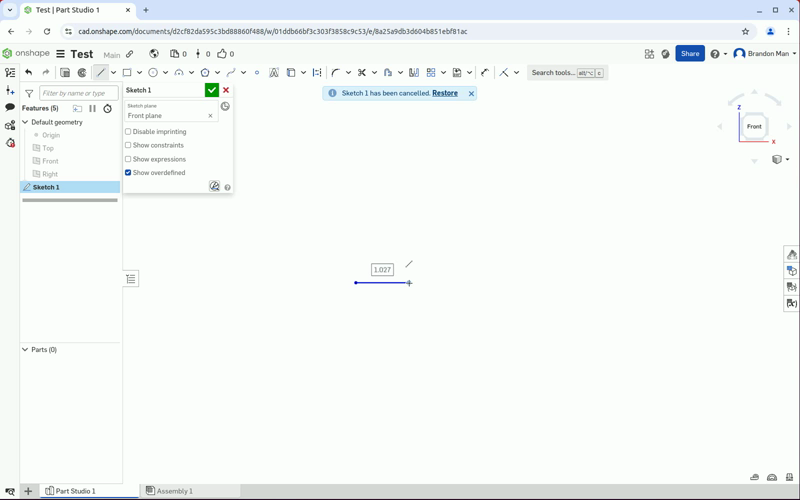
scroll(-6)
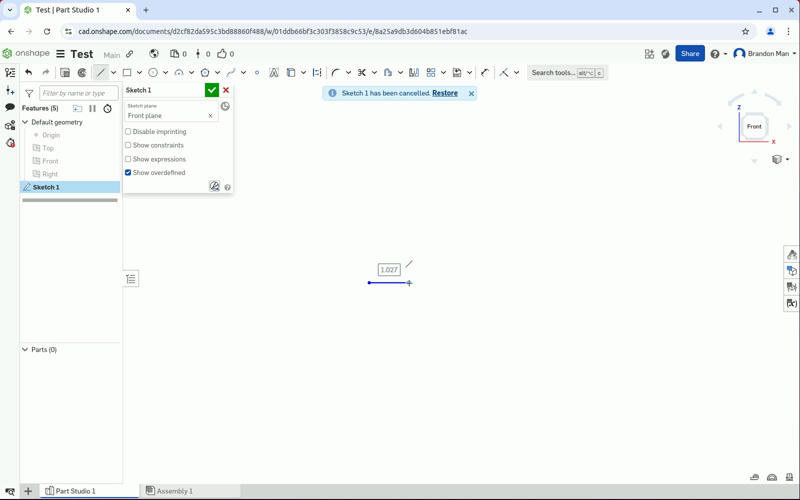
scroll(-6)
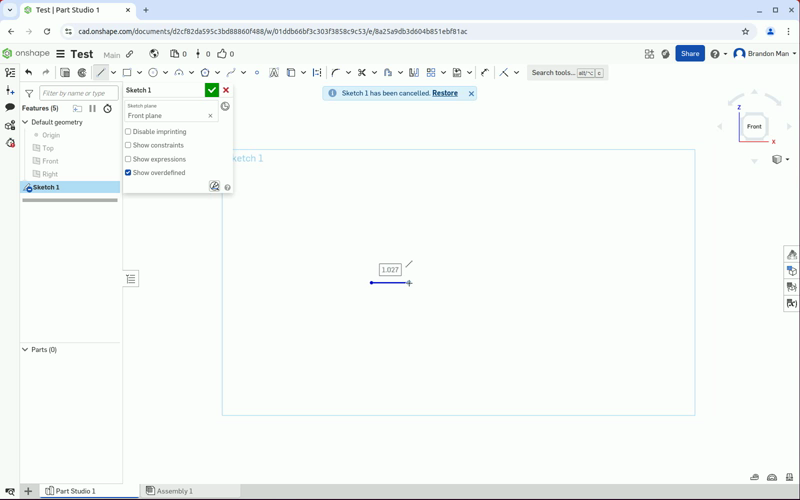
scroll(-6)
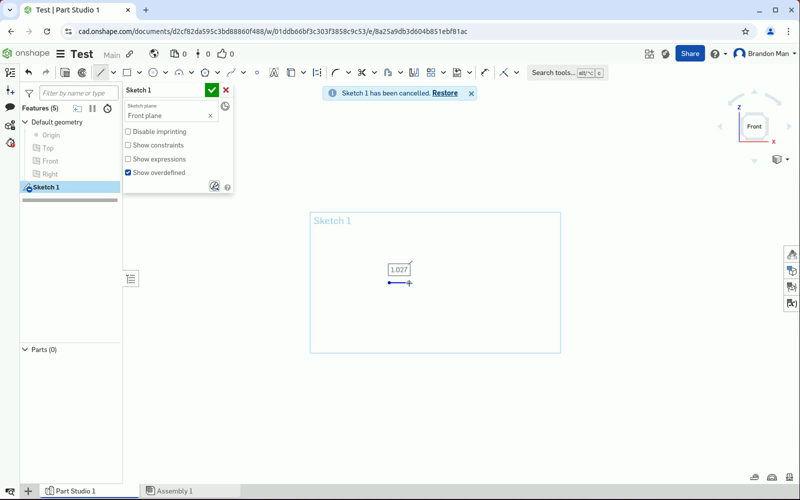
scroll(-6)
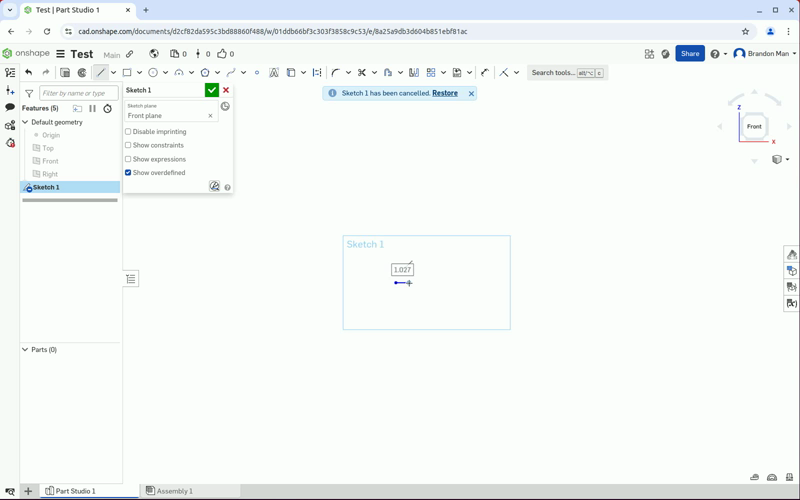
scroll(-6)
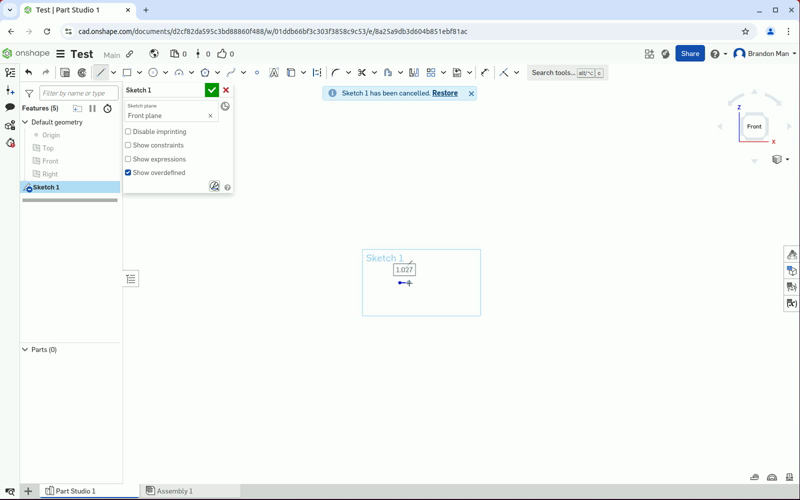
scroll(-6)
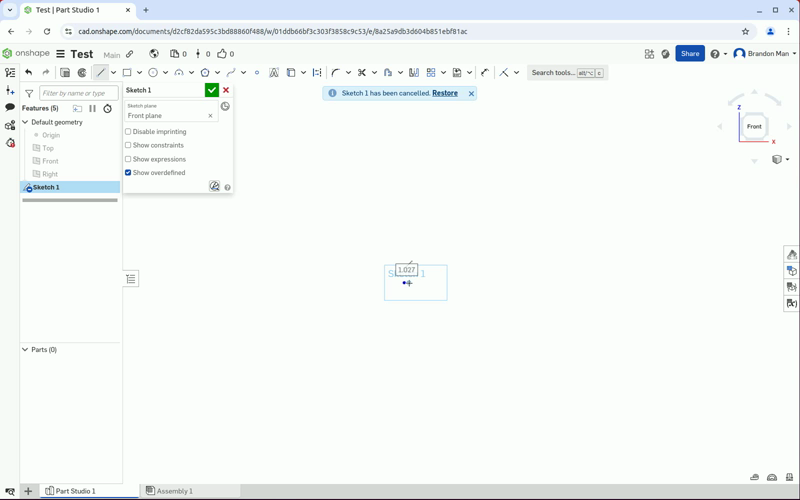
key_up(shift)
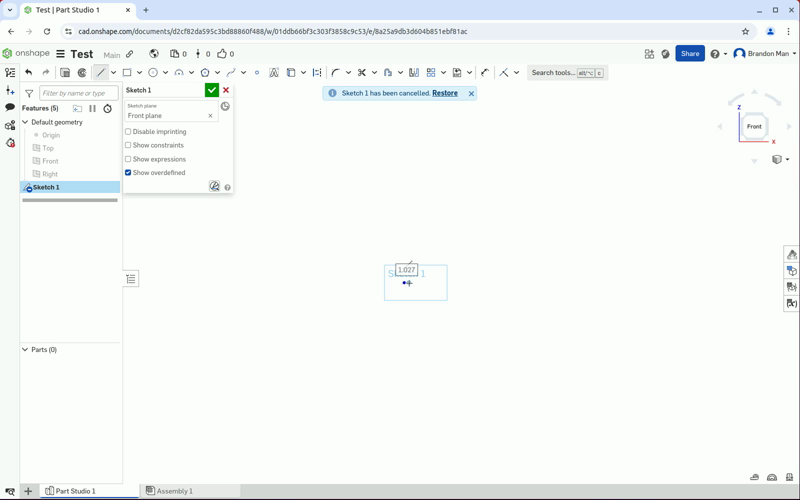
key_down(shift)
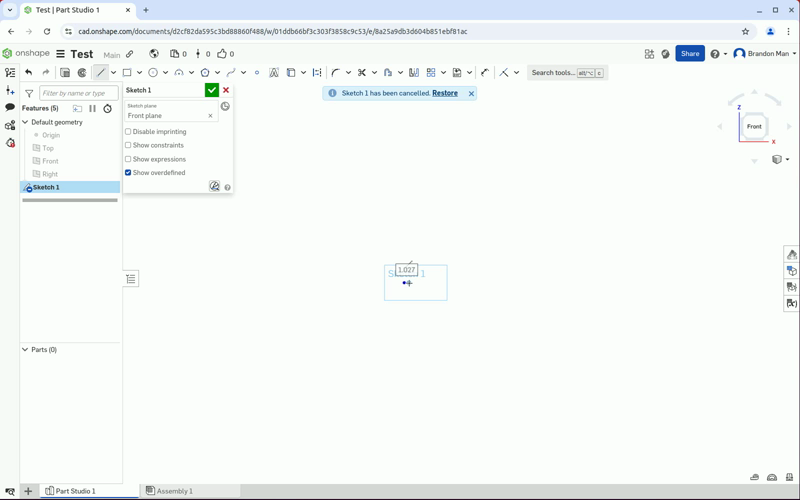
mouse_move(439, 282)
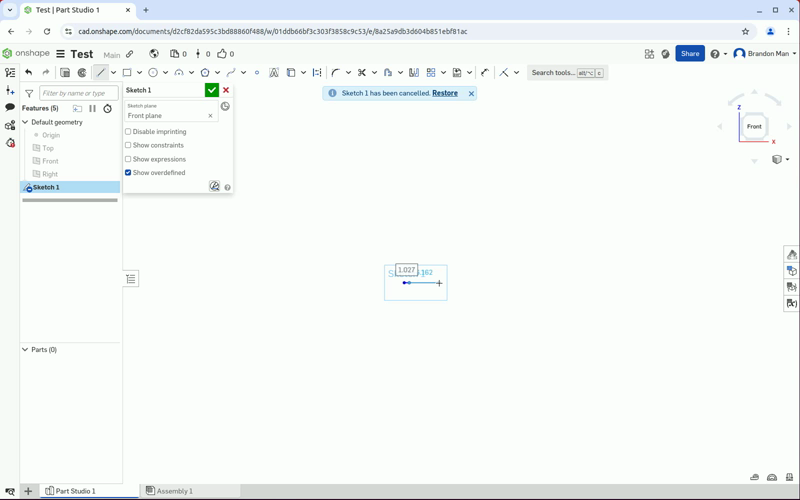
mouse_move(409, 253)
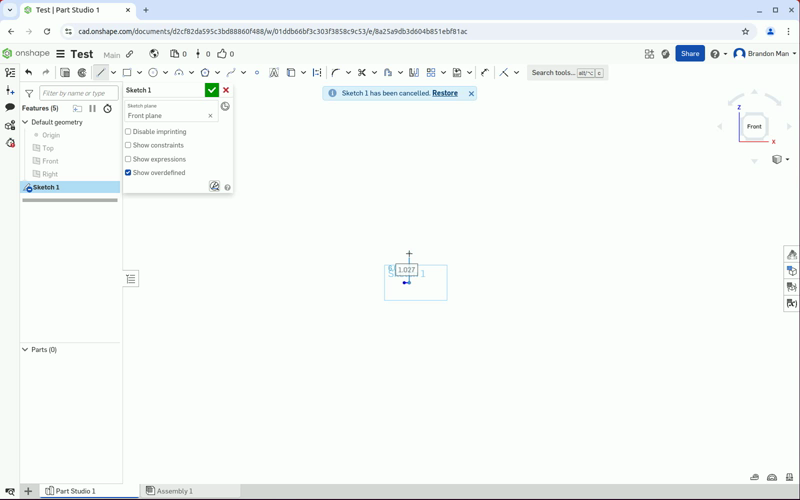
click(409, 253)
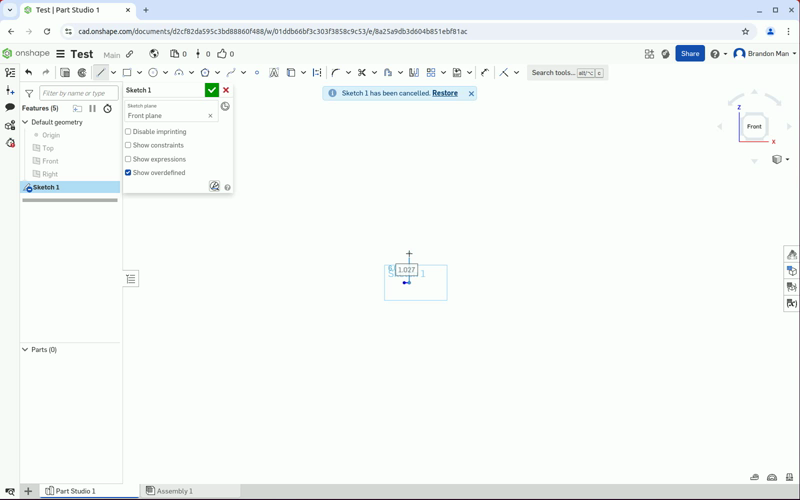
key_up(shift)
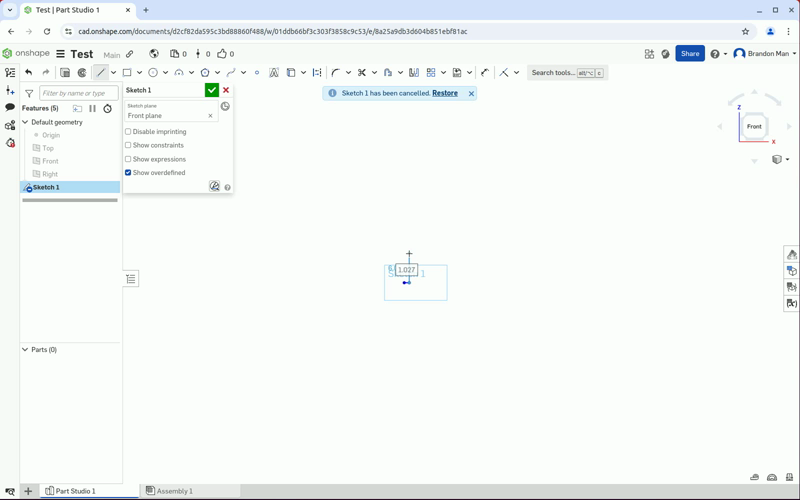
key_down(shift)
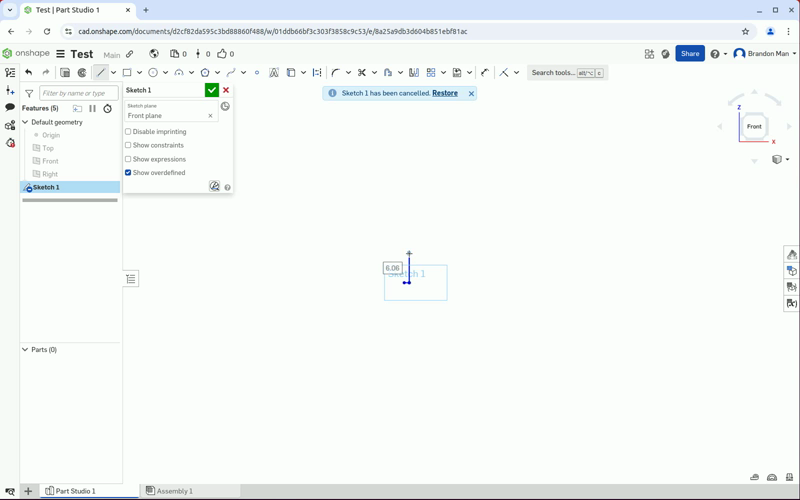
mouse_move(439, 253)
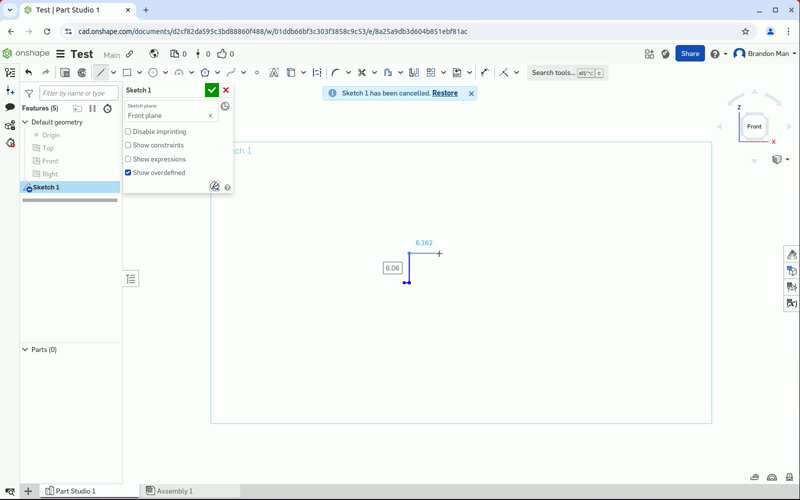
mouse_move(409, 248)
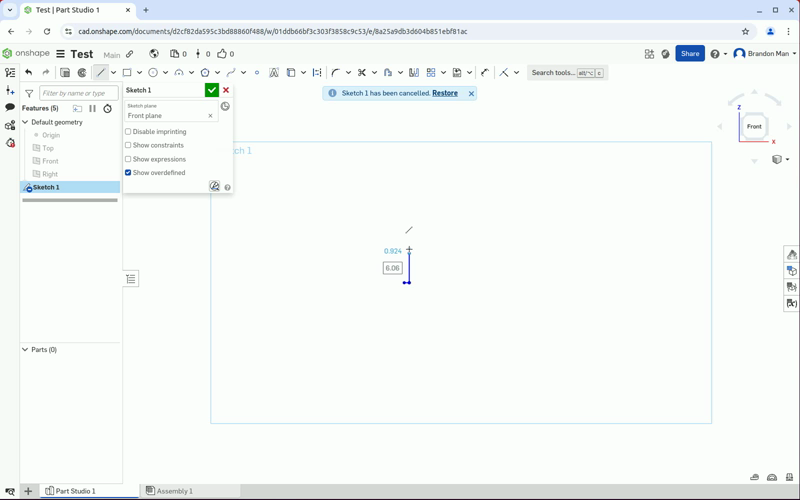
scroll(6)
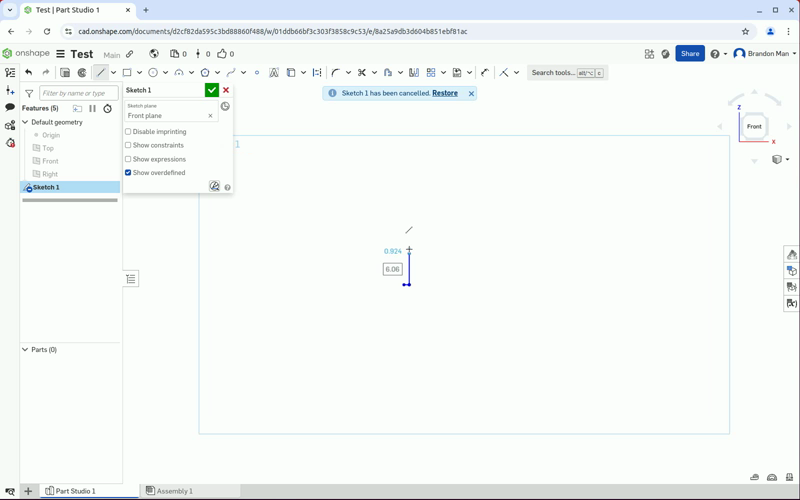
scroll(6)
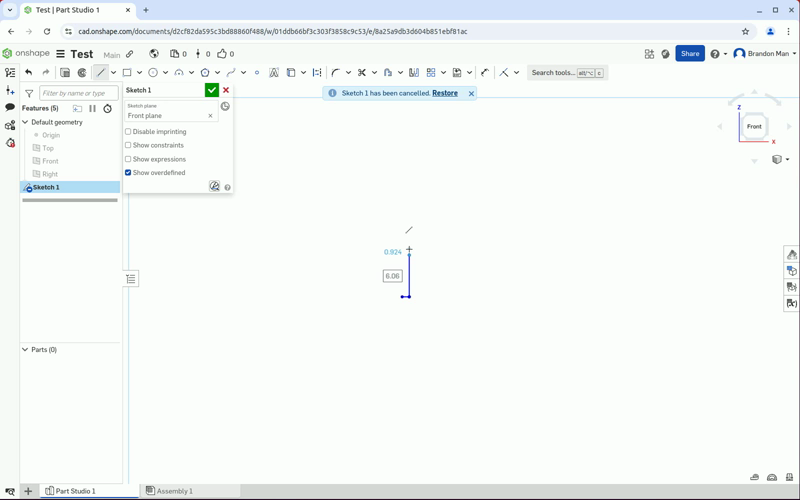
scroll(6)
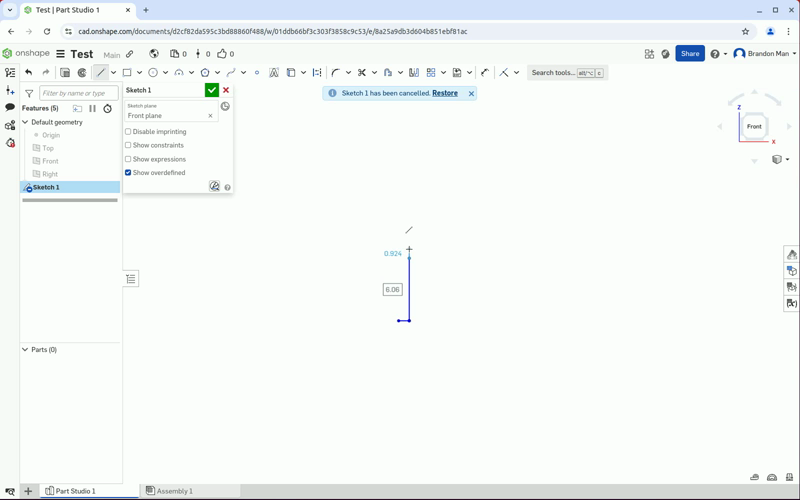
scroll(6)
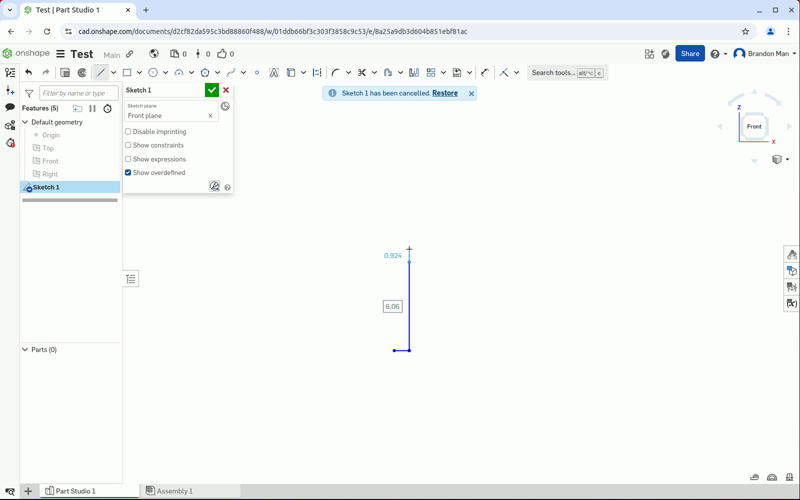
scroll(6)
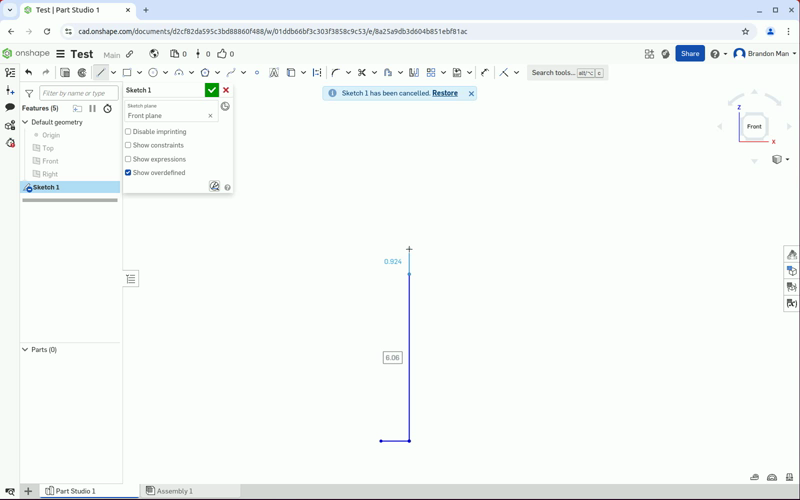
scroll(6)
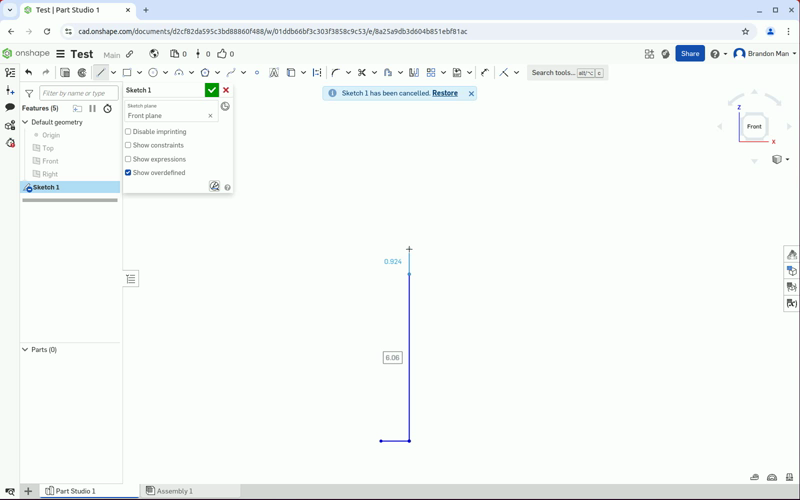
scroll(6)
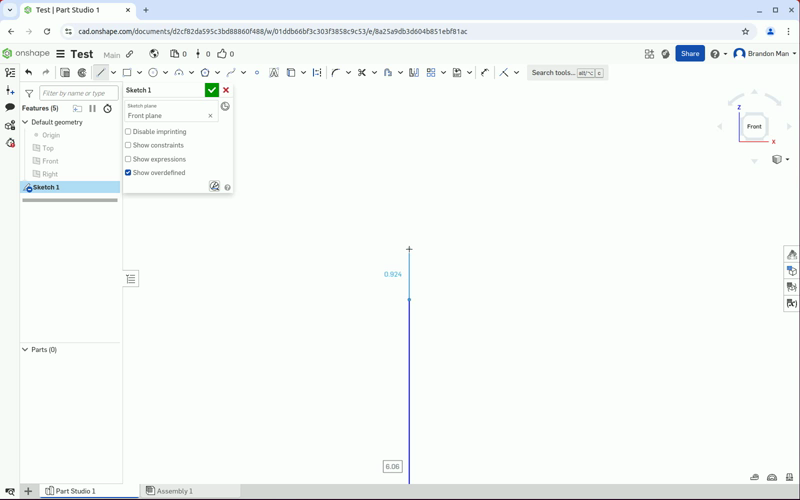
click(409, 248)
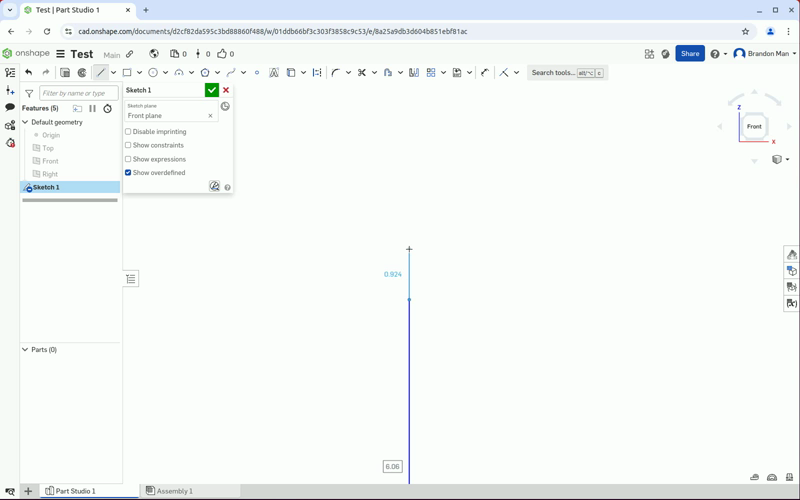
scroll(-6)
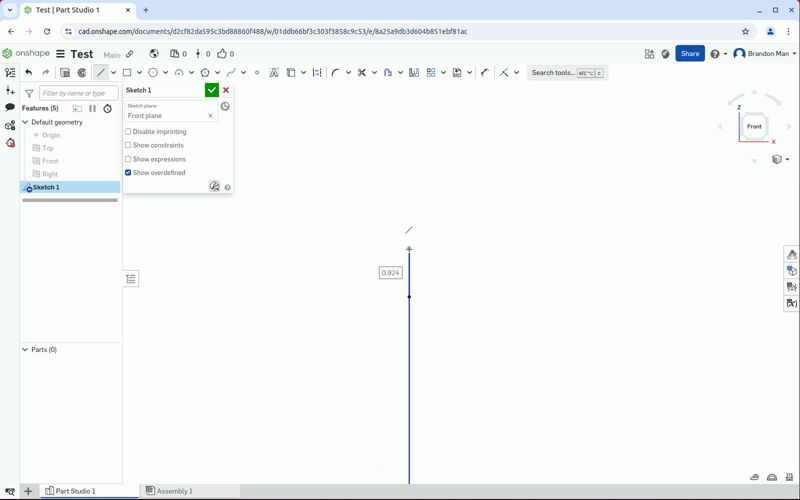
scroll(-6)
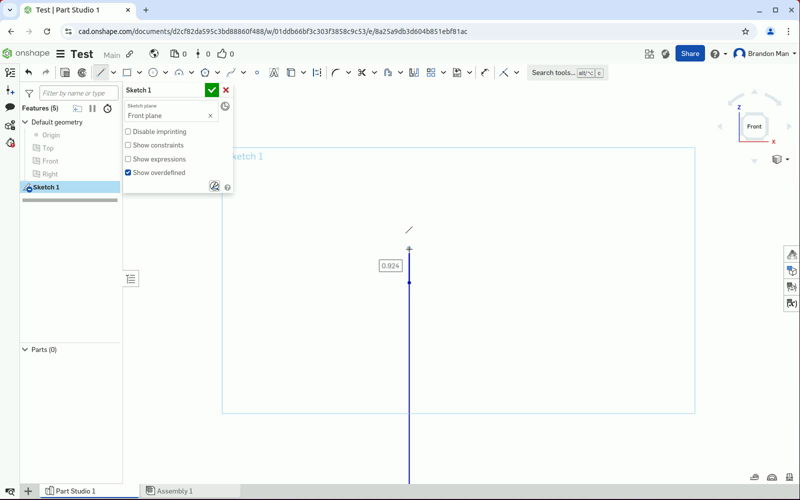
scroll(-6)
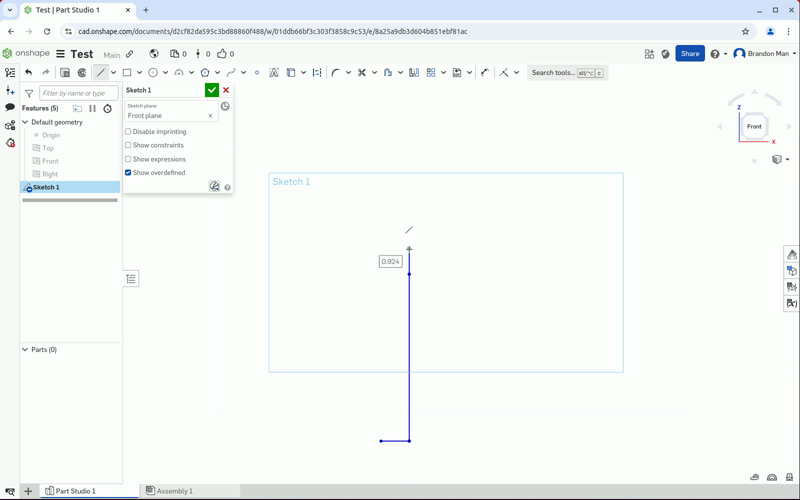
scroll(-6)
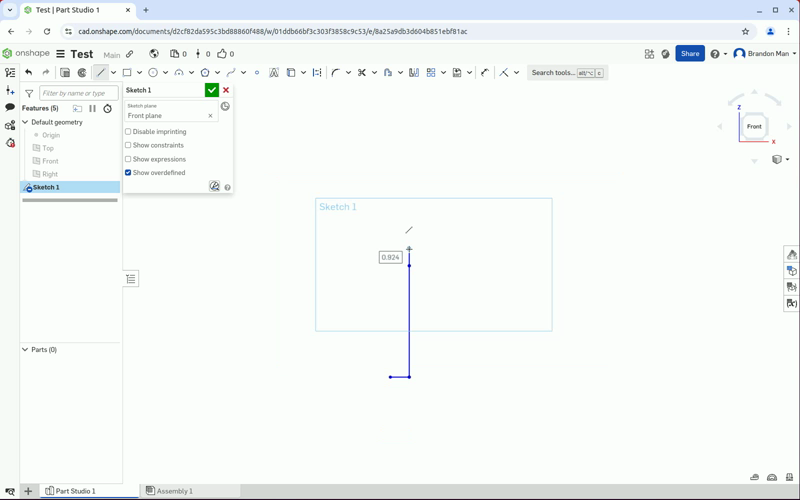
scroll(-6)
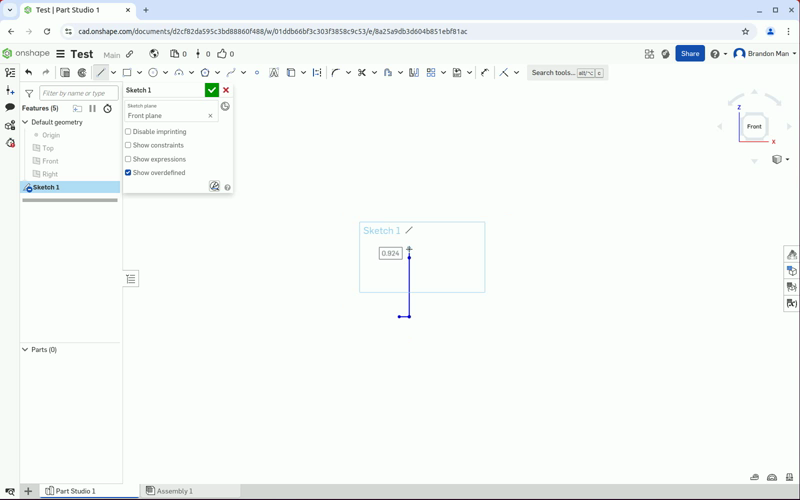
scroll(-6)
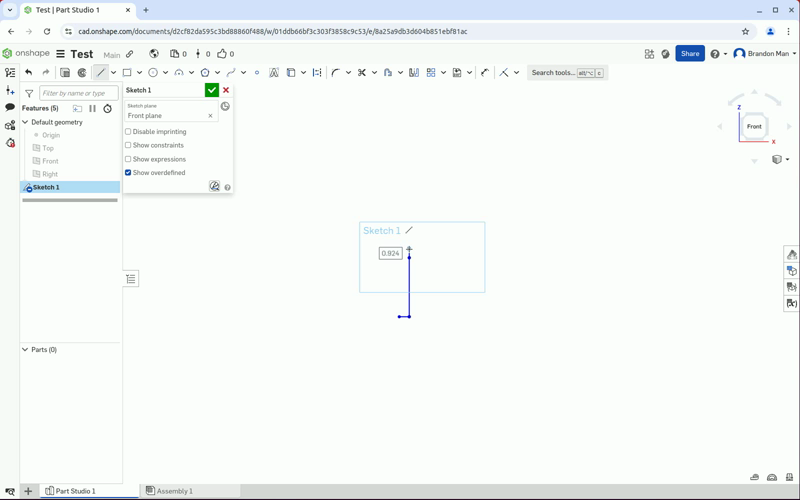
scroll(-6)
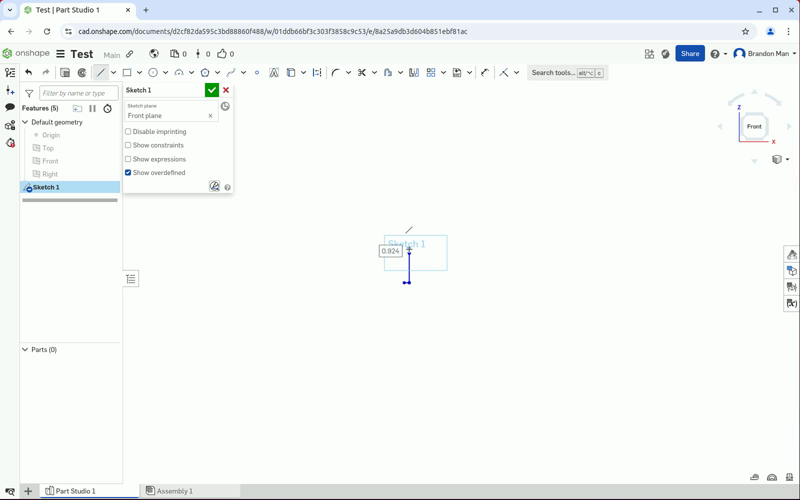
key_up(shift)
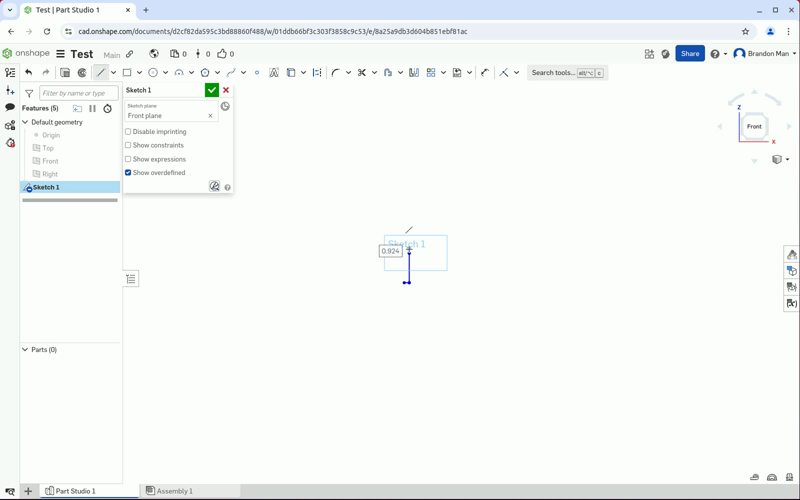
key_down(shift)
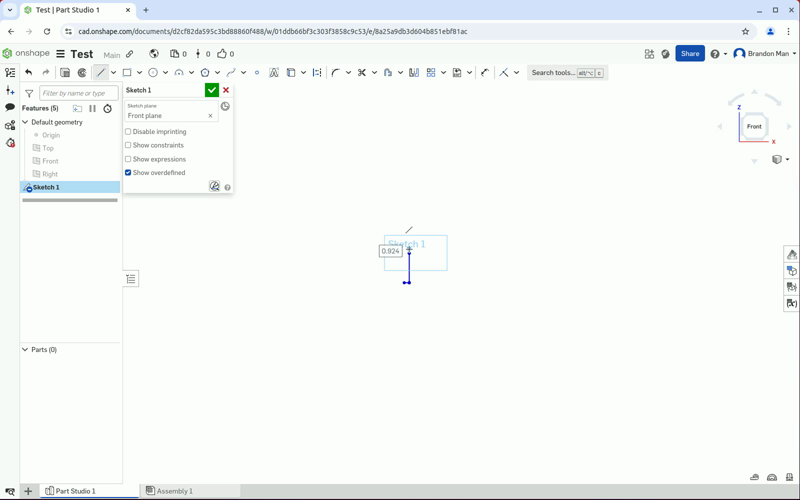
mouse_move(439, 248)
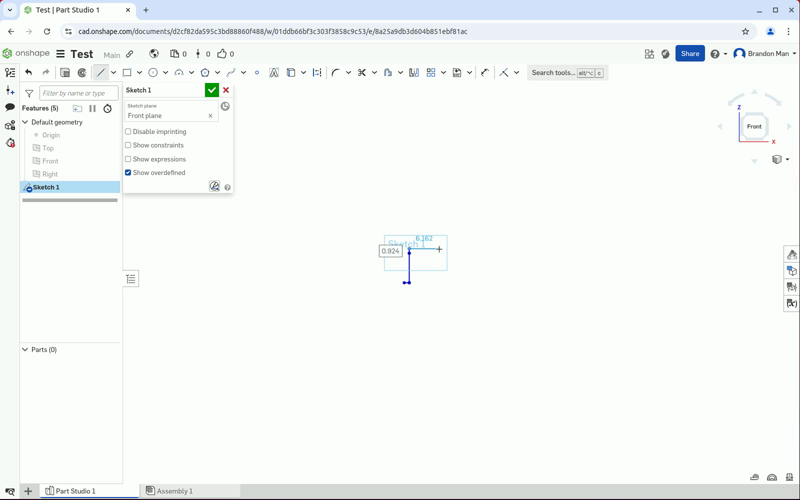
mouse_move(409, 219)
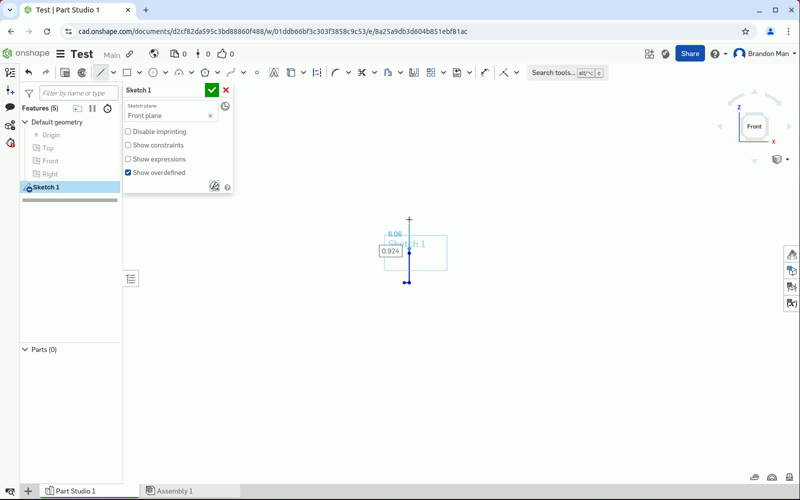
click(409, 219)
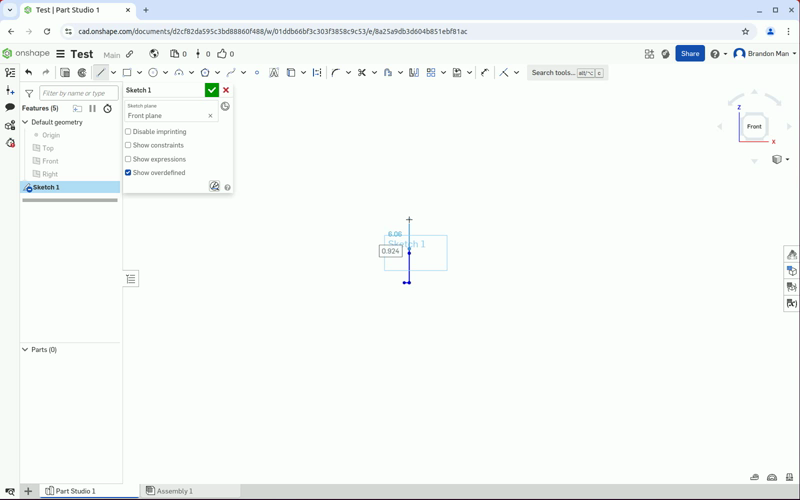
key_up(shift)
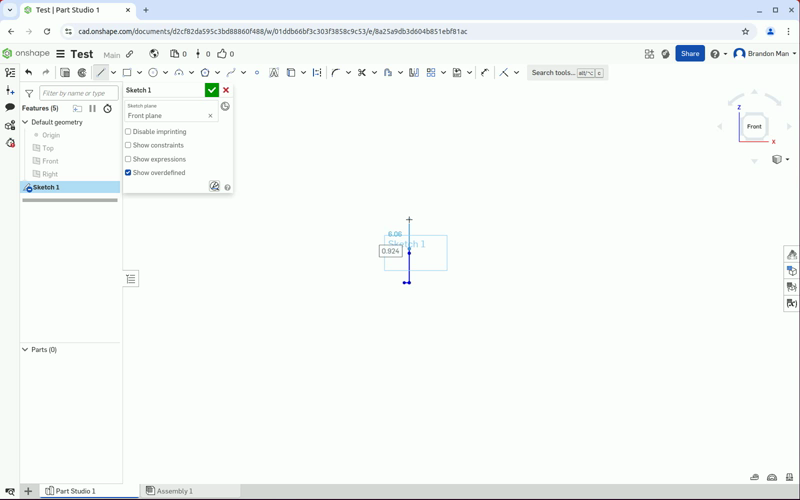
key_down(shift)
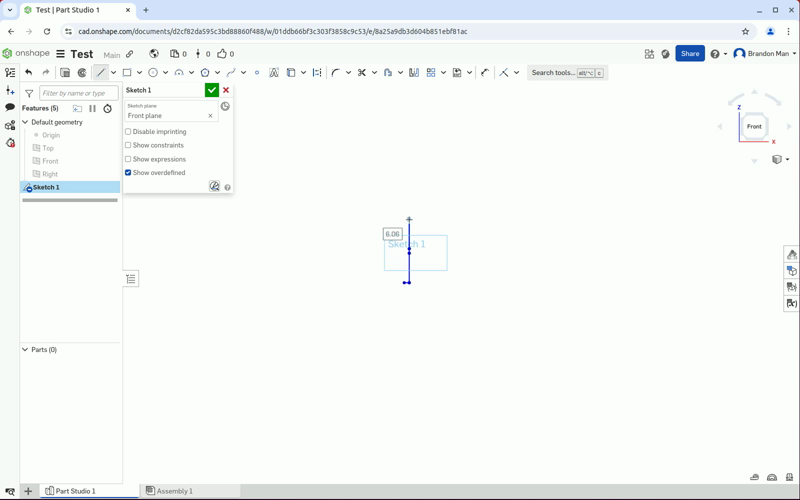
mouse_move(439, 219)
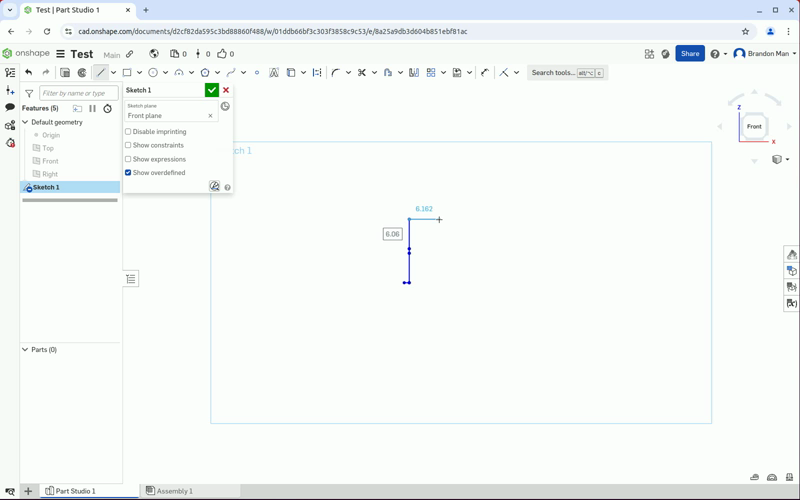
mouse_move(409, 214)
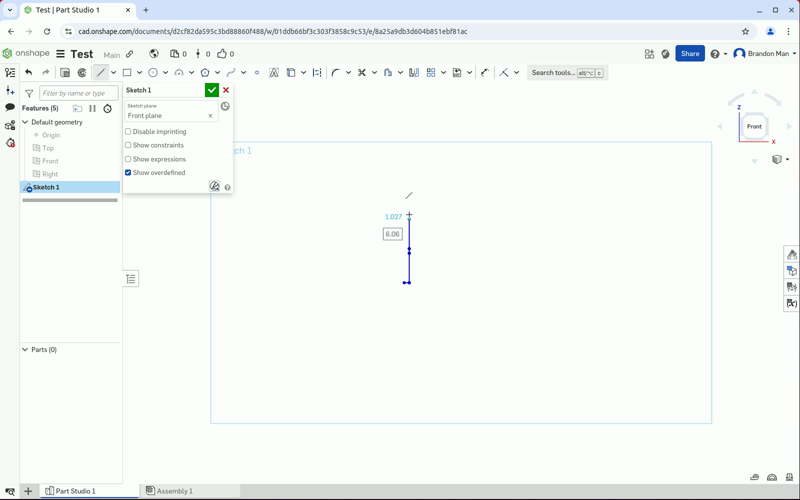
scroll(6)
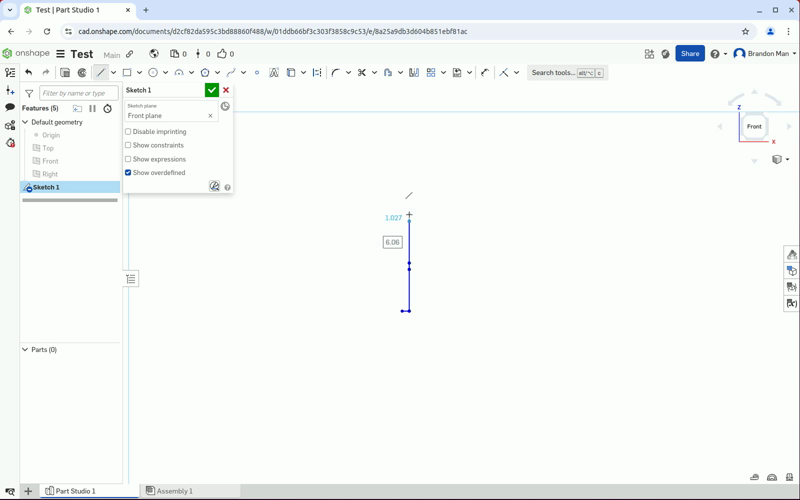
scroll(6)
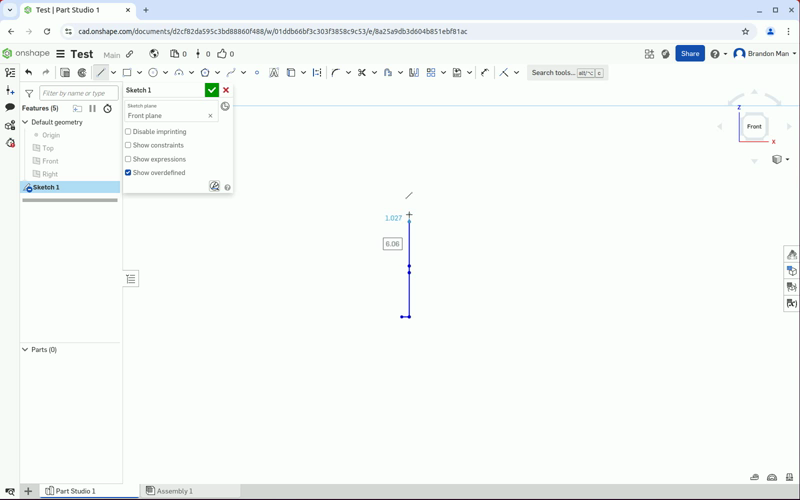
scroll(6)
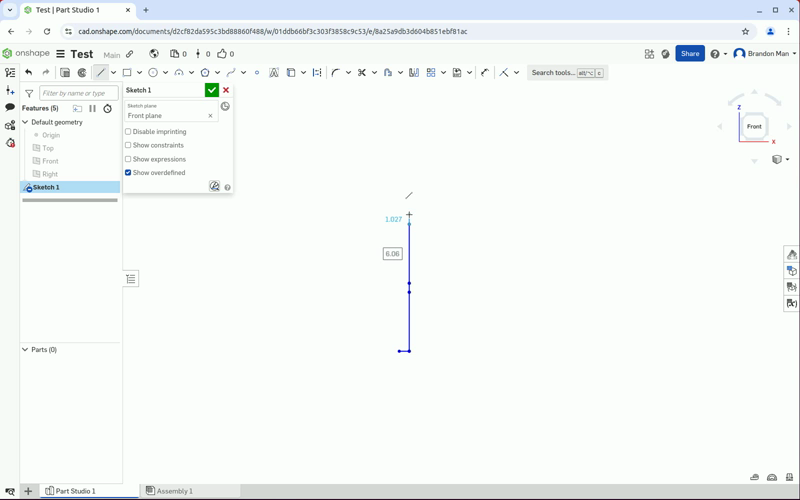
scroll(6)
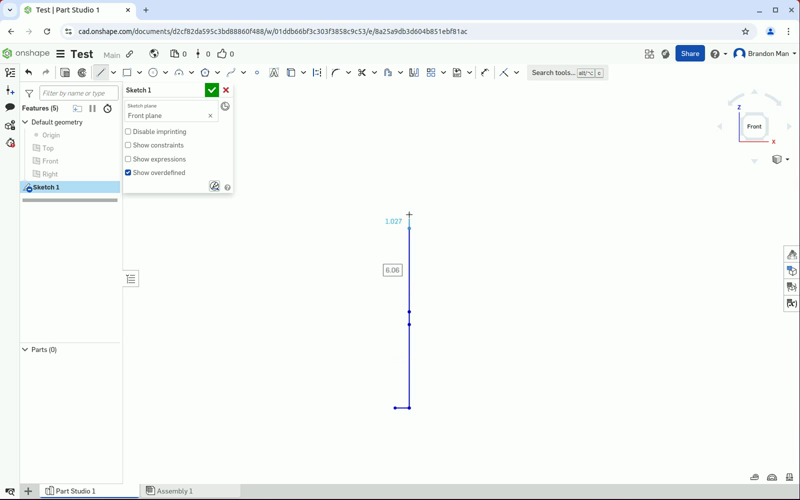
scroll(6)
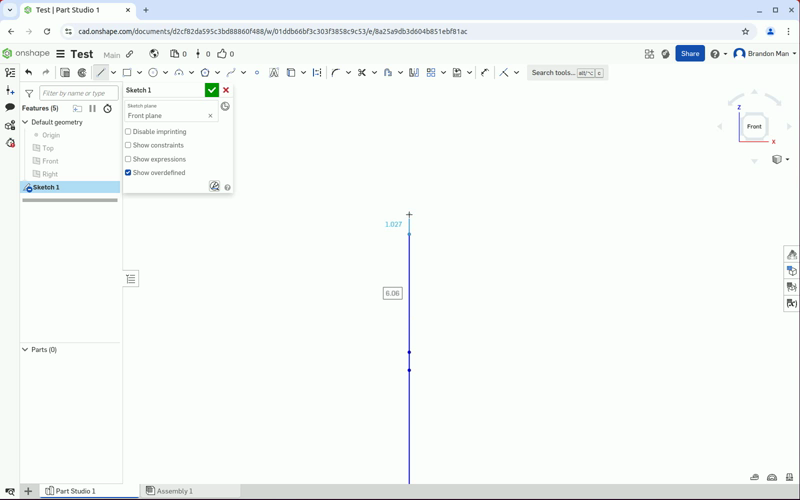
scroll(6)
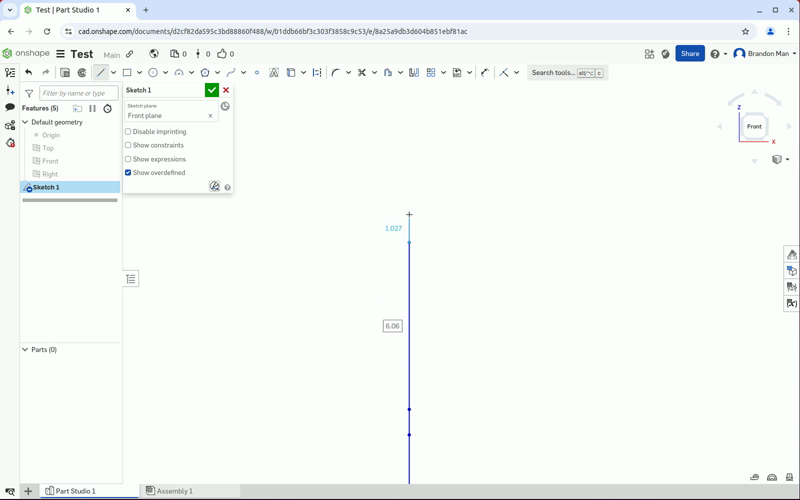
scroll(6)
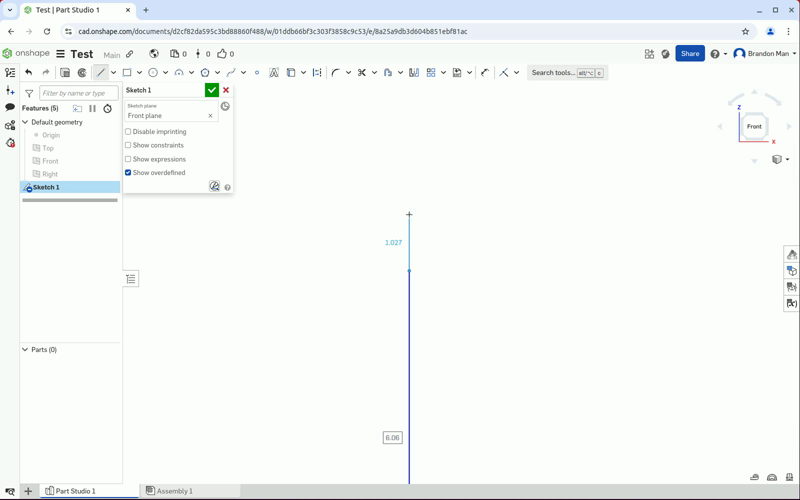
click(409, 214)
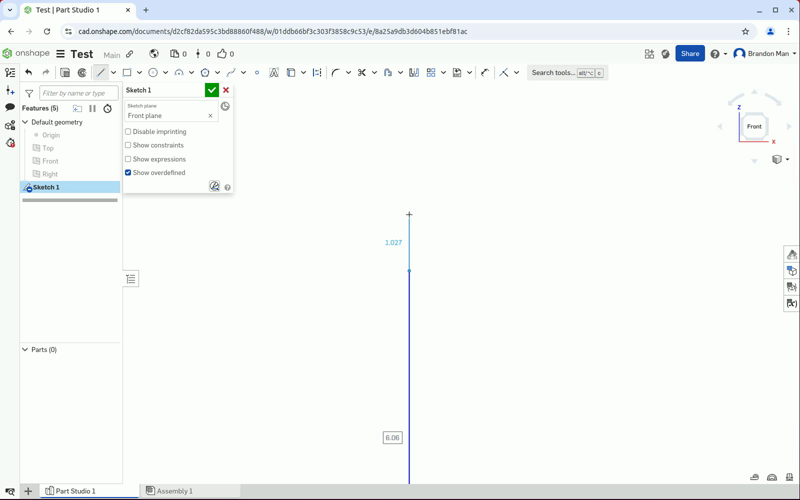
scroll(-6)
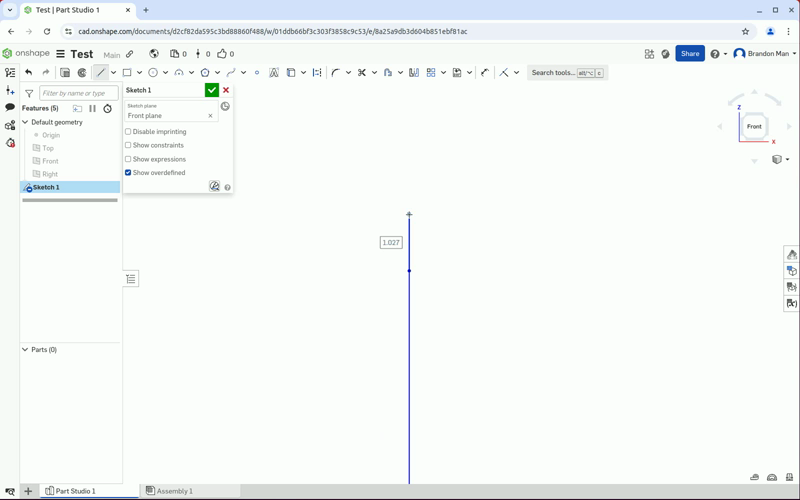
scroll(-6)
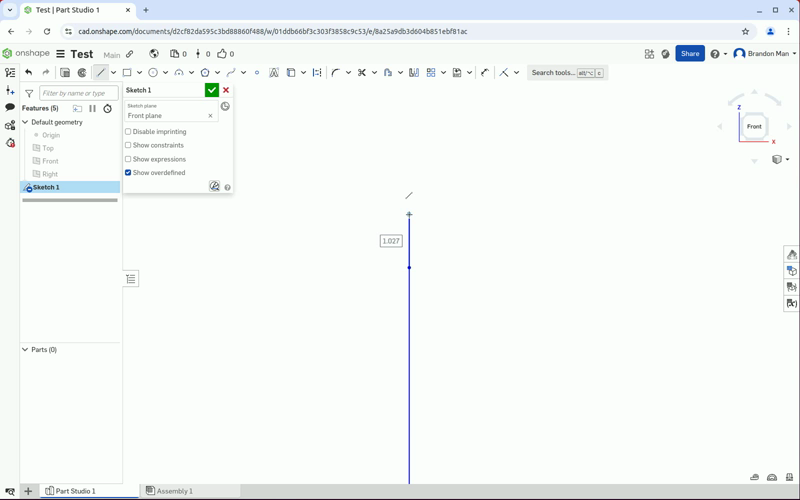
scroll(-6)
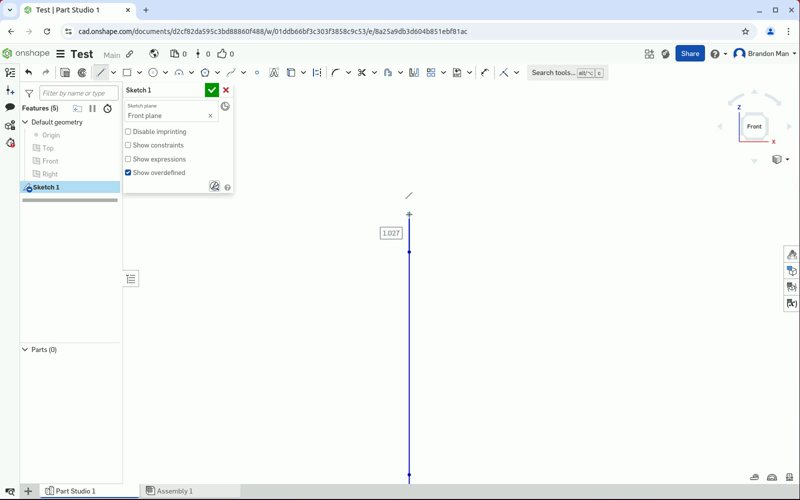
scroll(-6)
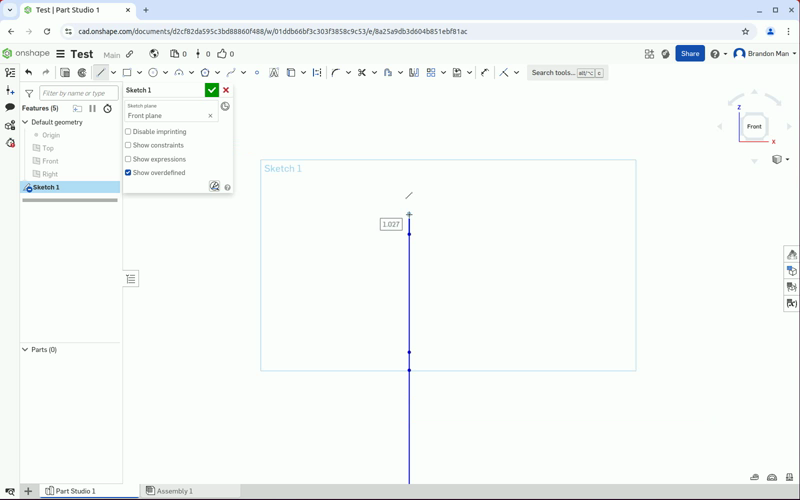
scroll(-6)
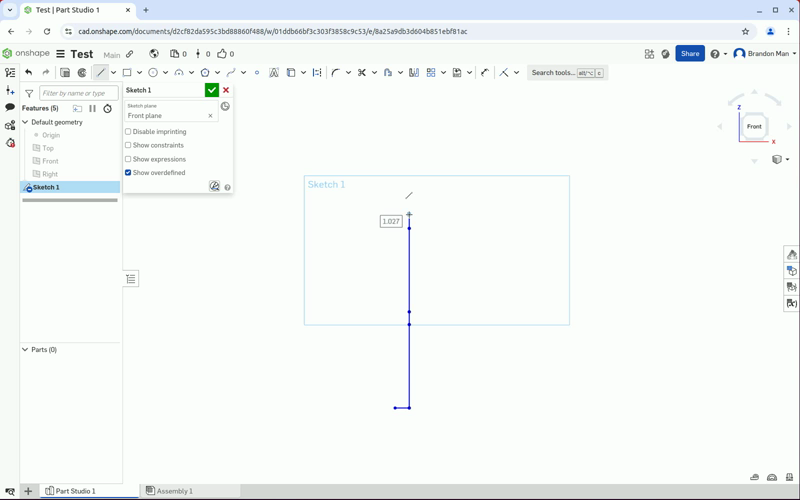
scroll(-6)
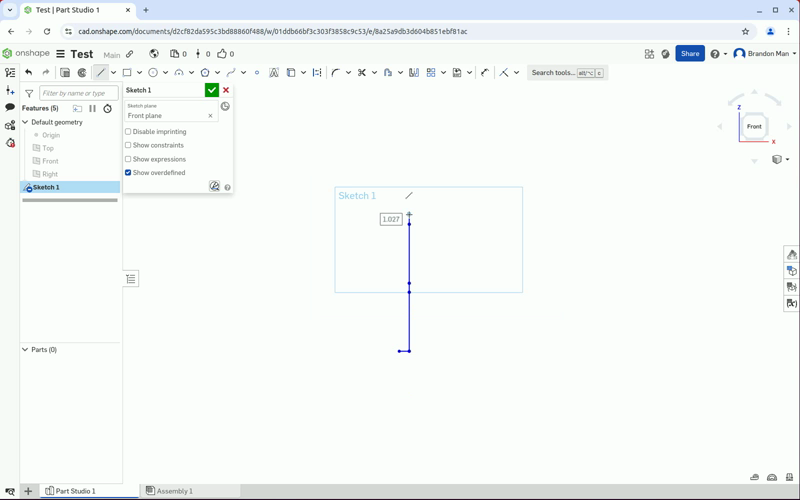
scroll(-6)
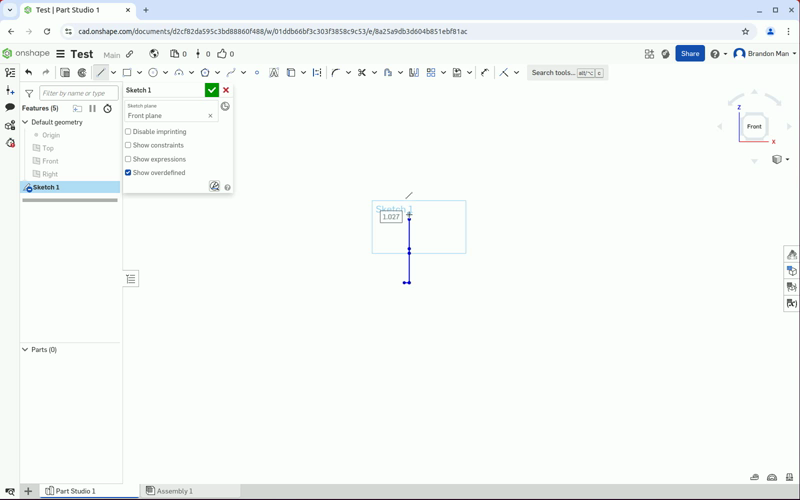
key_up(shift)
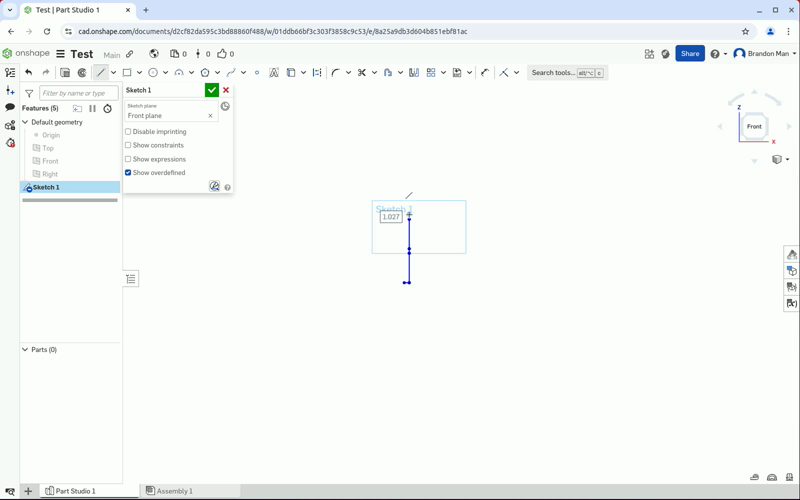
key_down(shift)
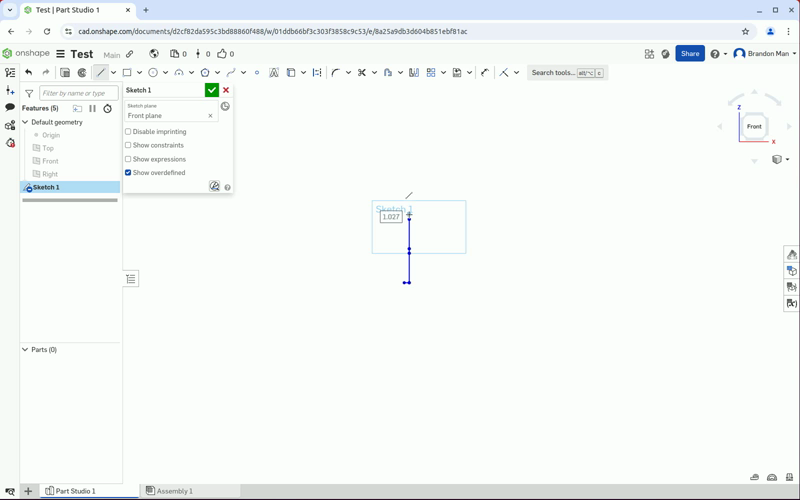
mouse_move(439, 214)
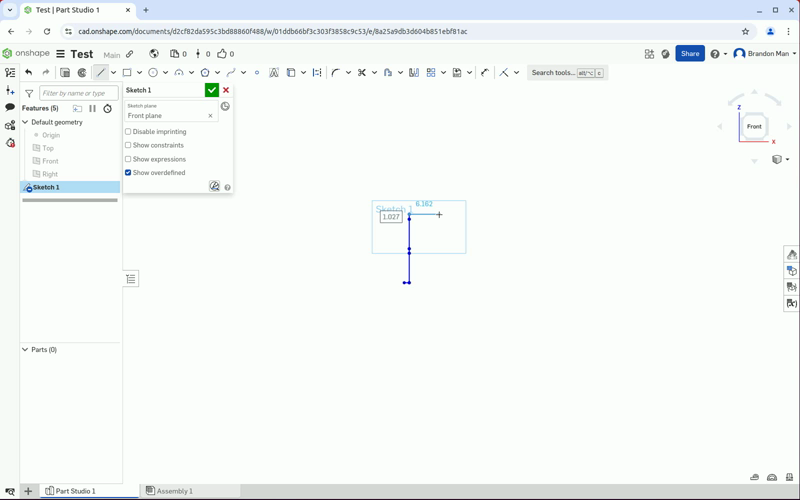
mouse_move(409, 184)
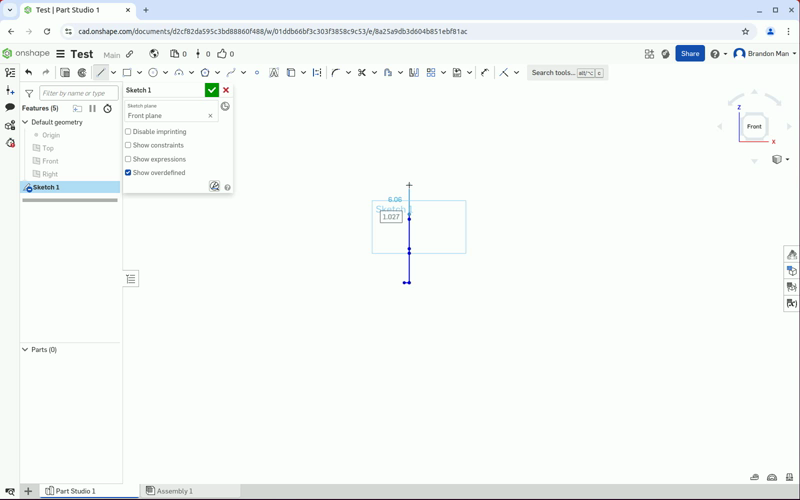
click(409, 184)
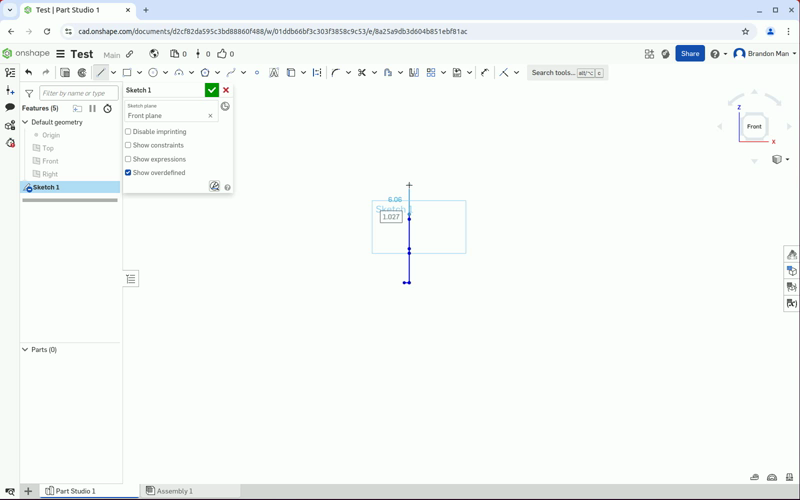
key_up(shift)
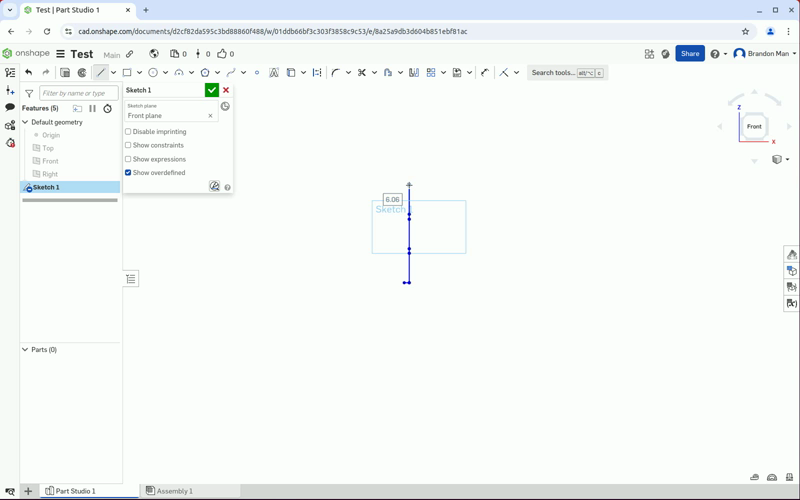
key_down(shift)
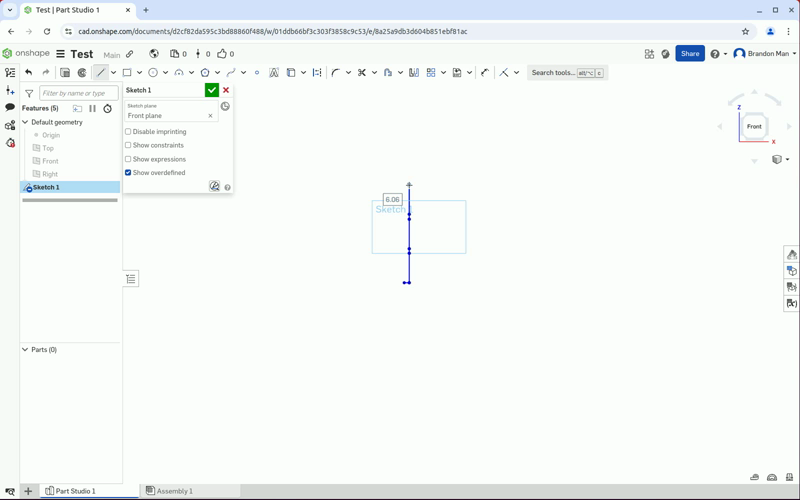
mouse_move(439, 184)
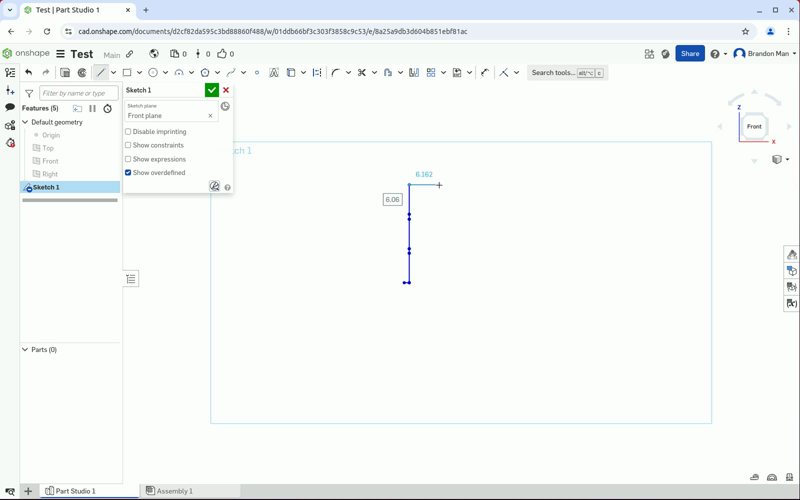
mouse_move(409, 180)
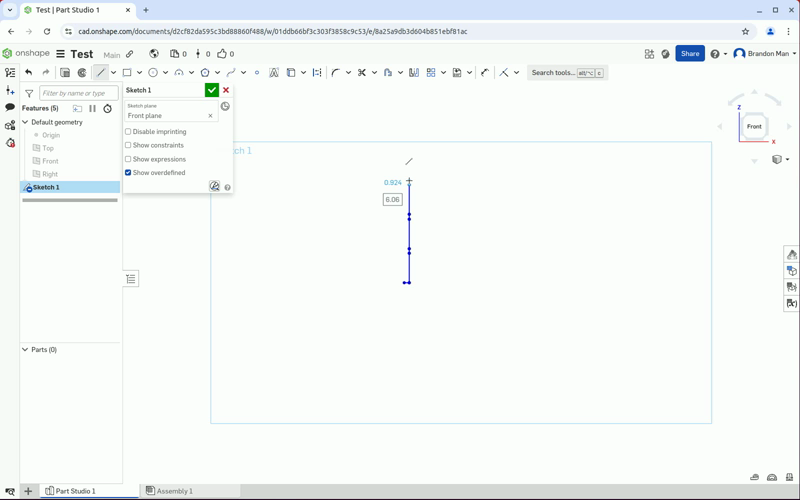
scroll(6)
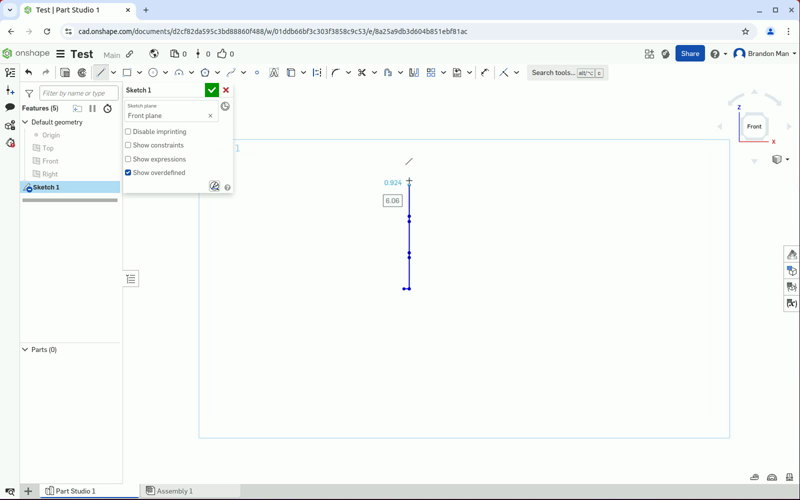
scroll(6)
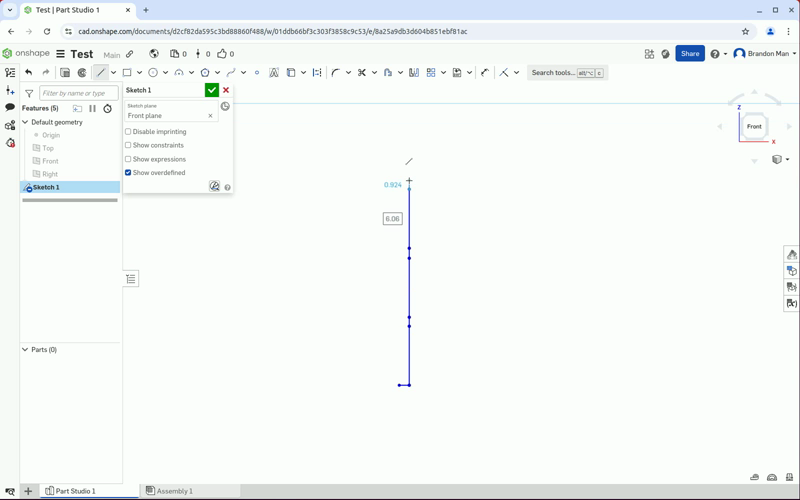
scroll(6)
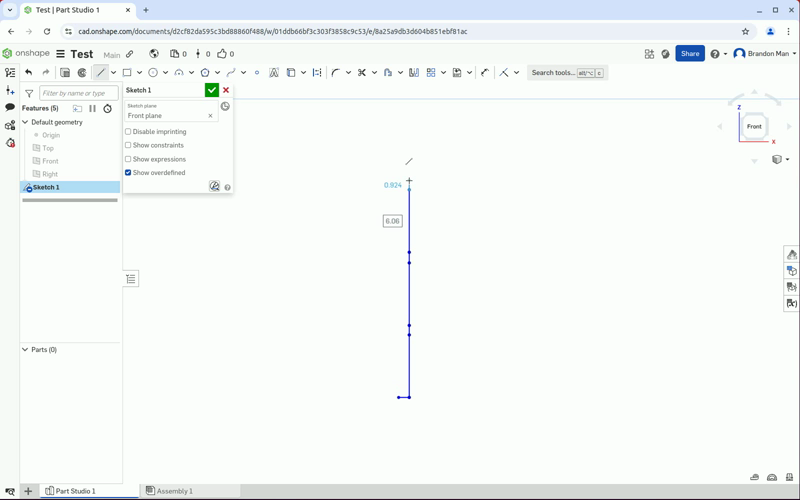
scroll(6)
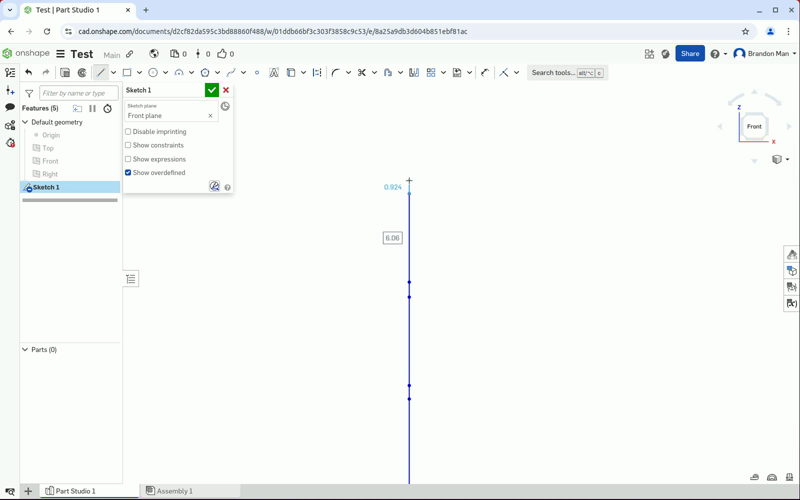
scroll(6)
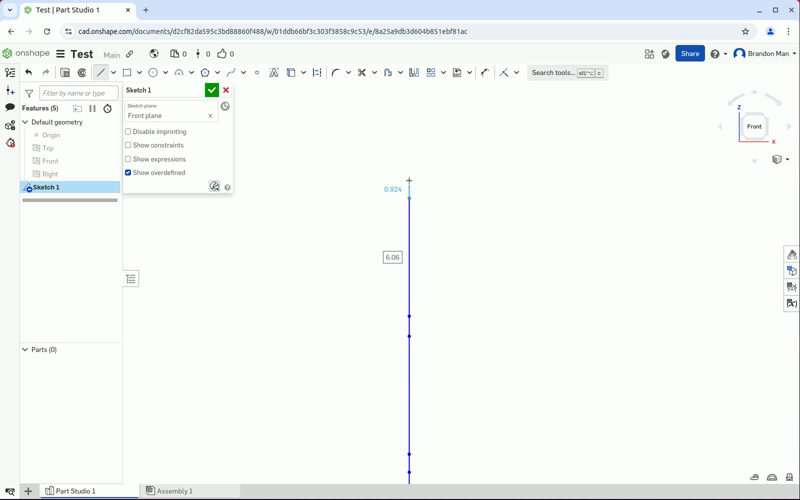
scroll(6)
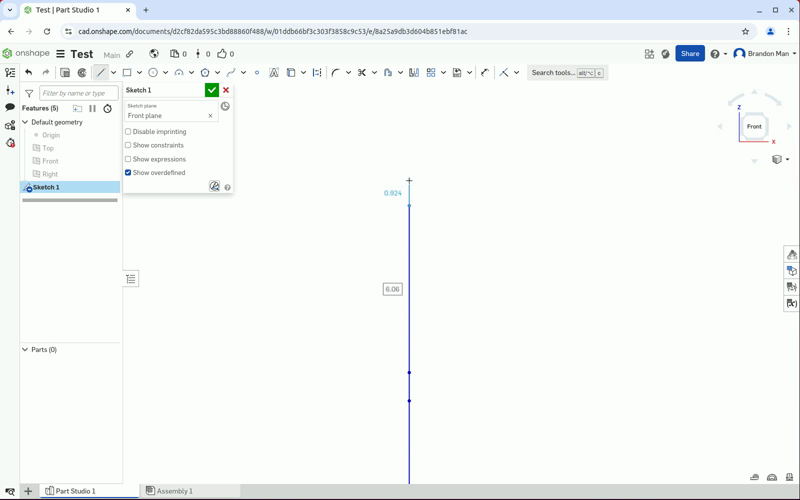
scroll(6)
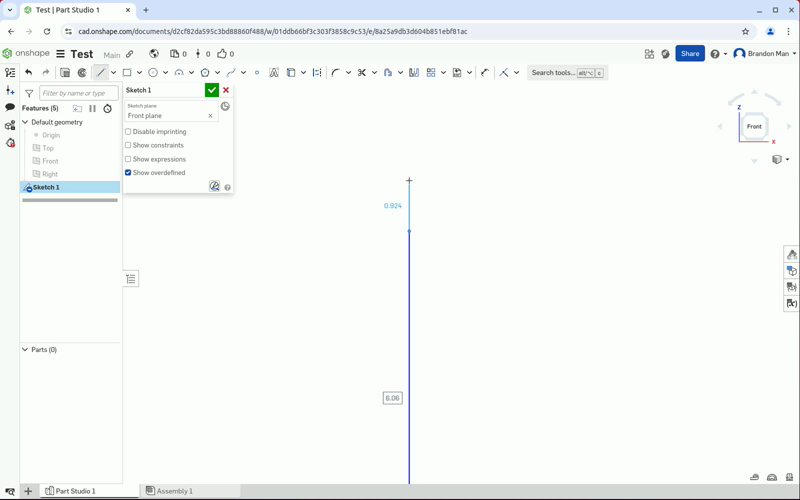
click(409, 180)
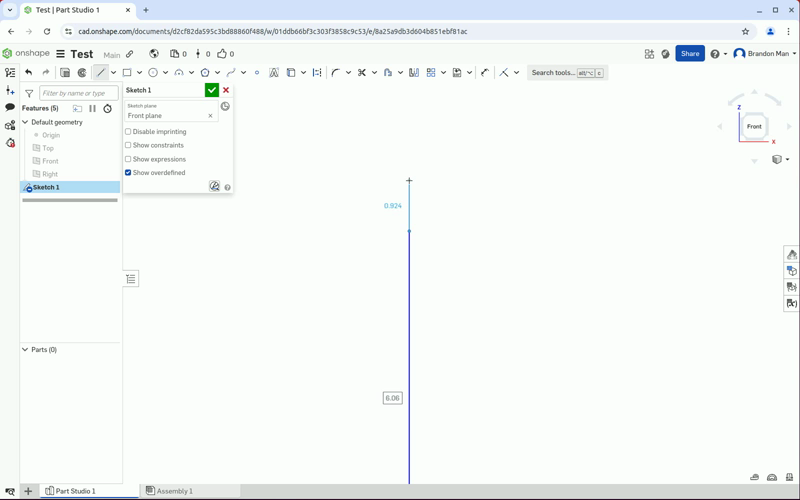
scroll(-6)
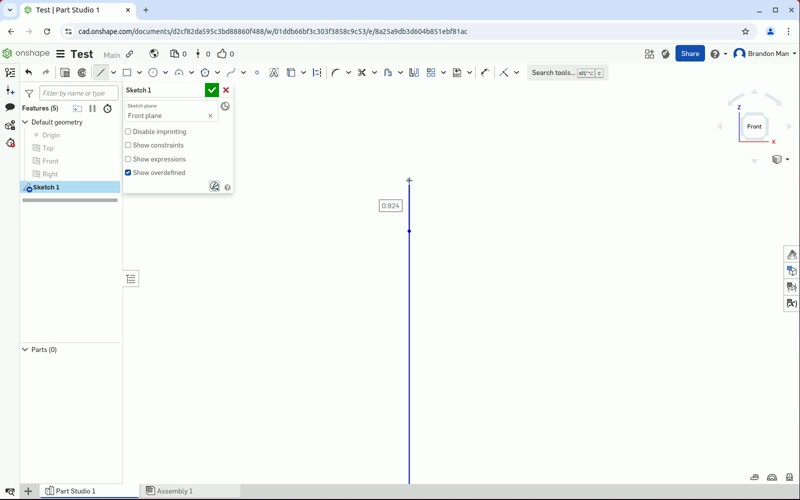
scroll(-6)
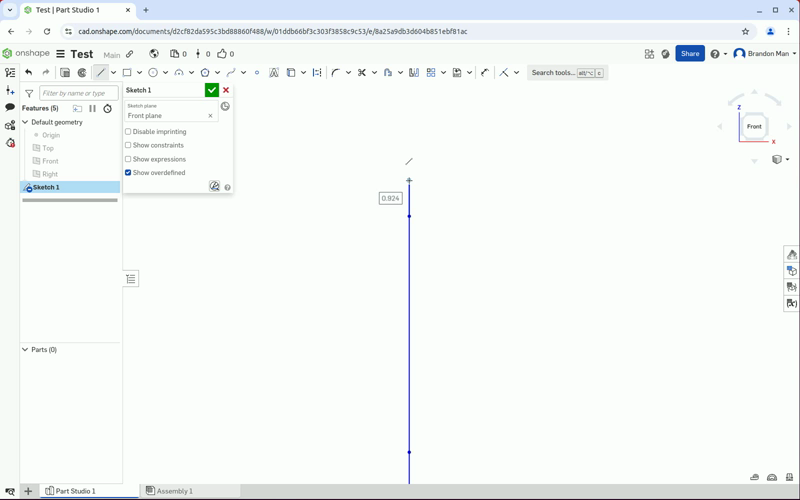
scroll(-6)
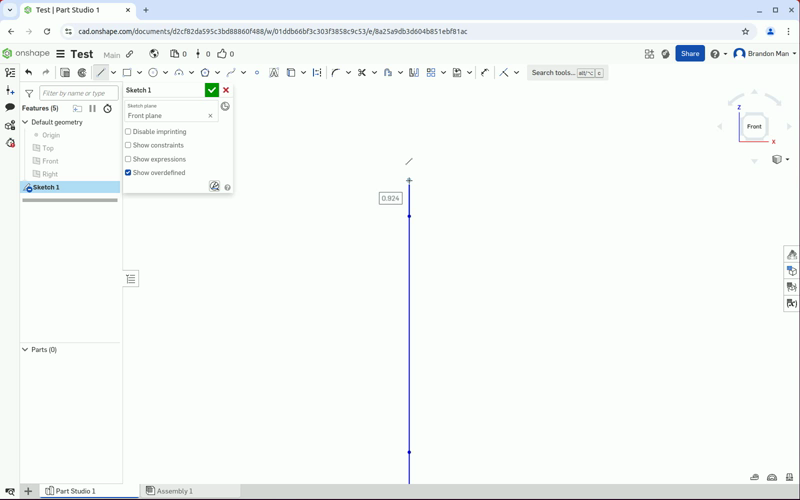
scroll(-6)
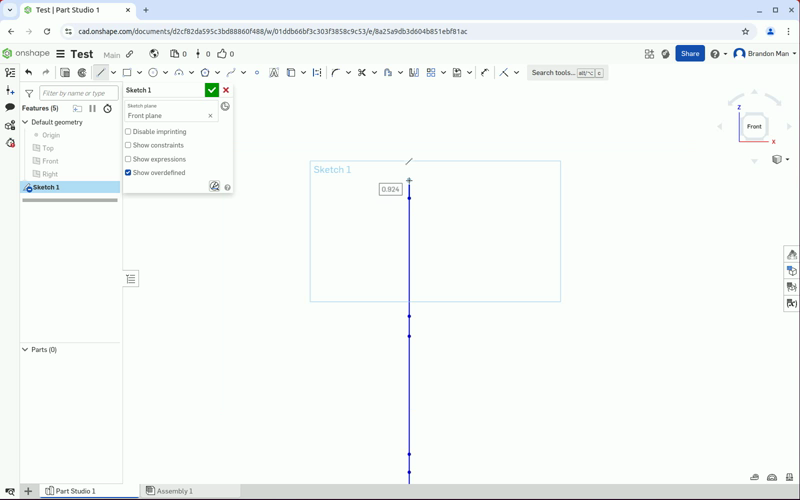
scroll(-6)
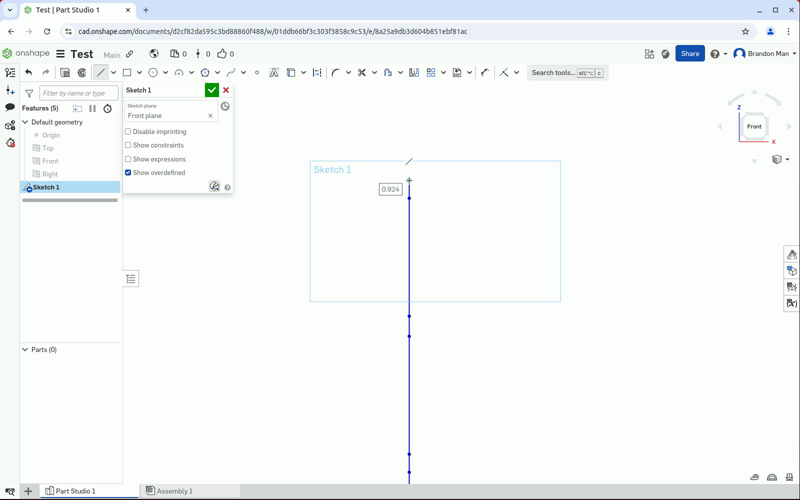
scroll(-6)
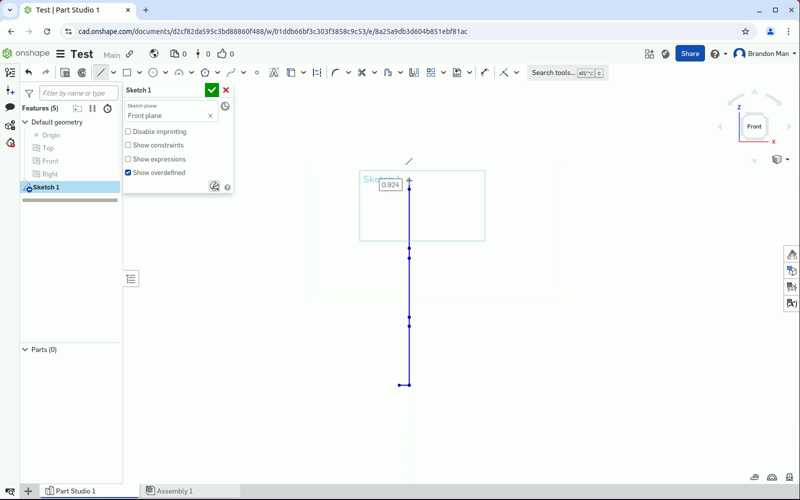
scroll(-6)
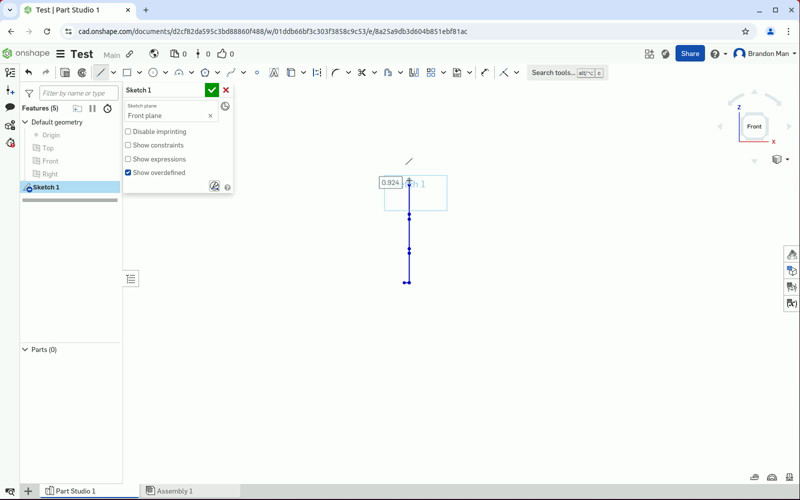
key_up(shift)
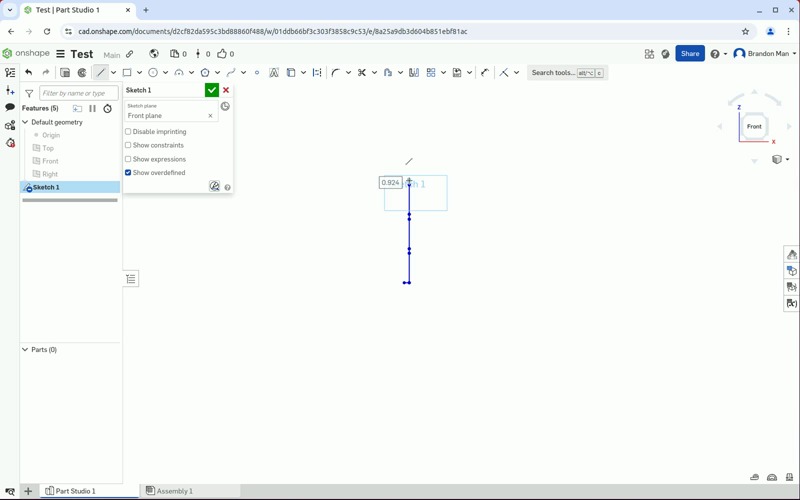
key_down(shift)
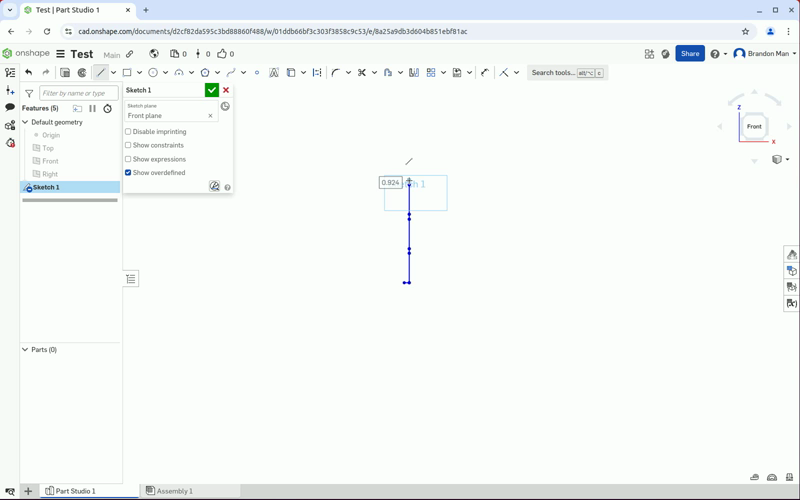
mouse_move(439, 180)
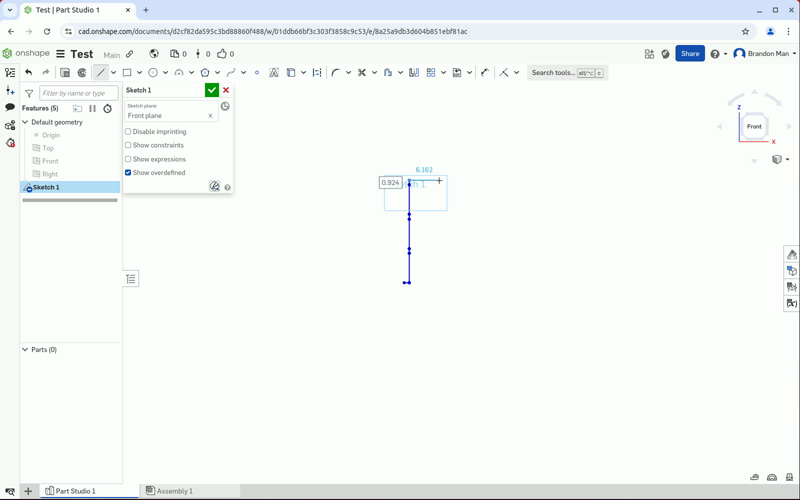
mouse_move(409, 170)
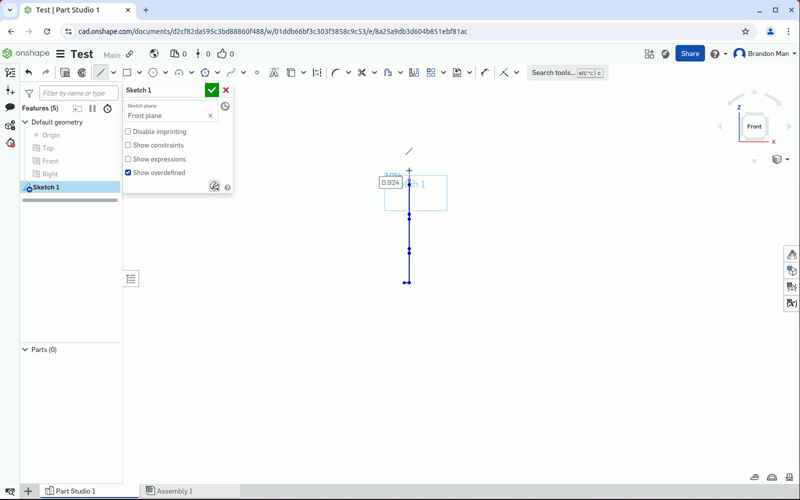
click(409, 170)
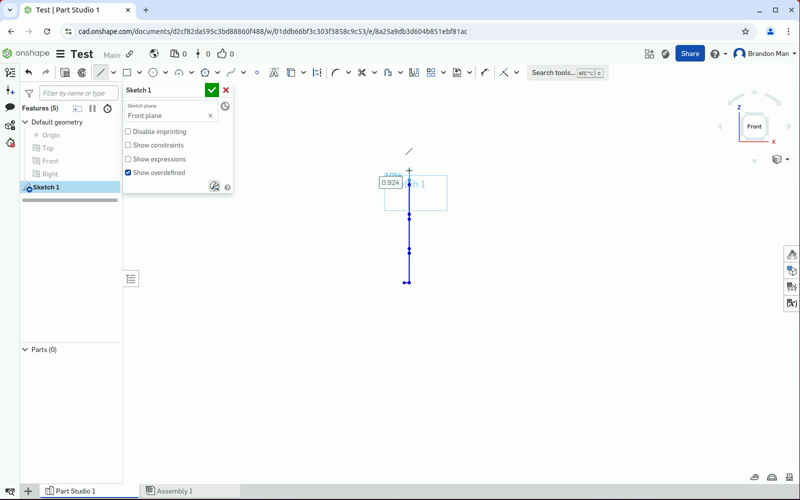
key_up(shift)
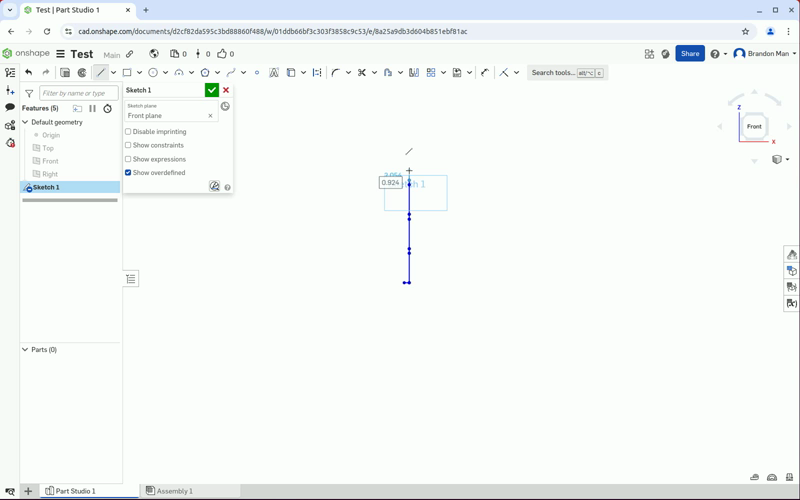
key_down(shift)
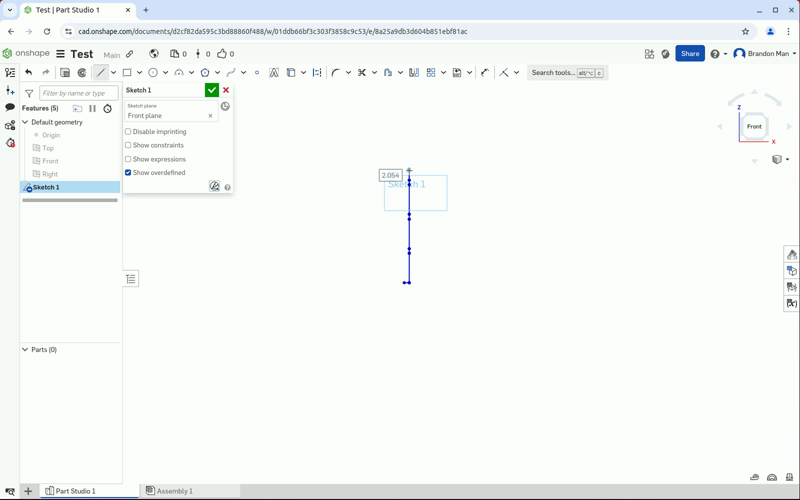
mouse_move(439, 170)
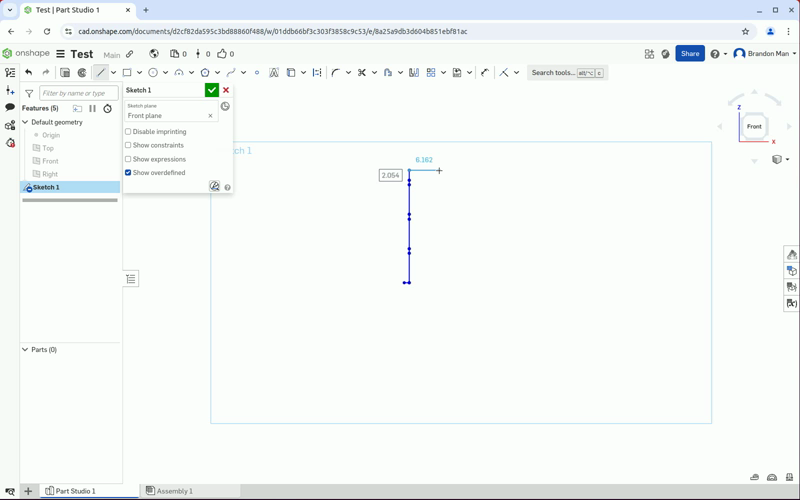
mouse_move(404, 170)
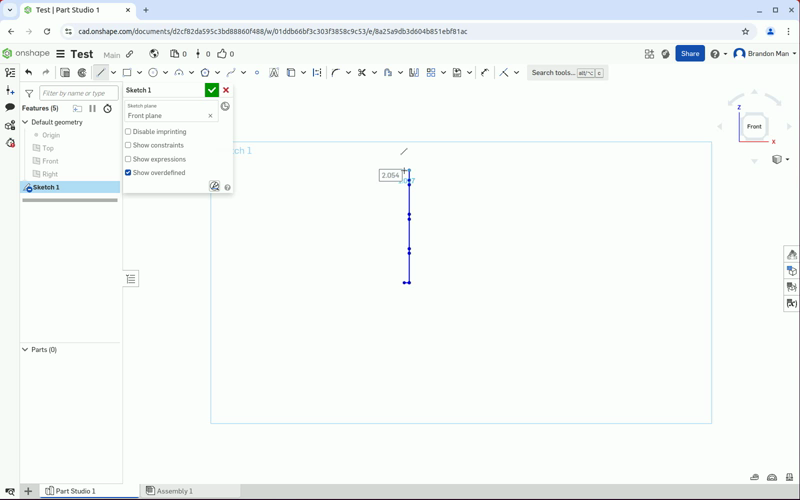
scroll(6)
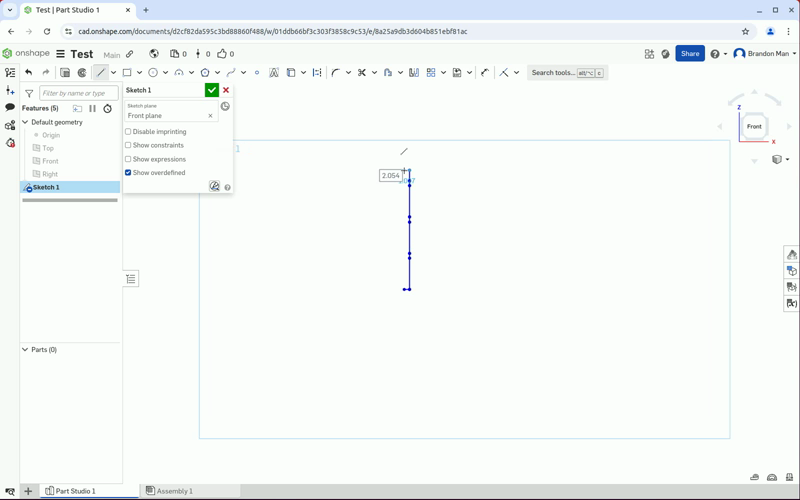
scroll(6)
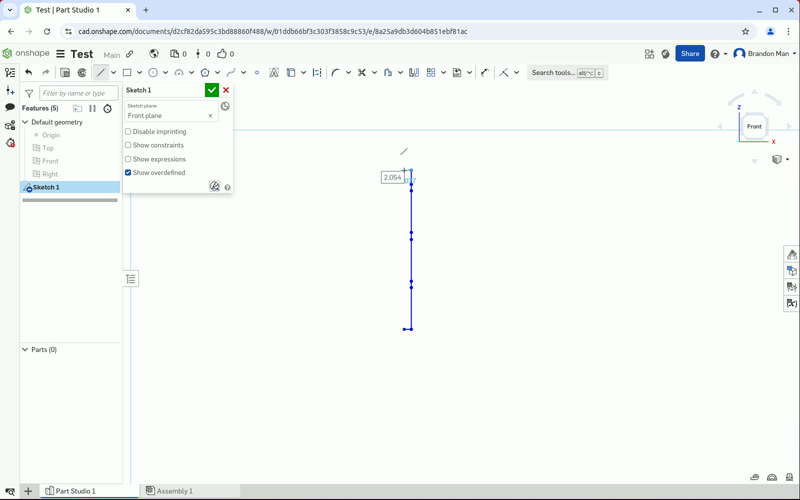
scroll(6)
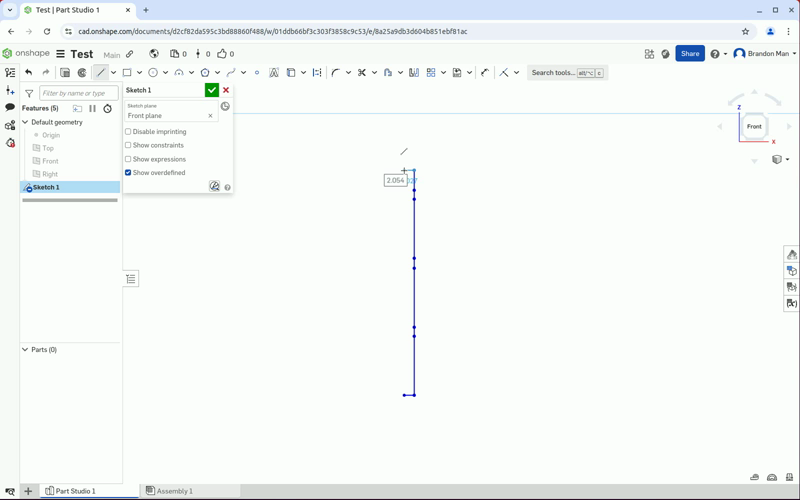
scroll(6)
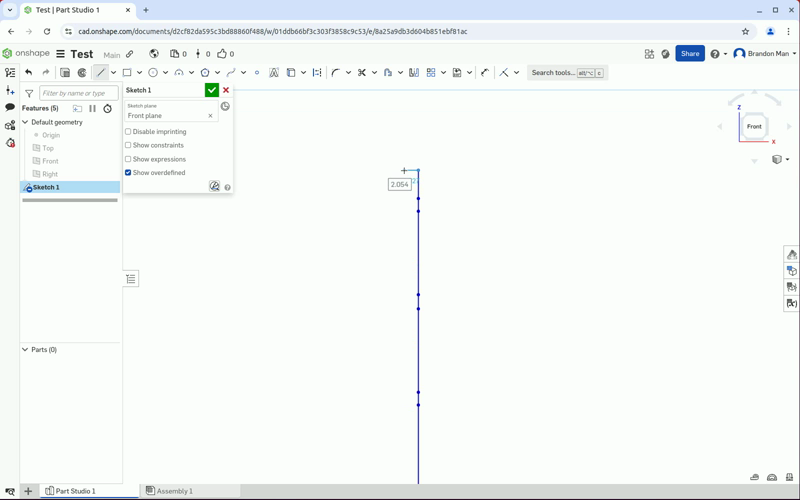
scroll(6)
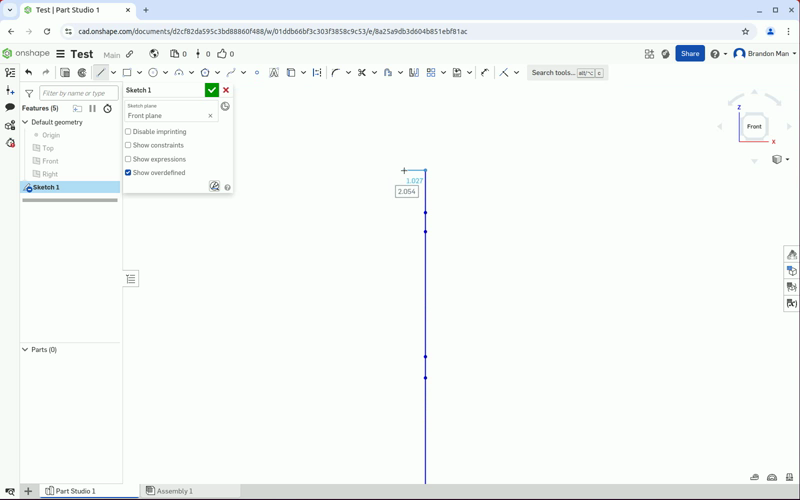
scroll(6)
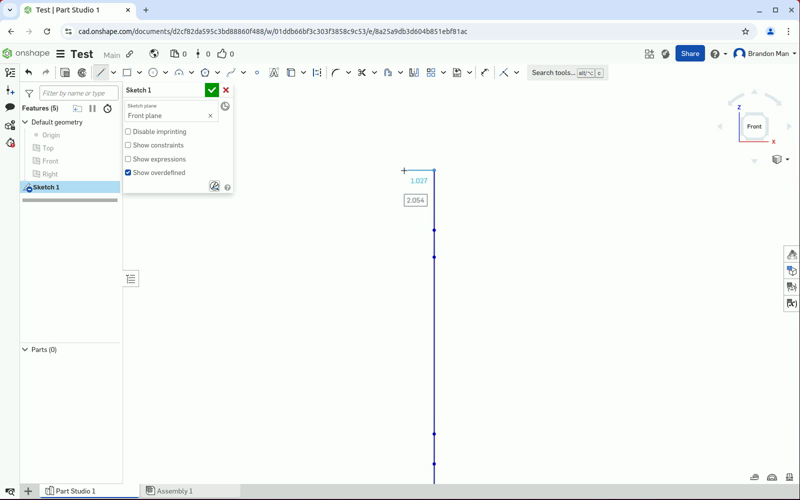
scroll(6)
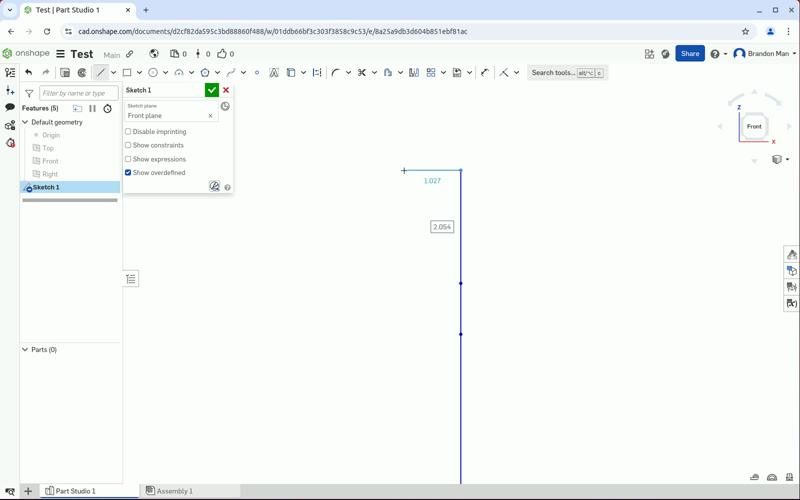
click(404, 170)
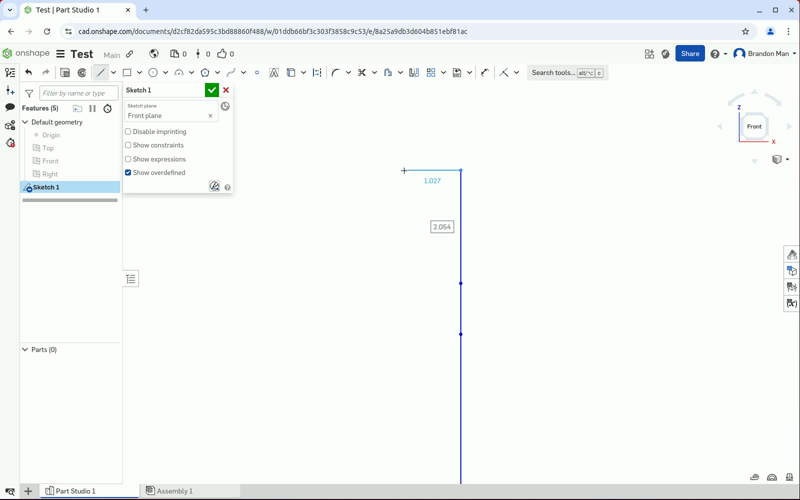
scroll(-6)
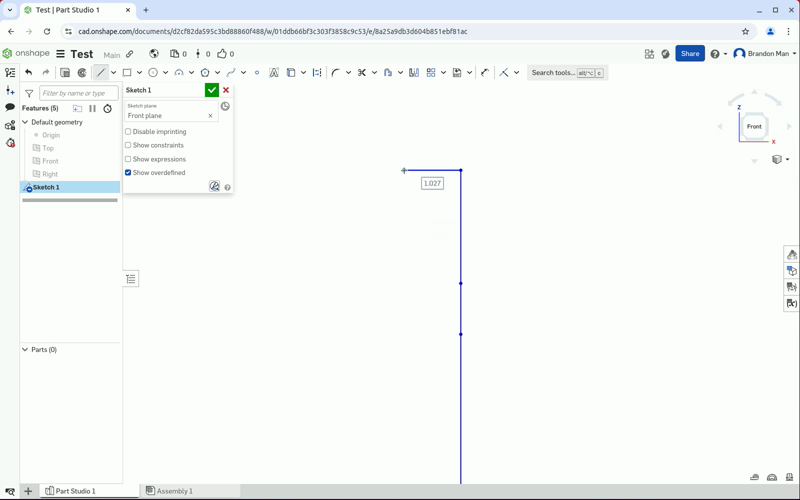
scroll(-6)
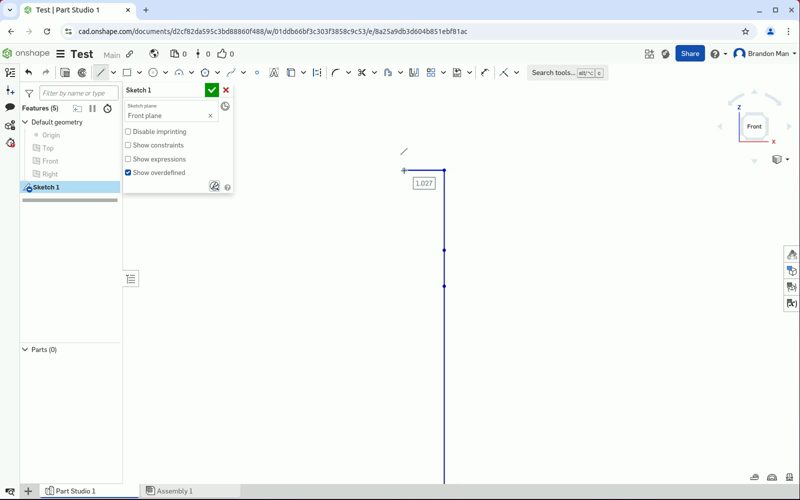
scroll(-6)
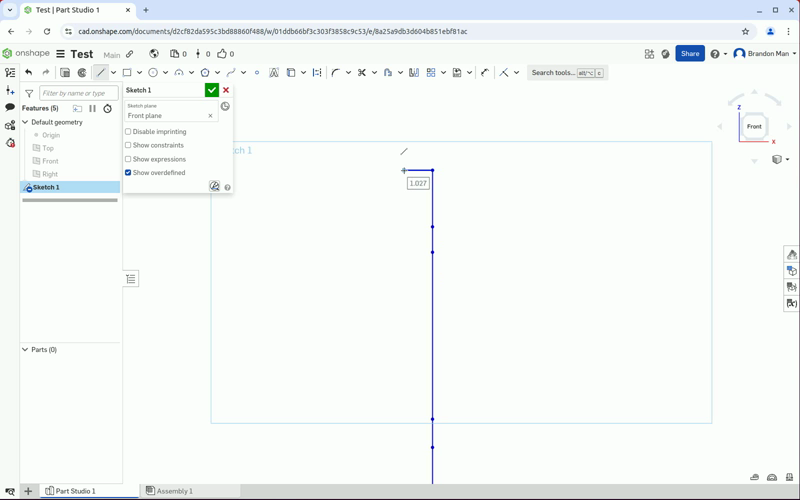
scroll(-6)
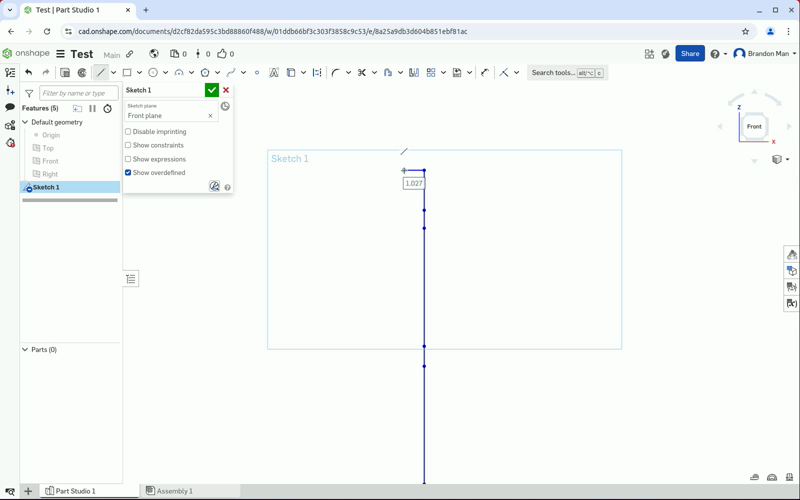
scroll(-6)
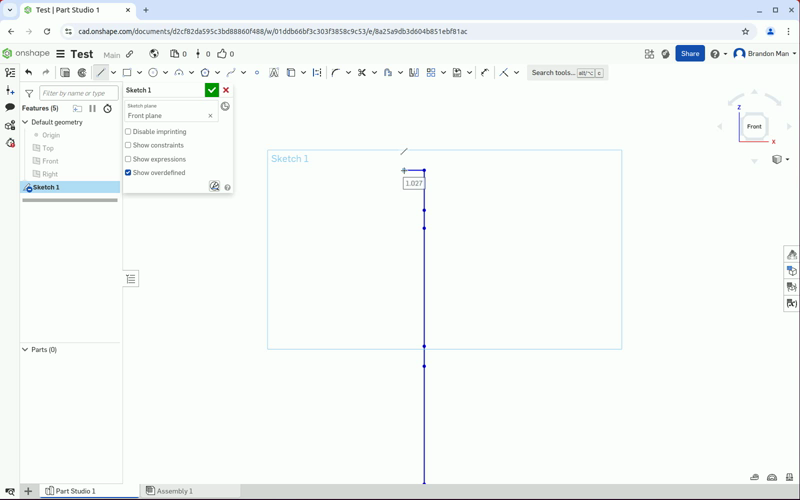
scroll(-6)
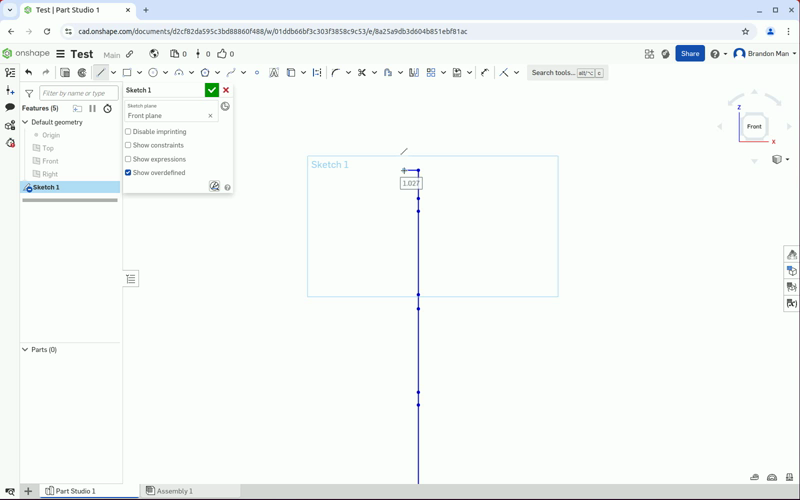
scroll(-6)
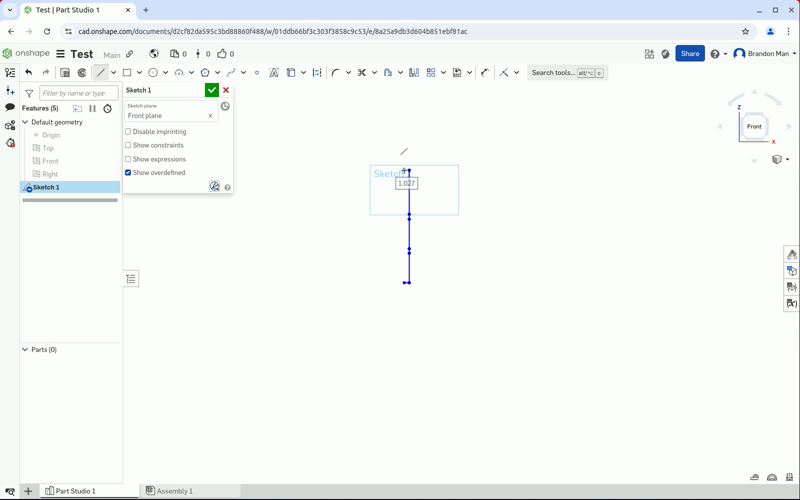
key_up(shift)
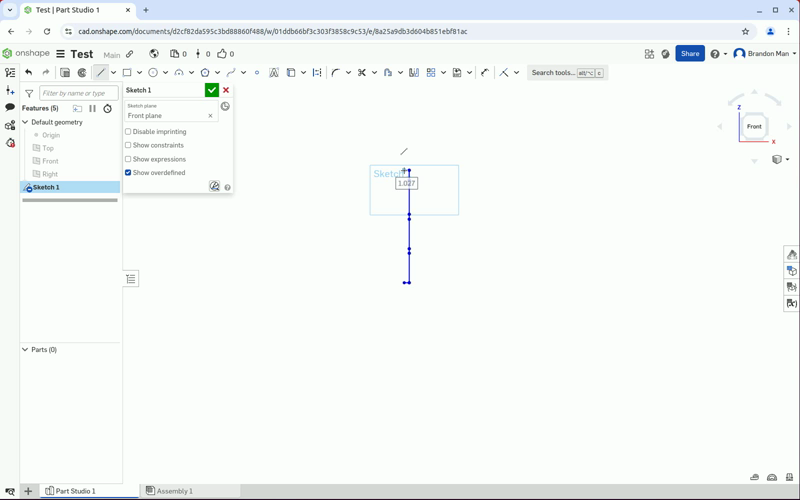
key_down(shift)
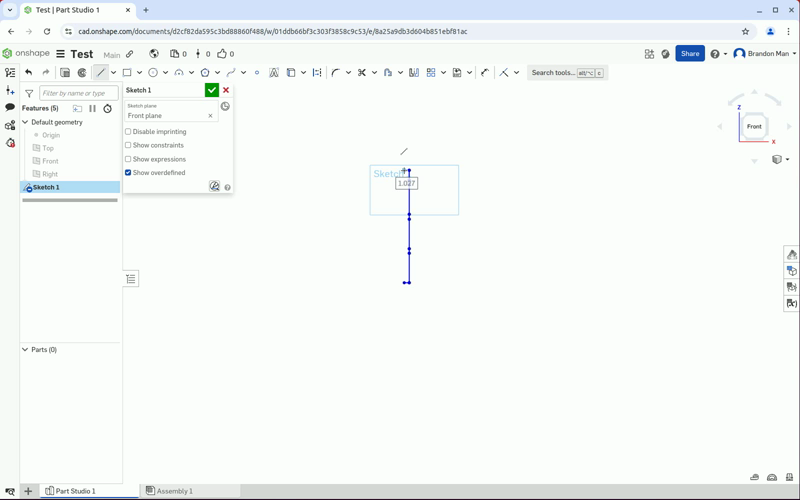
mouse_move(404, 282)
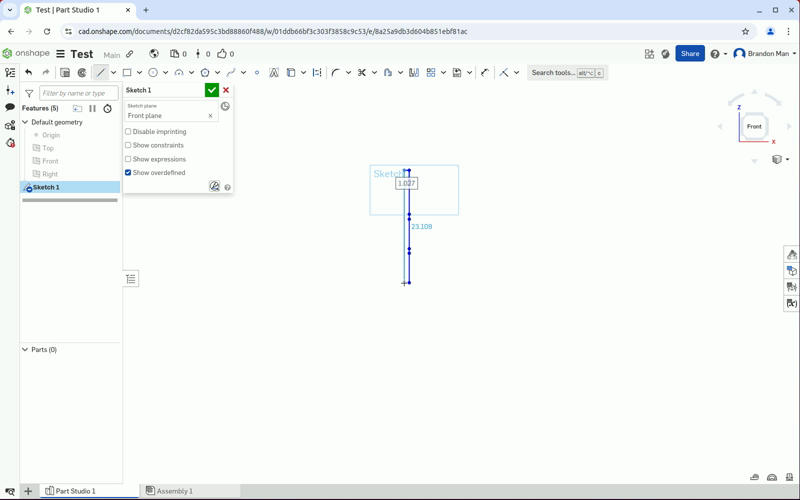
key_up(shift)
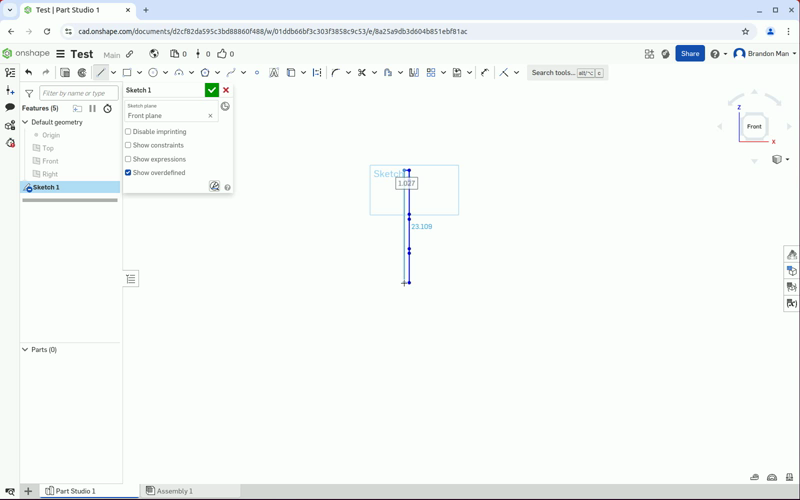
click(404, 282)
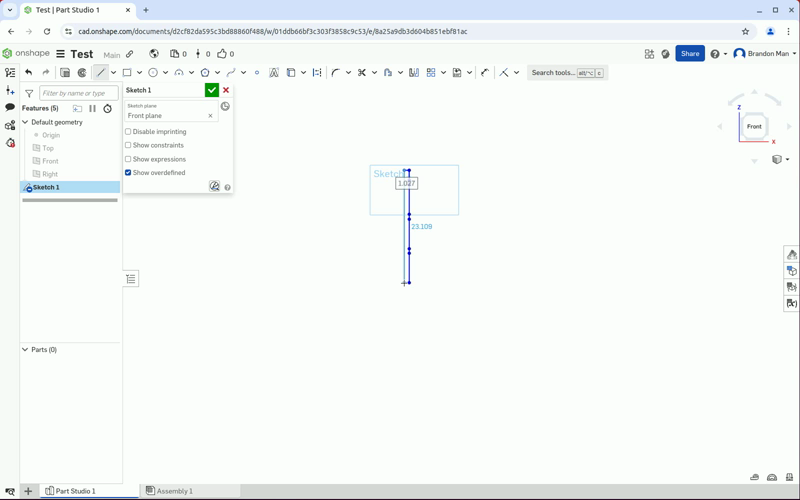
key(esc)
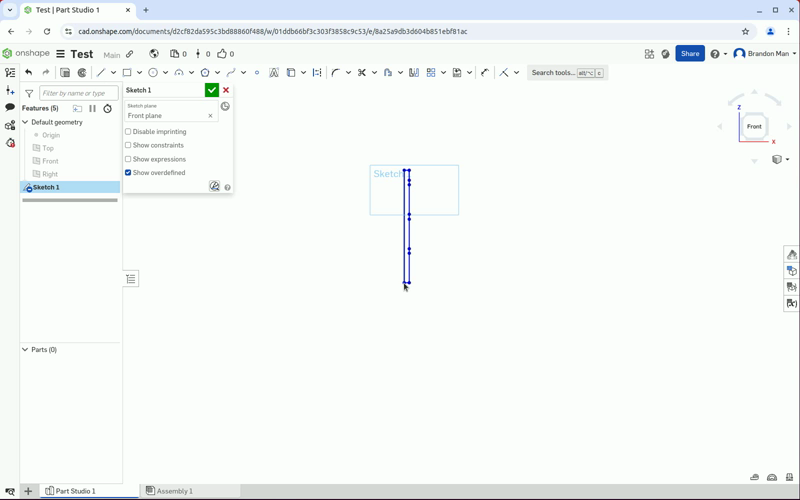
mouse_move(408, 207)
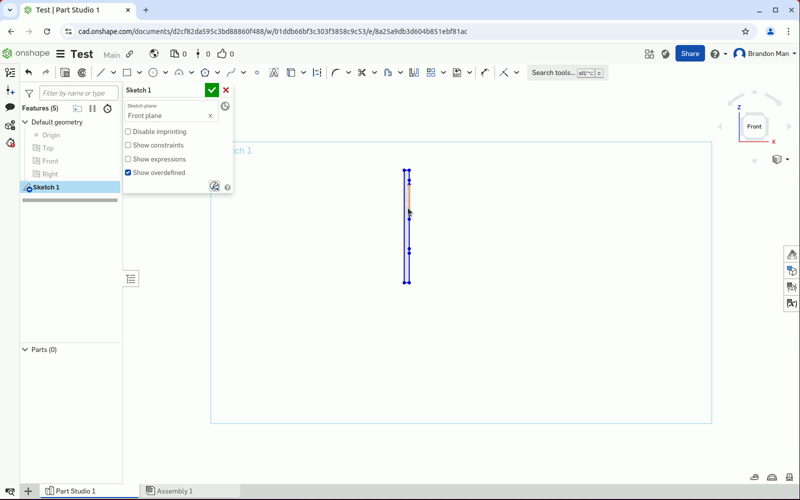
scroll(6)
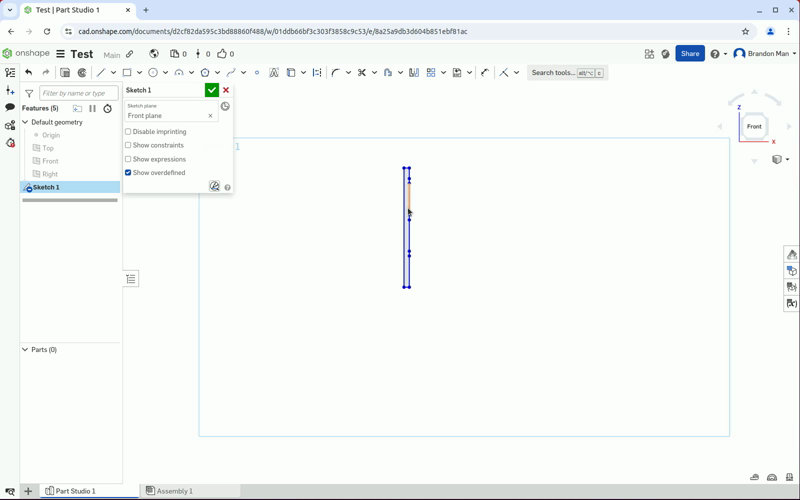
scroll(6)
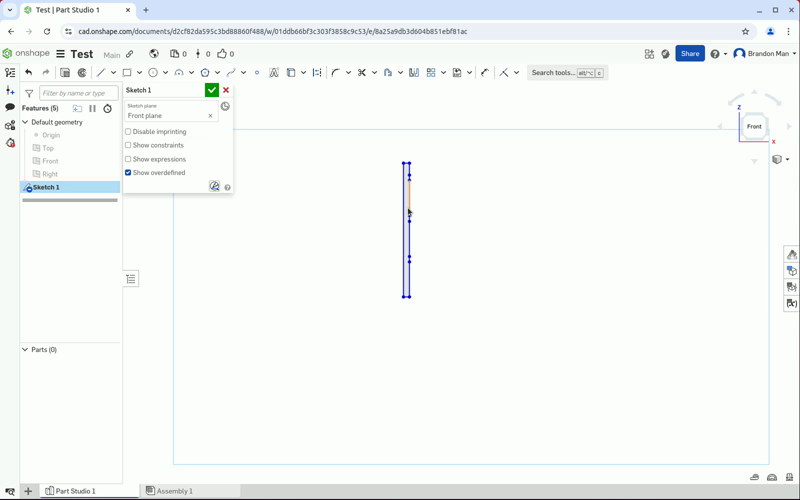
scroll(6)
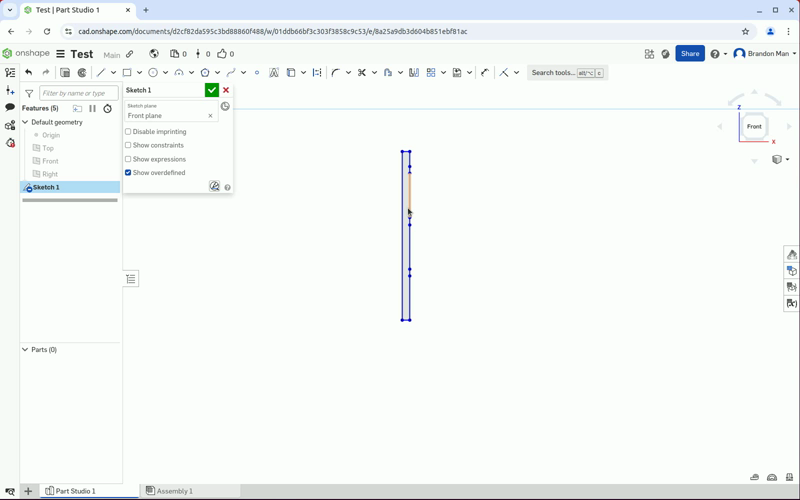
scroll(6)
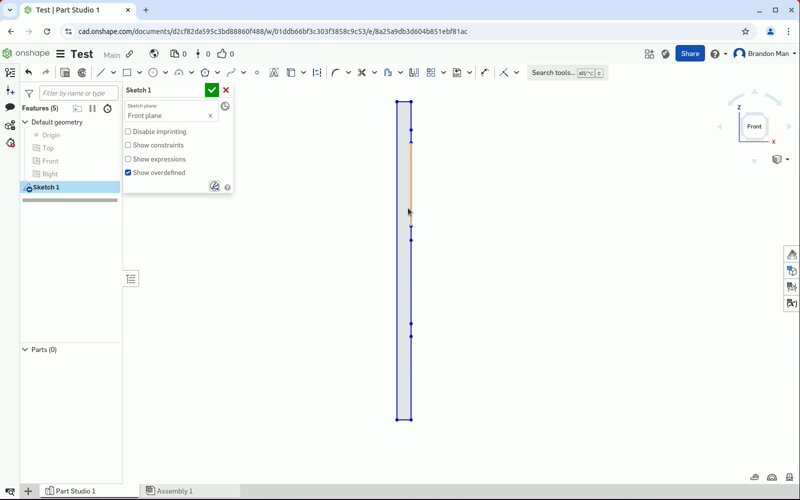
scroll(6)
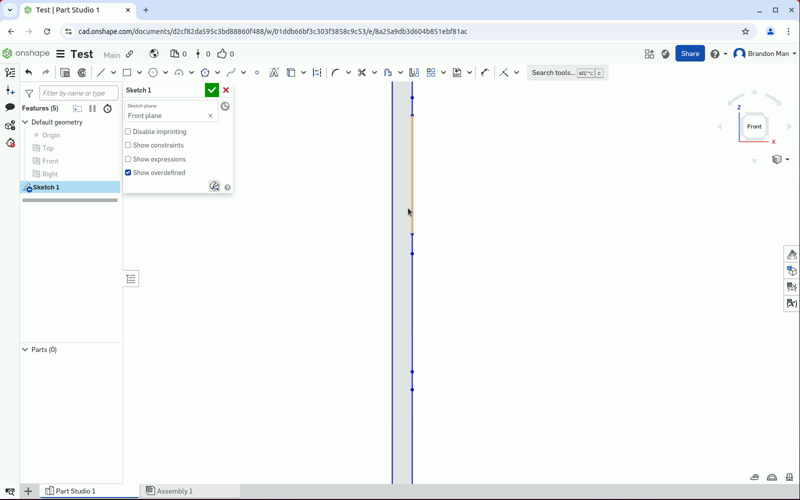
scroll(6)
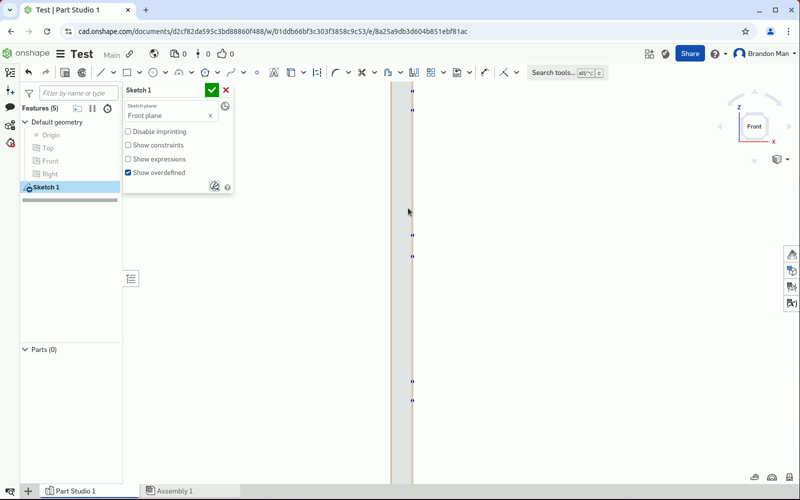
scroll(6)
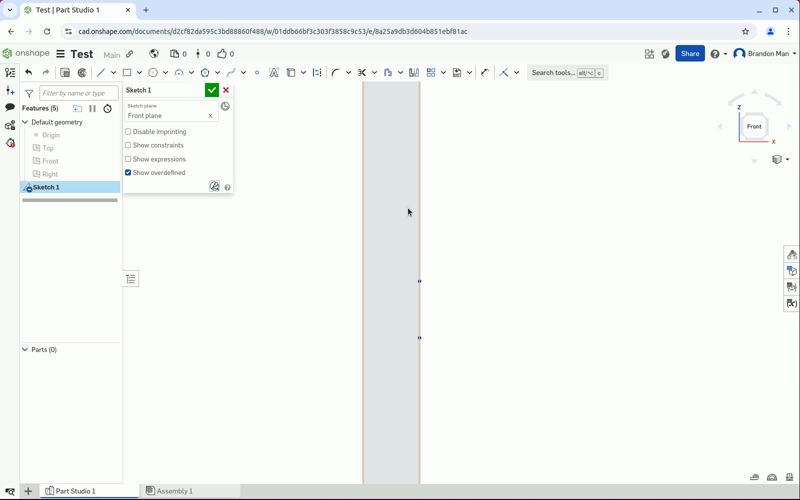
click(408, 207)
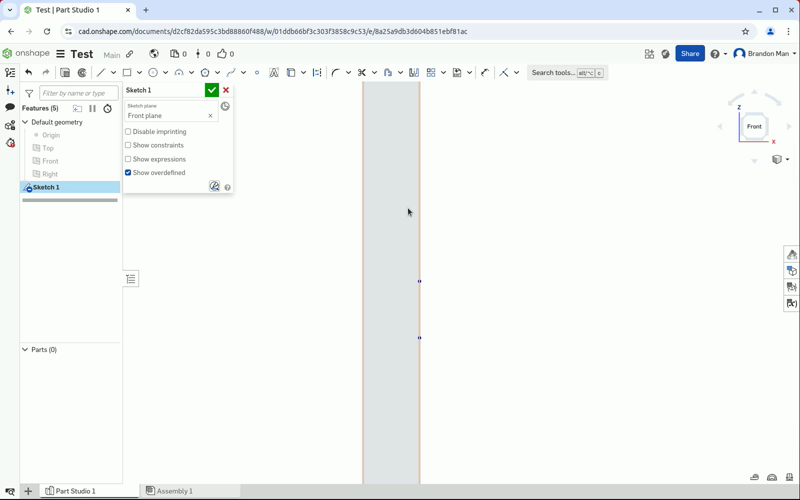
scroll(-6)
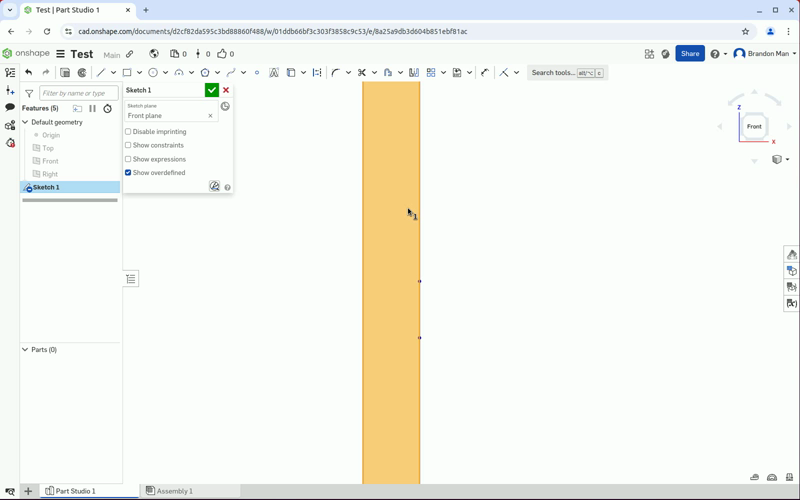
scroll(-6)
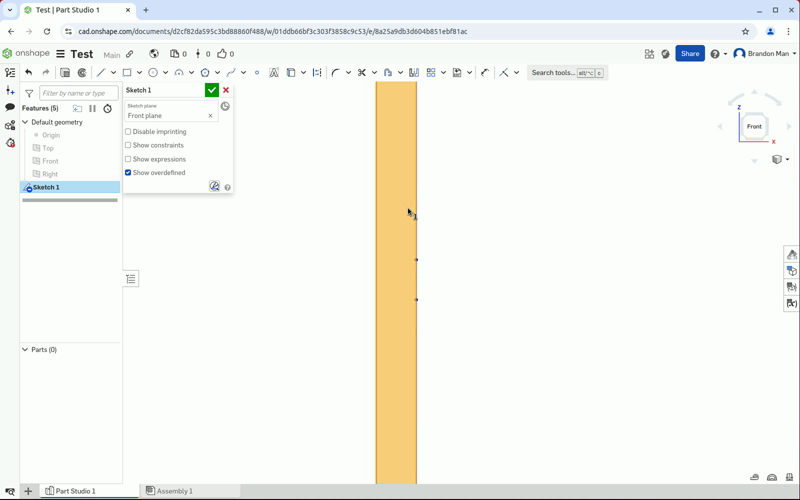
scroll(-6)
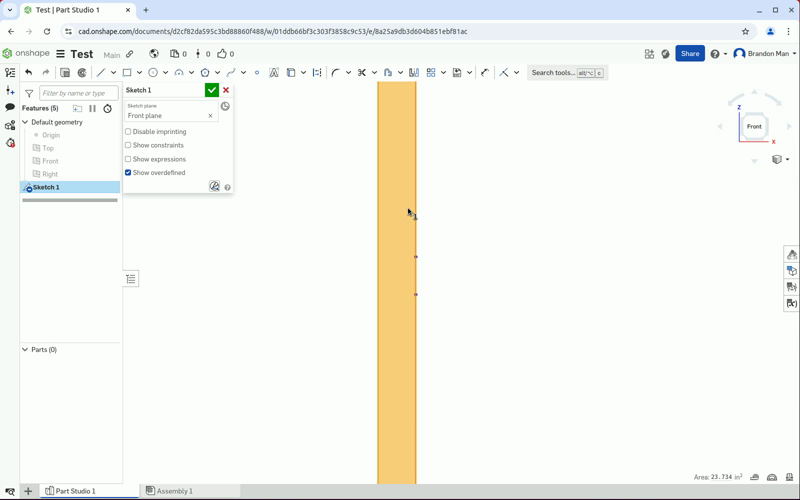
scroll(-6)
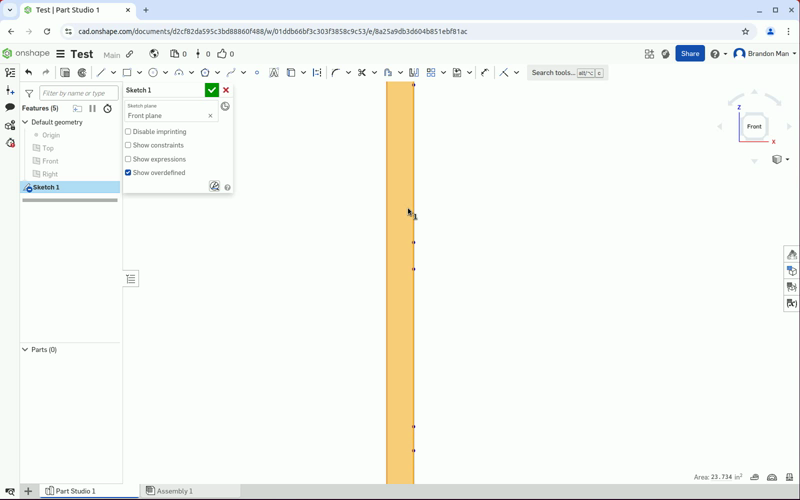
scroll(-6)
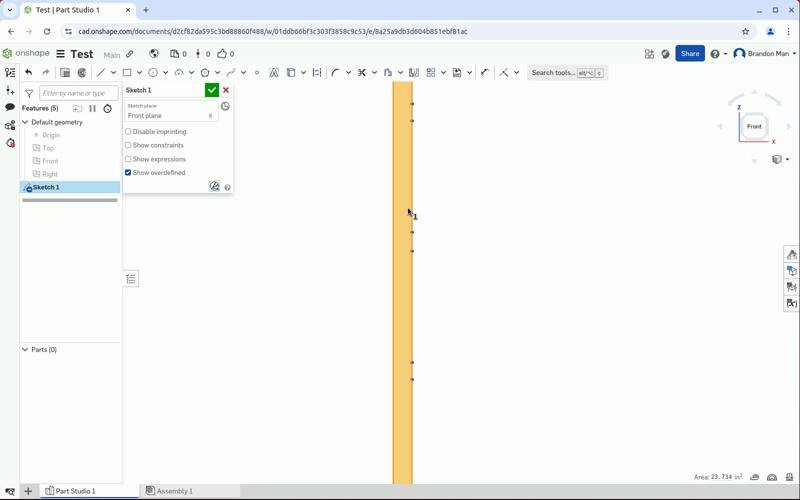
scroll(-6)
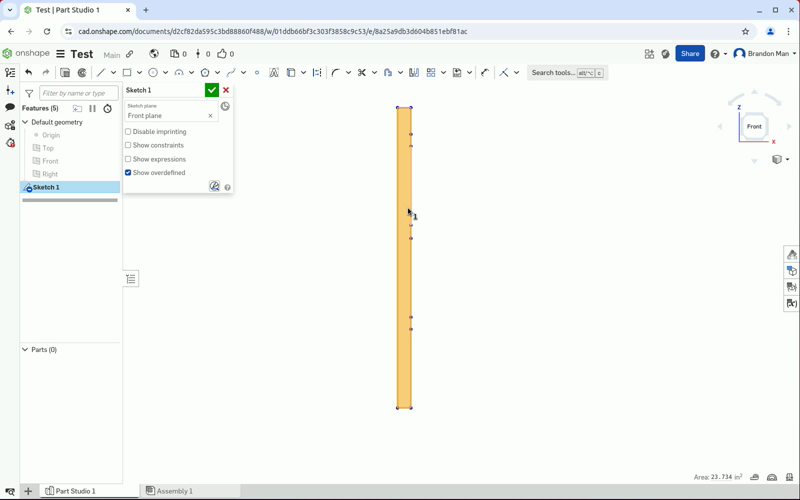
scroll(-6)
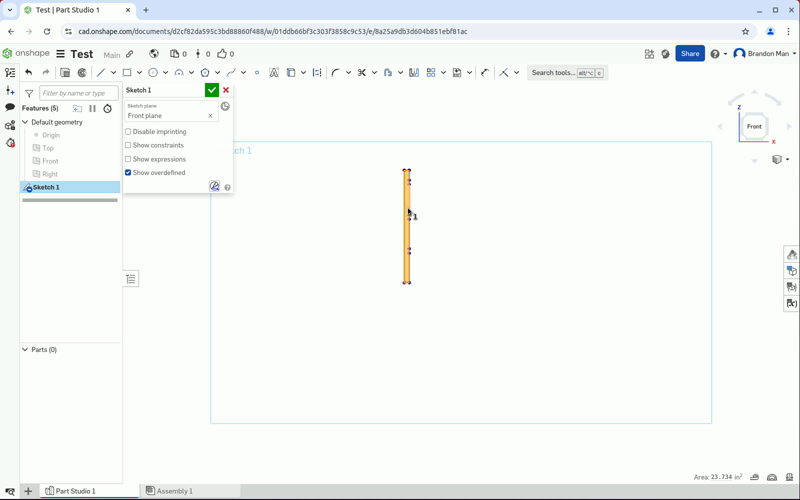
mouse_move(73, 352)
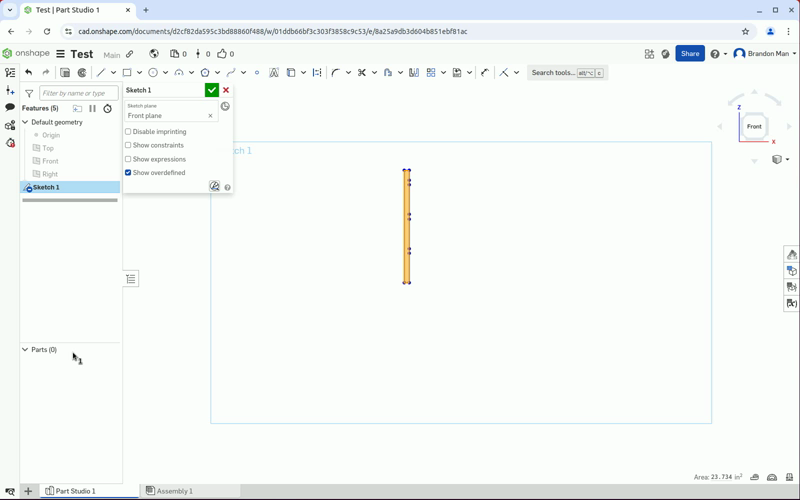
key(shift+y)
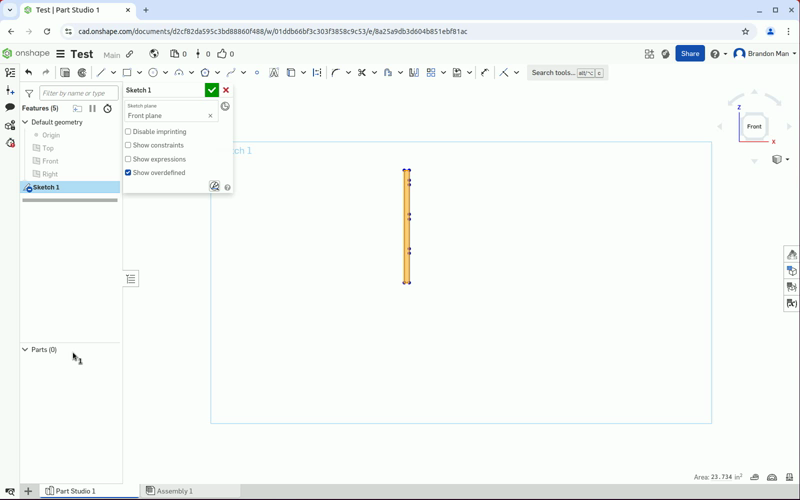
key(shift+e)
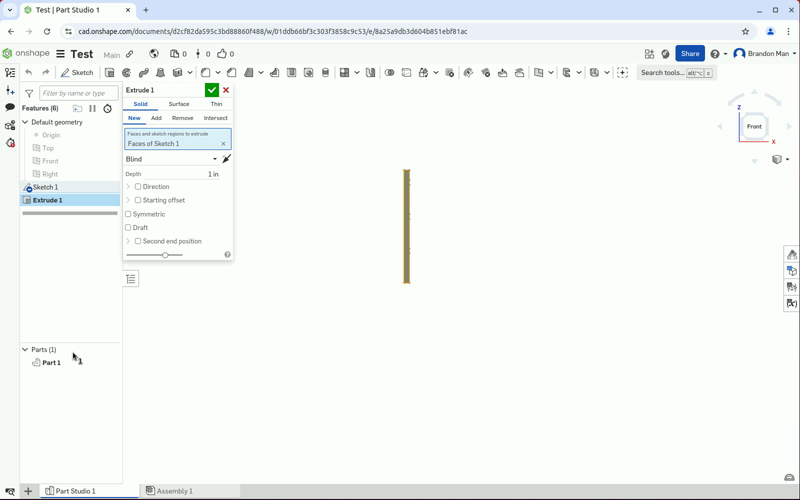
mouse_move(143, 106)
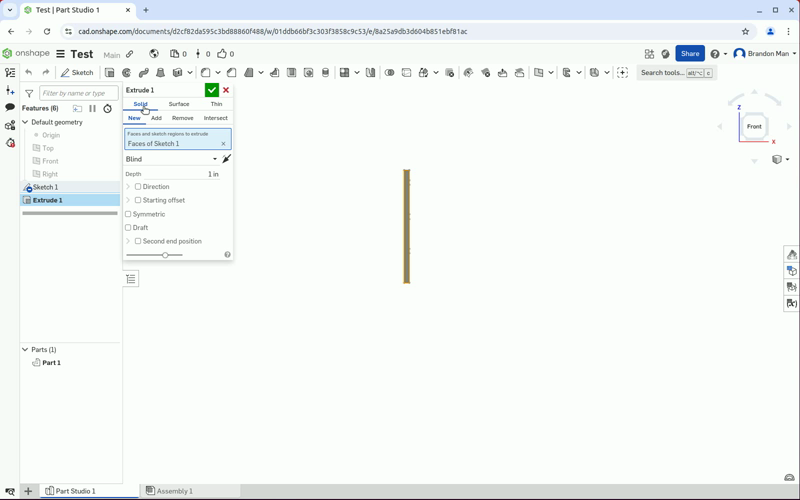
click(143, 106)
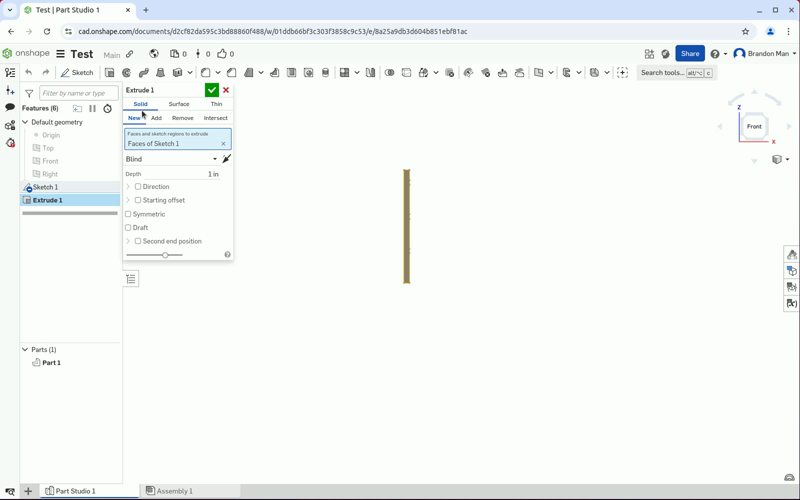
mouse_move(137, 120)
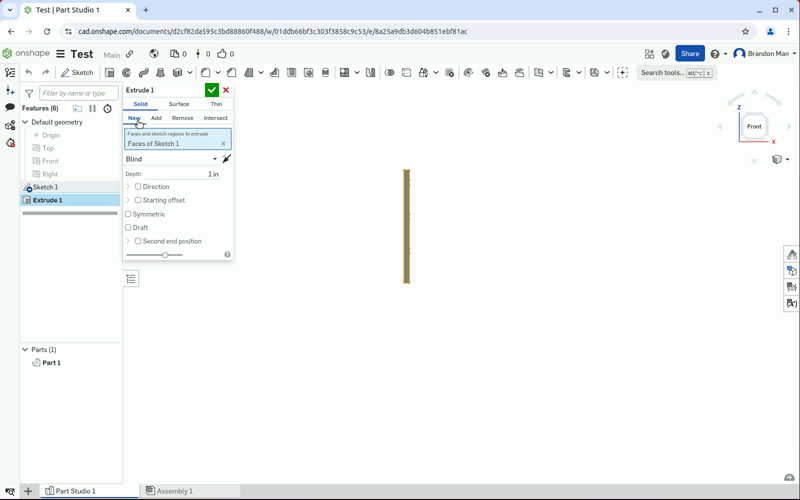
click(137, 120)
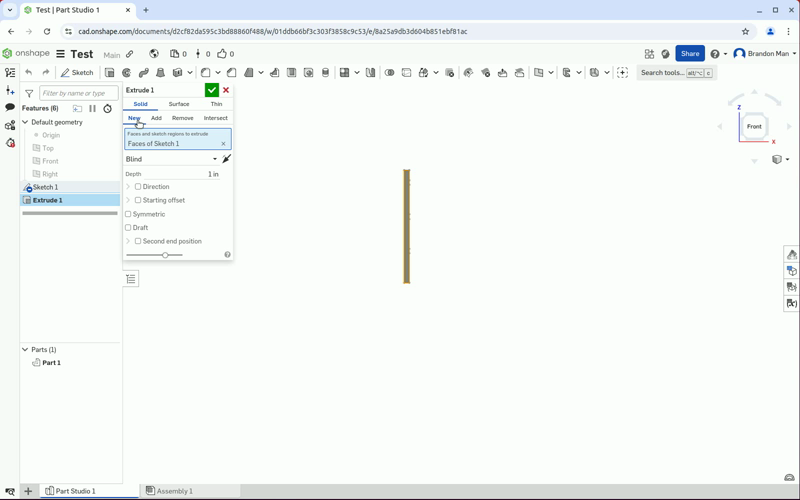
key(tab, 4)
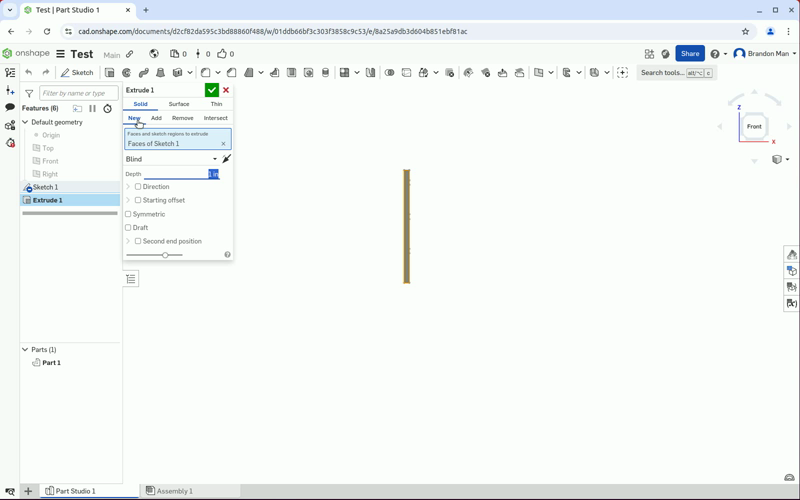
text(7.703)
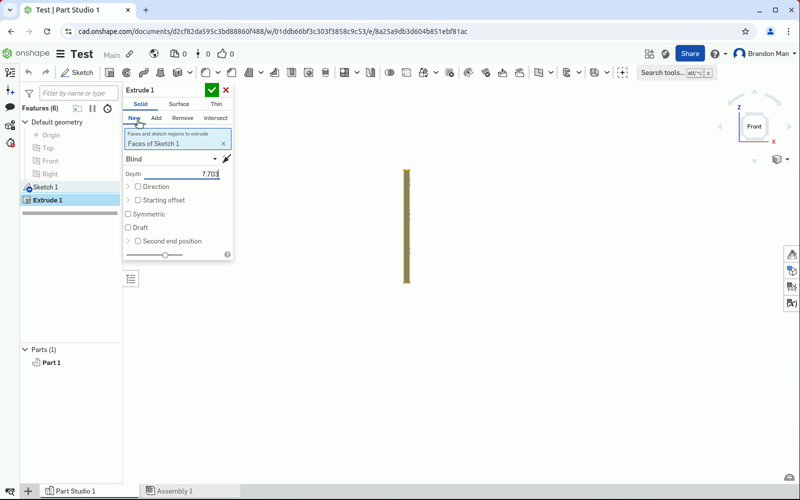
key(enter)
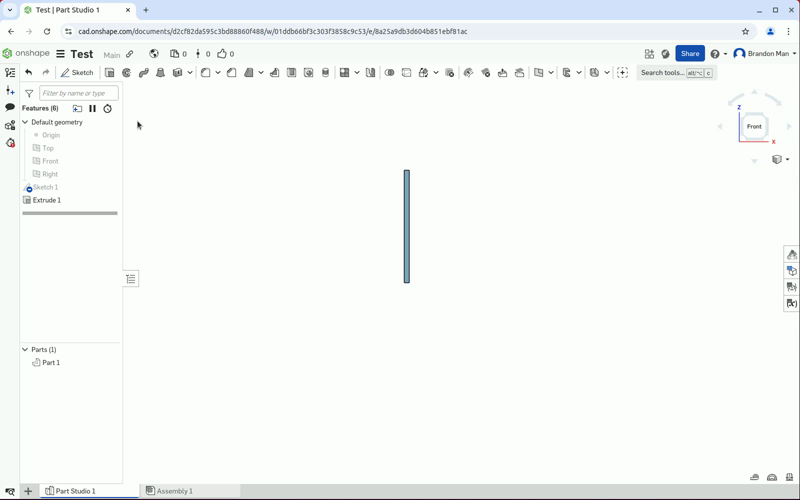
key(shift+h)
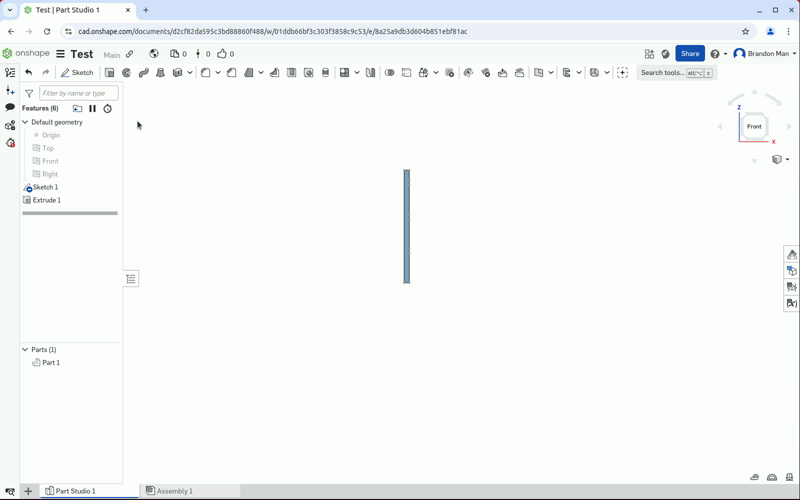
key(shift+h)
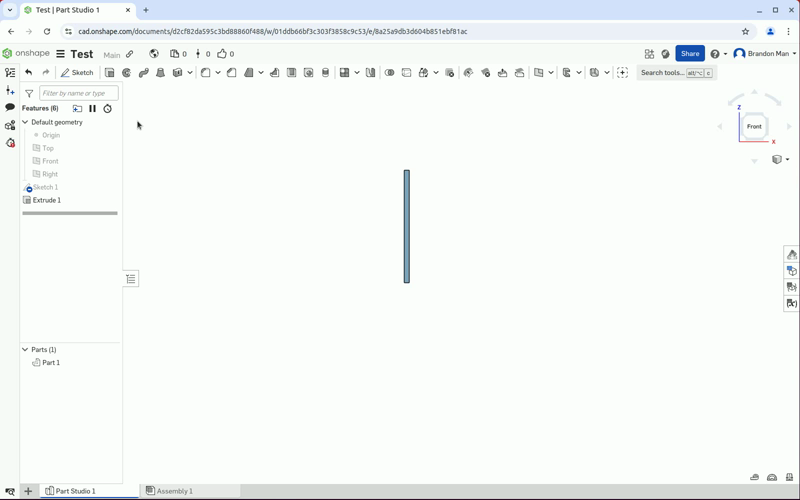
mouse_move(73, 189)
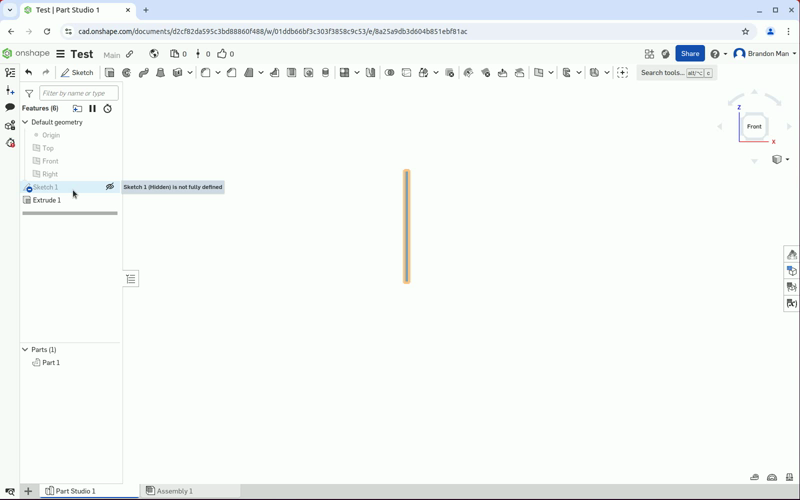
click(73, 189)
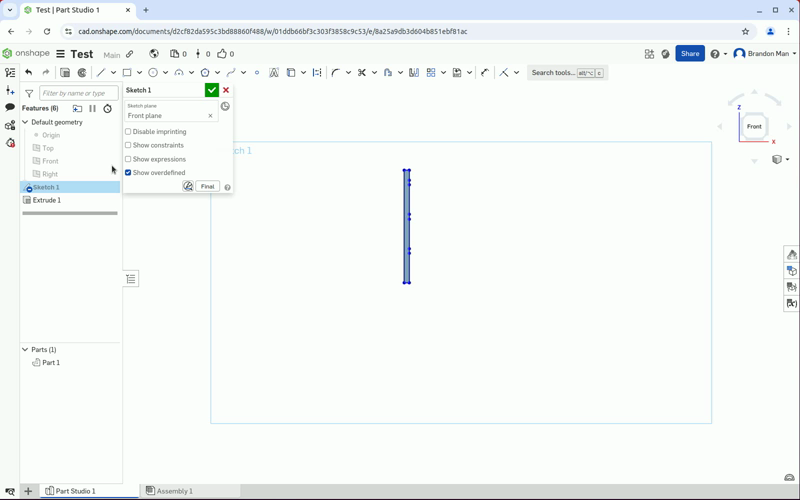
mouse_move(229, 92)
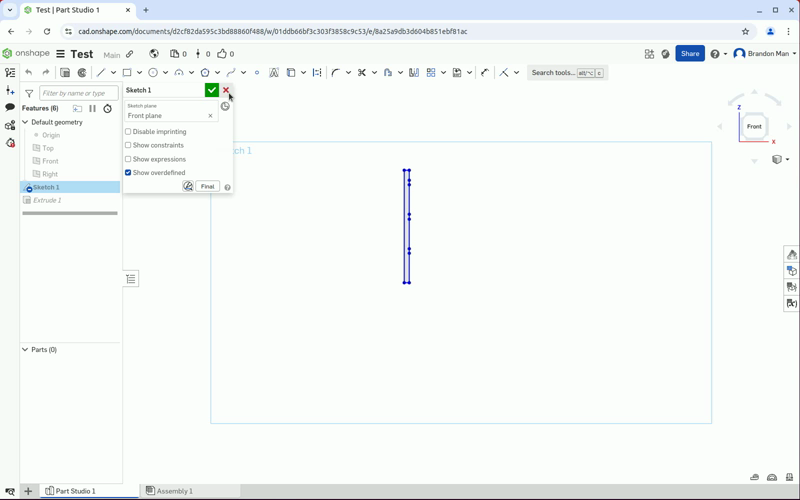
click(229, 92)
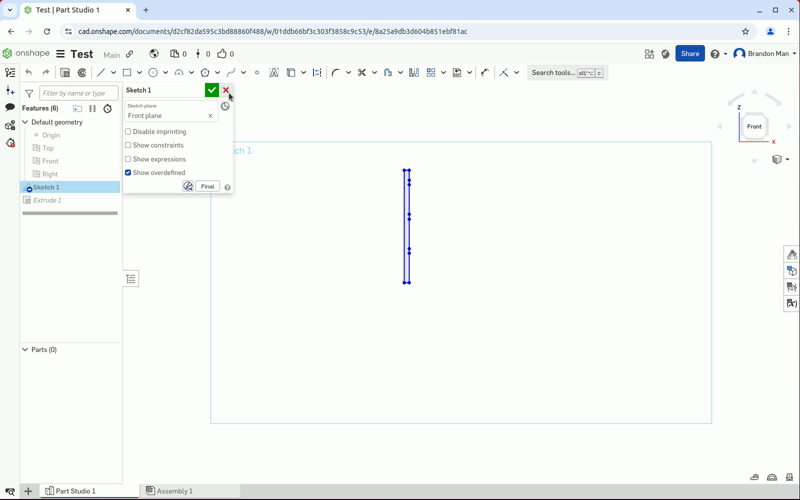
key(shift+s)
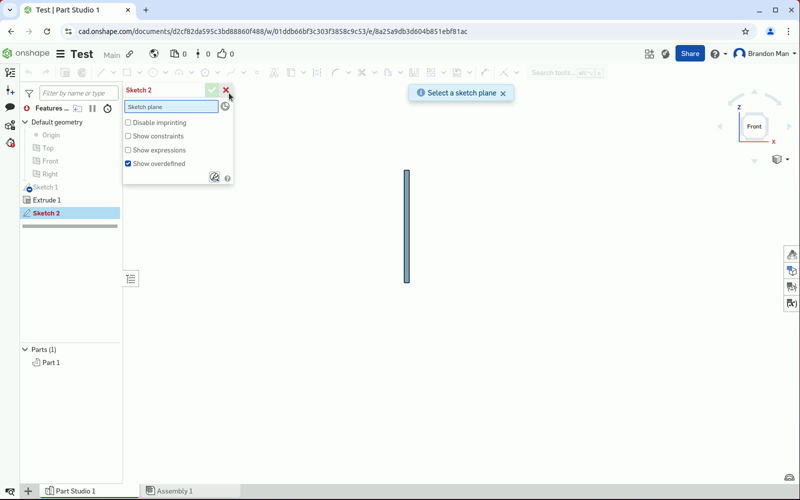
mouse_move(73, 163)
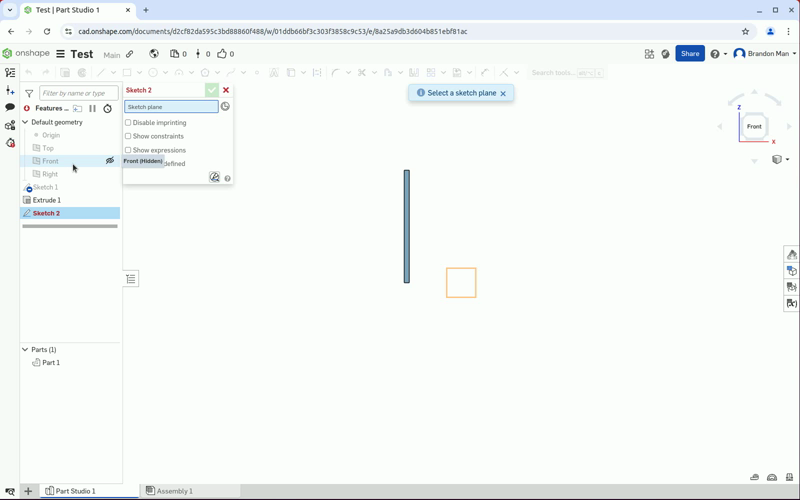
click(73, 163)
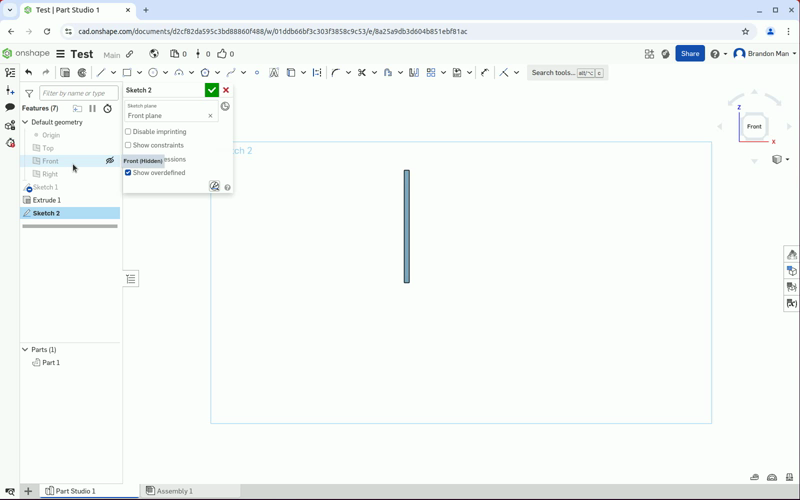
mouse_move(73, 352)
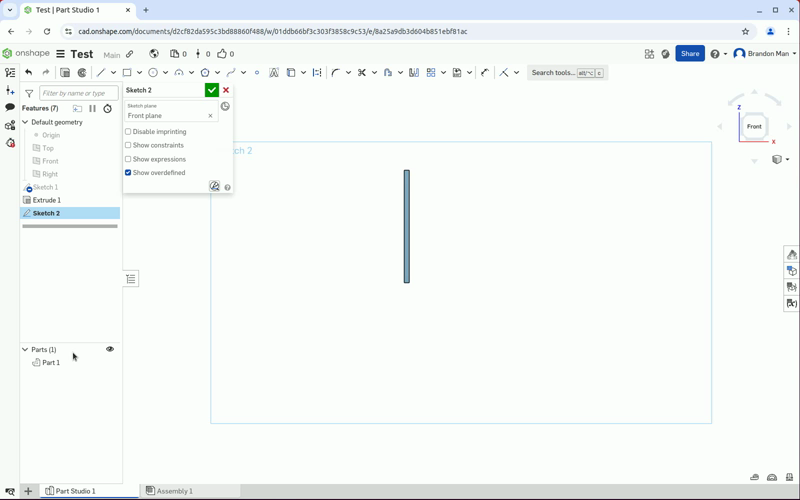
key(y)
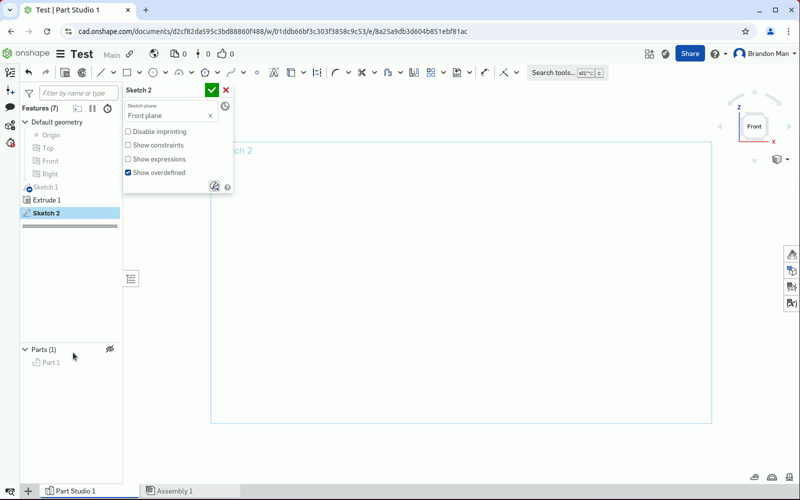
key(l)
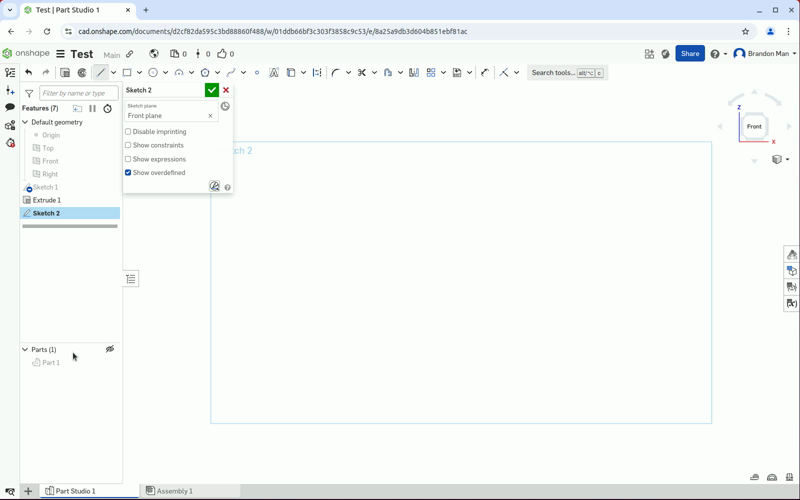
key_down(shift)
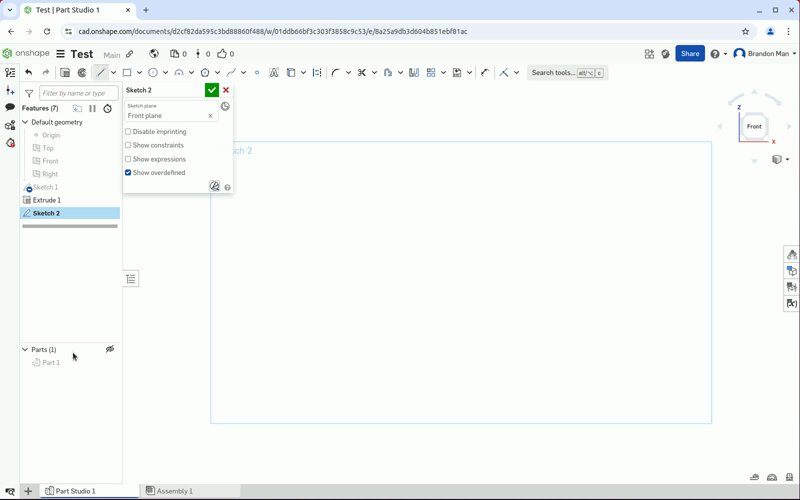
mouse_move(409, 184)
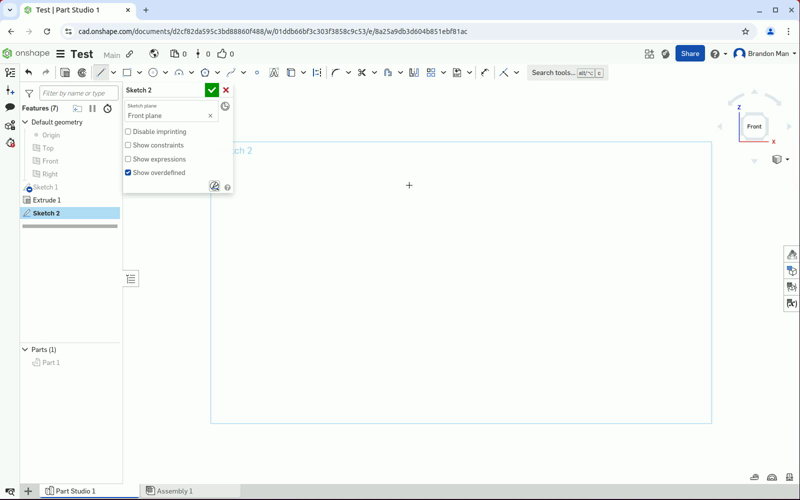
click(409, 184)
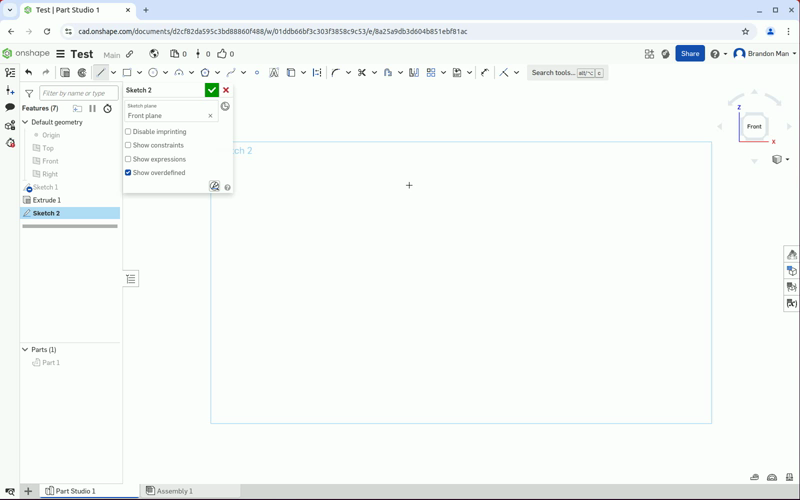
key_up(shift)
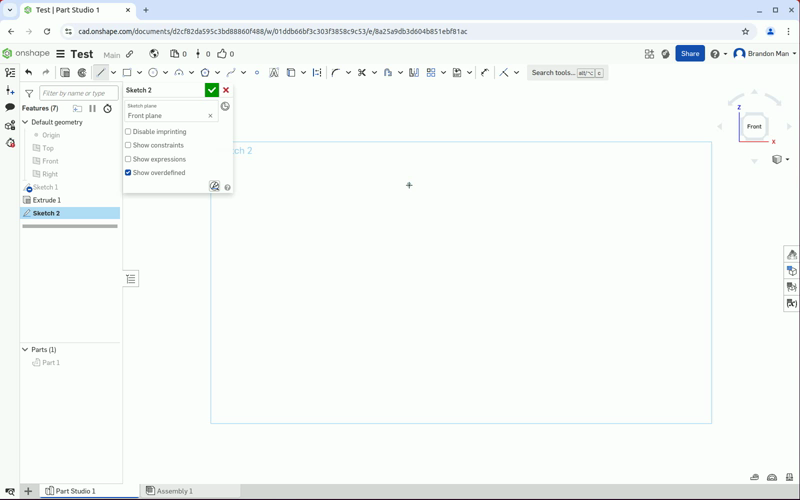
key_down(shift)
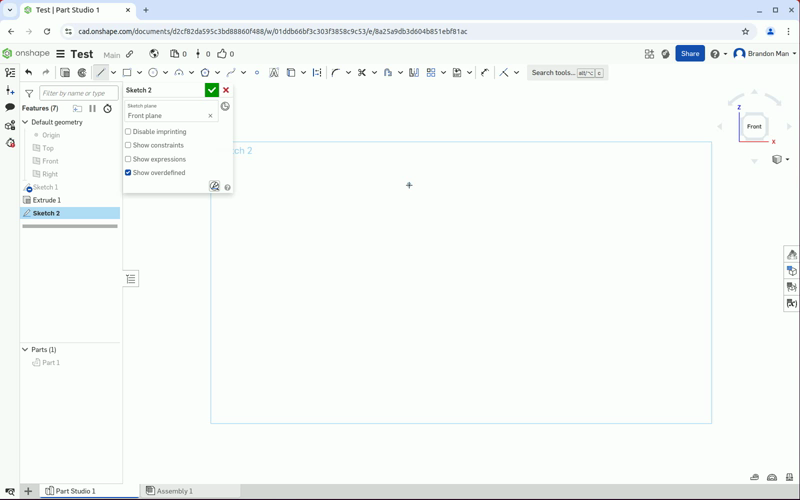
mouse_move(516, 184)
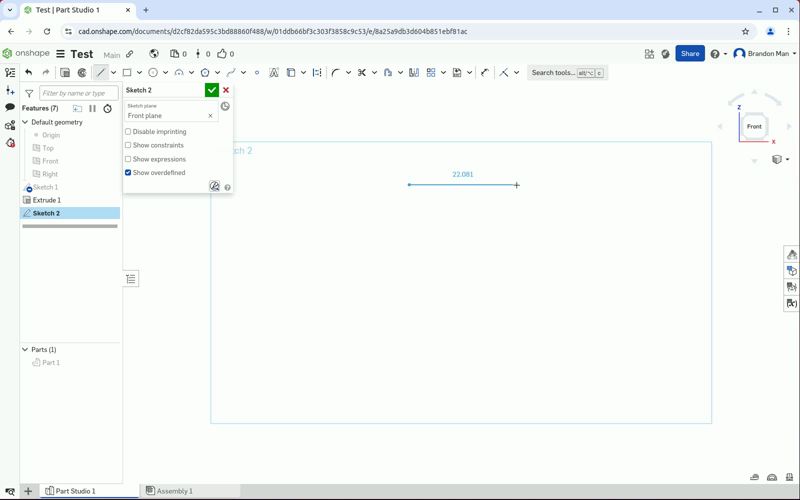
click(516, 184)
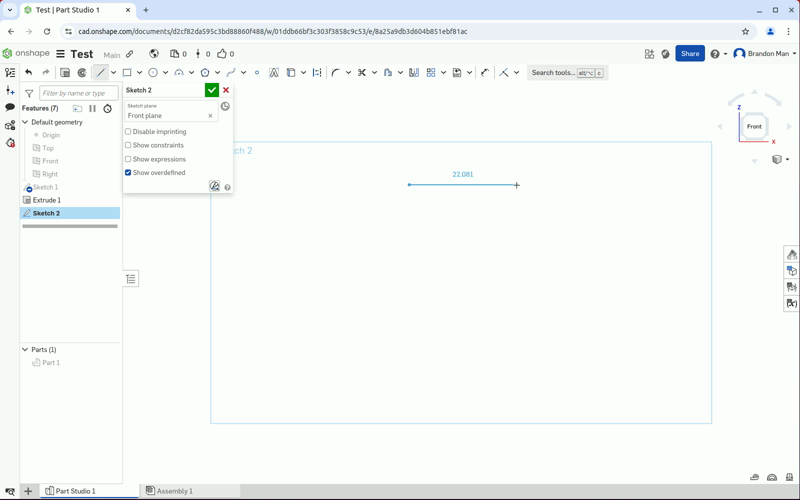
key_up(shift)
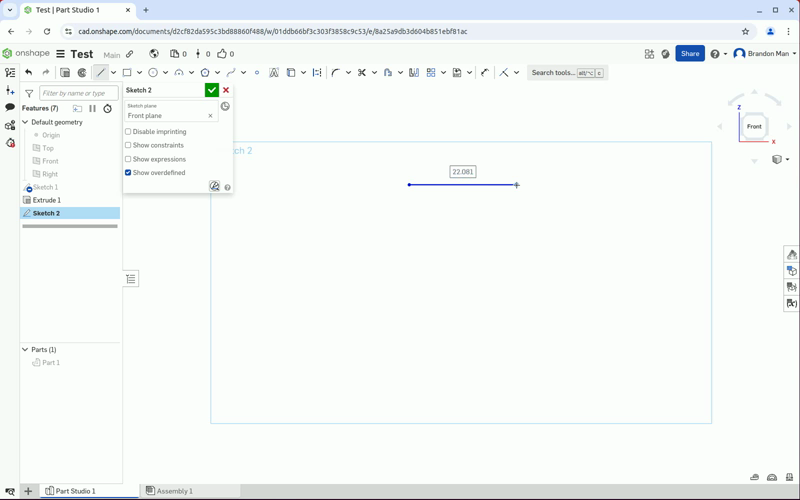
key_down(shift)
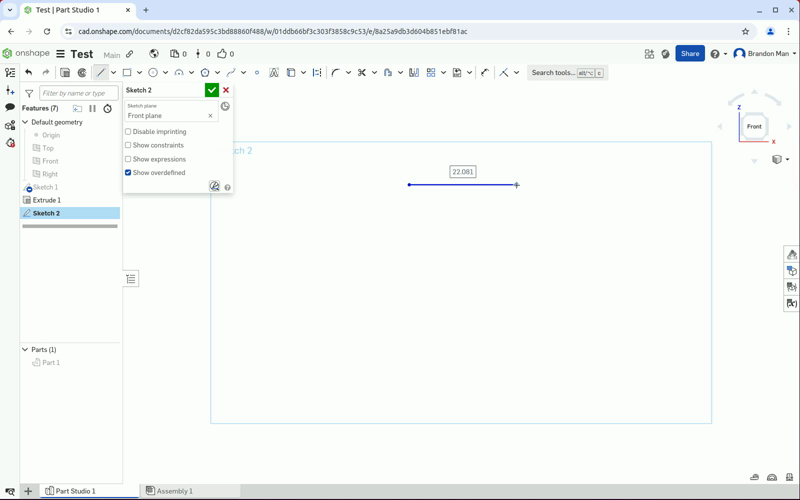
mouse_move(546, 184)
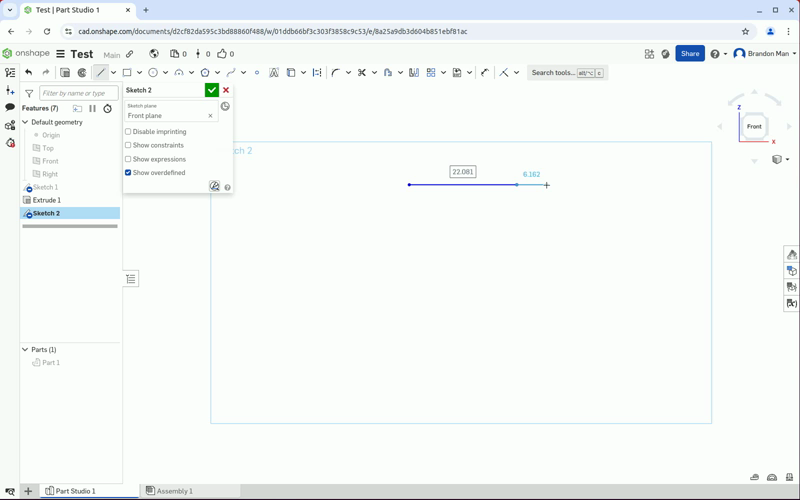
mouse_move(516, 180)
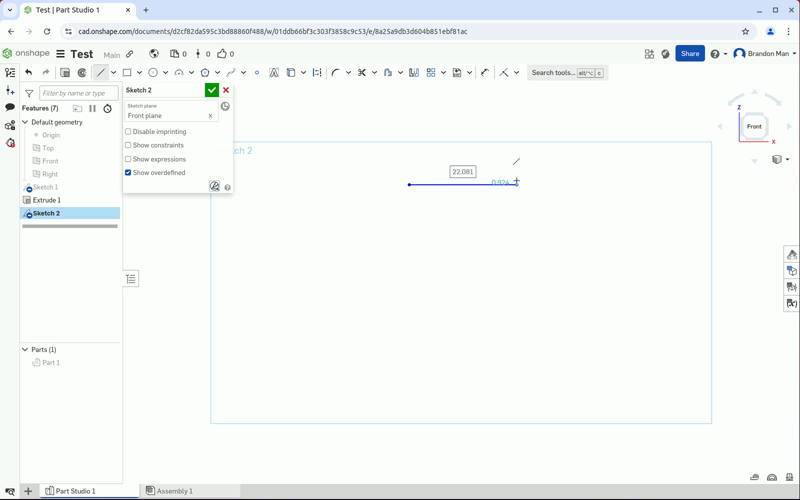
scroll(6)
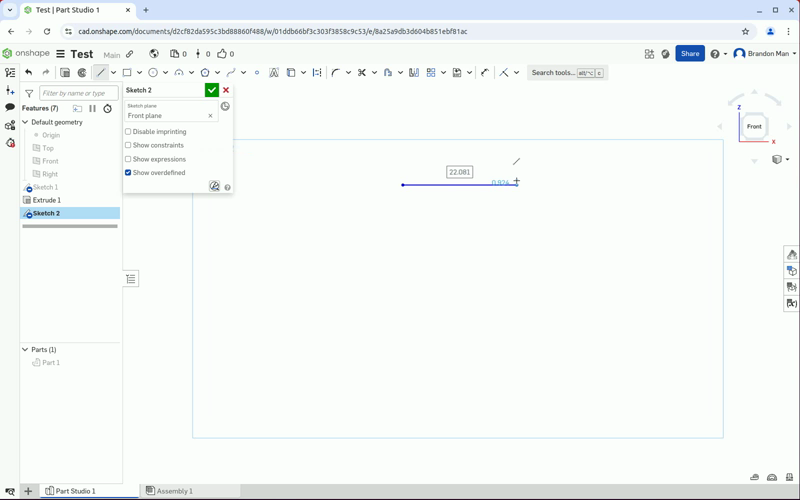
scroll(6)
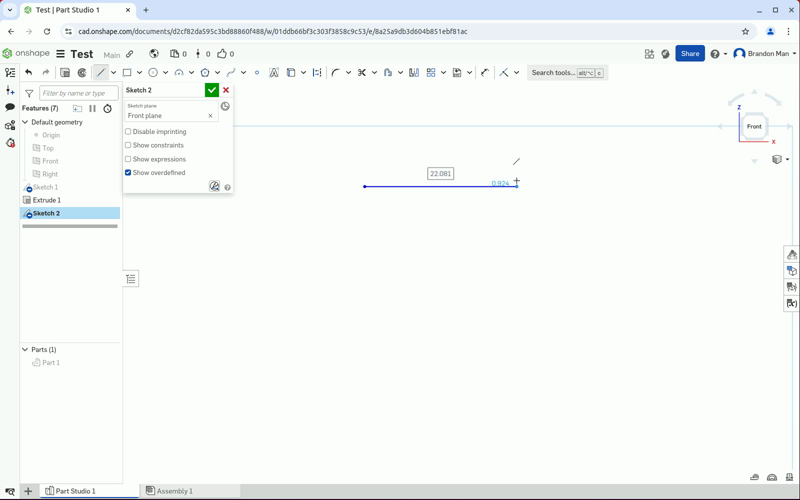
scroll(6)
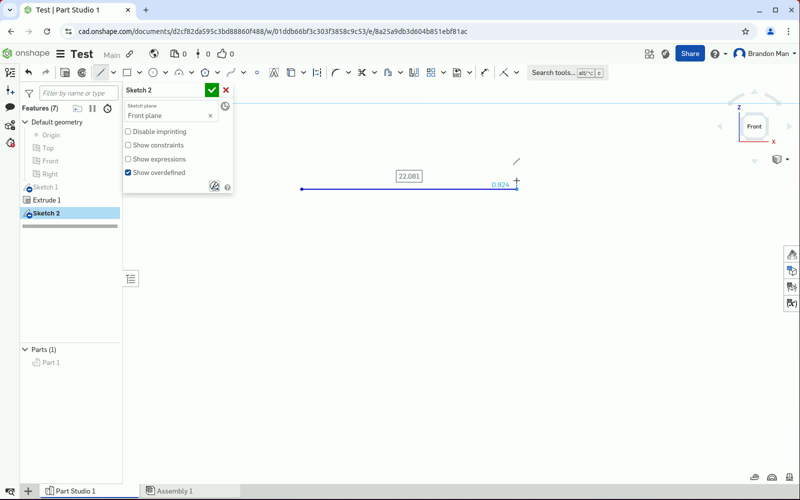
scroll(6)
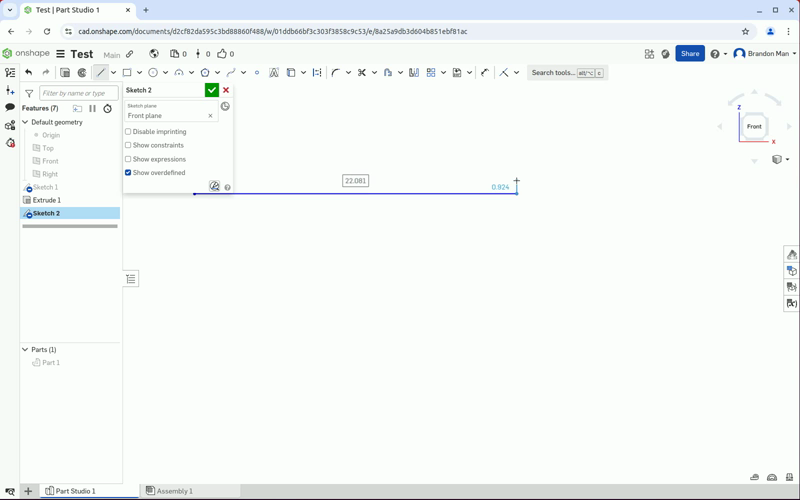
scroll(6)
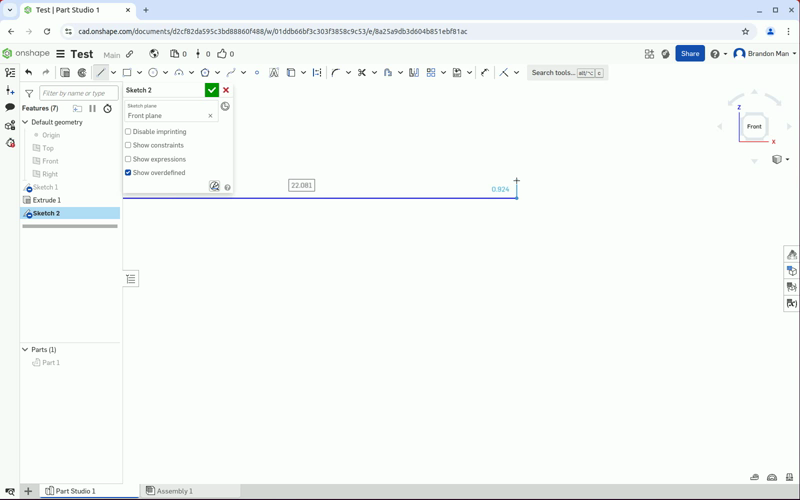
scroll(6)
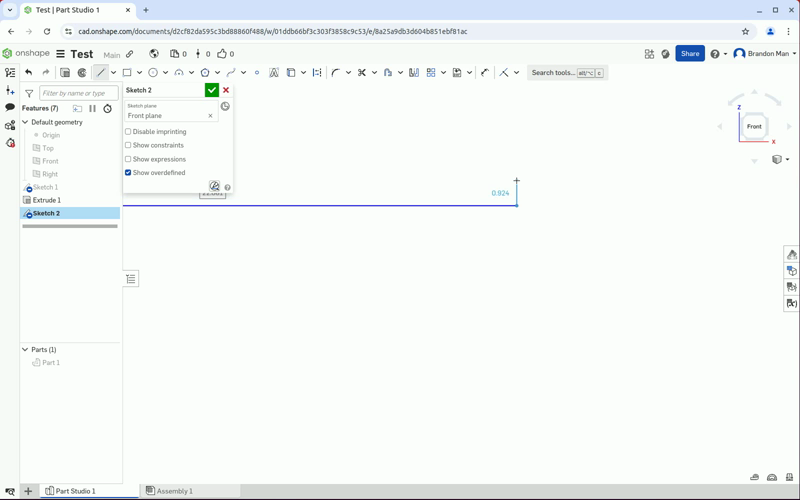
scroll(6)
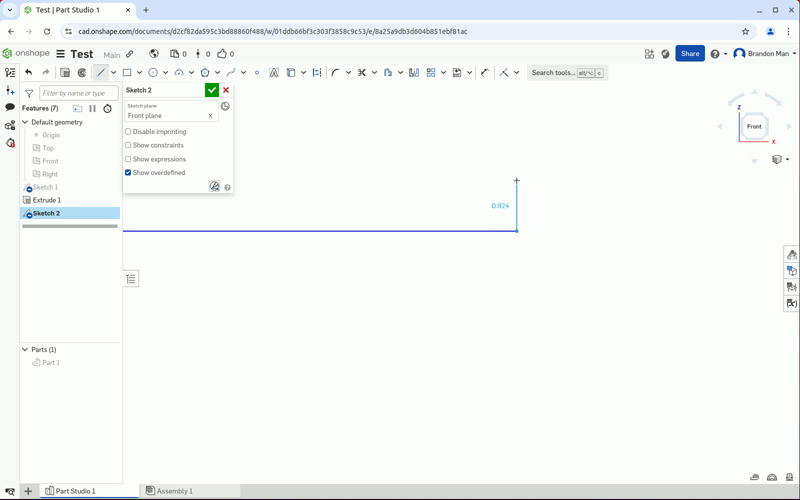
click(516, 180)
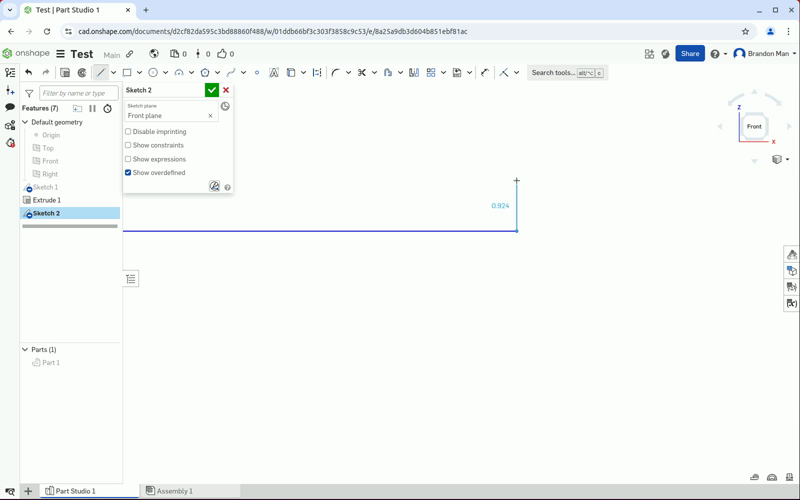
scroll(-6)
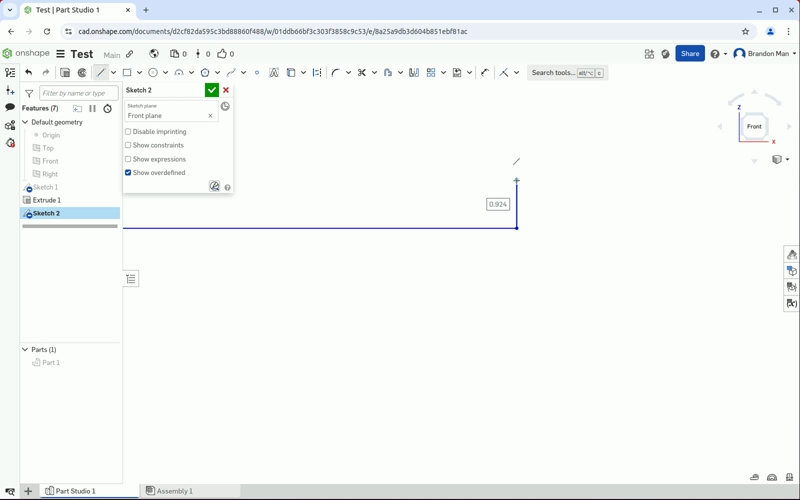
scroll(-6)
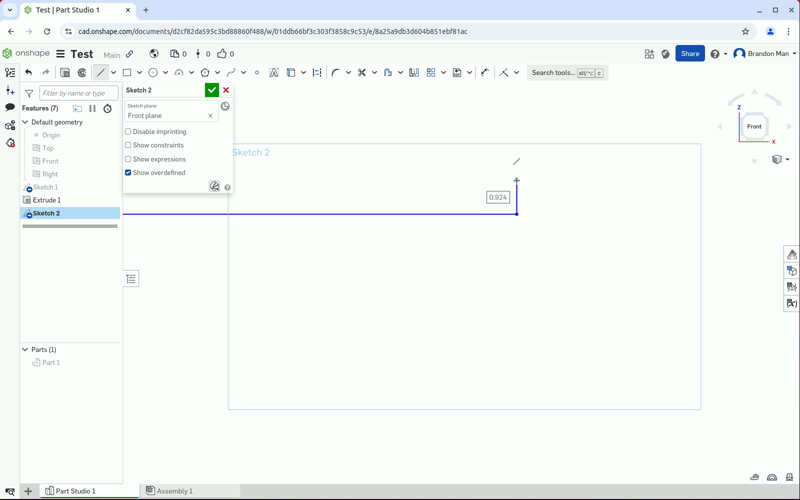
scroll(-6)
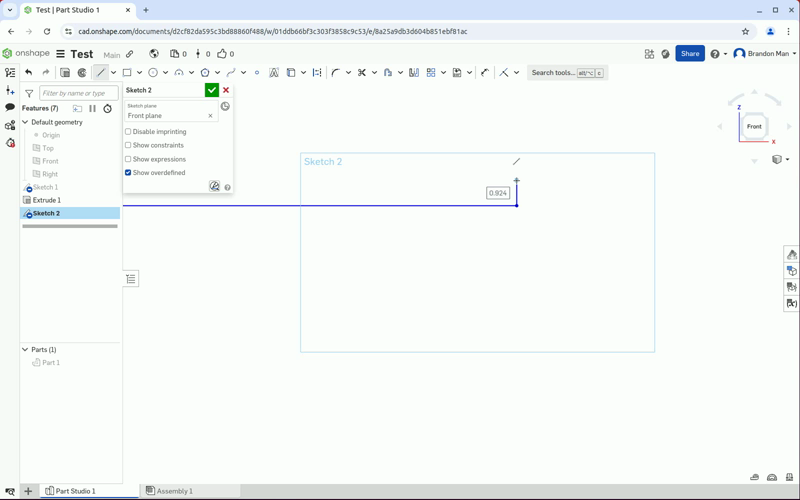
scroll(-6)
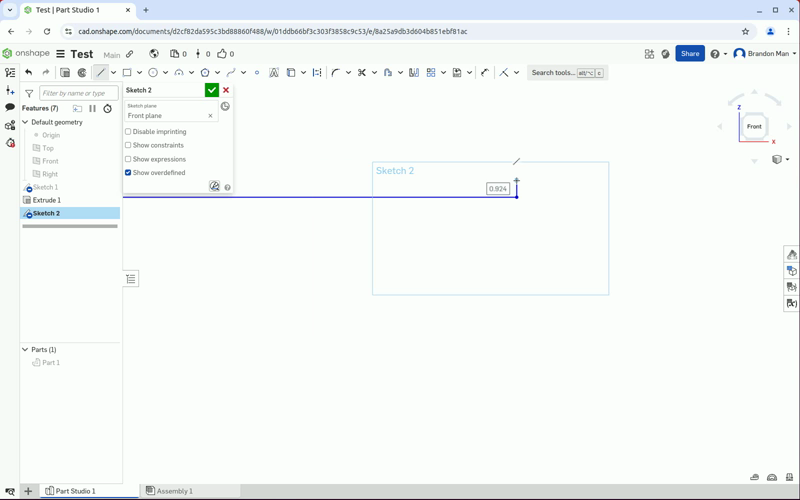
scroll(-6)
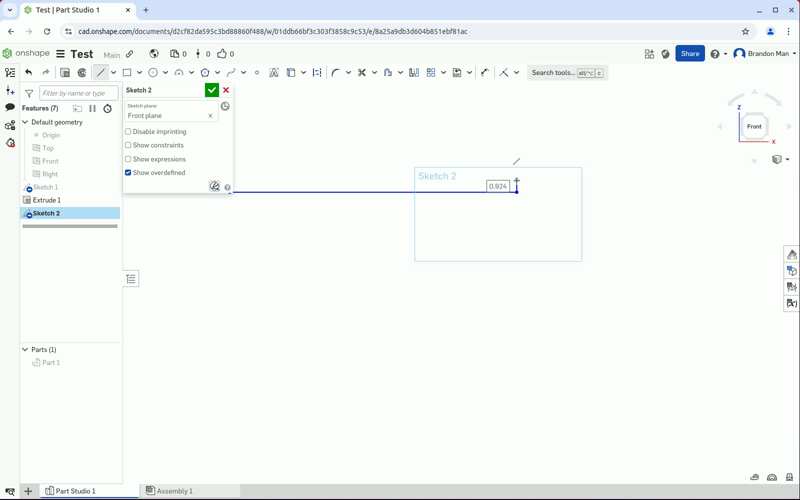
scroll(-6)
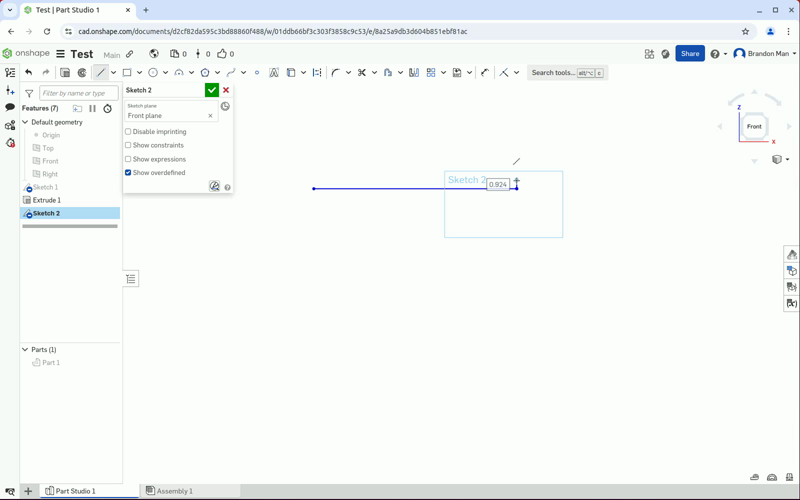
scroll(-6)
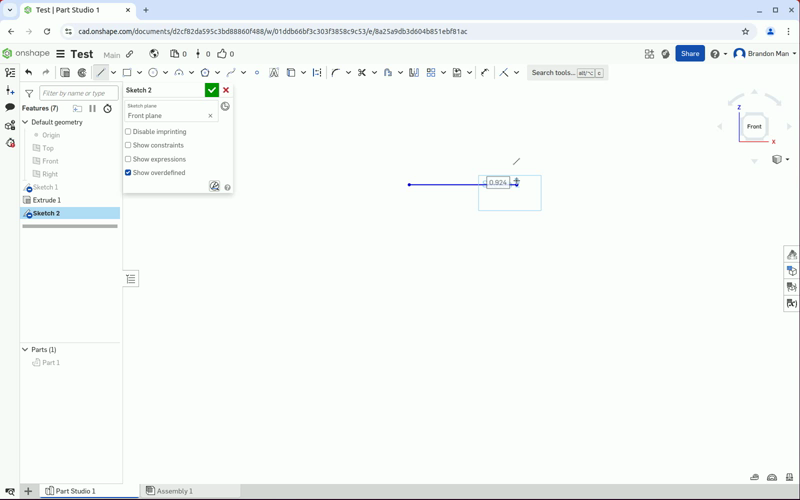
key_up(shift)
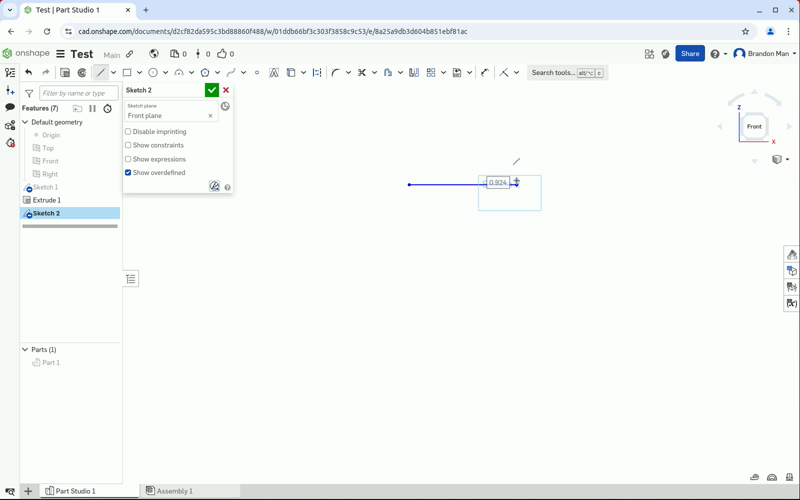
key_down(shift)
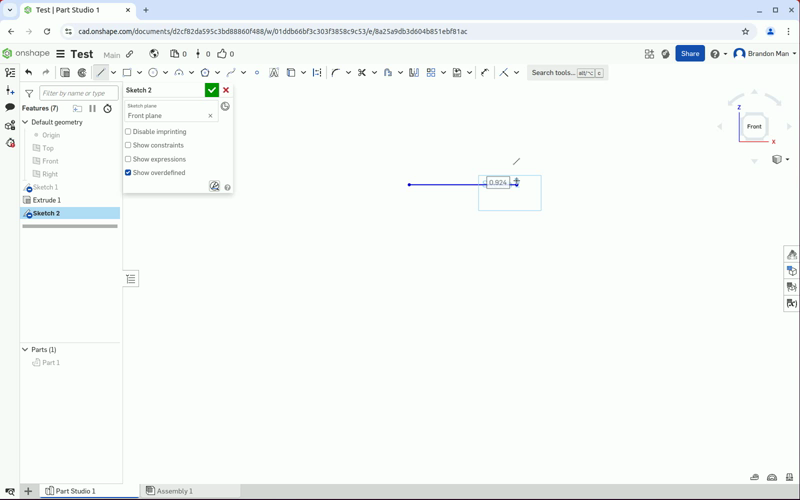
mouse_move(409, 180)
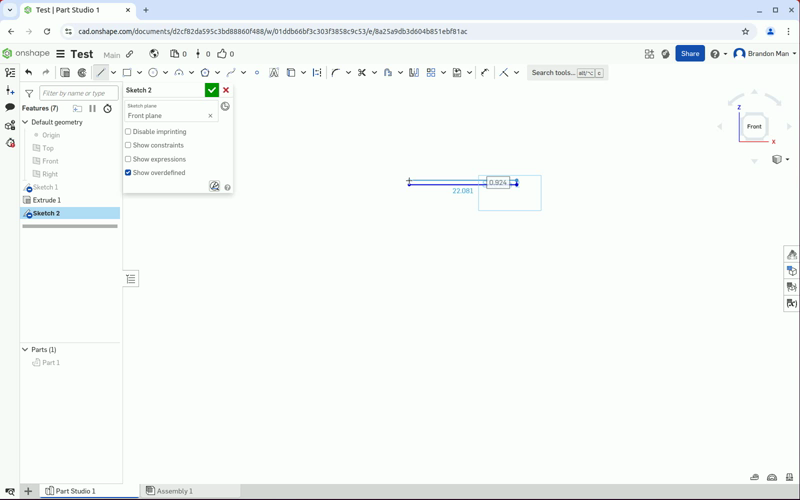
click(409, 180)
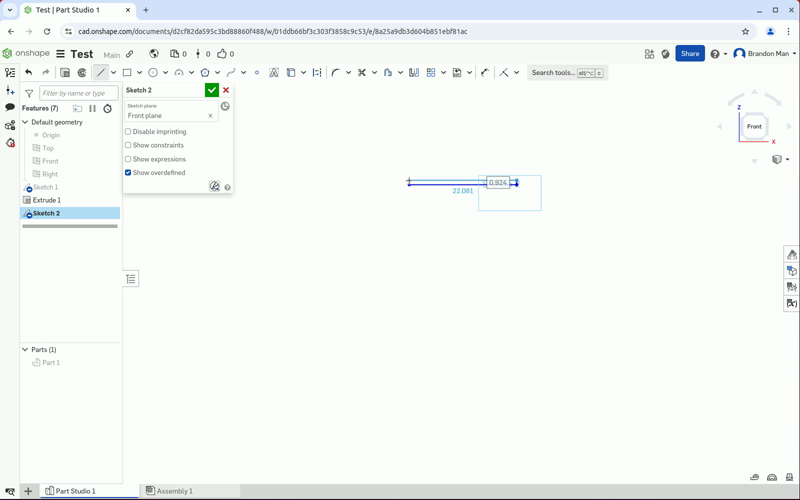
key_up(shift)
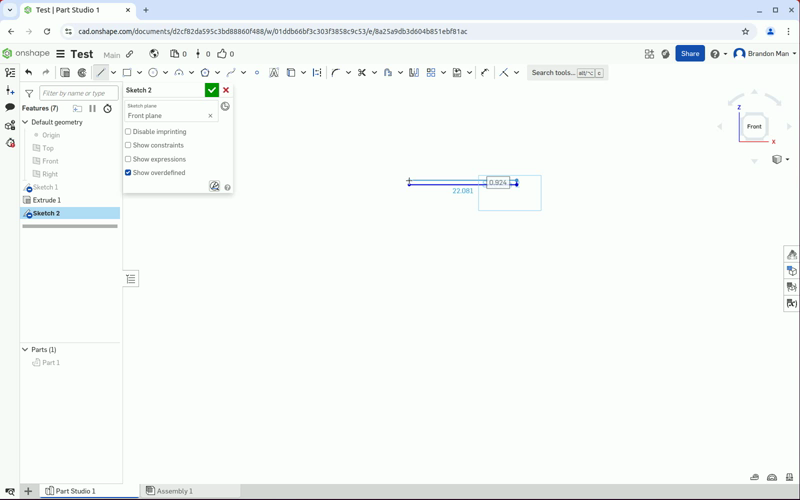
mouse_move(439, 180)
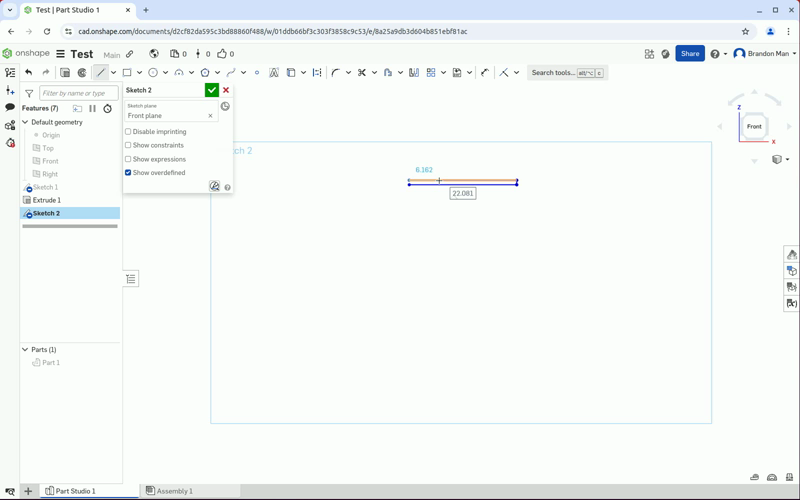
key_down(shift)
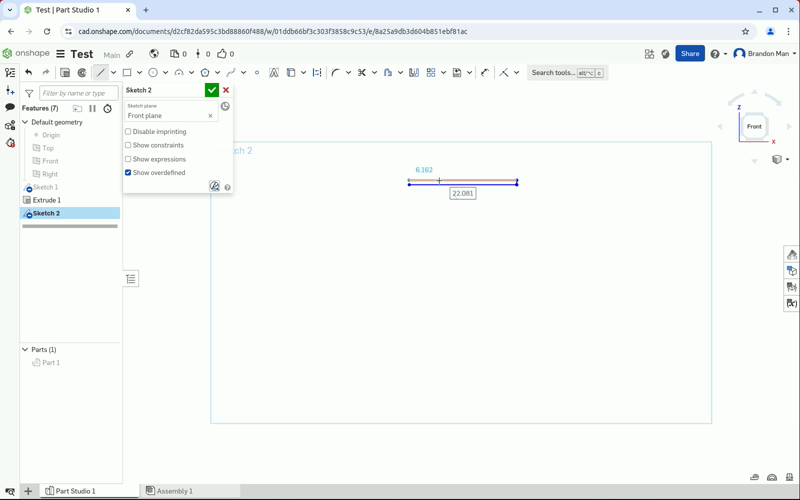
mouse_move(409, 184)
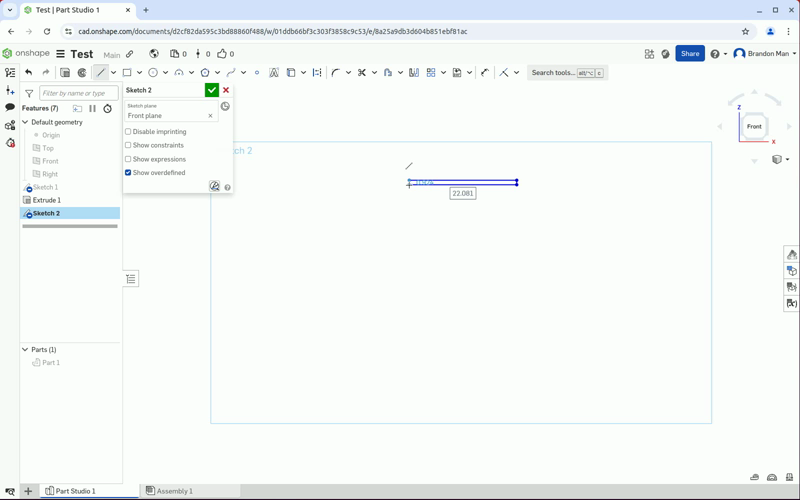
scroll(6)
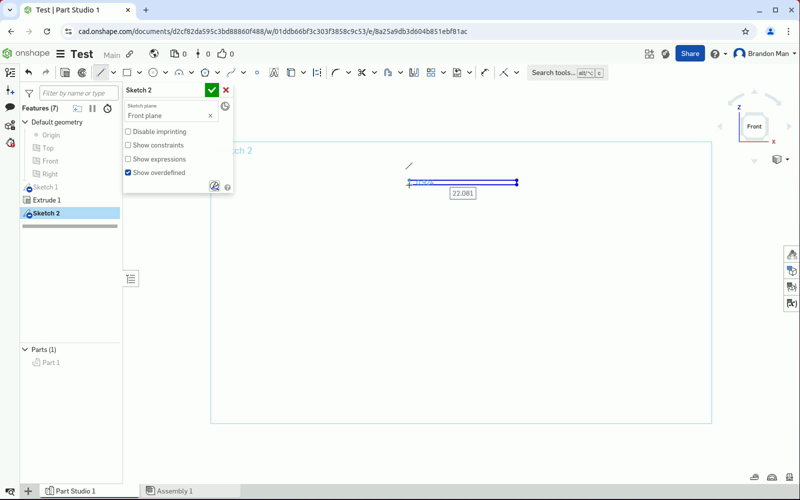
scroll(6)
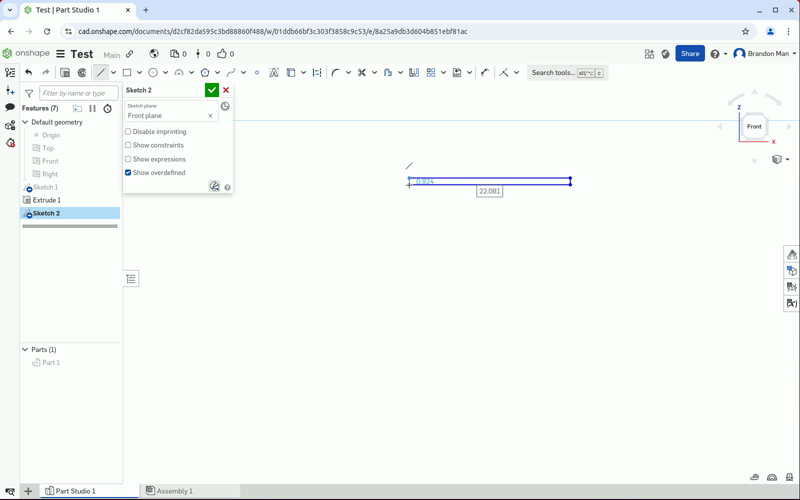
scroll(6)
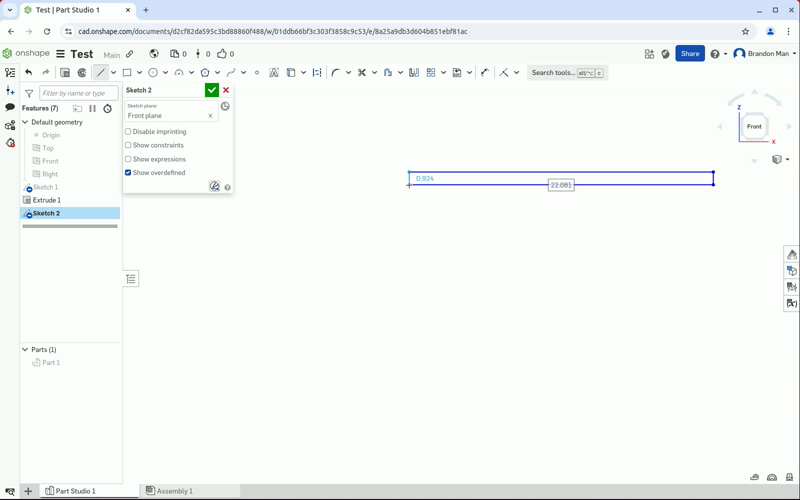
scroll(6)
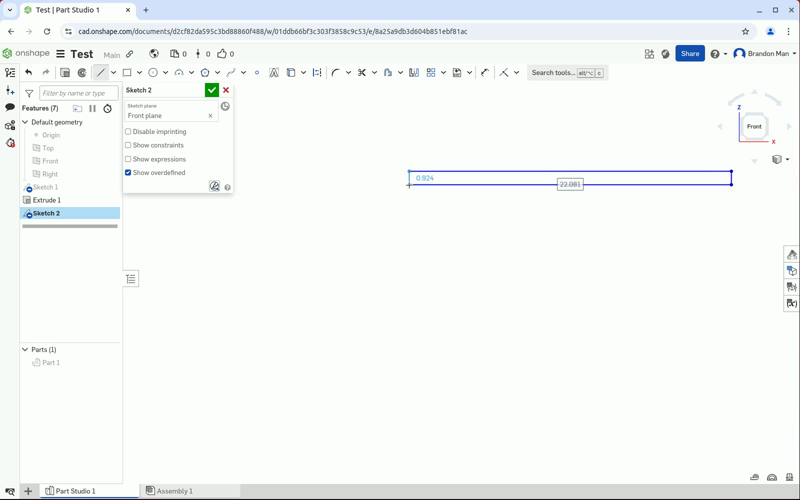
scroll(6)
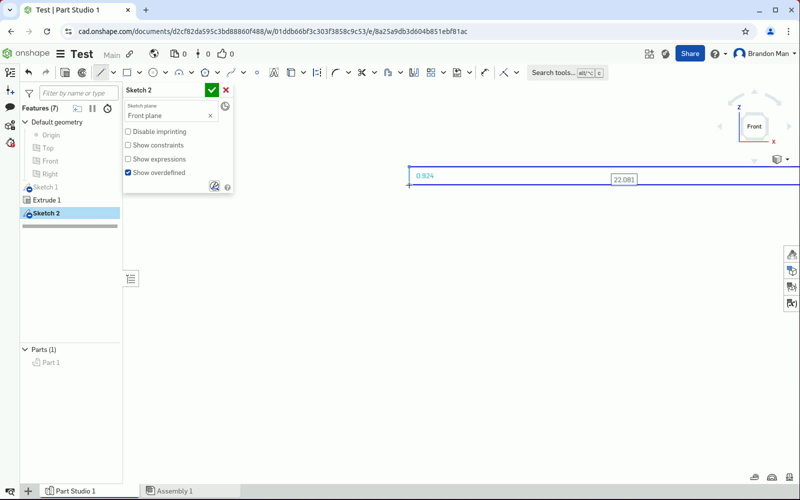
scroll(6)
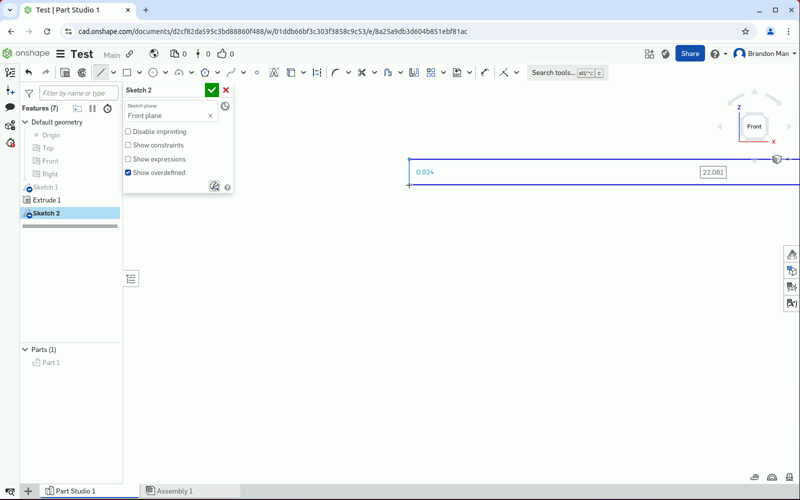
scroll(6)
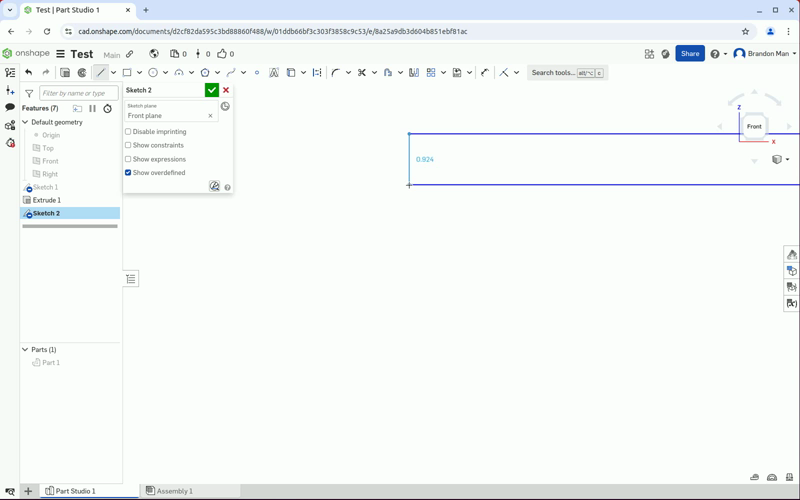
key_up(shift)
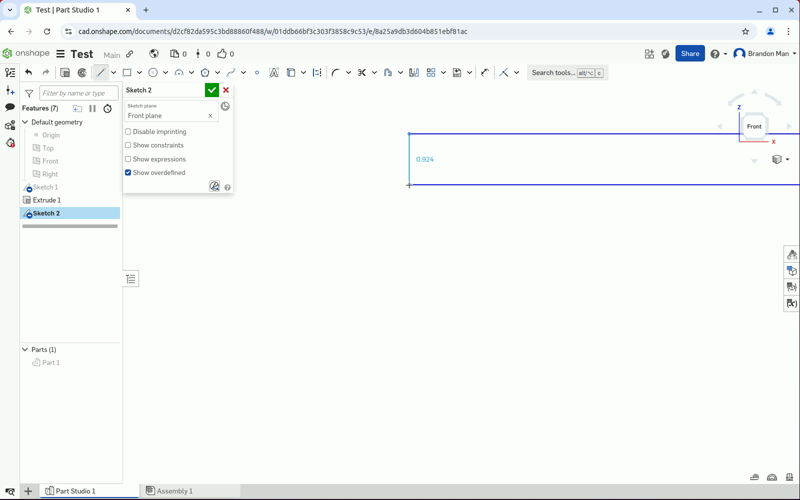
click(409, 184)
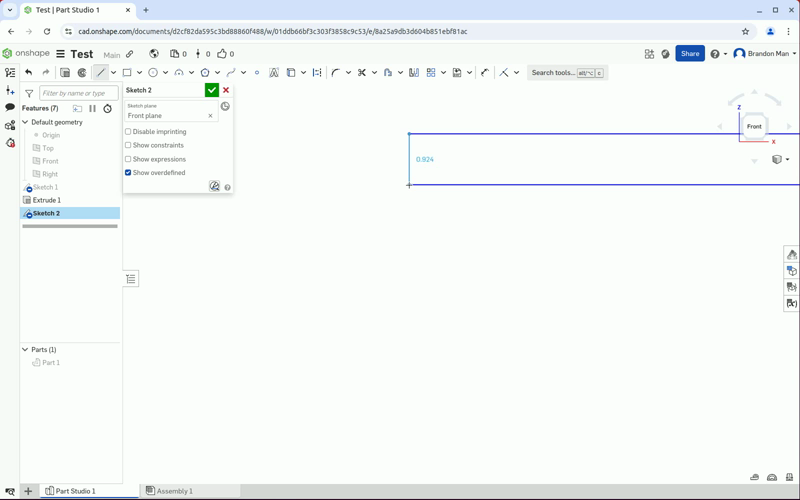
scroll(-6)
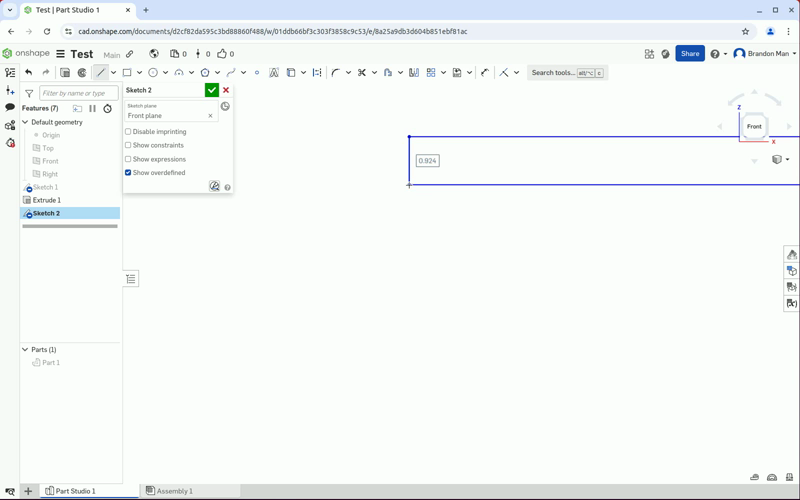
scroll(-6)
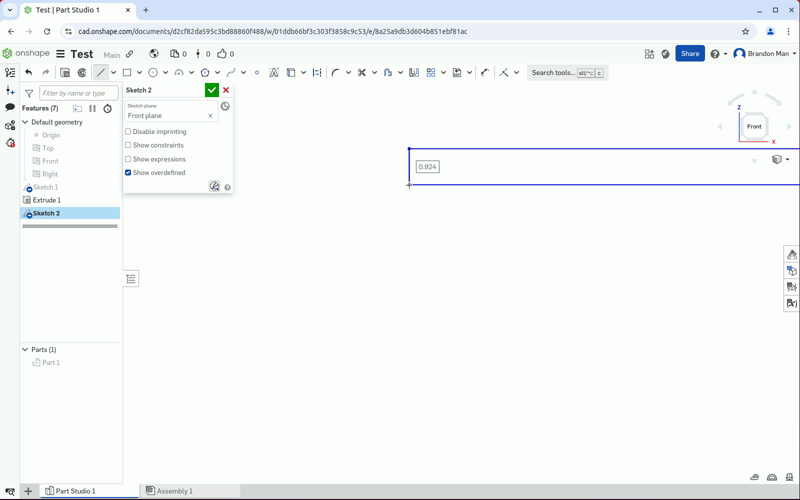
scroll(-6)
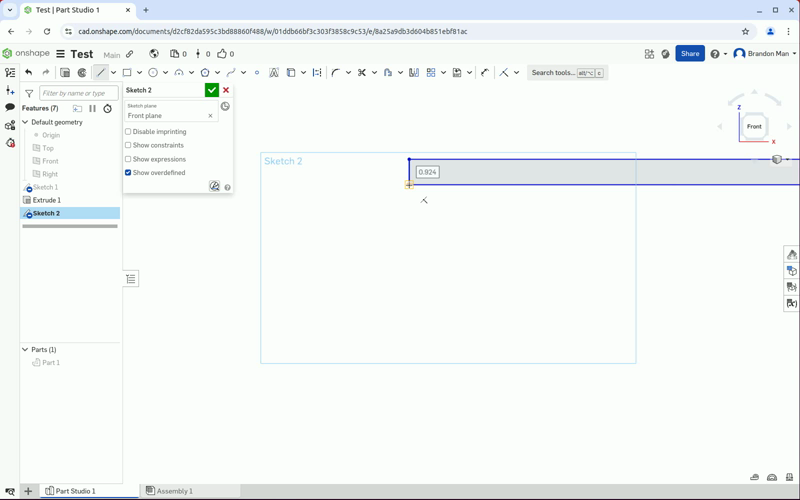
scroll(-6)
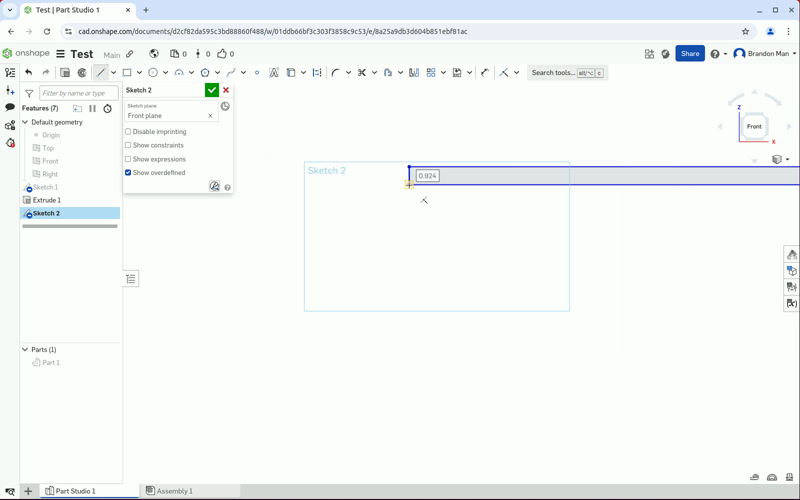
scroll(-6)
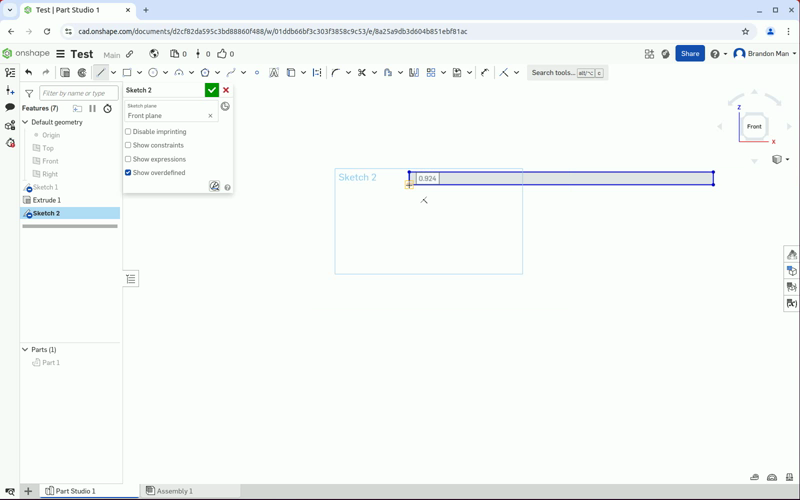
scroll(-6)
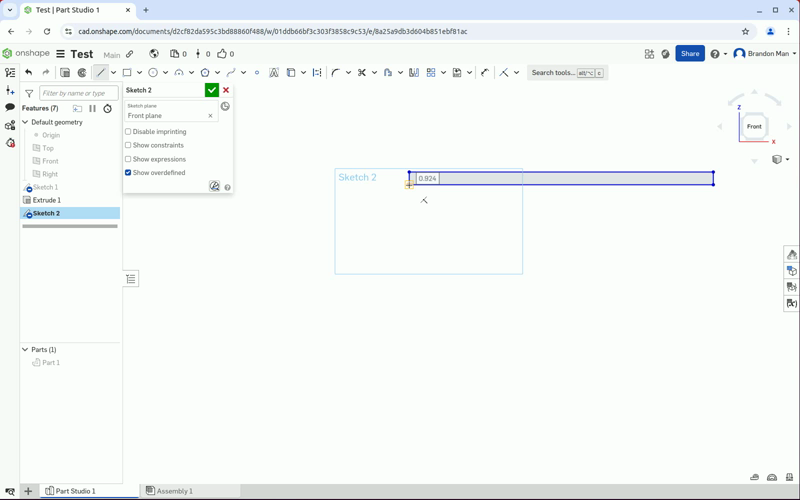
scroll(-6)
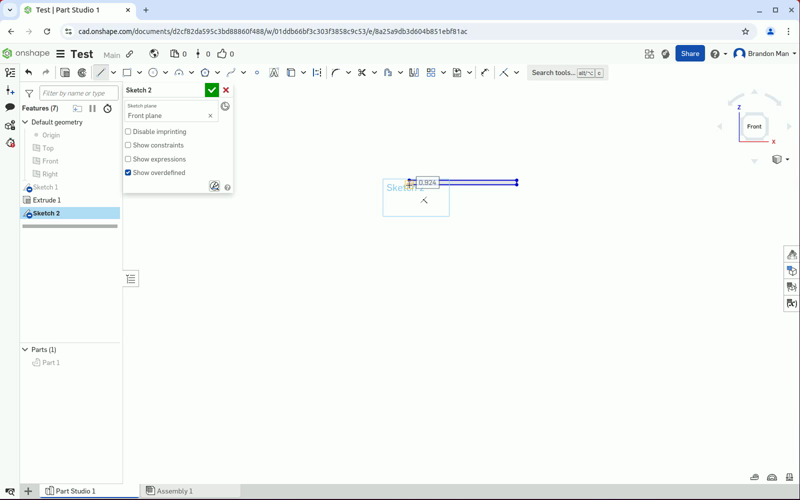
key(esc)
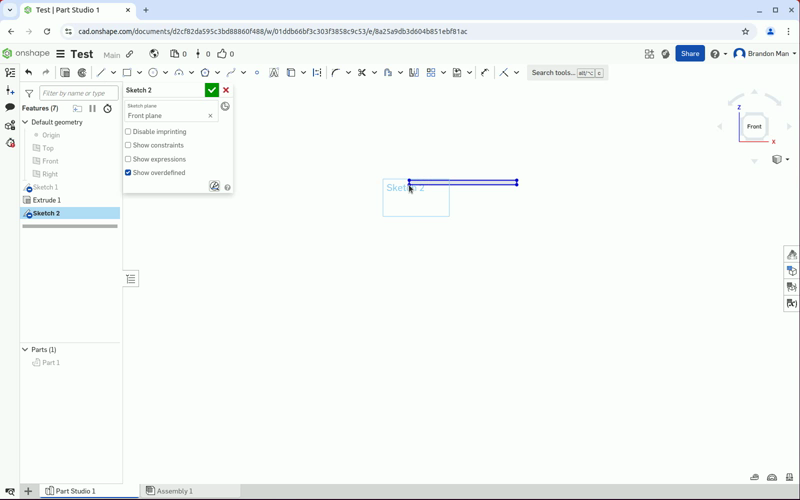
mouse_move(415, 183)
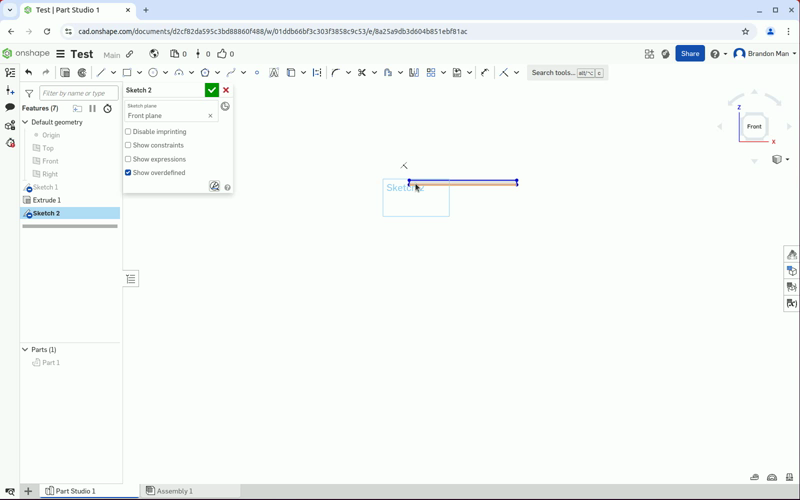
scroll(6)
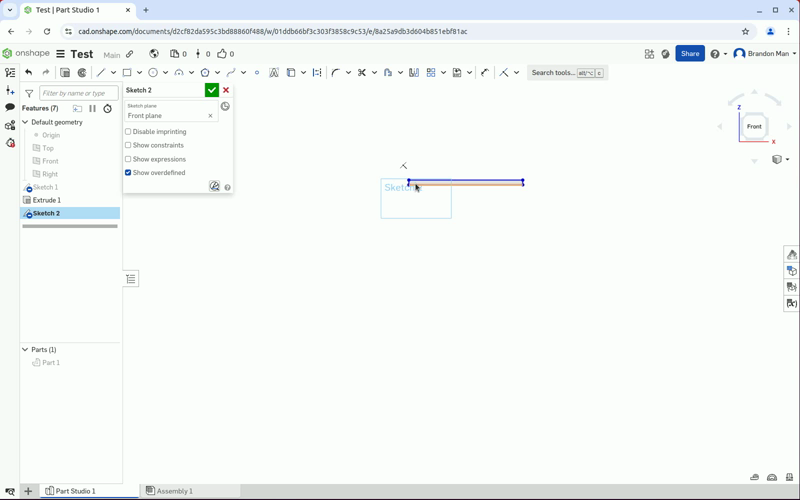
scroll(6)
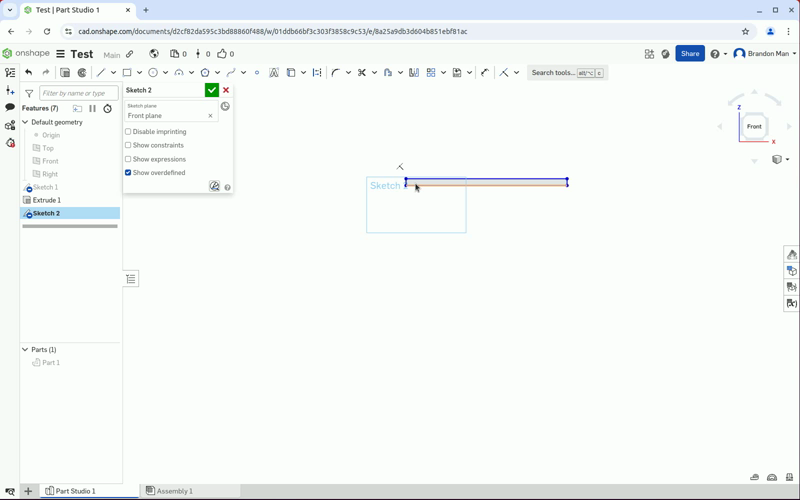
scroll(6)
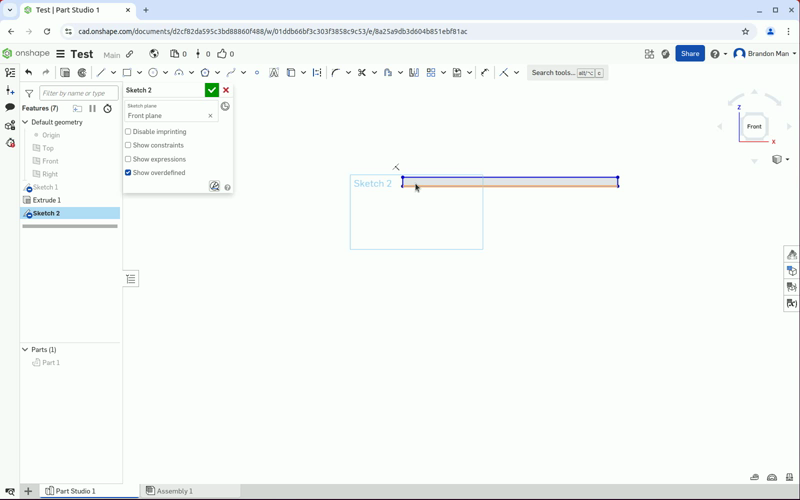
scroll(6)
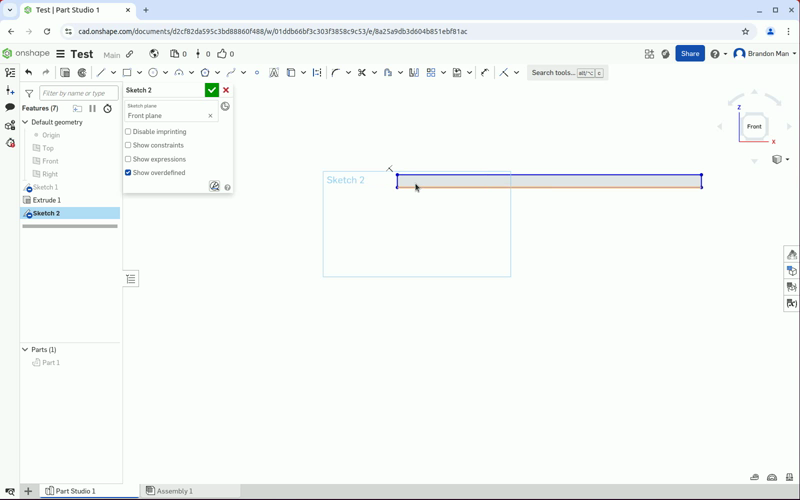
scroll(6)
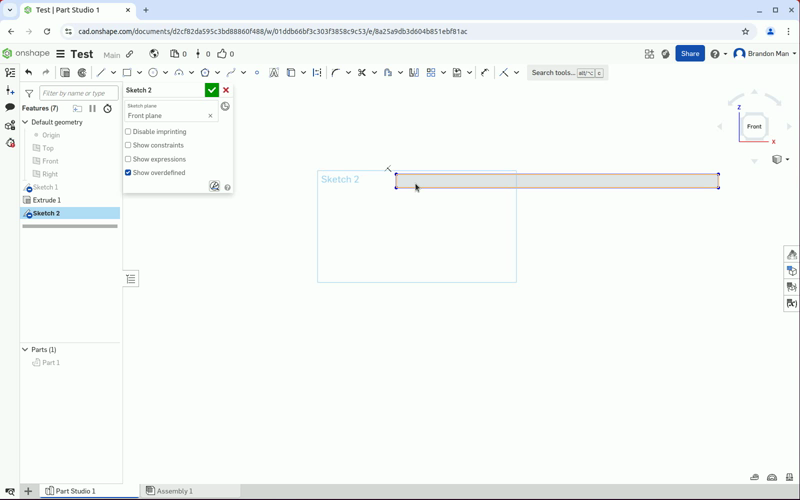
scroll(6)
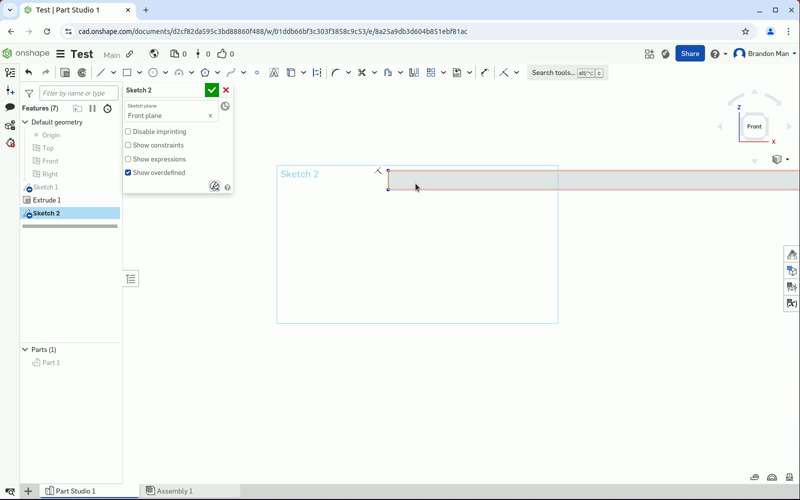
scroll(6)
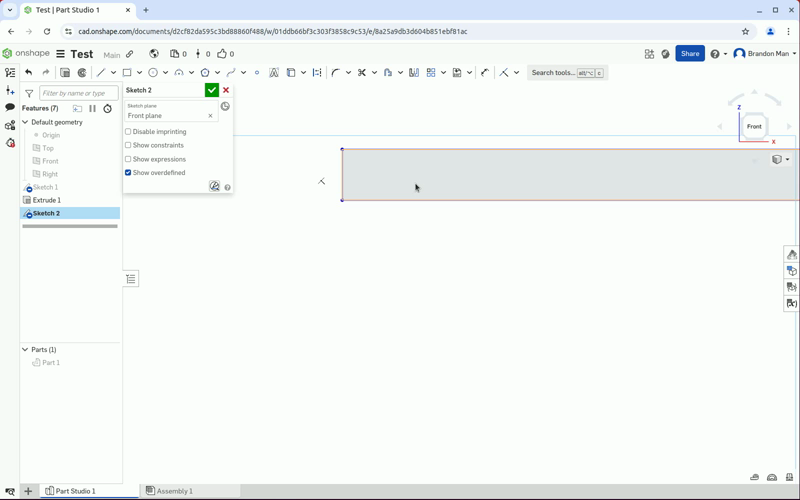
click(415, 183)
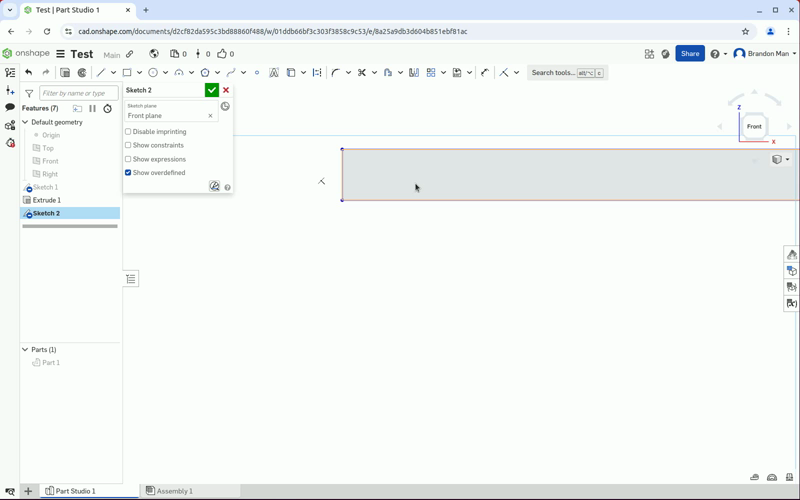
scroll(-6)
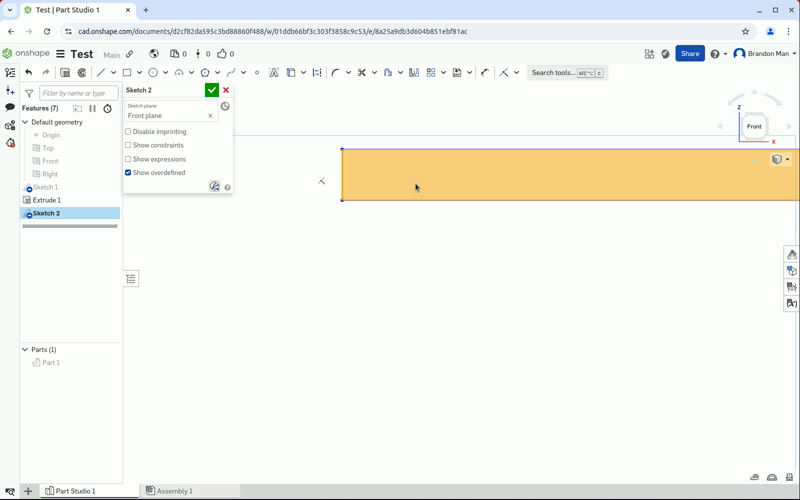
scroll(-6)
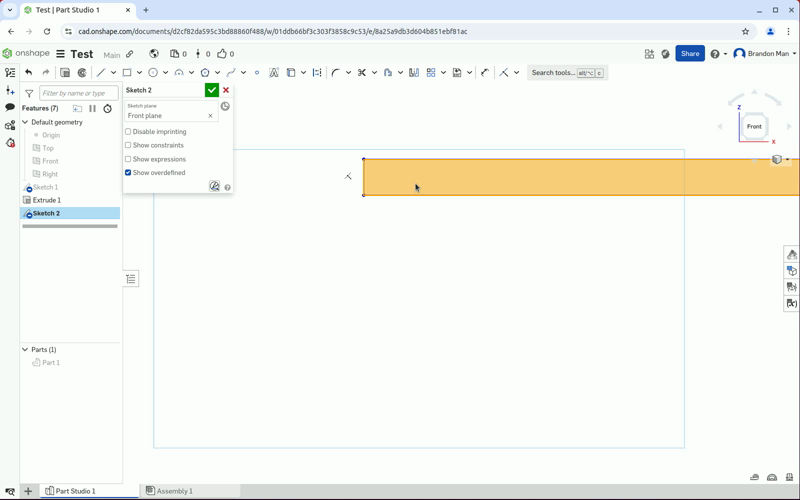
scroll(-6)
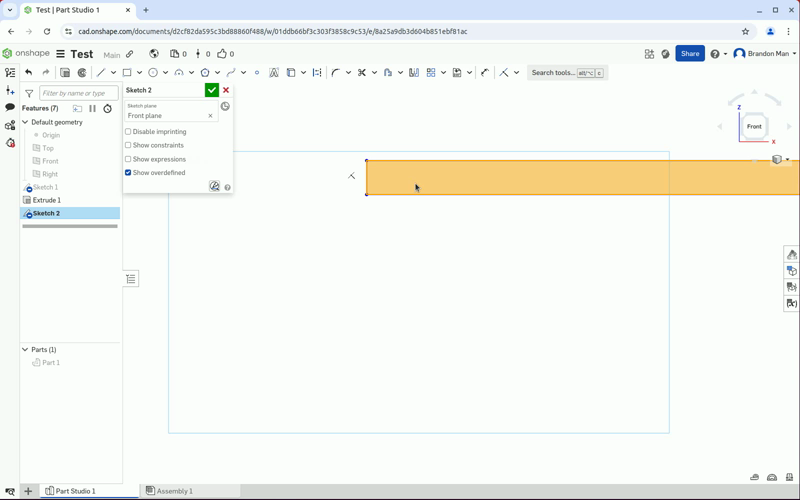
scroll(-6)
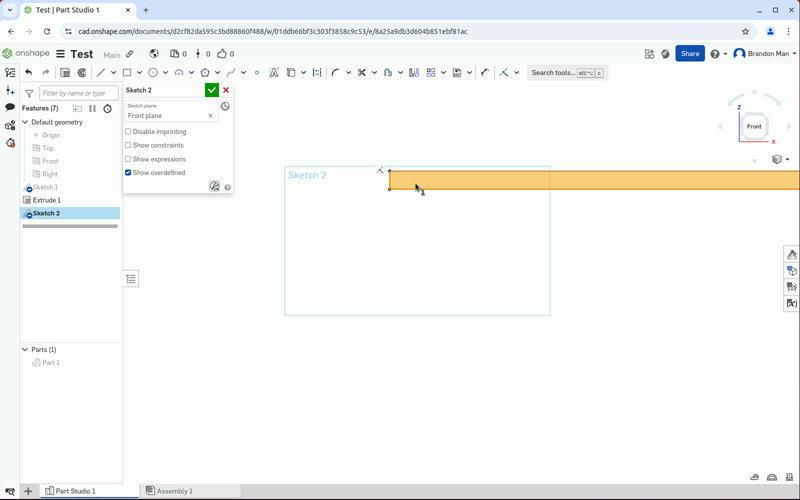
scroll(-6)
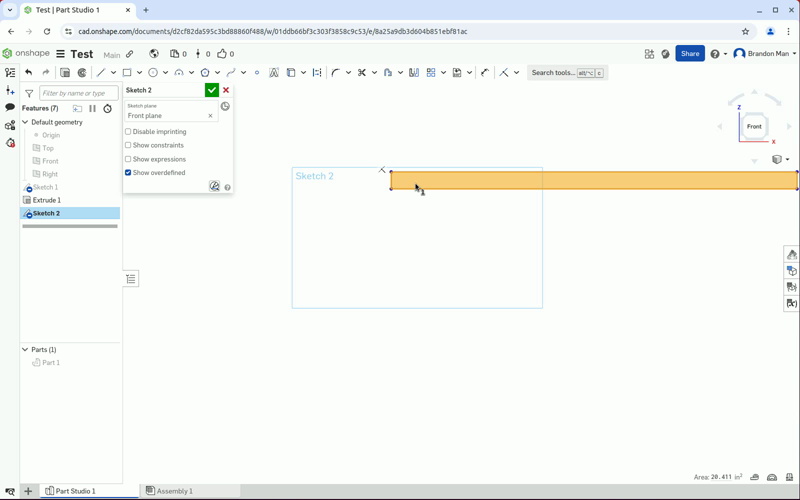
scroll(-6)
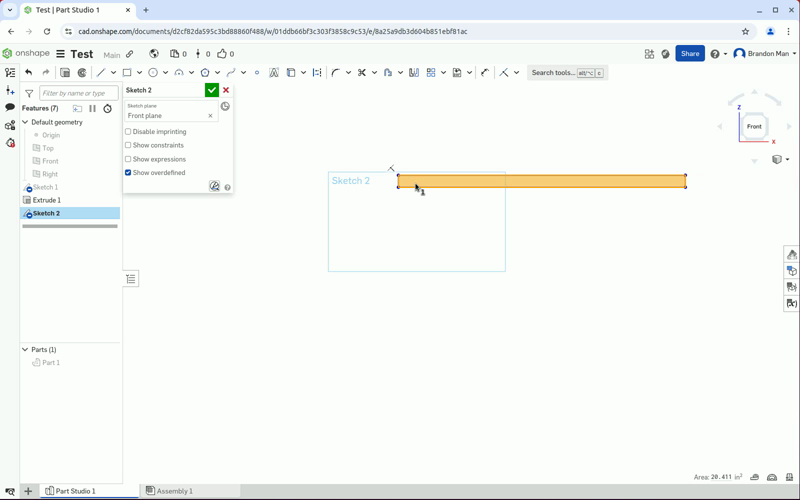
scroll(-6)
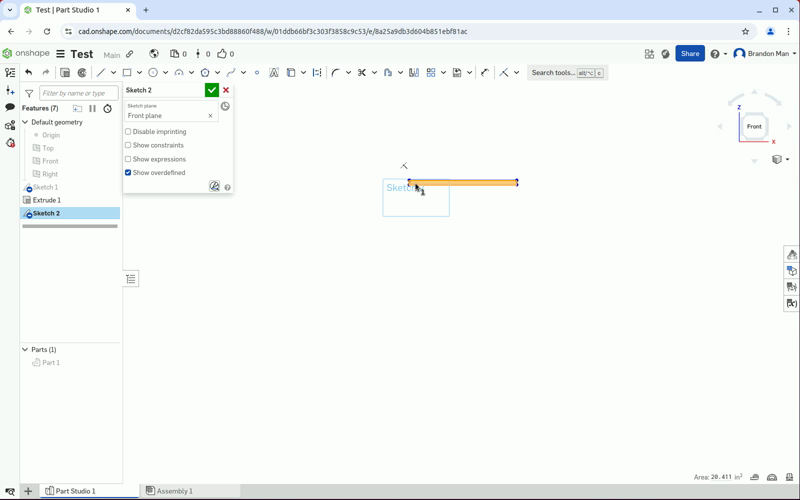
mouse_move(73, 352)
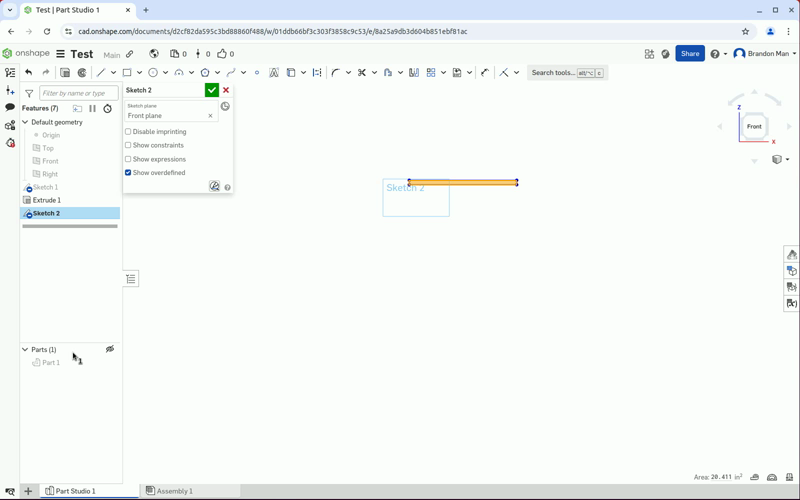
key(shift+y)
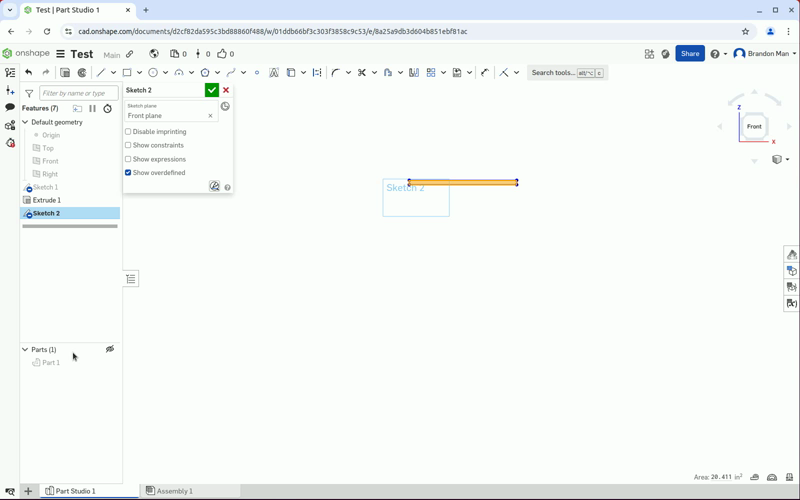
key(shift+e)
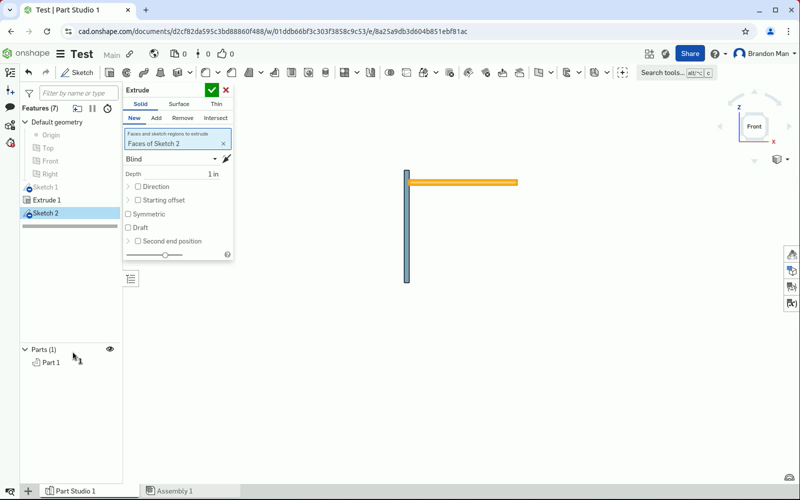
mouse_move(143, 106)
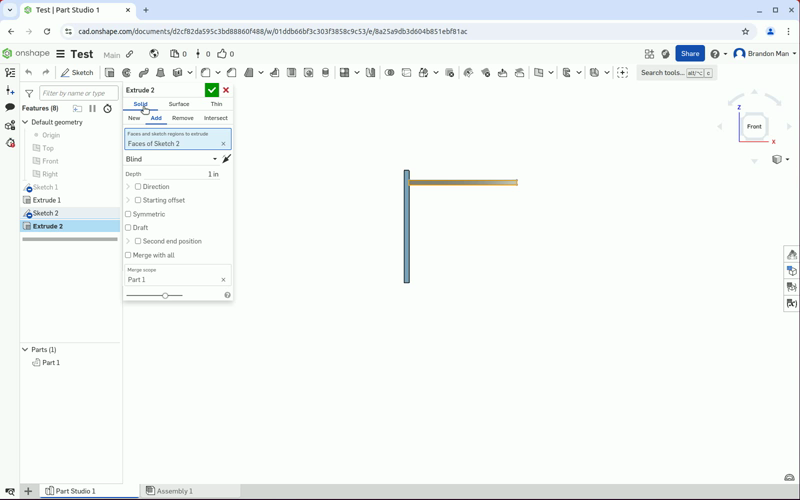
click(143, 106)
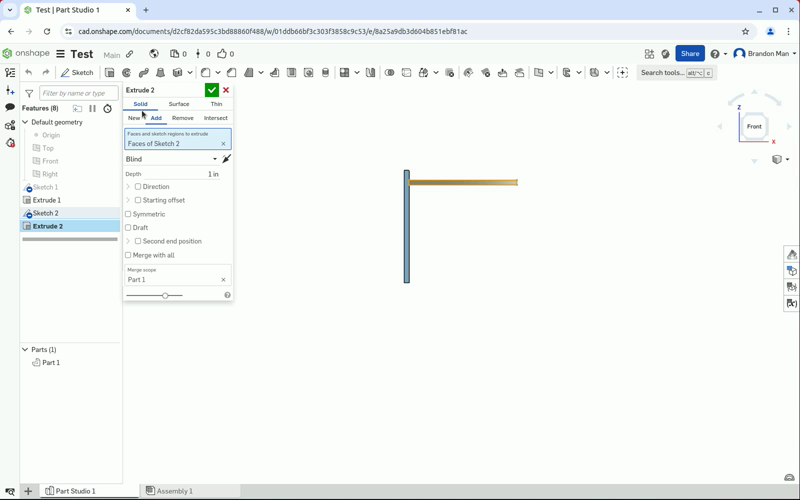
mouse_move(137, 120)
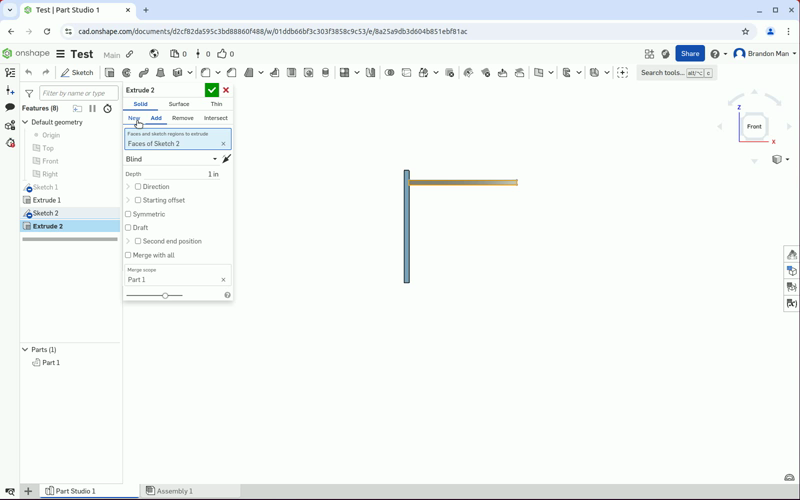
click(137, 120)
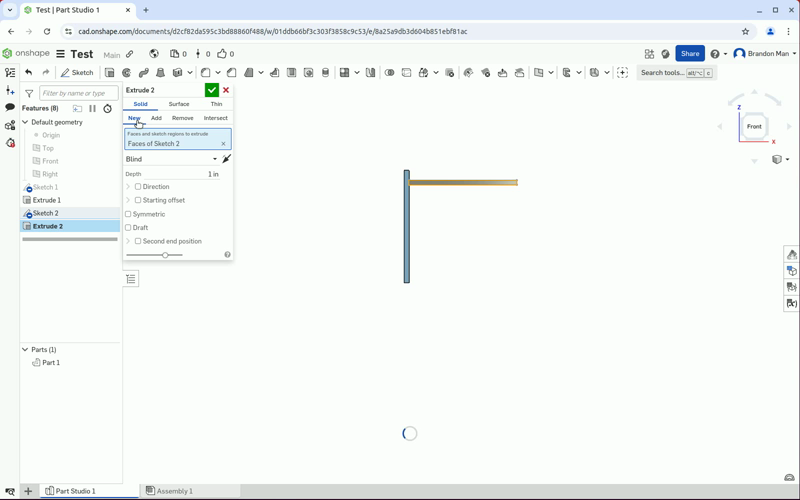
key(tab, 4)
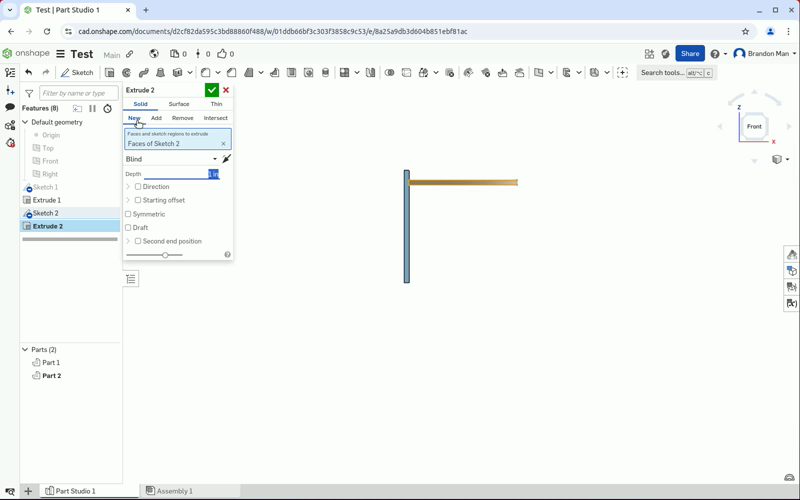
text(7.703)
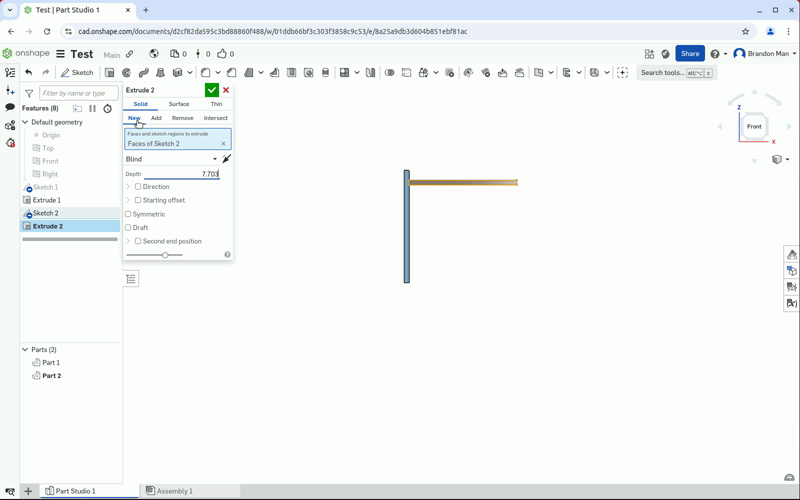
key(enter)
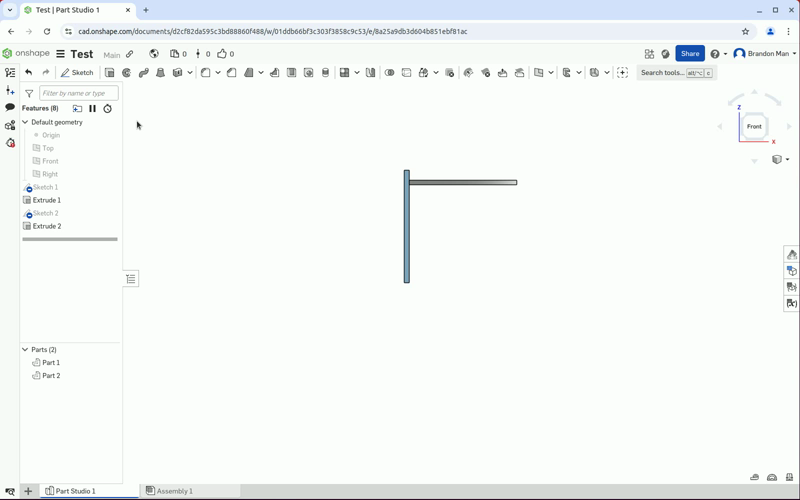
key(shift+h)
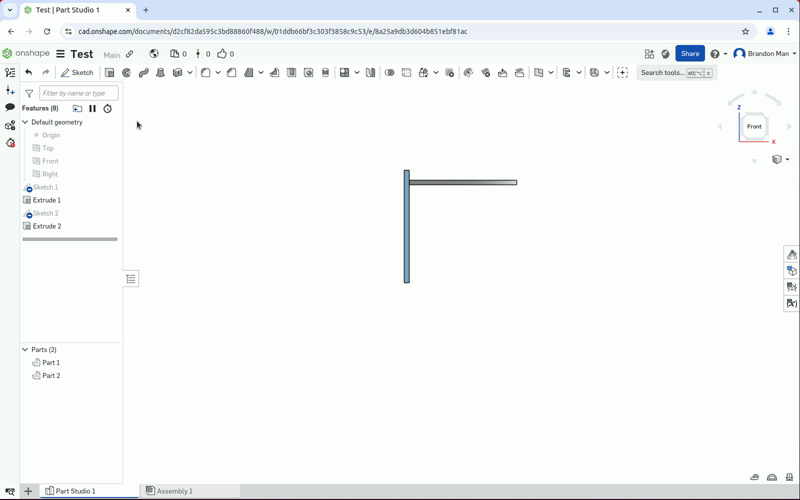
key(shift+h)
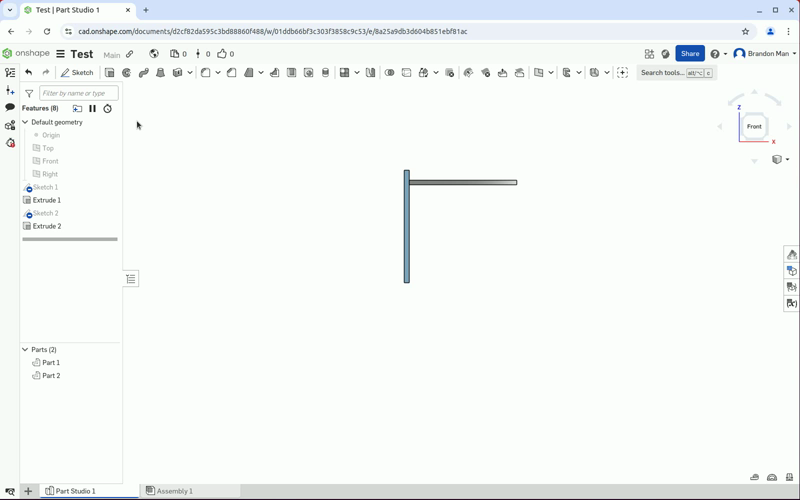
mouse_move(73, 189)
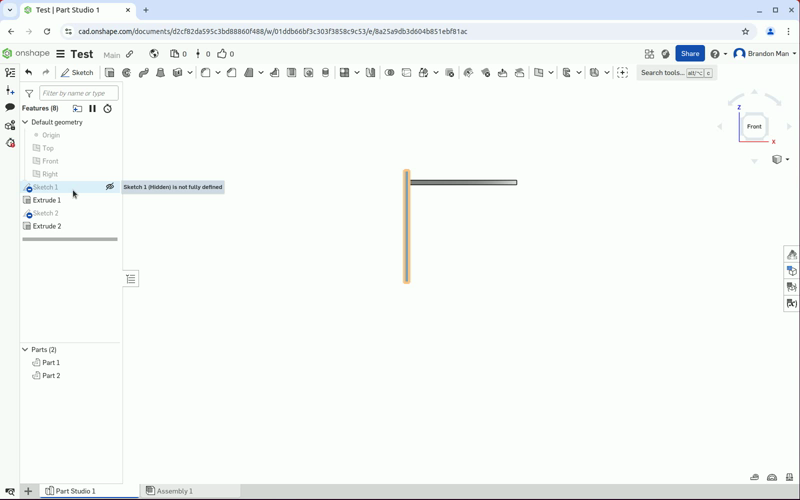
click(73, 189)
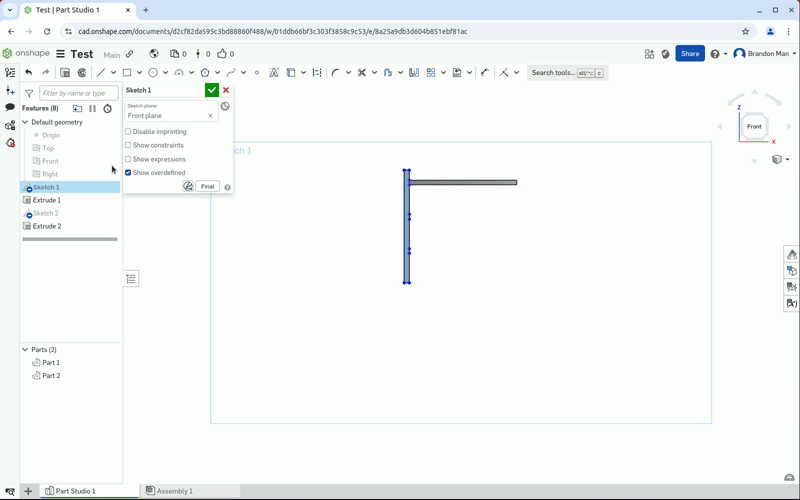
mouse_move(229, 92)
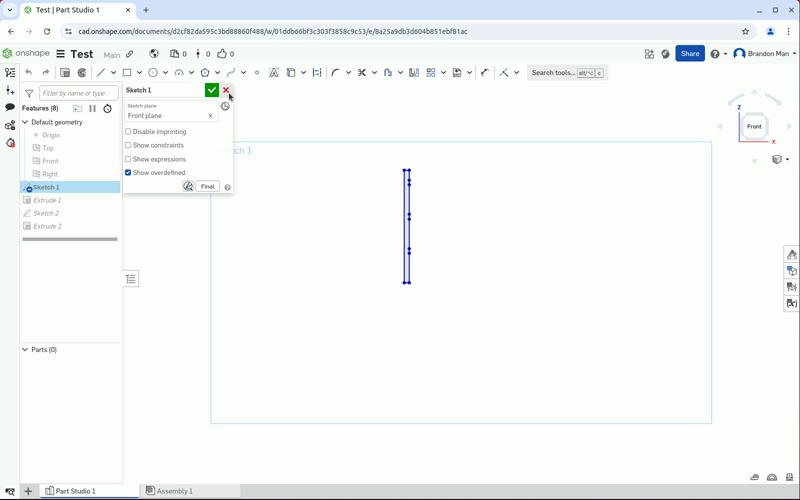
click(229, 92)
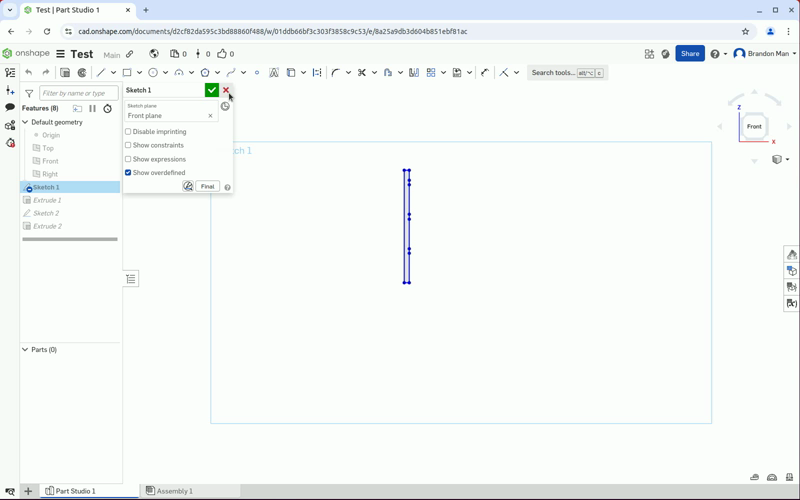
key(shift+s)
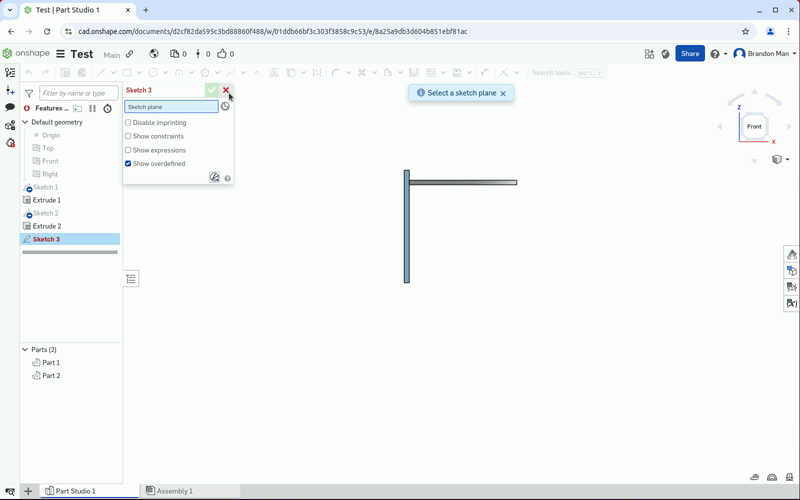
mouse_move(73, 163)
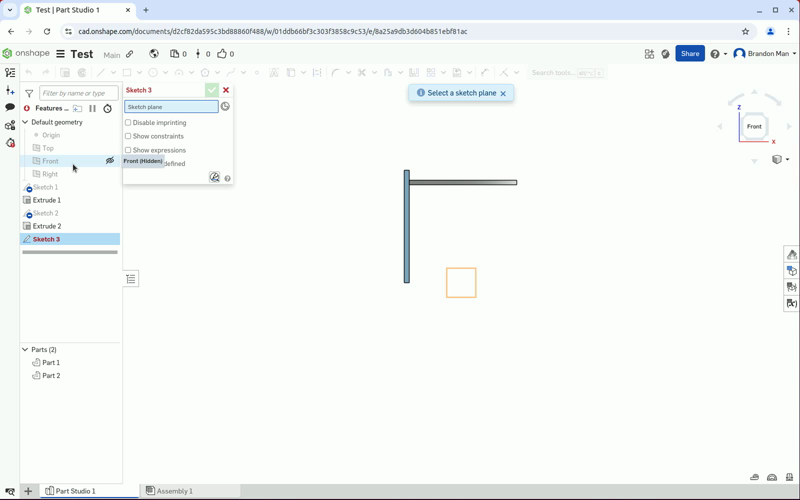
click(73, 163)
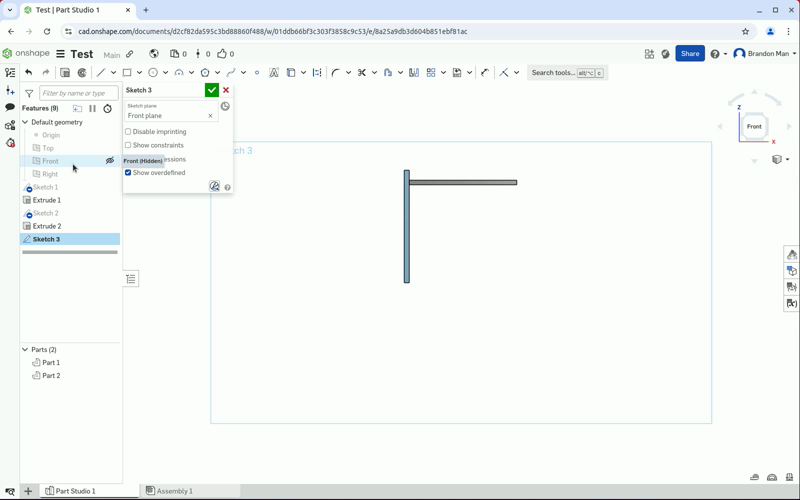
mouse_move(73, 352)
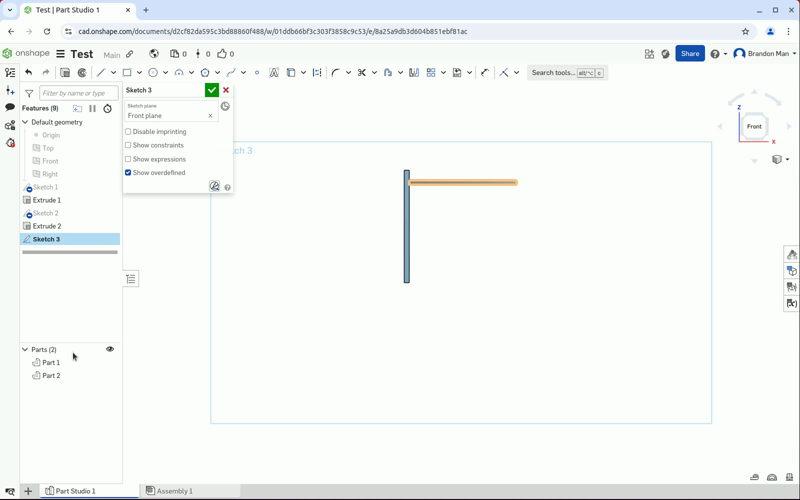
key(y)
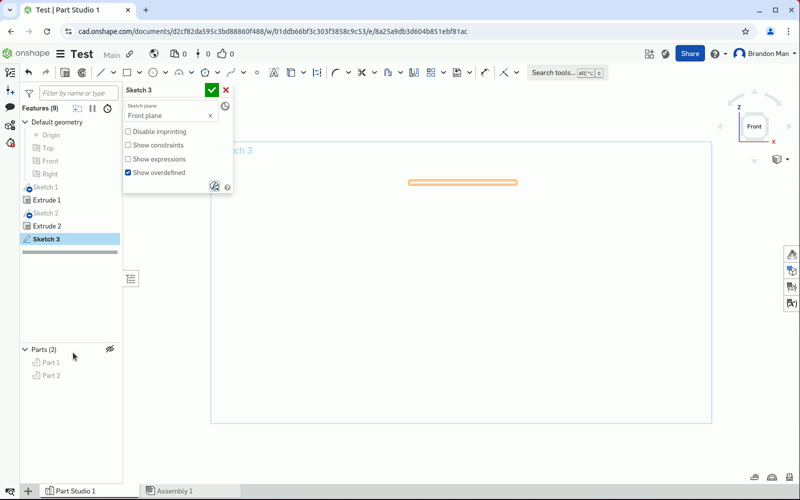
key(l)
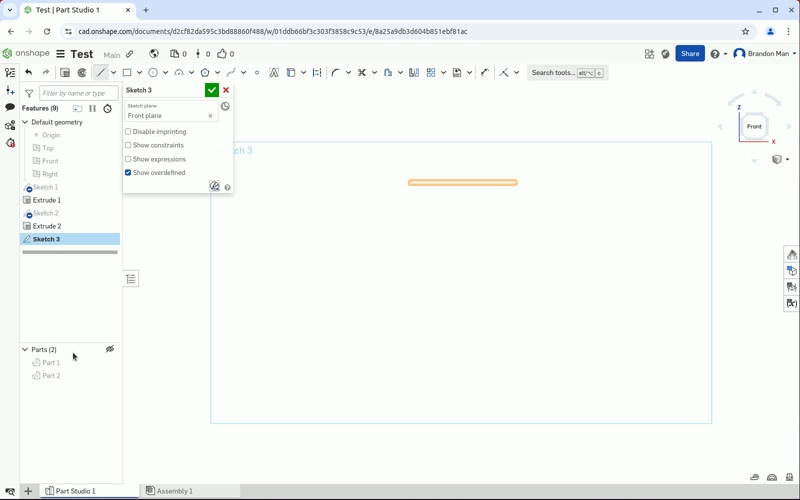
key_down(shift)
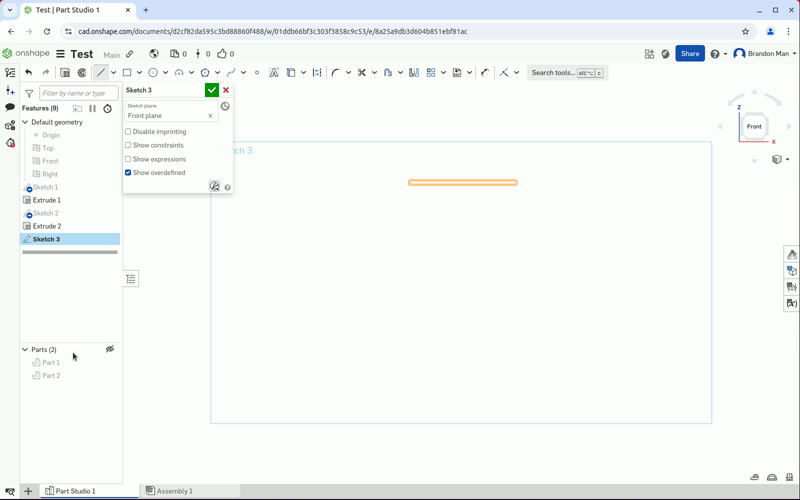
mouse_move(516, 282)
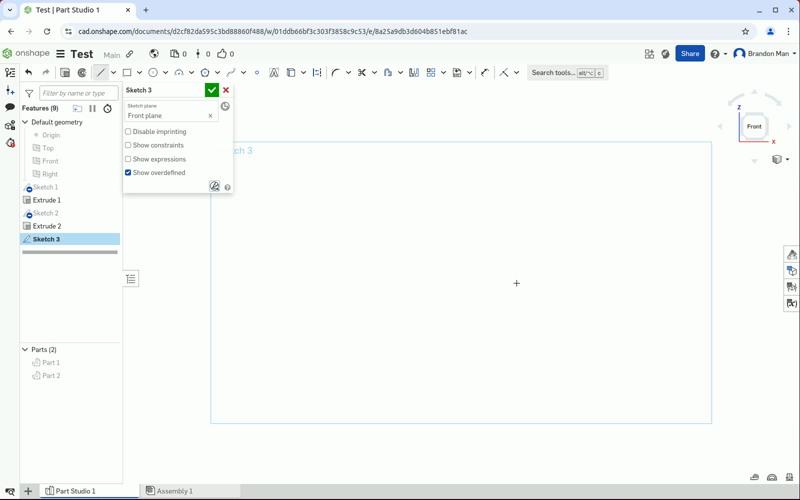
click(516, 282)
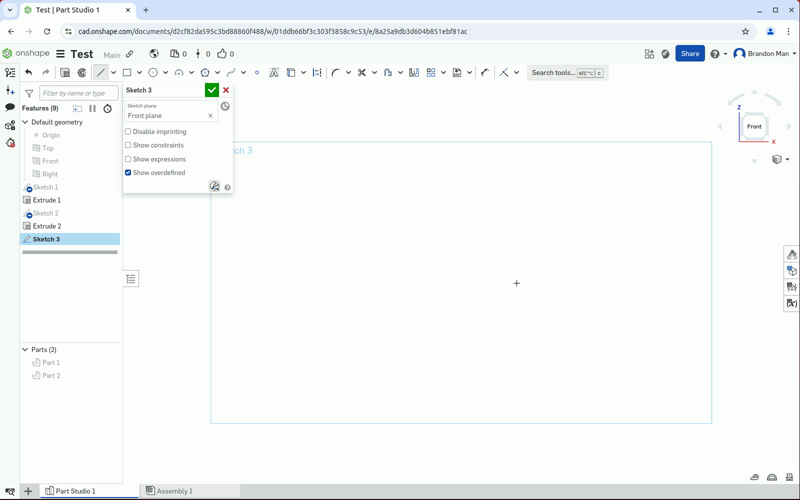
key_up(shift)
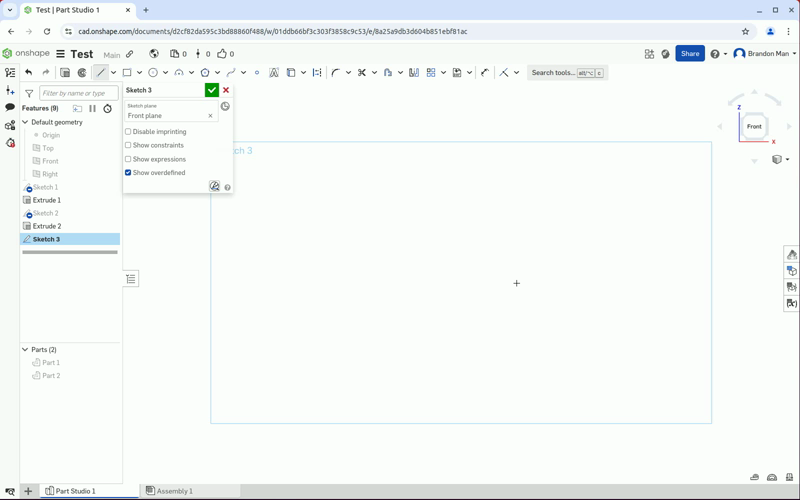
key_down(shift)
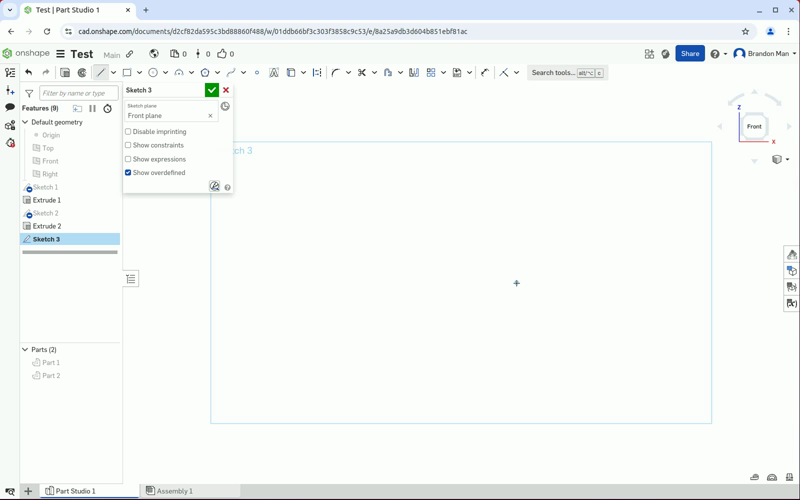
mouse_move(546, 282)
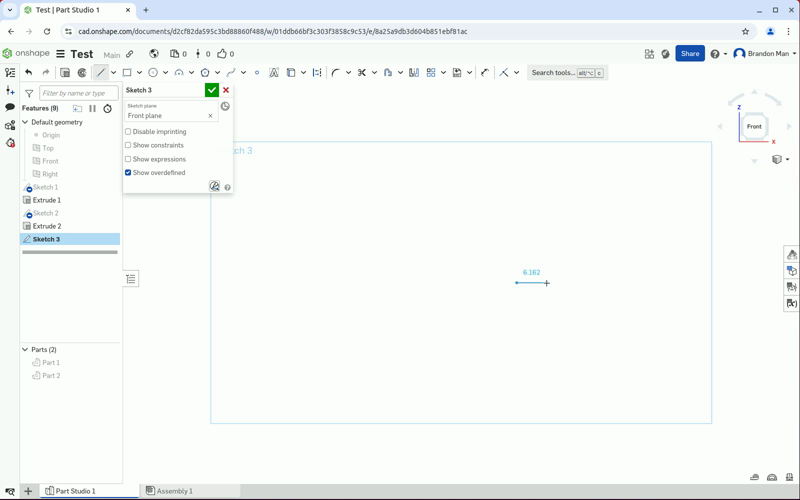
mouse_move(521, 282)
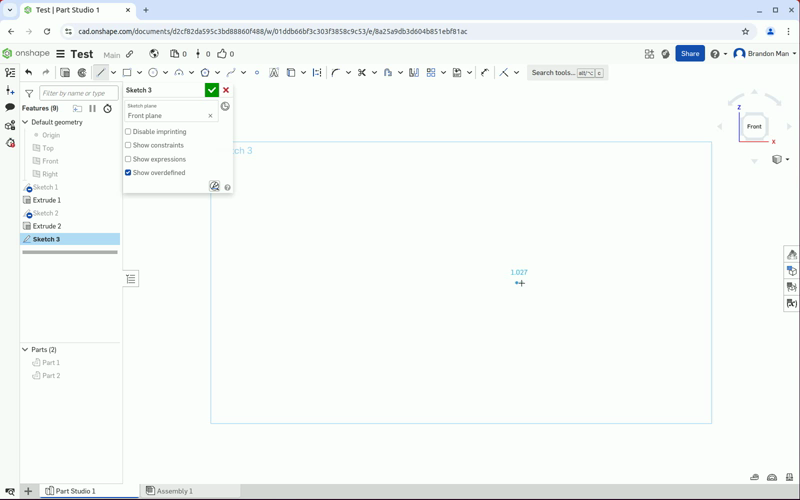
scroll(6)
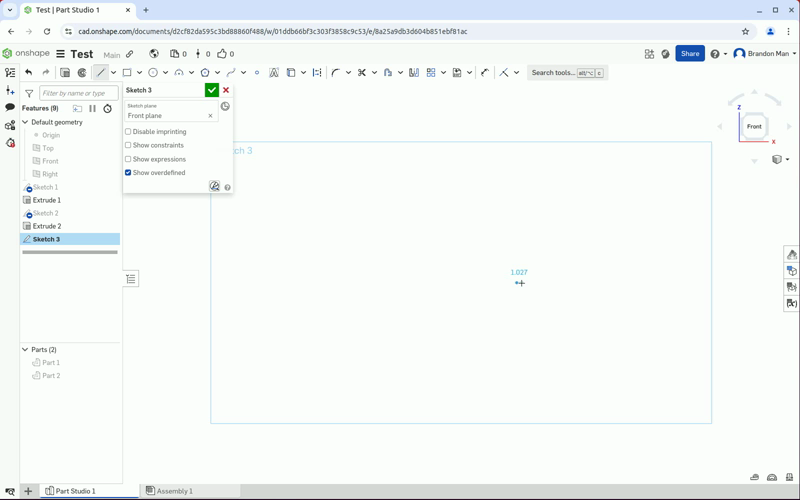
scroll(6)
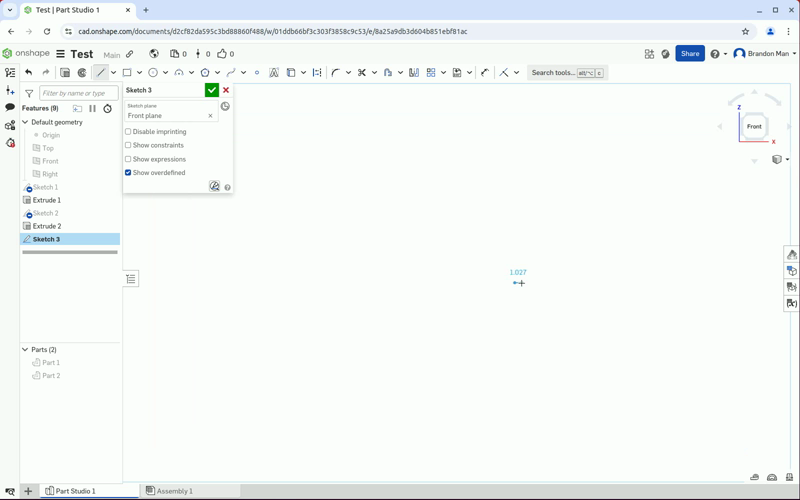
scroll(6)
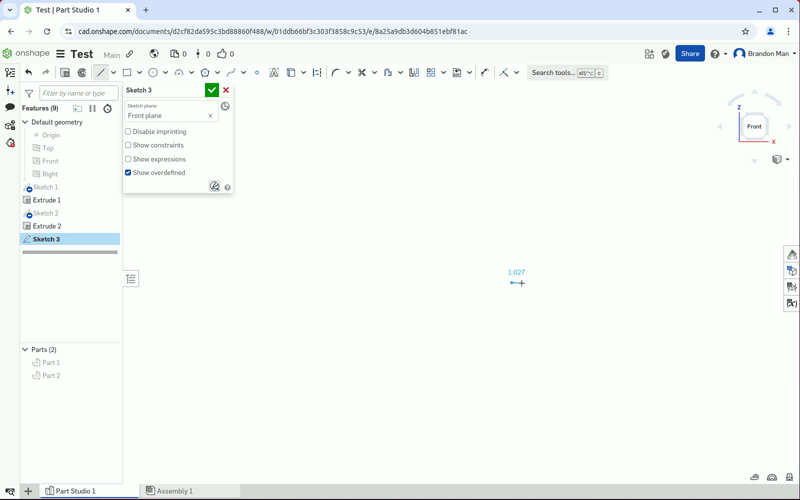
scroll(6)
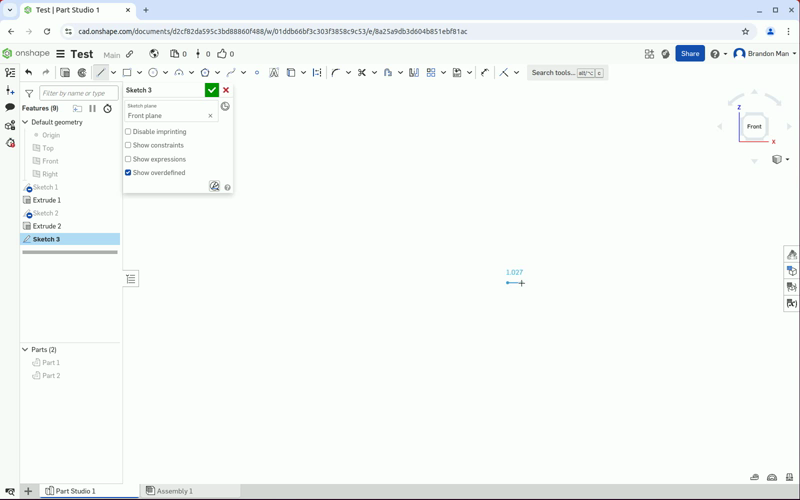
scroll(6)
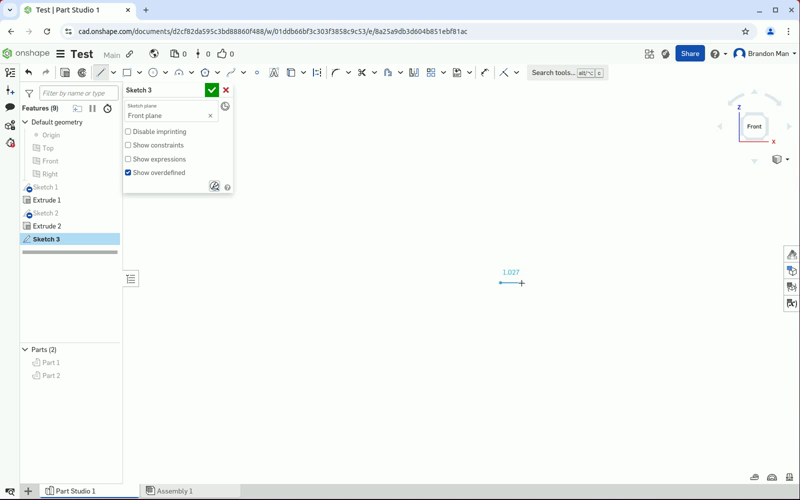
scroll(6)
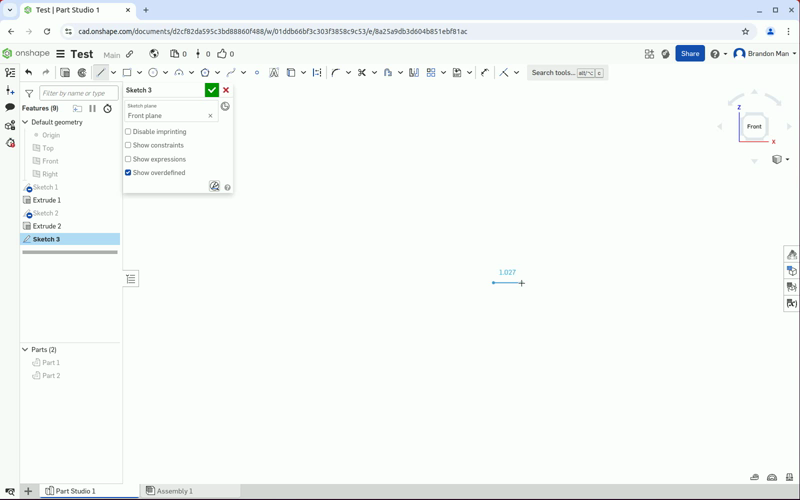
scroll(6)
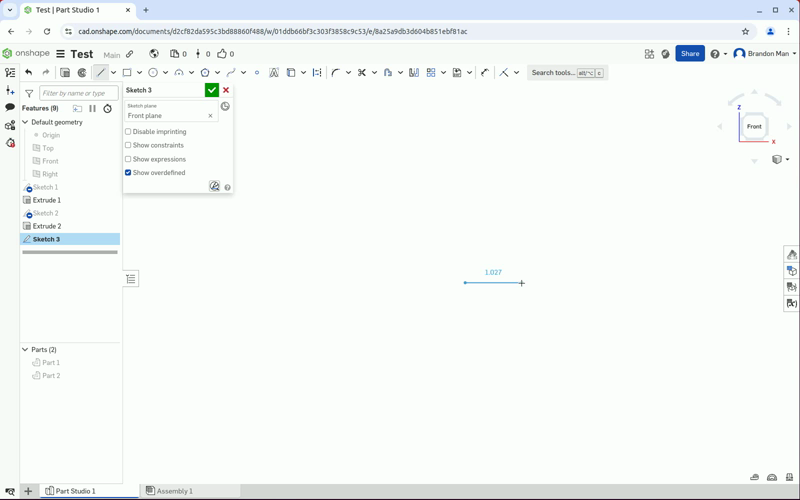
click(521, 282)
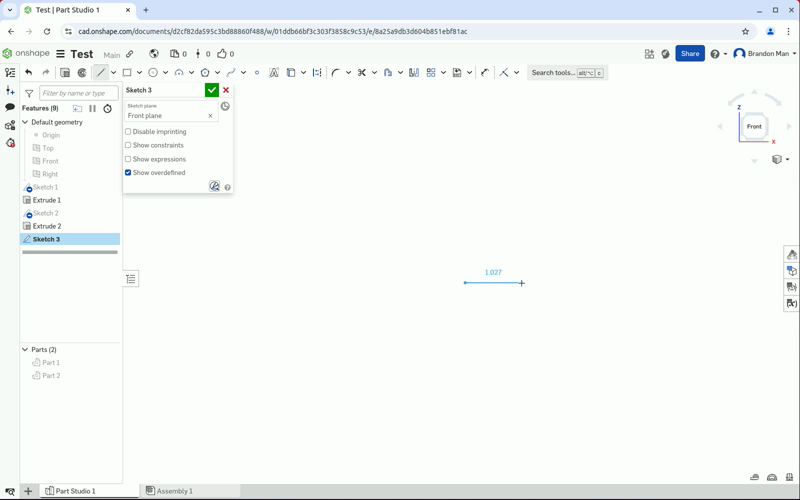
scroll(-6)
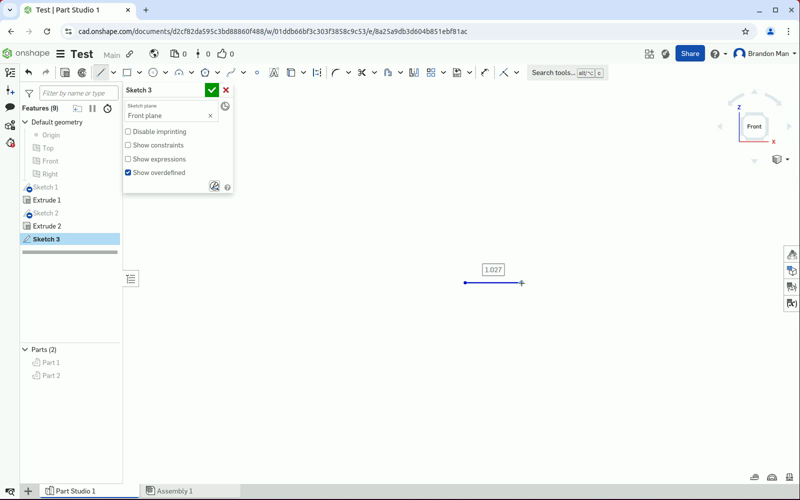
scroll(-6)
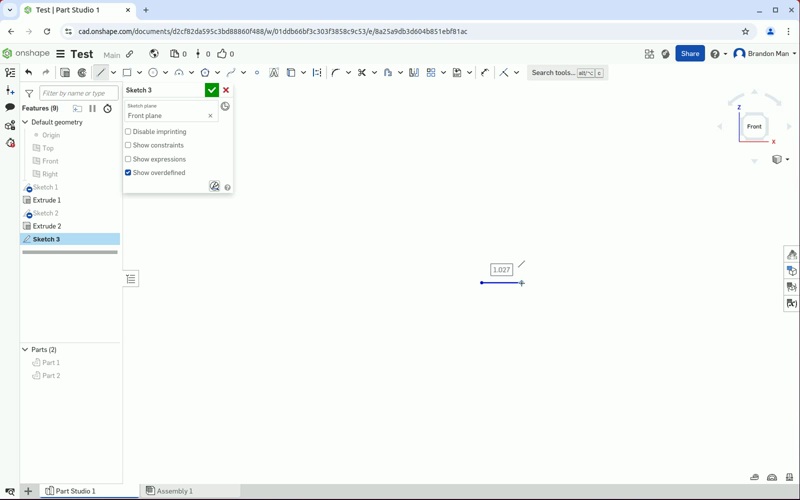
scroll(-6)
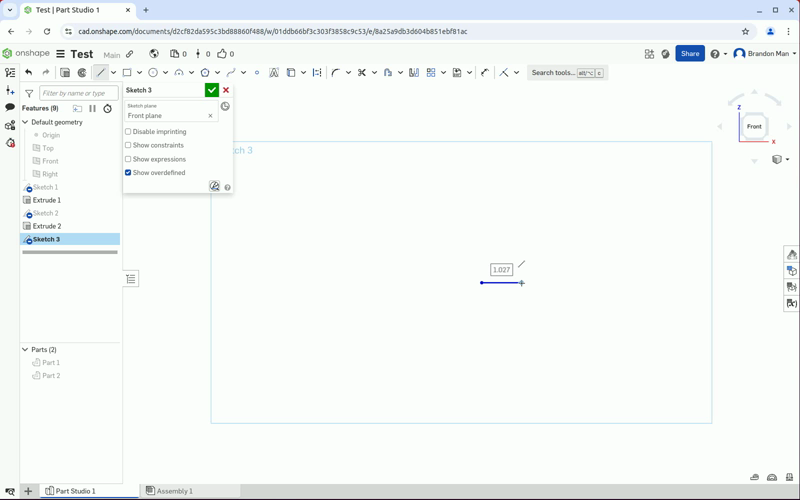
scroll(-6)
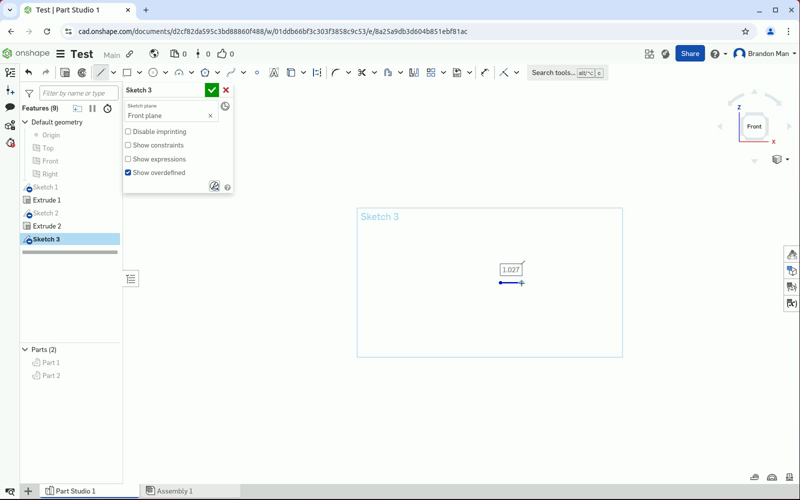
scroll(-6)
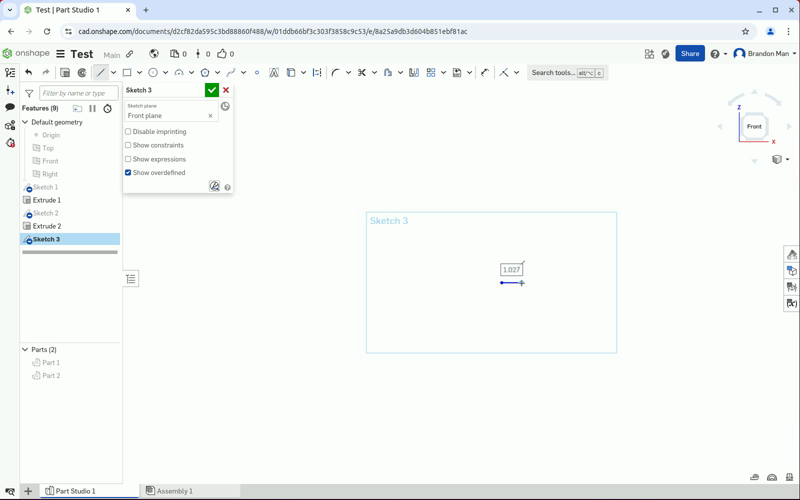
scroll(-6)
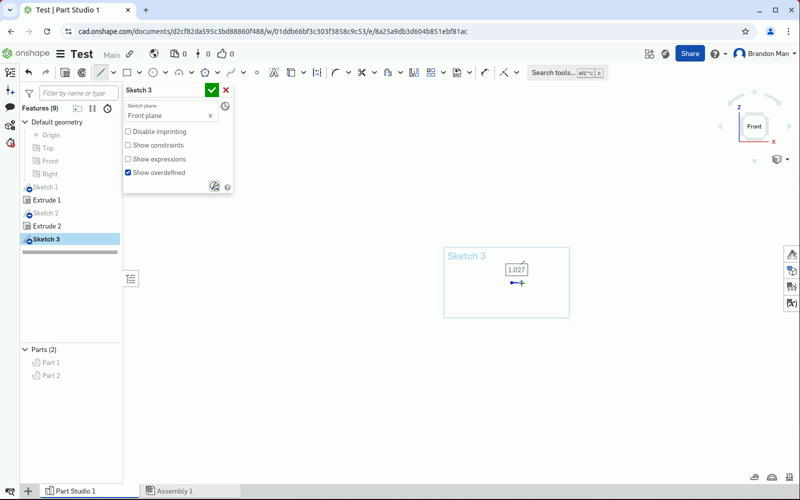
scroll(-6)
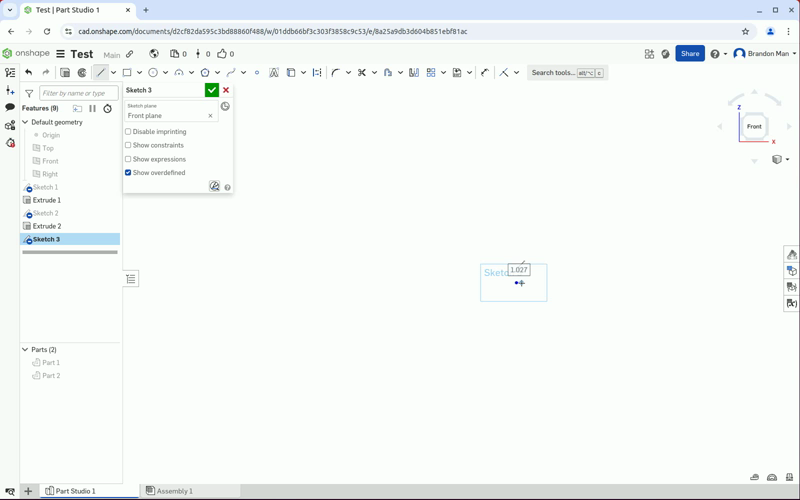
key_up(shift)
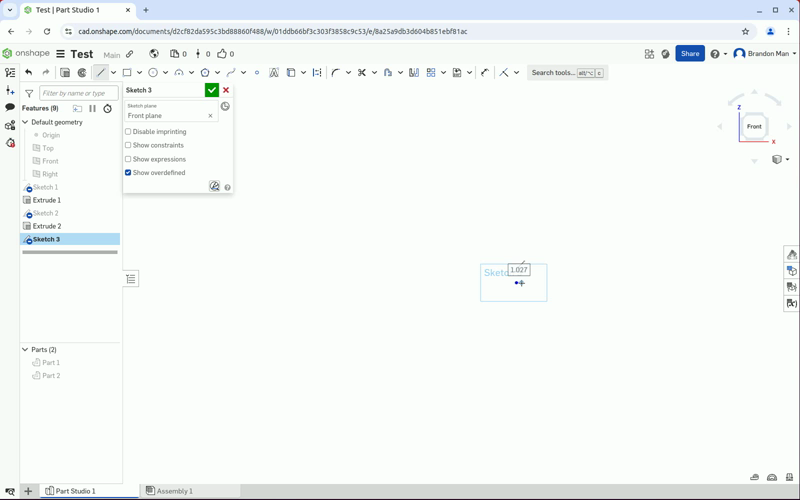
key_down(shift)
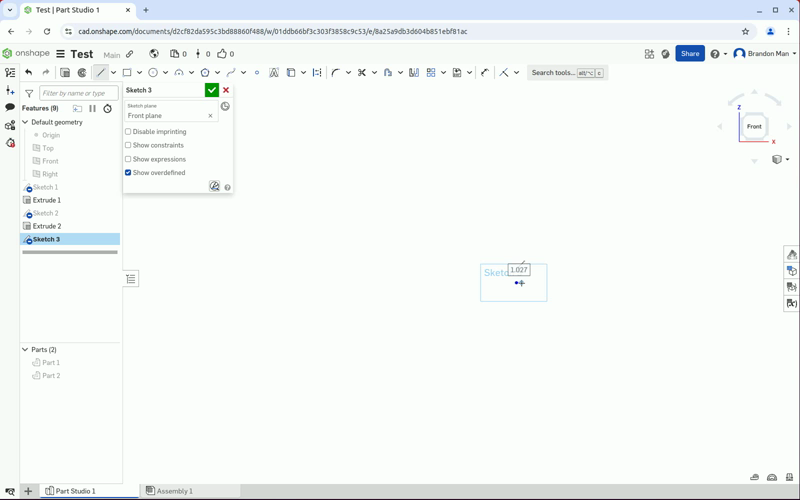
mouse_move(521, 170)
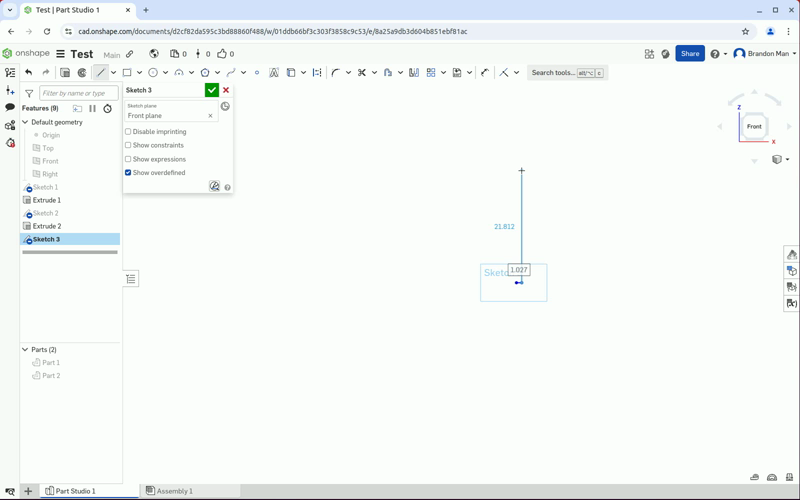
click(521, 170)
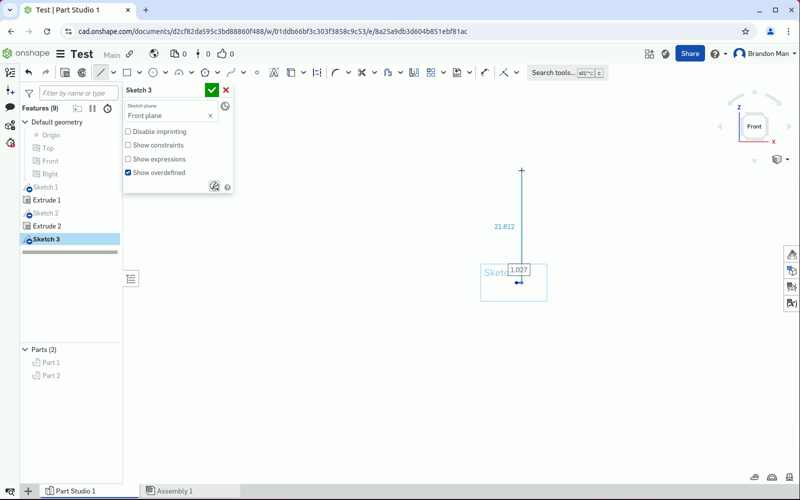
key_up(shift)
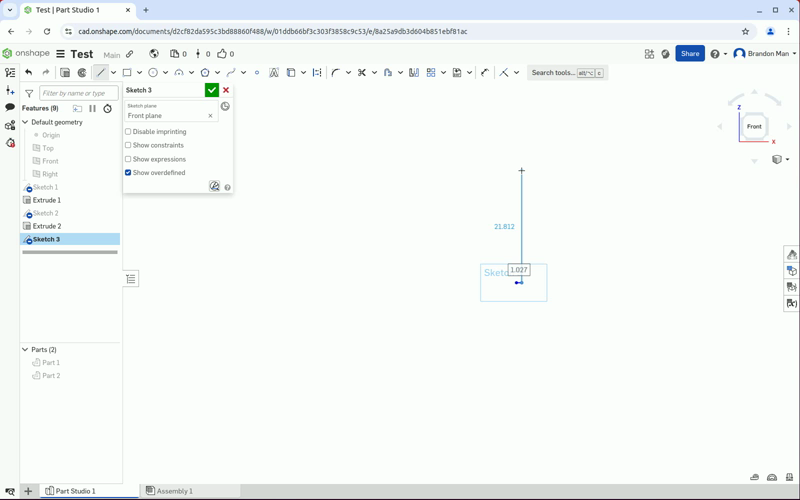
key_down(shift)
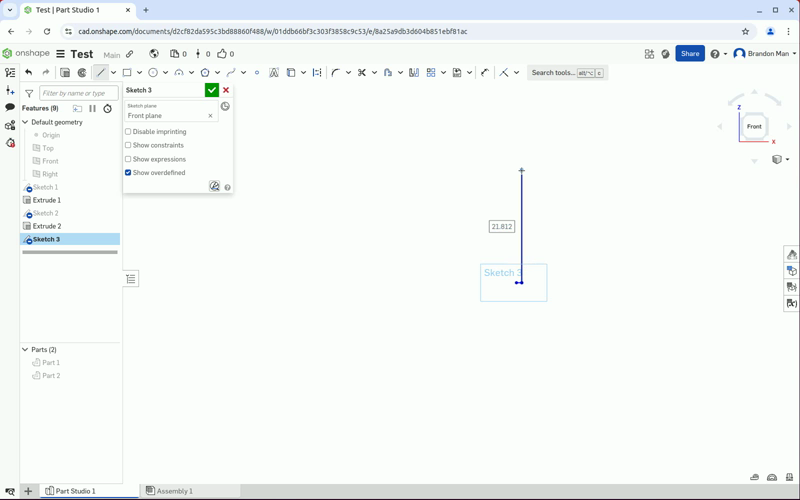
mouse_move(551, 170)
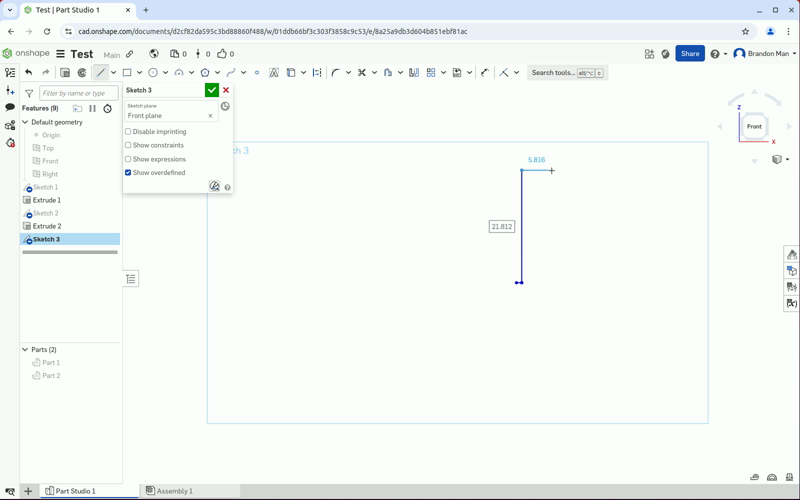
mouse_move(516, 170)
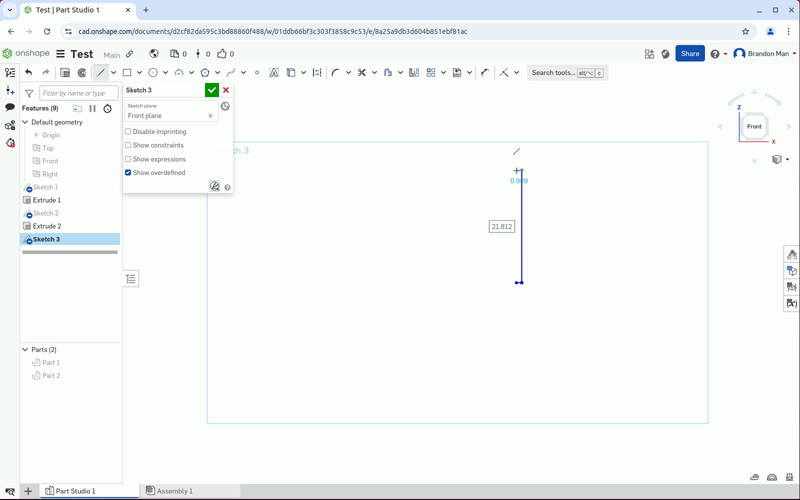
scroll(6)
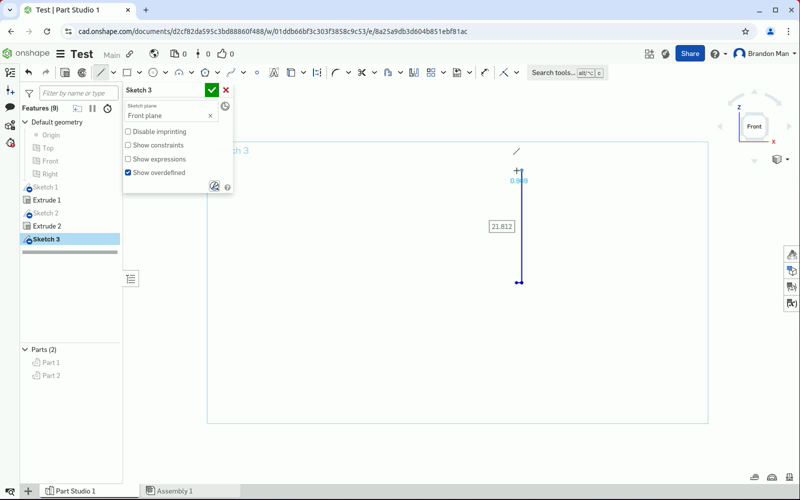
scroll(6)
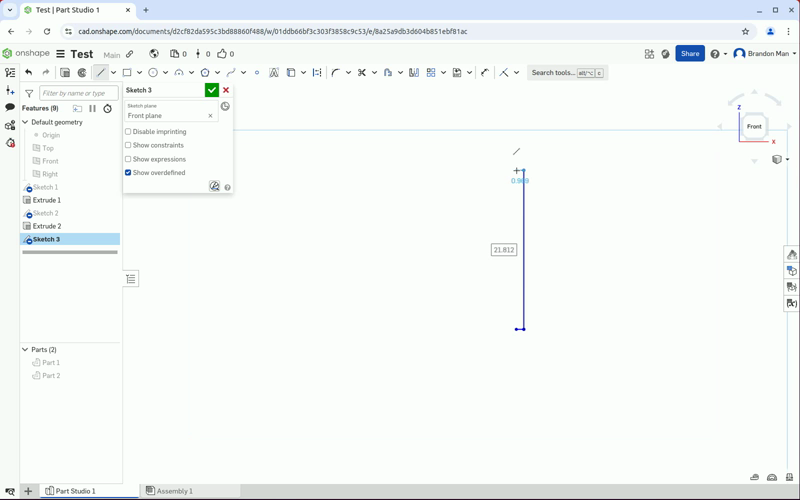
scroll(6)
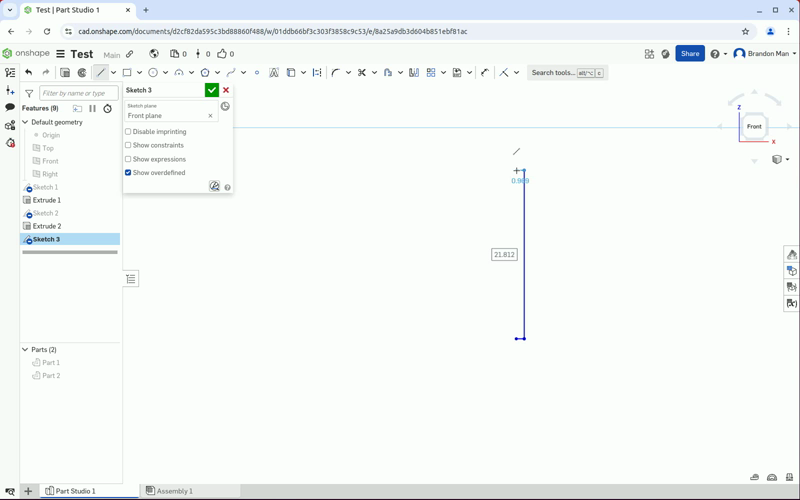
scroll(6)
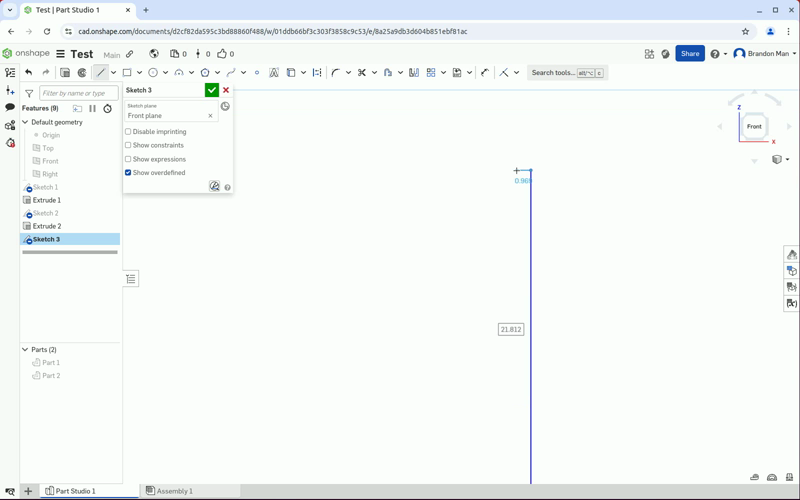
scroll(6)
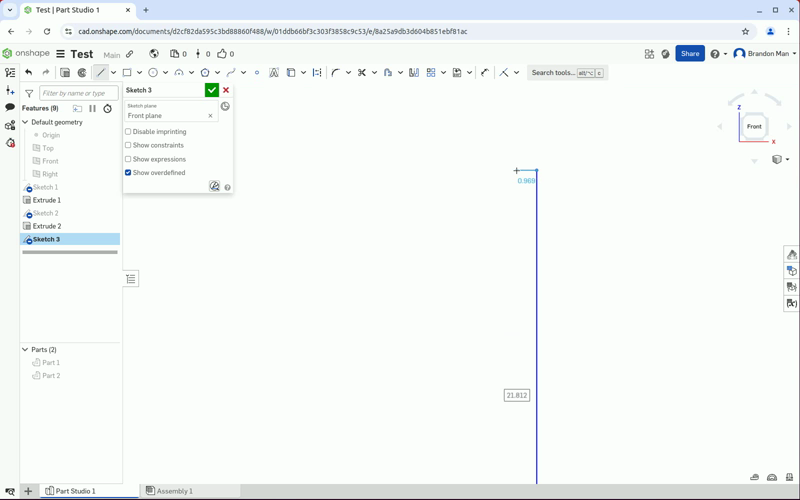
scroll(6)
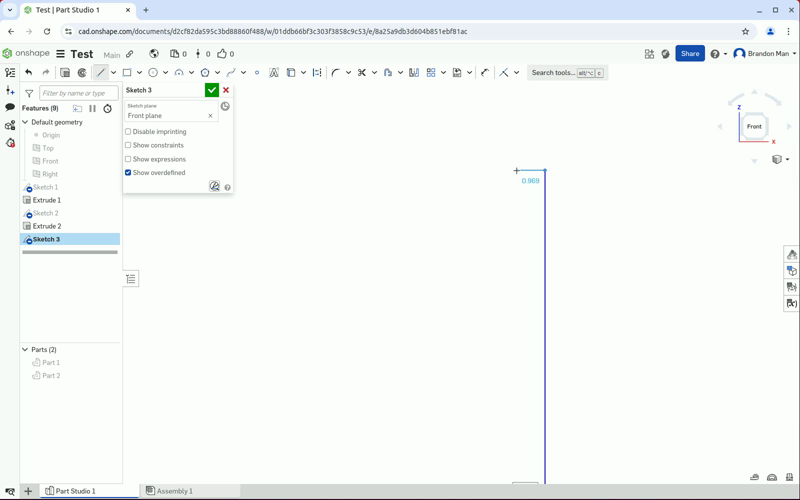
scroll(6)
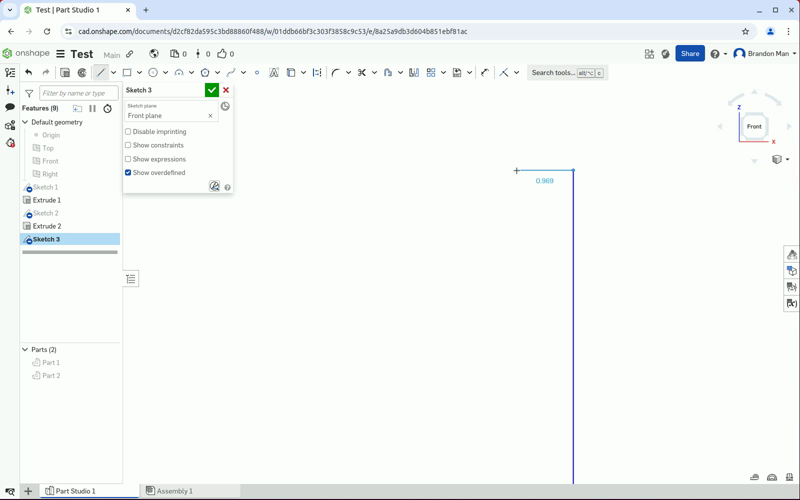
click(516, 170)
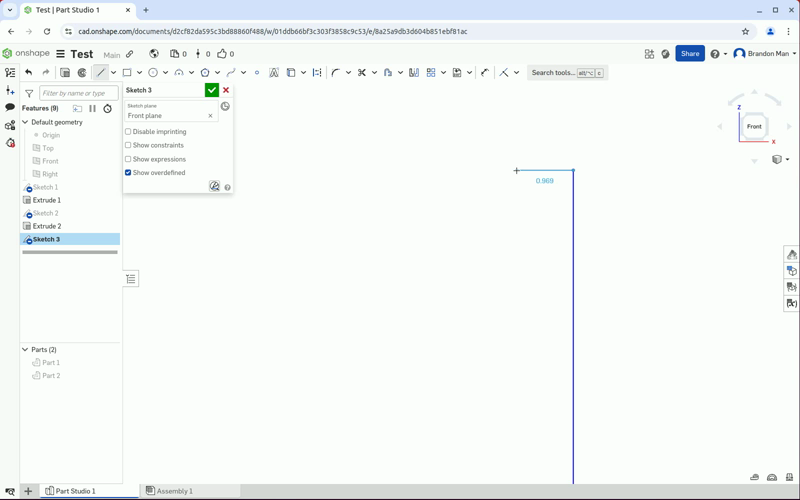
scroll(-6)
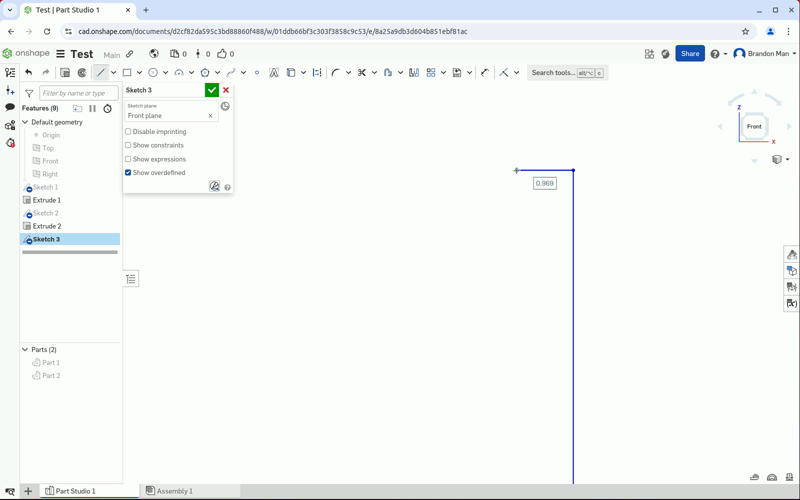
scroll(-6)
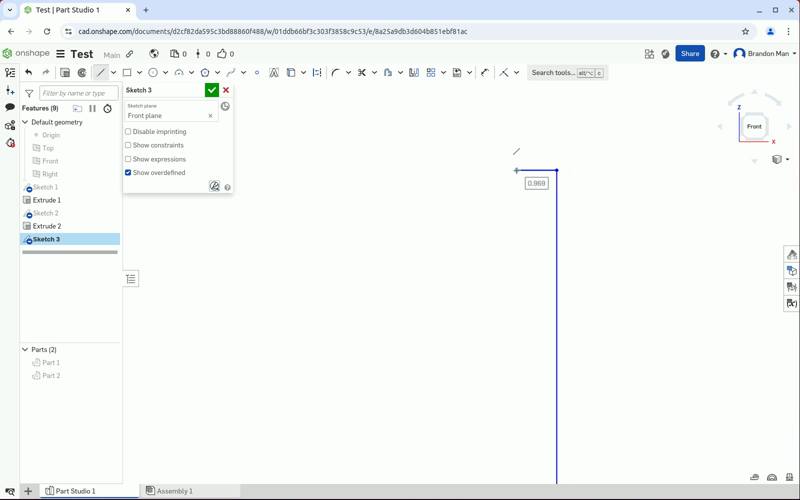
scroll(-6)
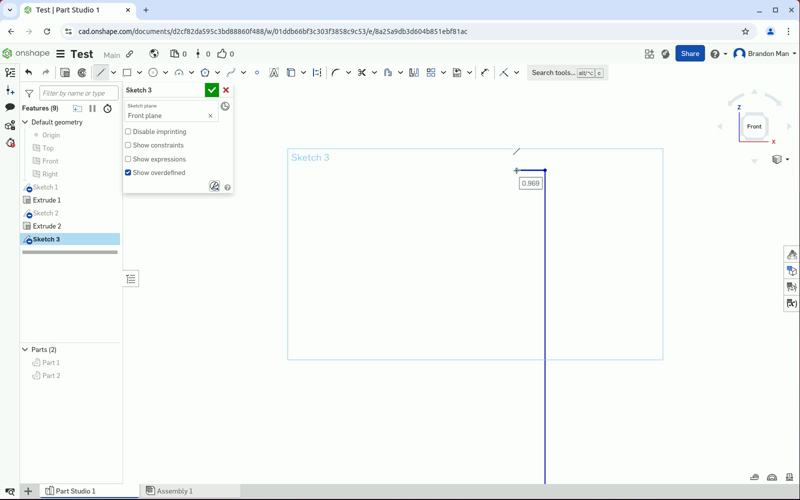
scroll(-6)
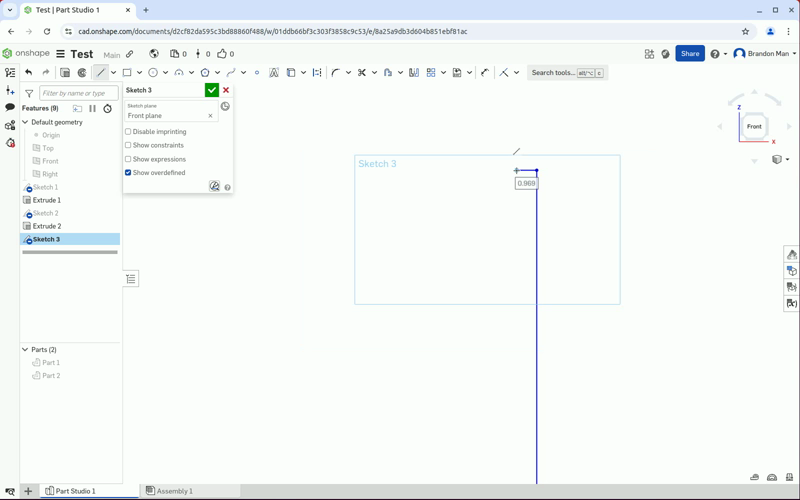
scroll(-6)
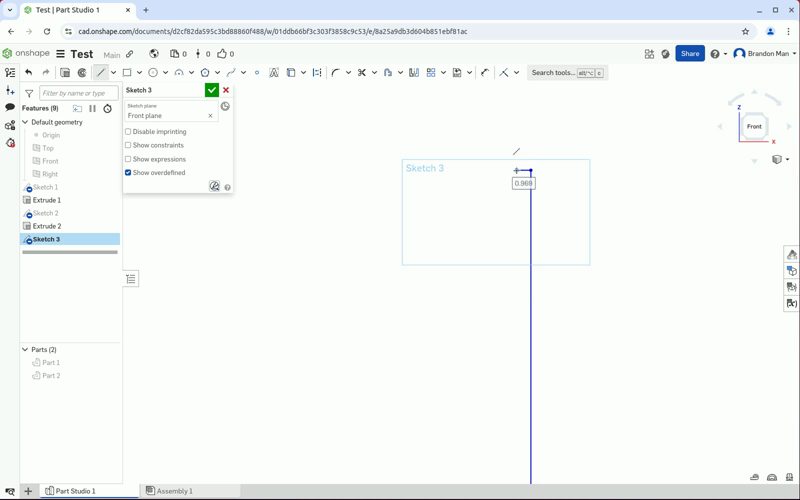
scroll(-6)
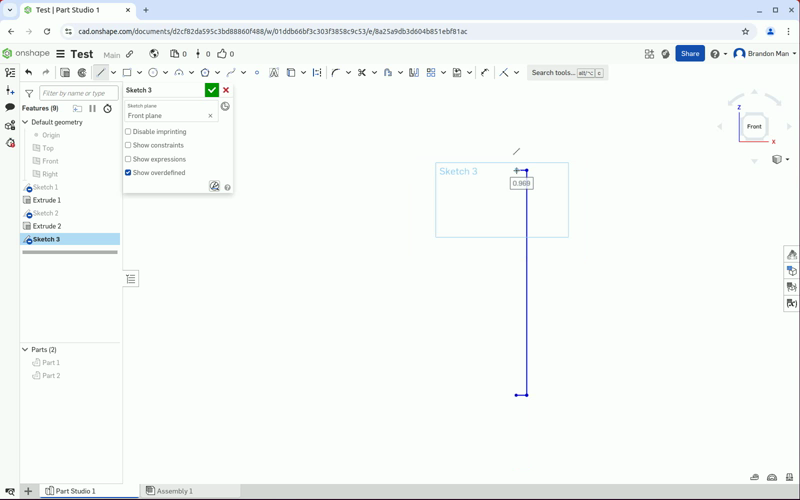
scroll(-6)
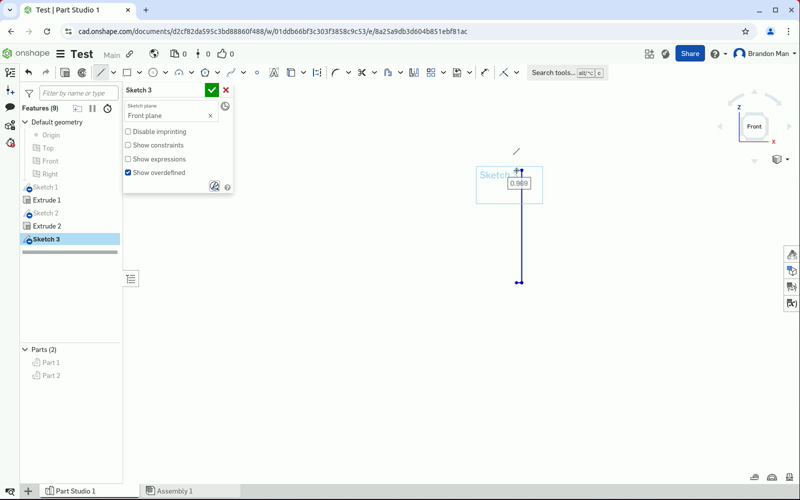
key_up(shift)
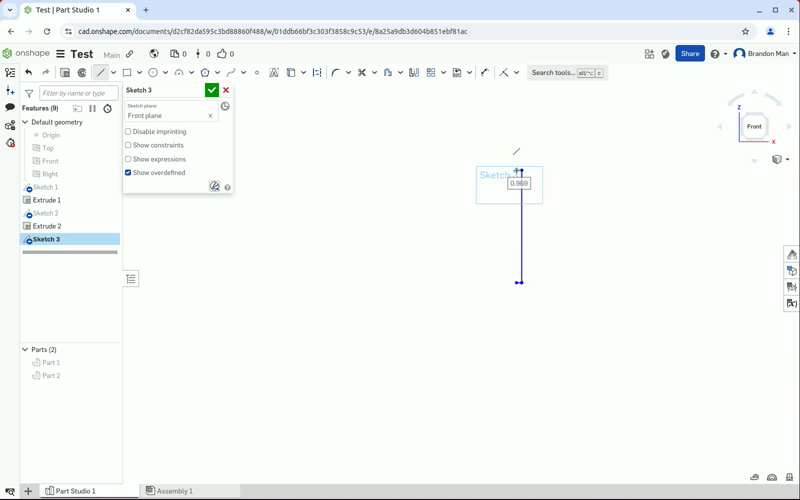
key_down(shift)
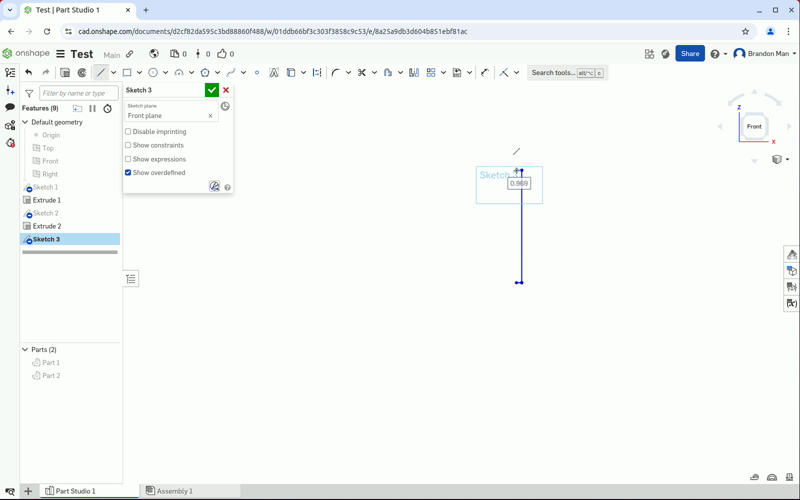
mouse_move(546, 170)
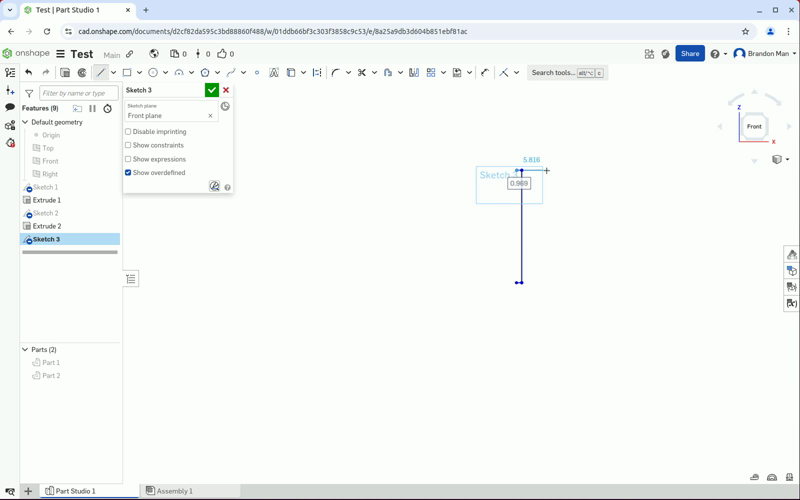
mouse_move(516, 180)
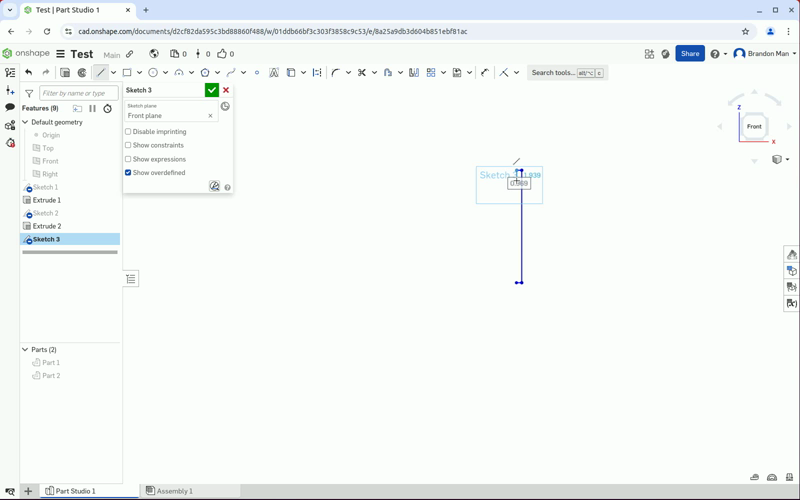
click(516, 180)
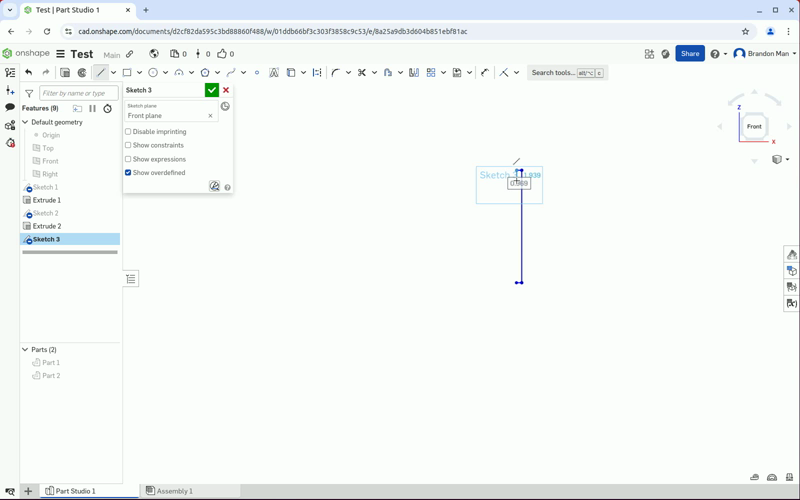
key_up(shift)
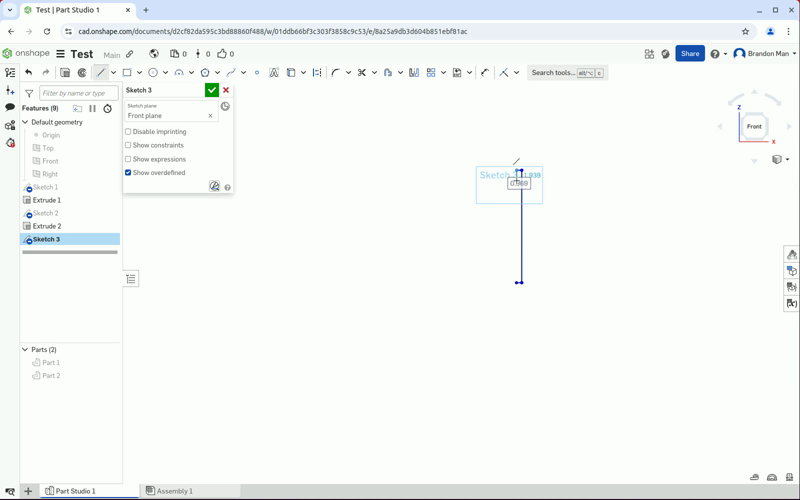
key_down(shift)
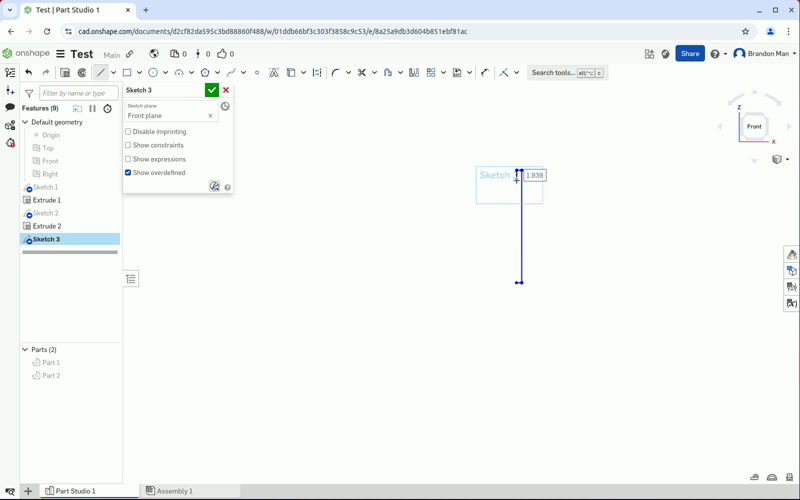
mouse_move(546, 180)
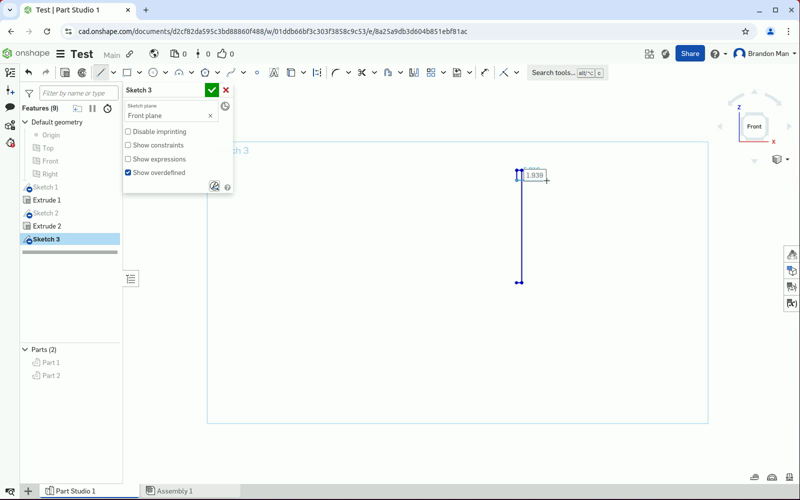
mouse_move(516, 184)
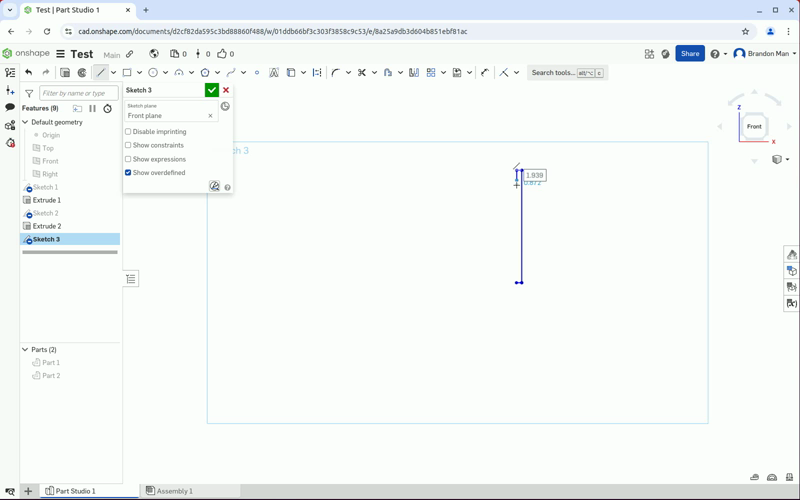
scroll(6)
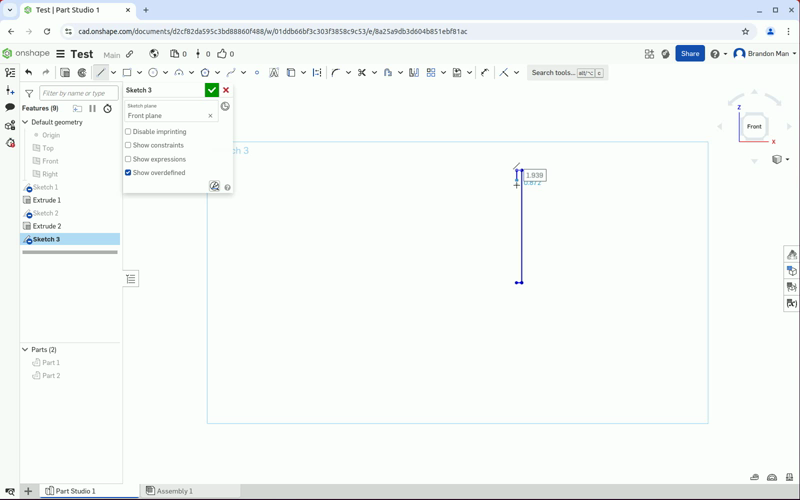
scroll(6)
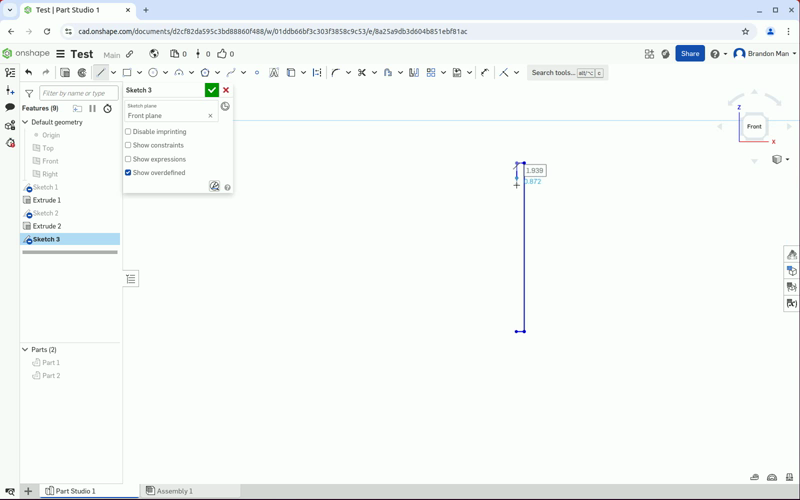
scroll(6)
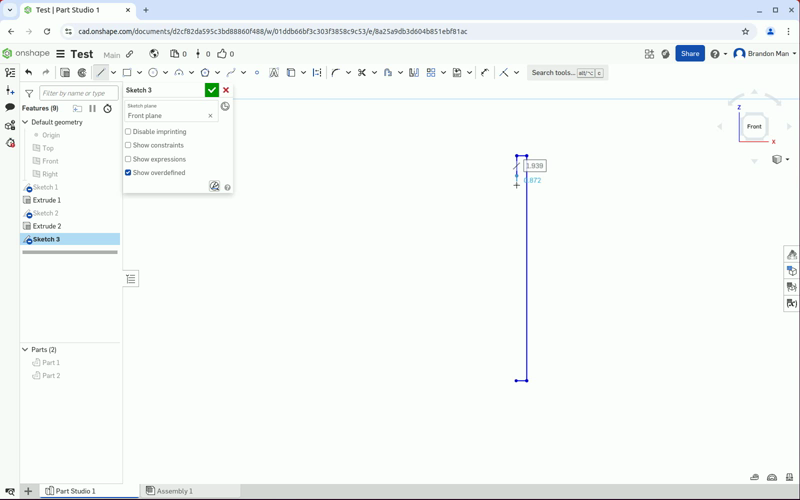
scroll(6)
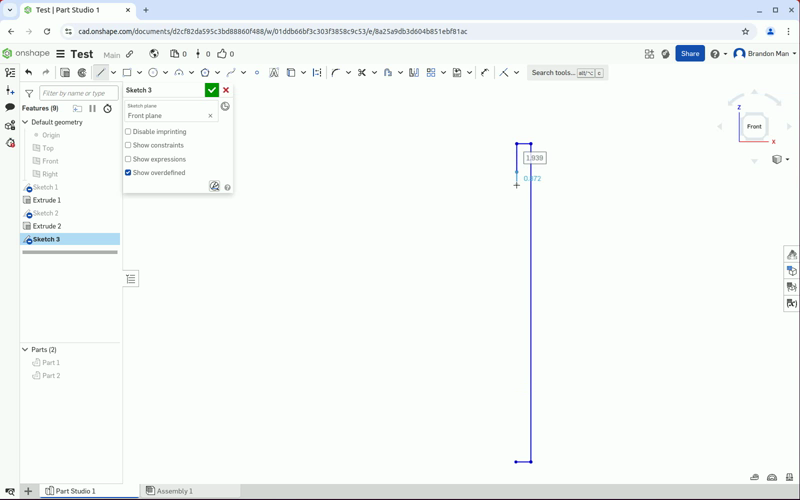
scroll(6)
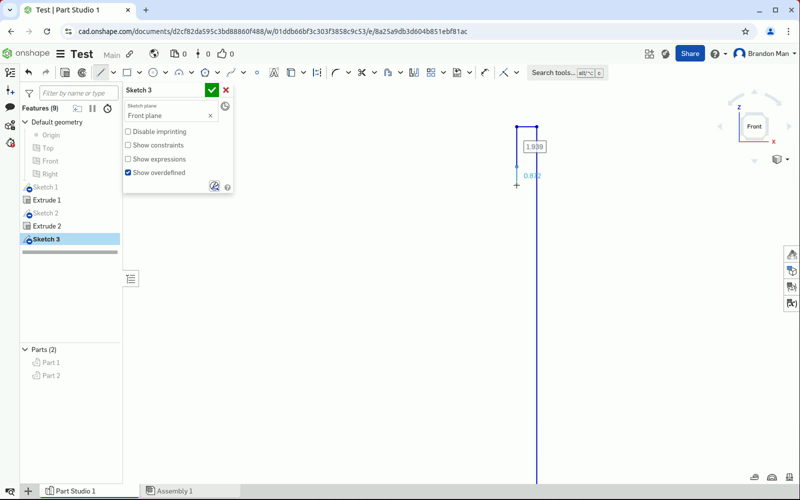
scroll(6)
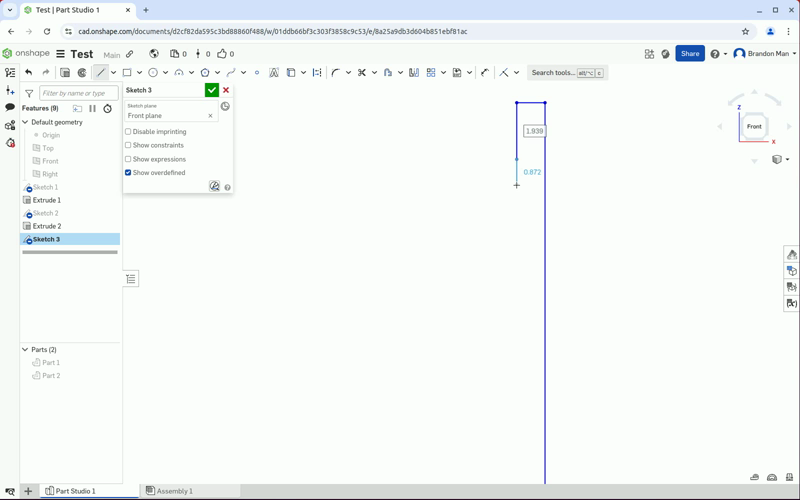
scroll(6)
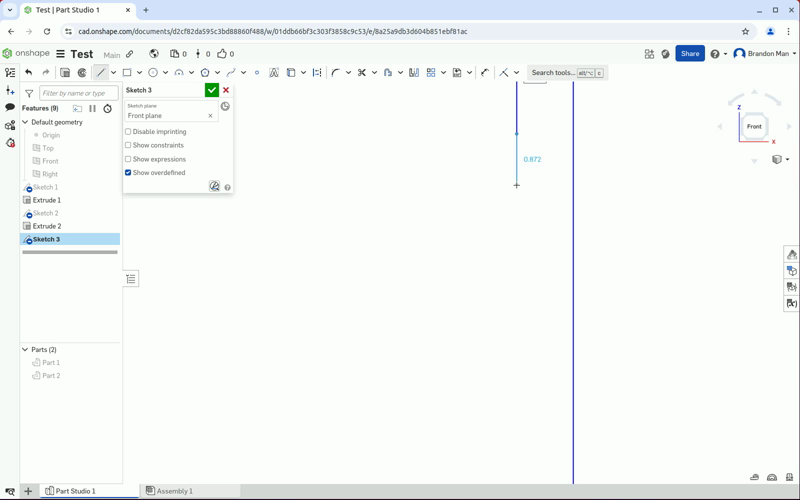
click(516, 184)
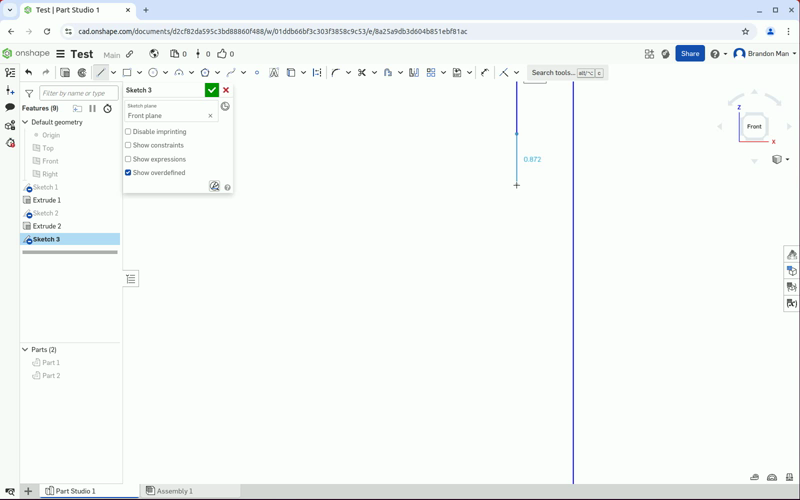
scroll(-6)
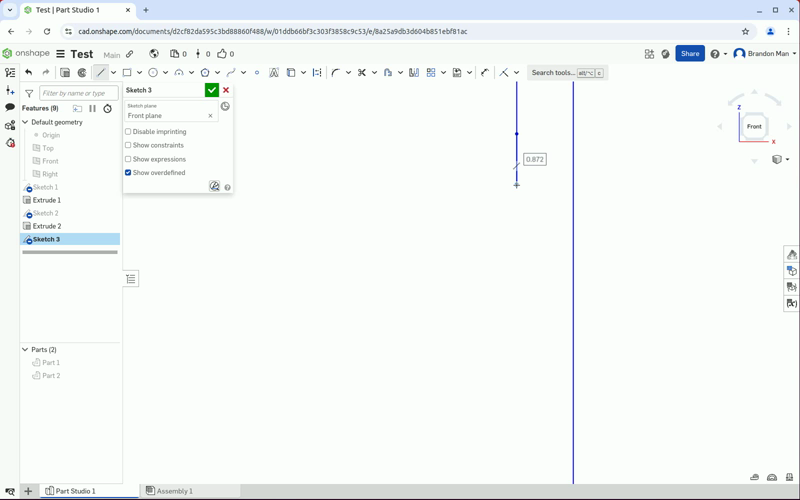
scroll(-6)
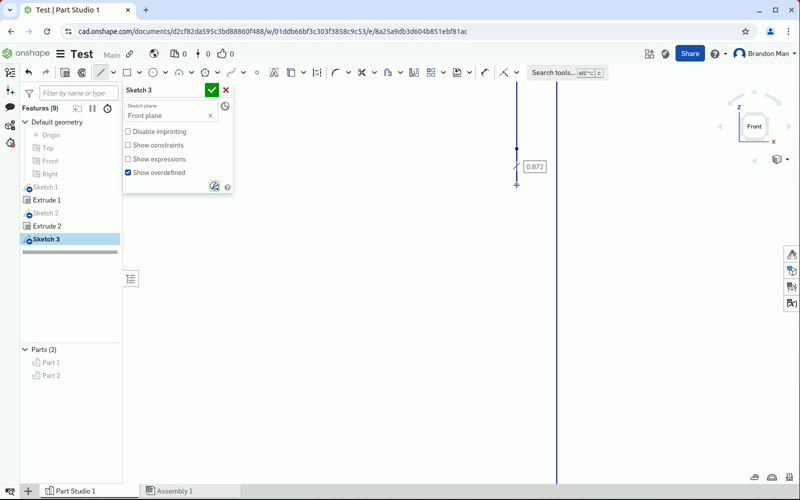
scroll(-6)
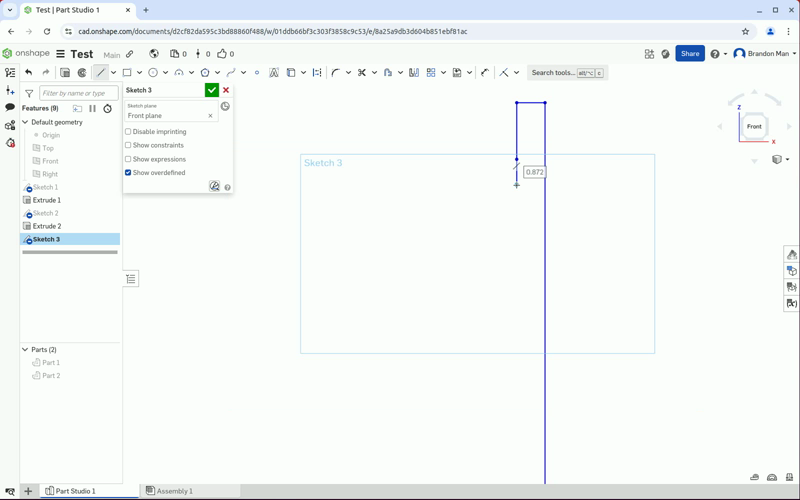
scroll(-6)
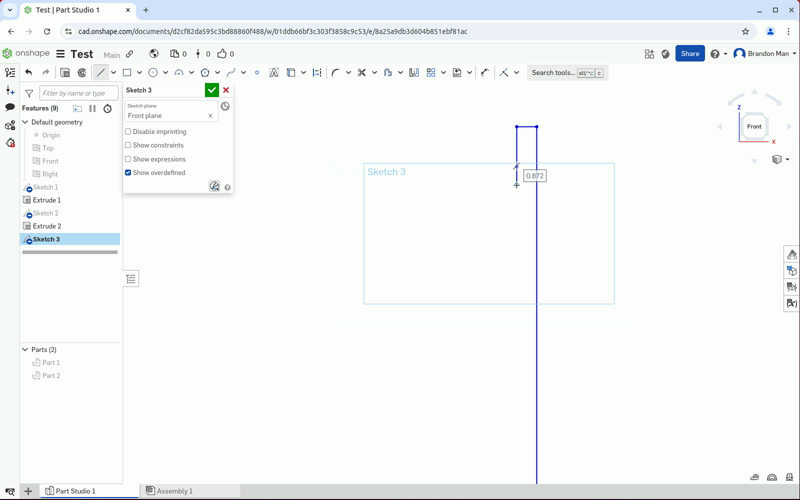
scroll(-6)
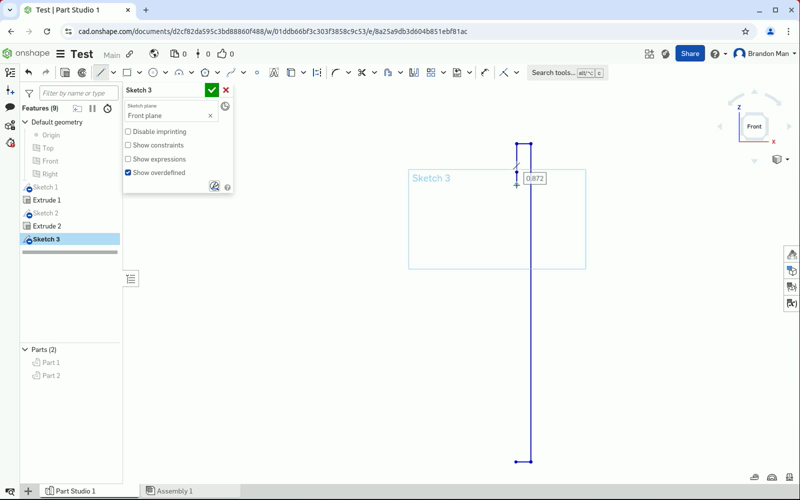
scroll(-6)
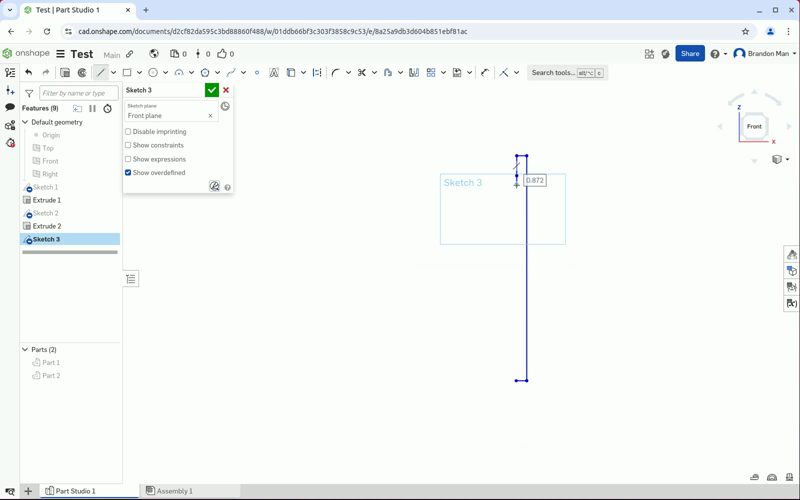
scroll(-6)
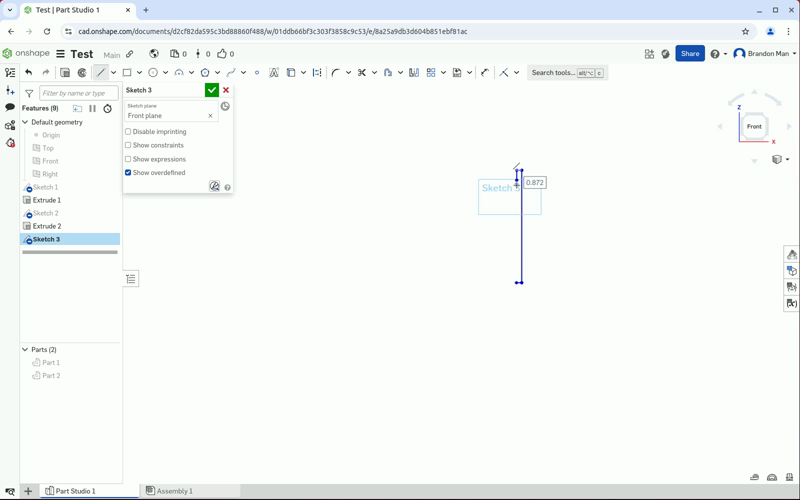
key_up(shift)
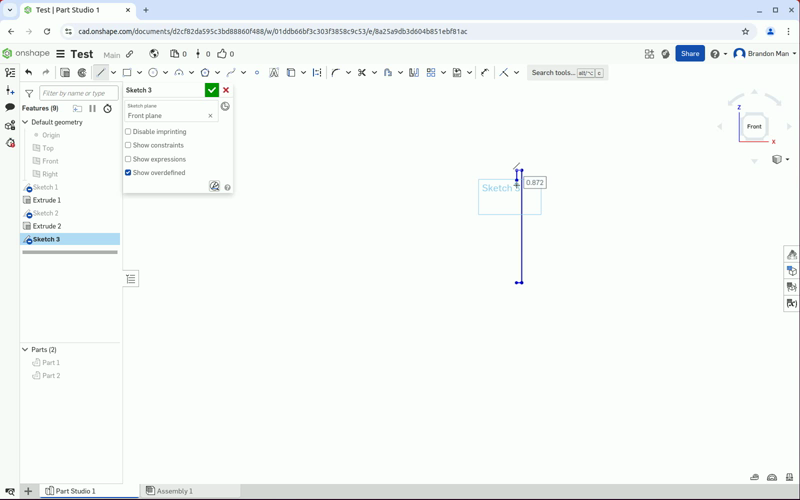
key_down(shift)
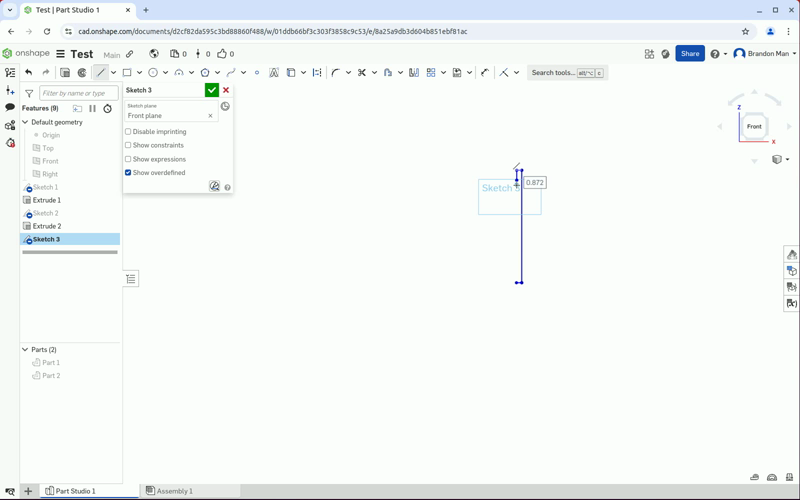
mouse_move(546, 184)
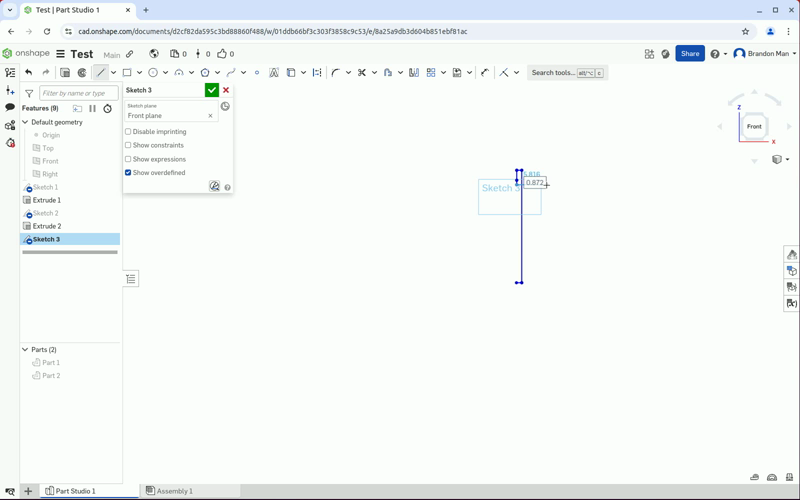
mouse_move(516, 214)
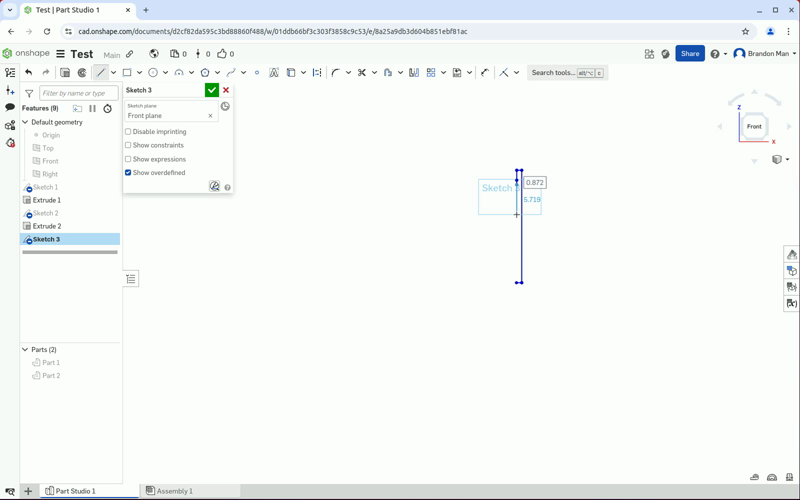
click(516, 214)
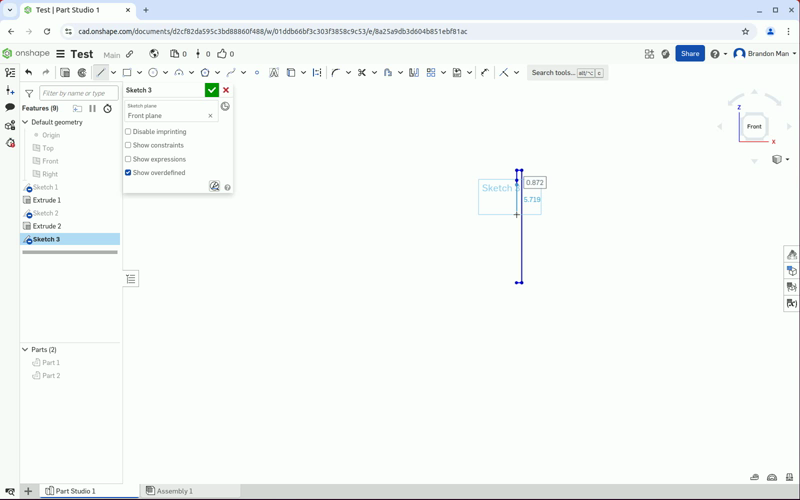
key_up(shift)
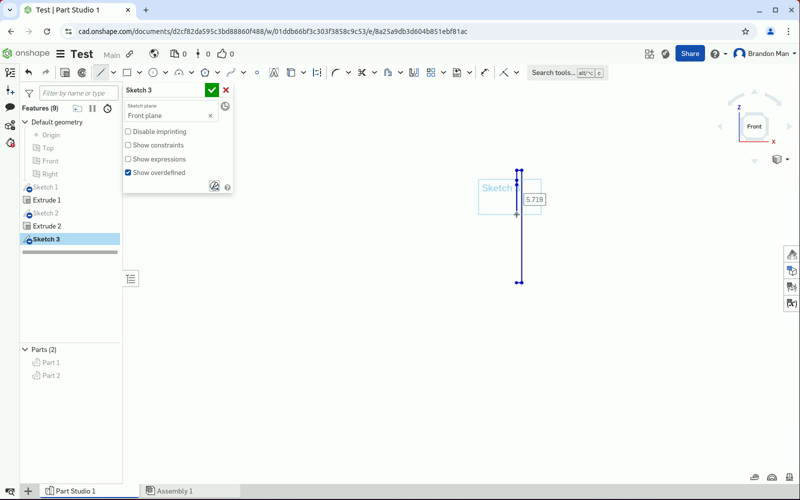
key_down(shift)
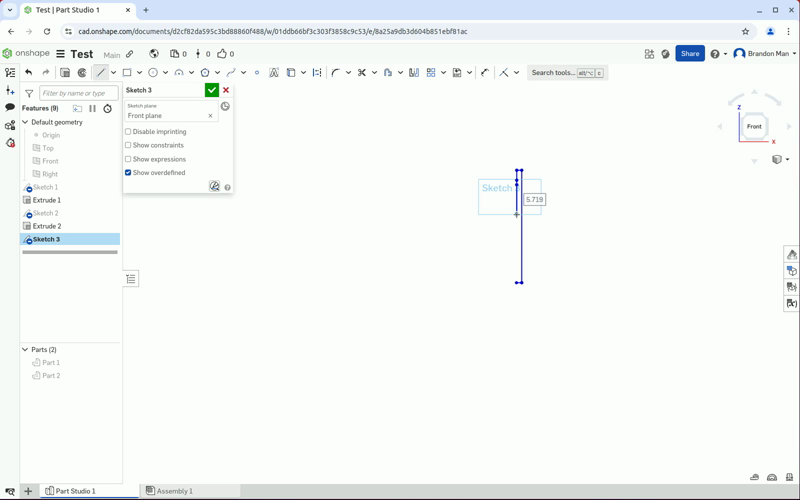
mouse_move(546, 214)
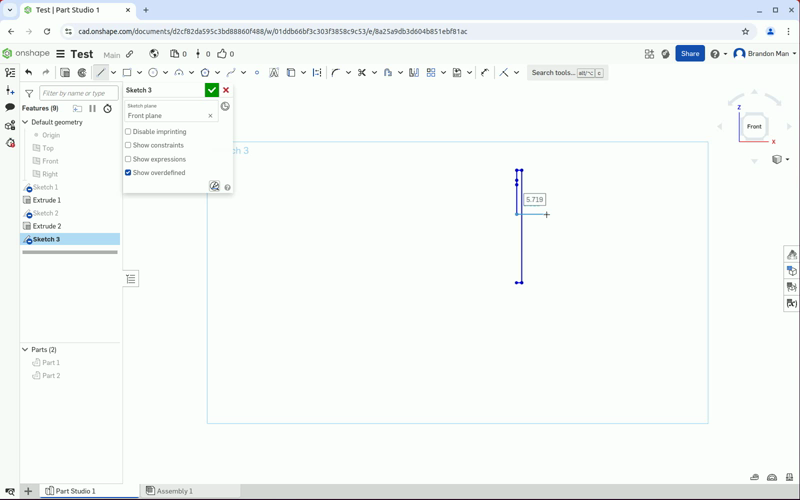
mouse_move(516, 219)
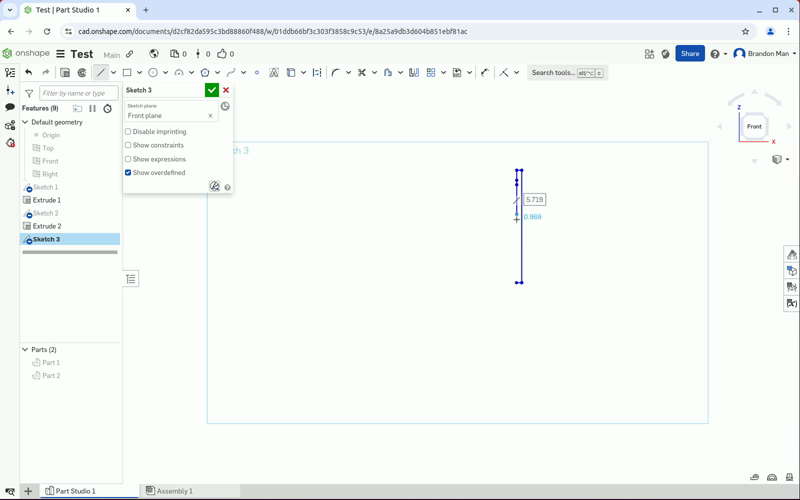
scroll(6)
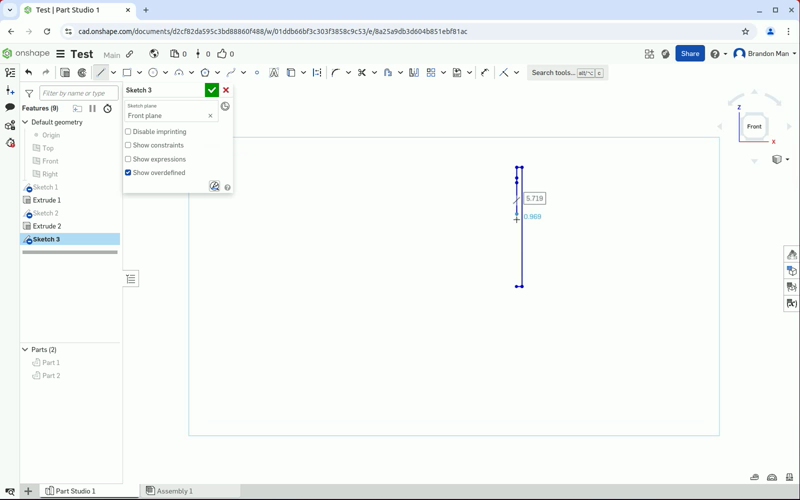
scroll(6)
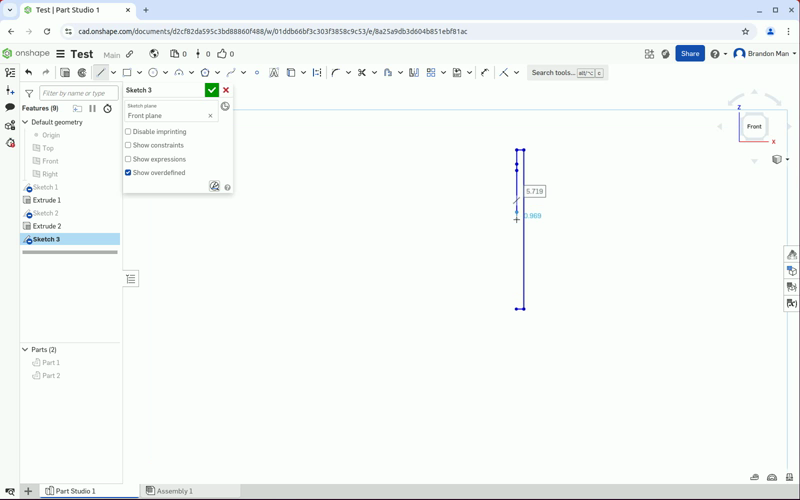
scroll(6)
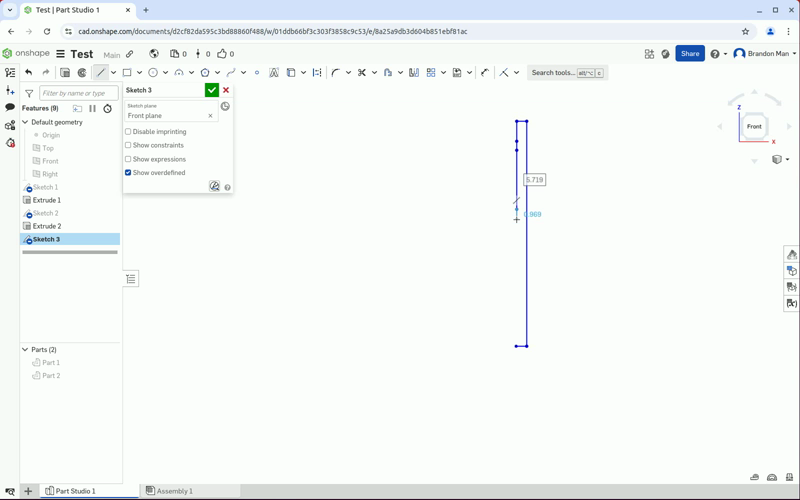
scroll(6)
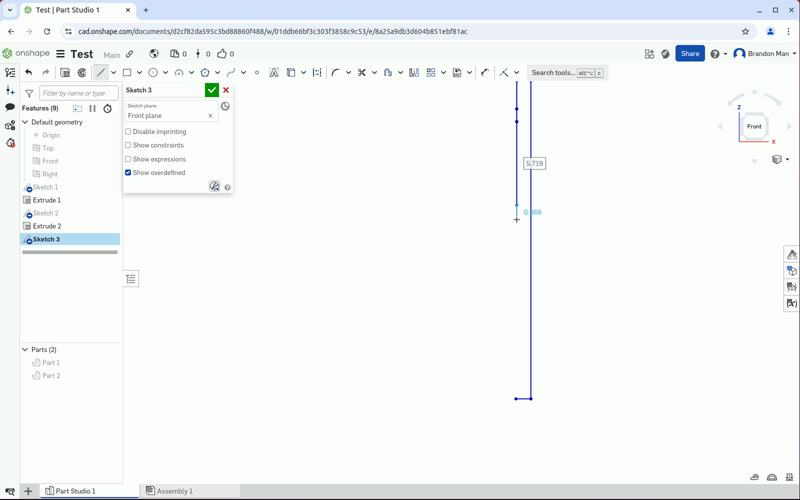
scroll(6)
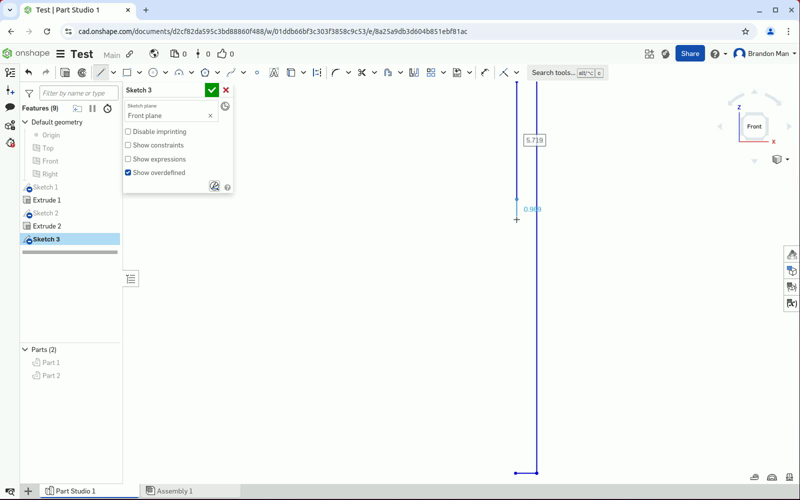
scroll(6)
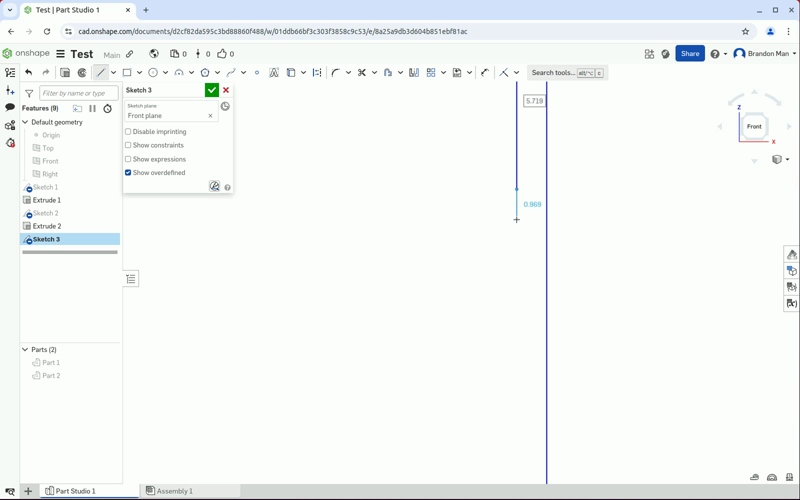
scroll(6)
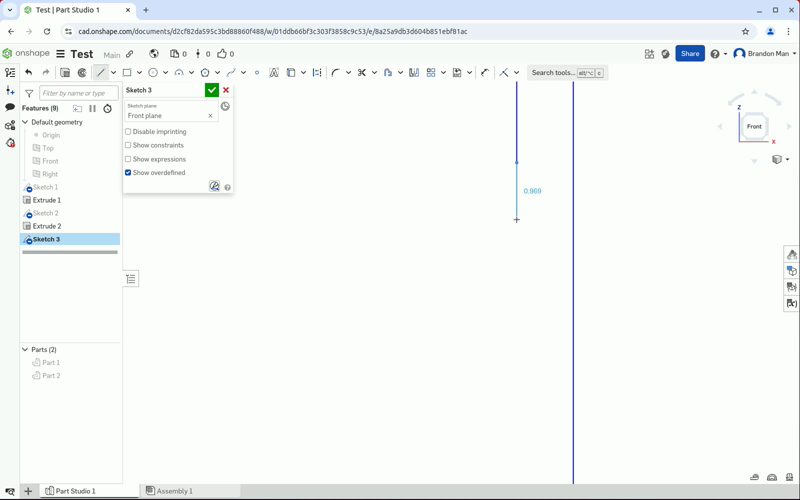
click(516, 219)
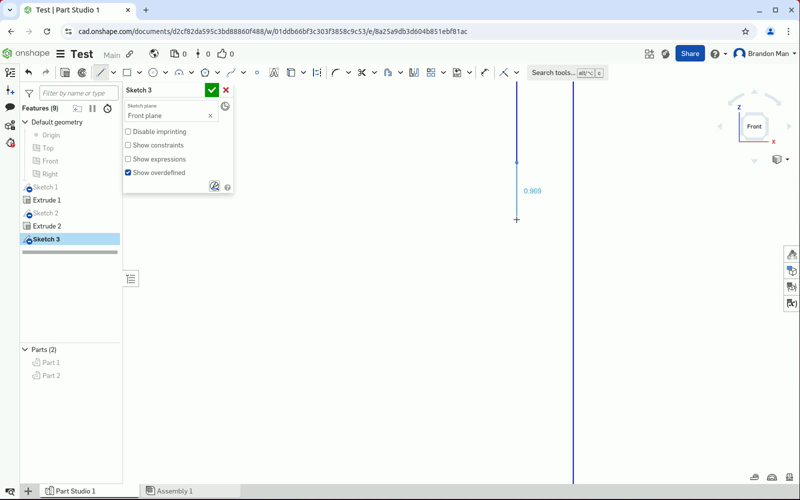
scroll(-6)
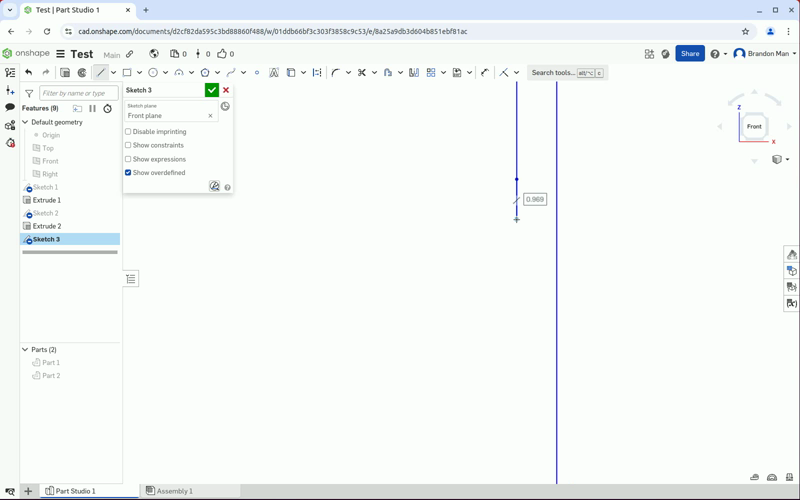
scroll(-6)
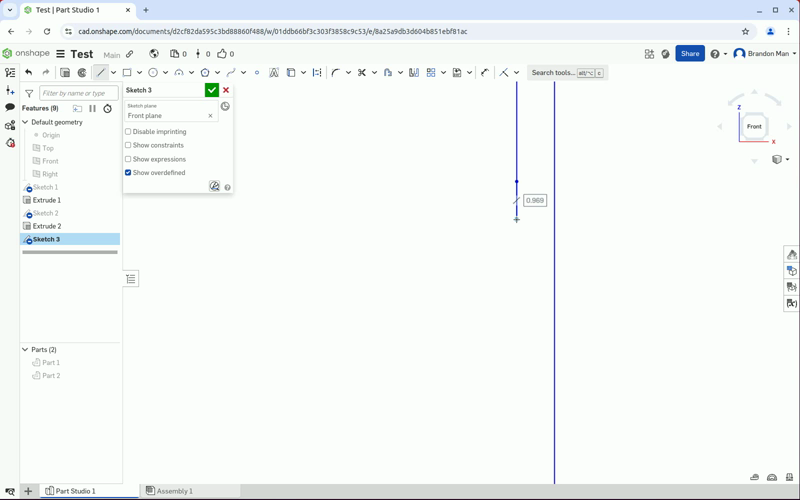
scroll(-6)
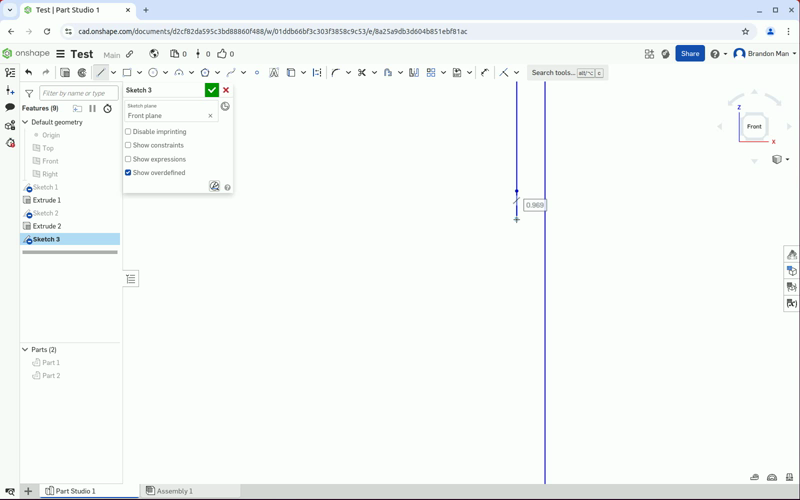
scroll(-6)
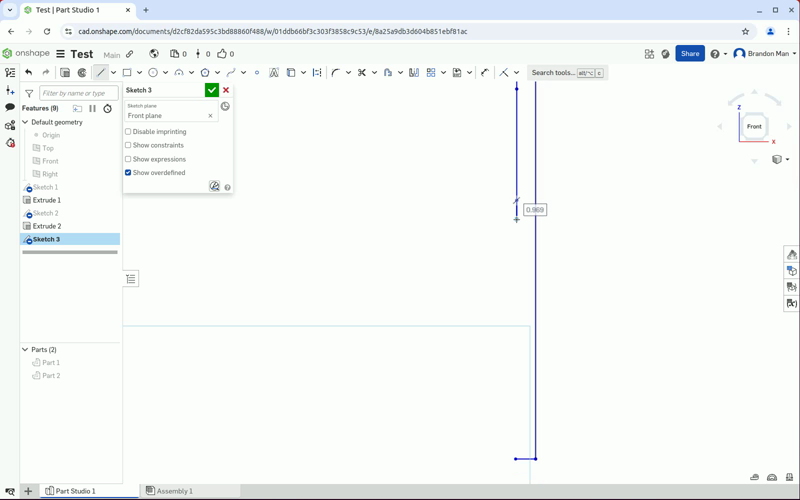
scroll(-6)
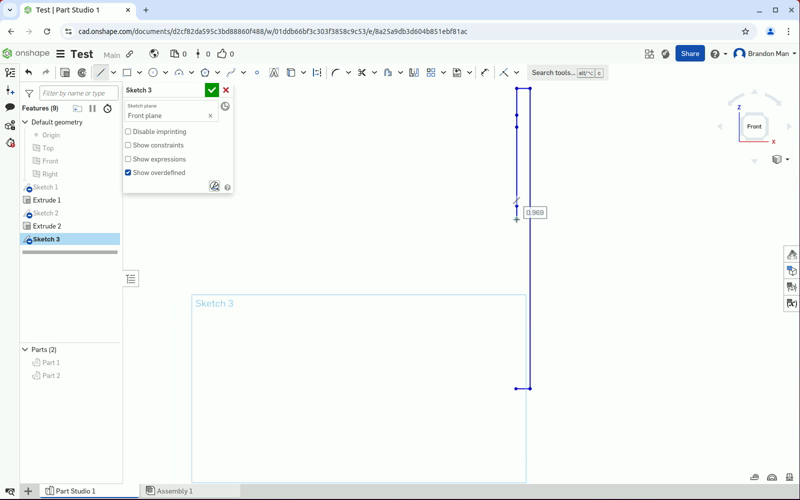
scroll(-6)
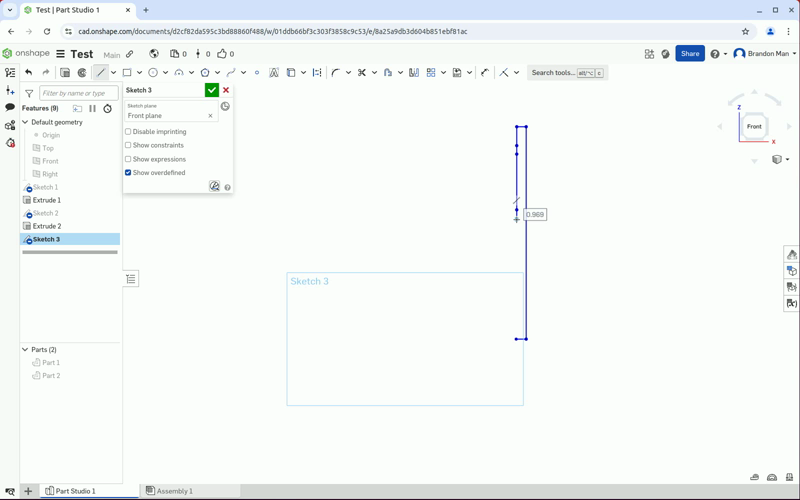
scroll(-6)
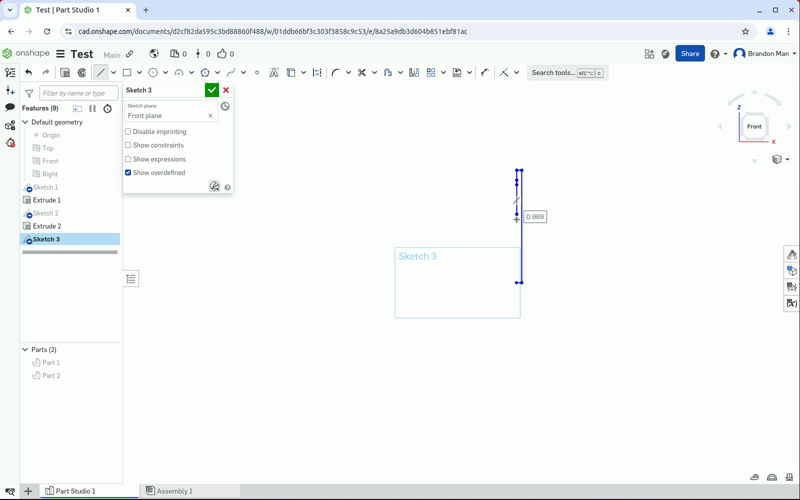
key_up(shift)
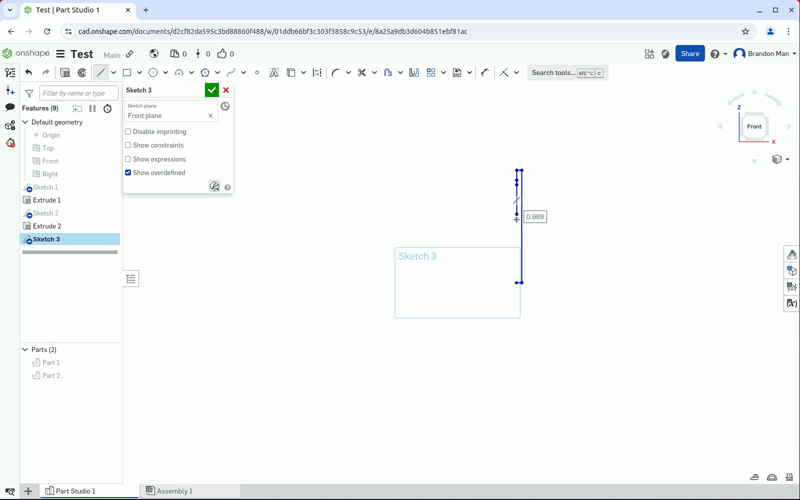
key_down(shift)
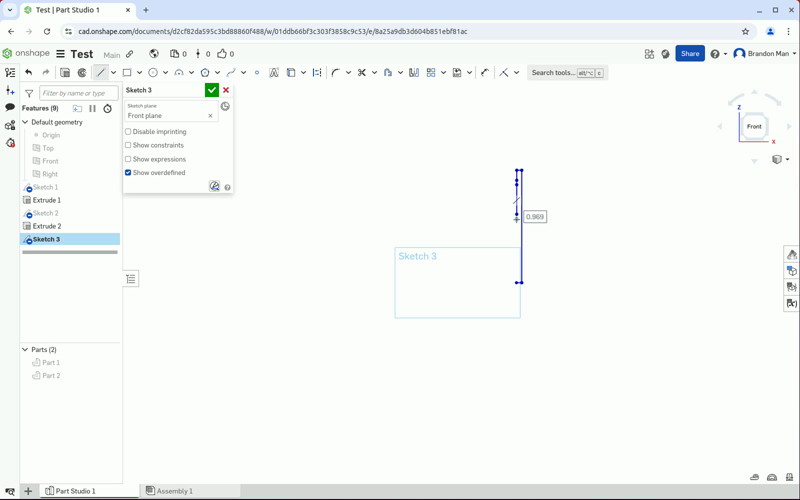
mouse_move(546, 219)
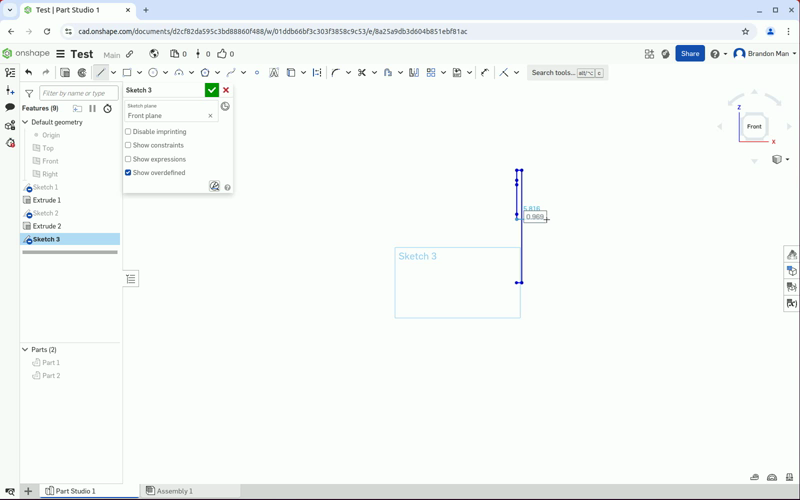
mouse_move(516, 248)
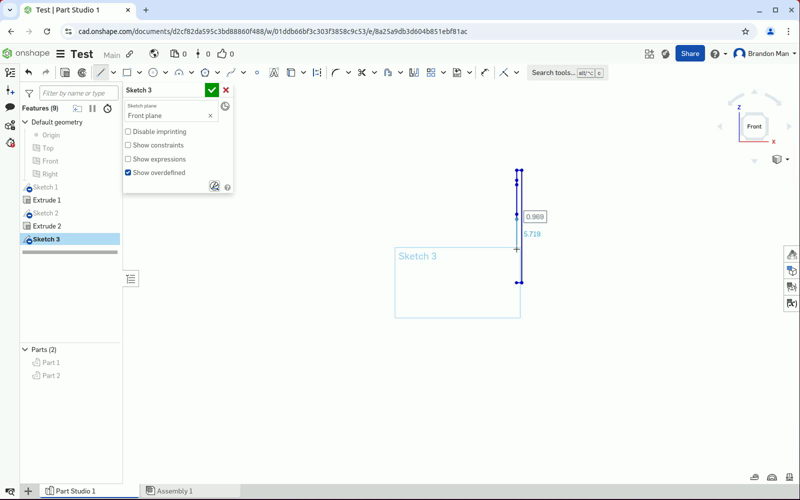
click(516, 248)
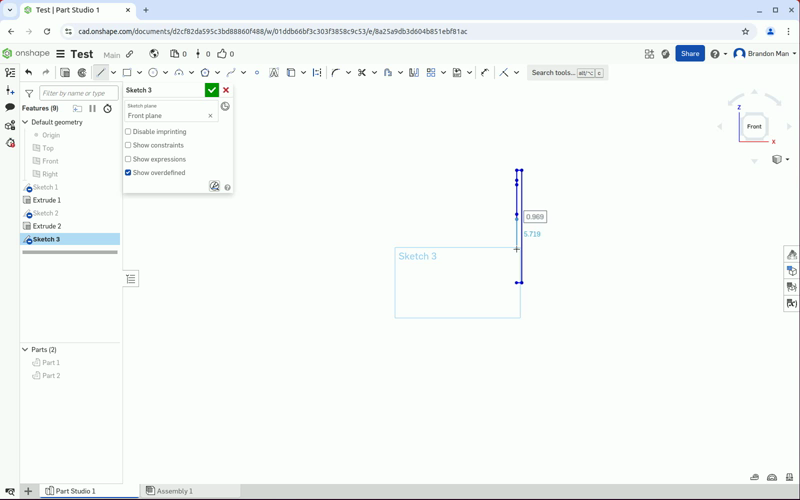
key_up(shift)
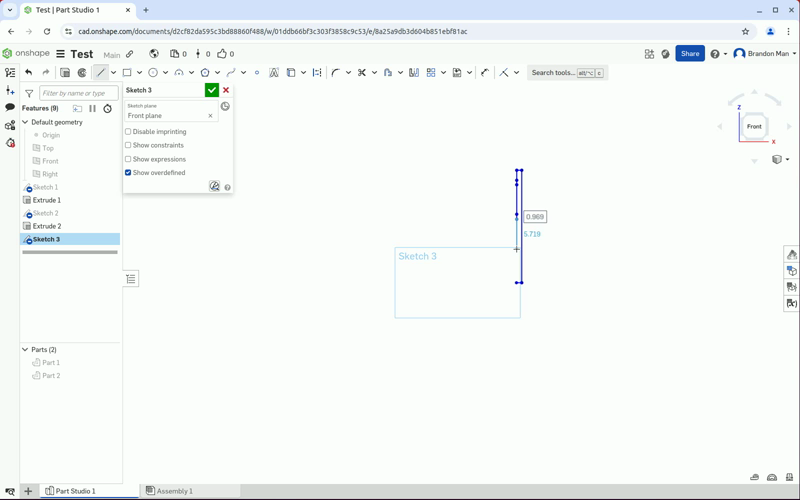
key_down(shift)
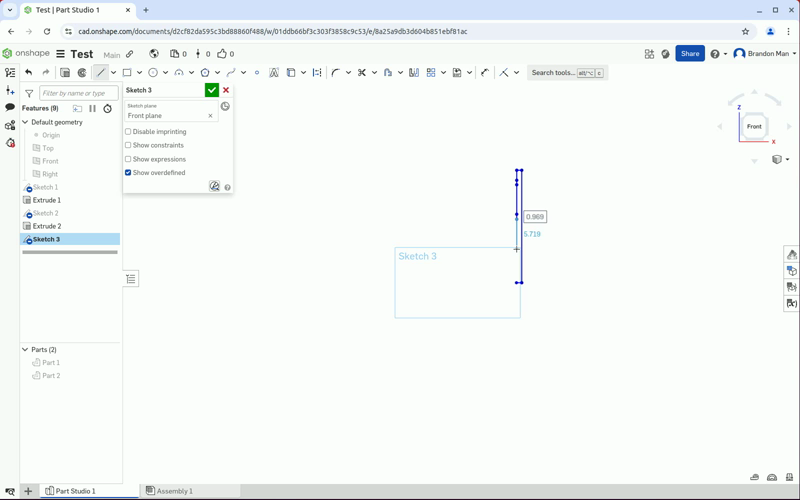
mouse_move(546, 248)
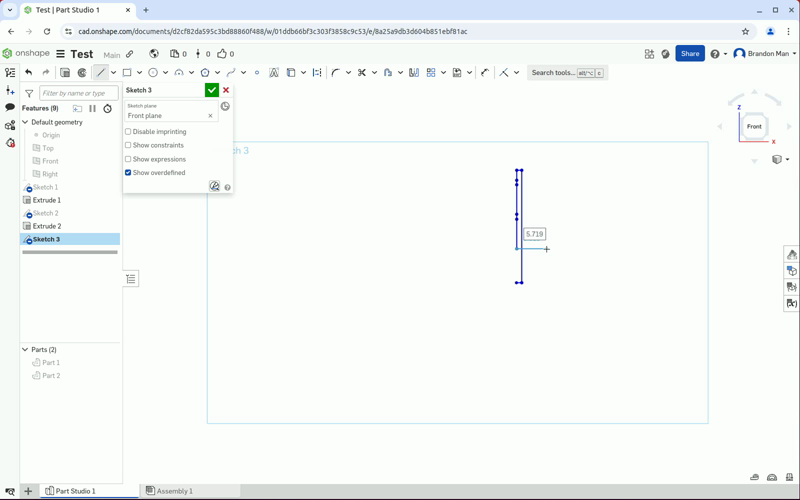
mouse_move(516, 253)
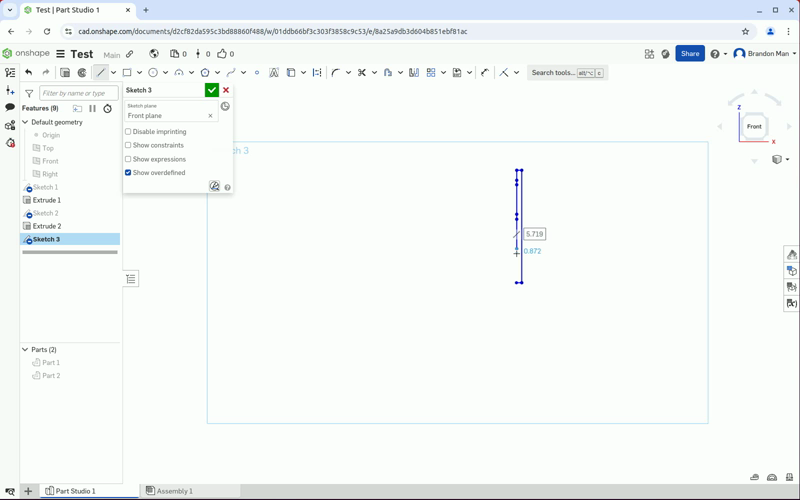
scroll(6)
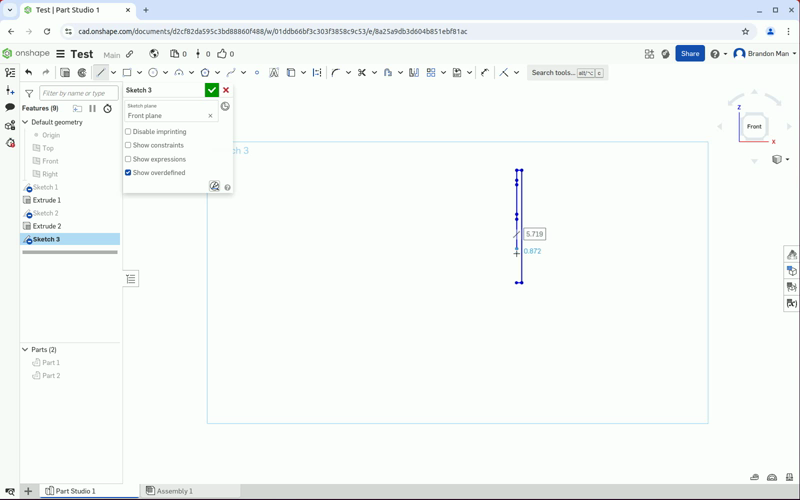
scroll(6)
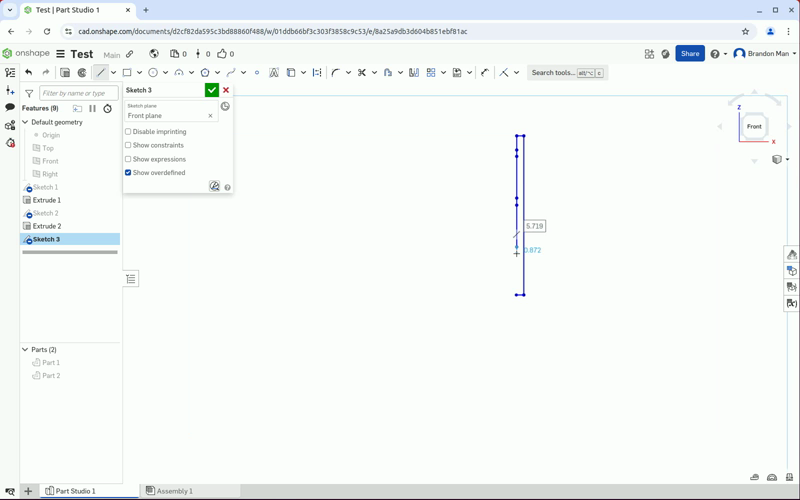
scroll(6)
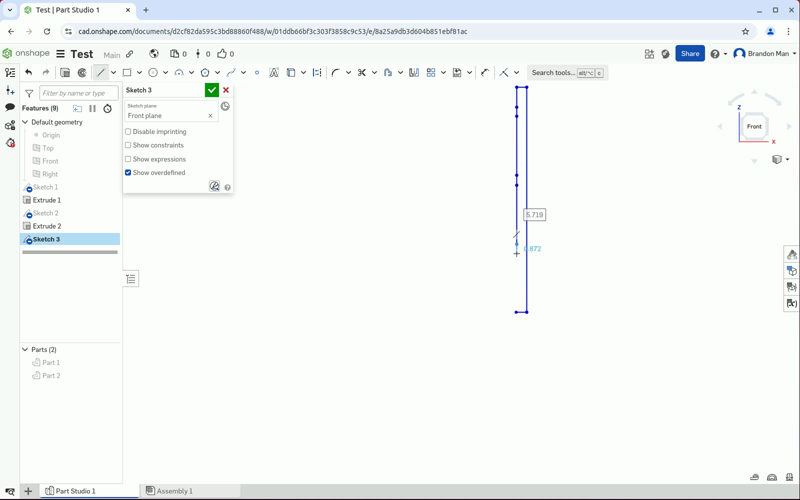
scroll(6)
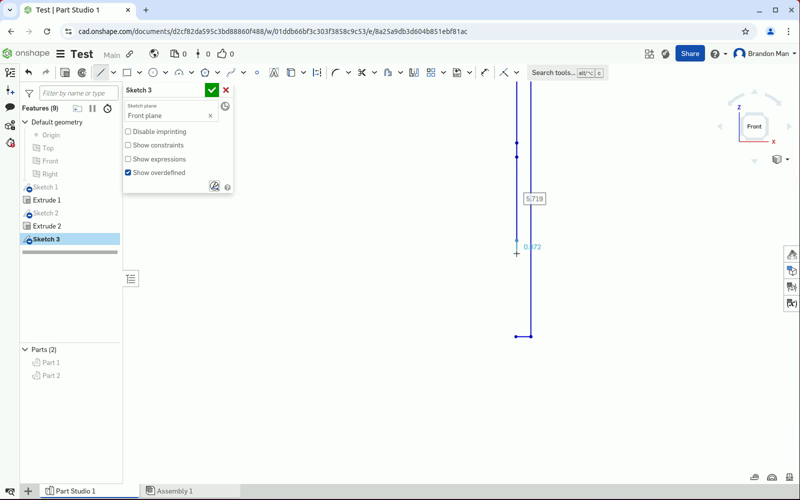
scroll(6)
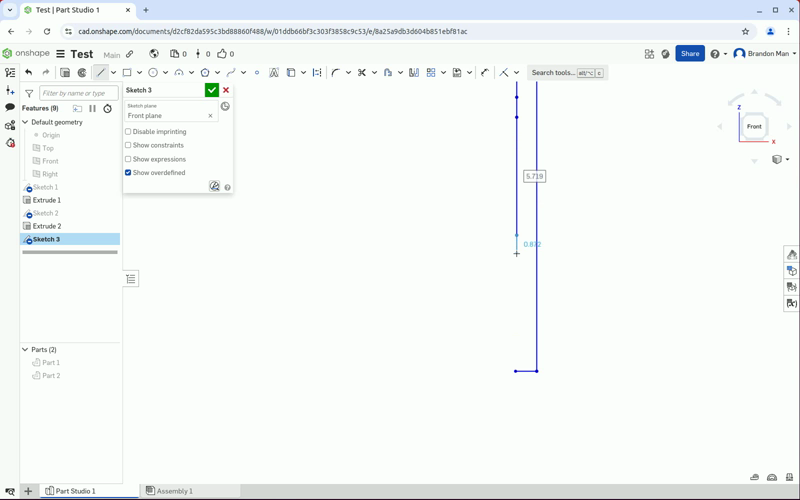
scroll(6)
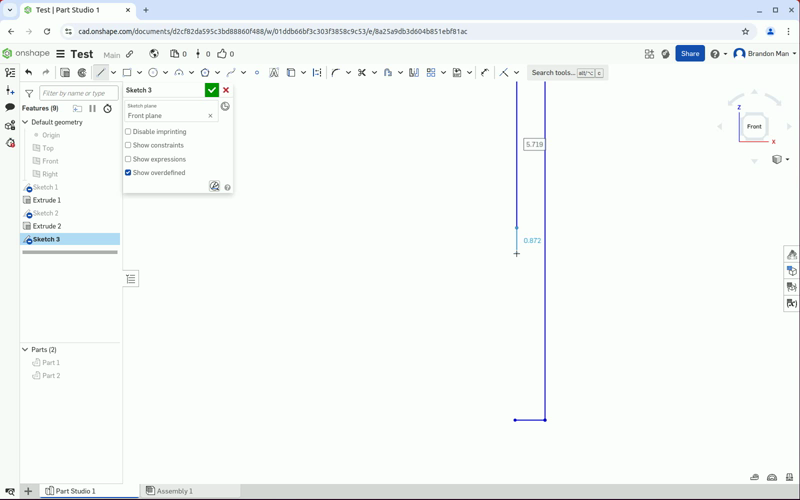
scroll(6)
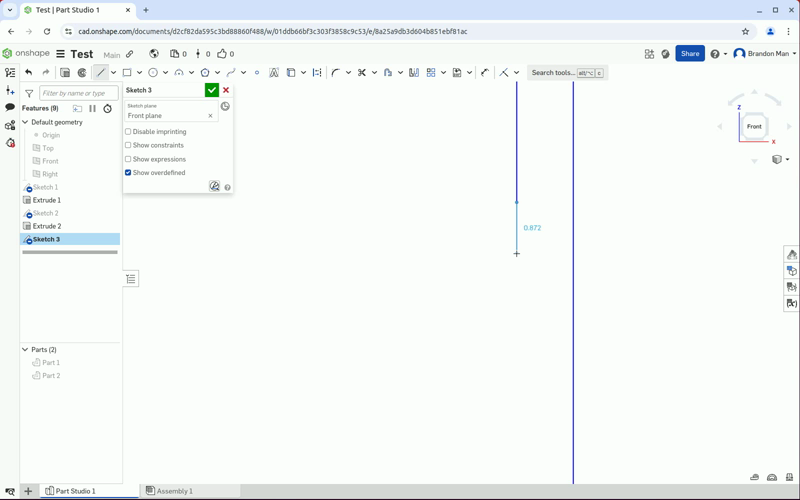
click(516, 253)
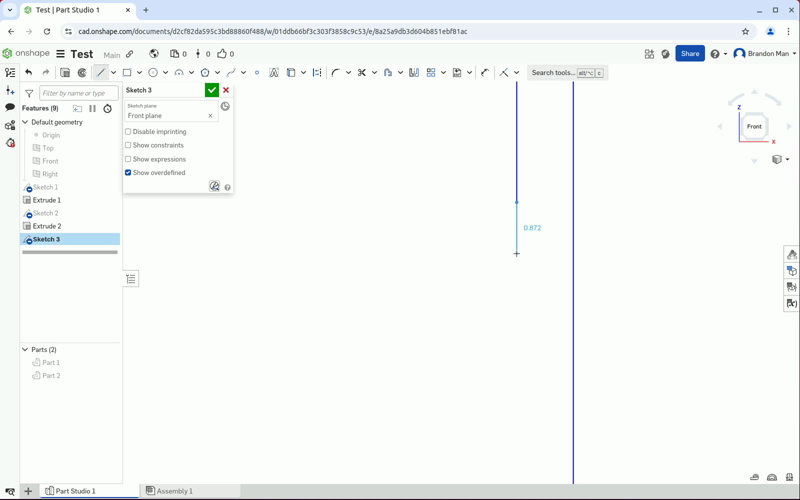
scroll(-6)
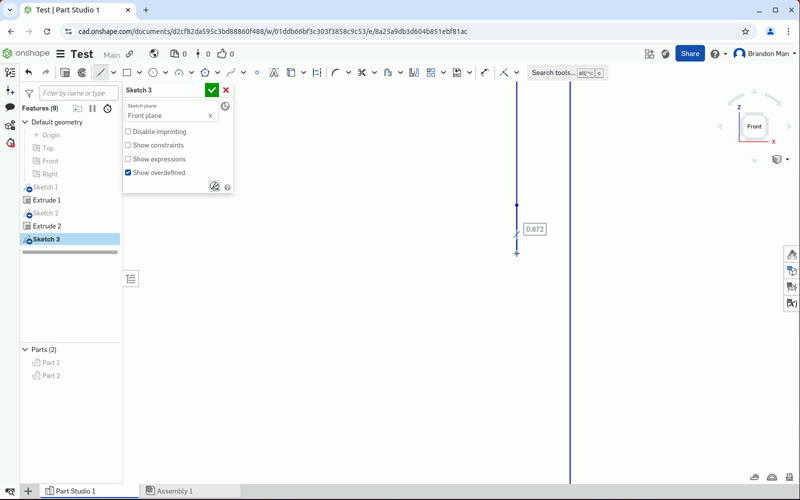
scroll(-6)
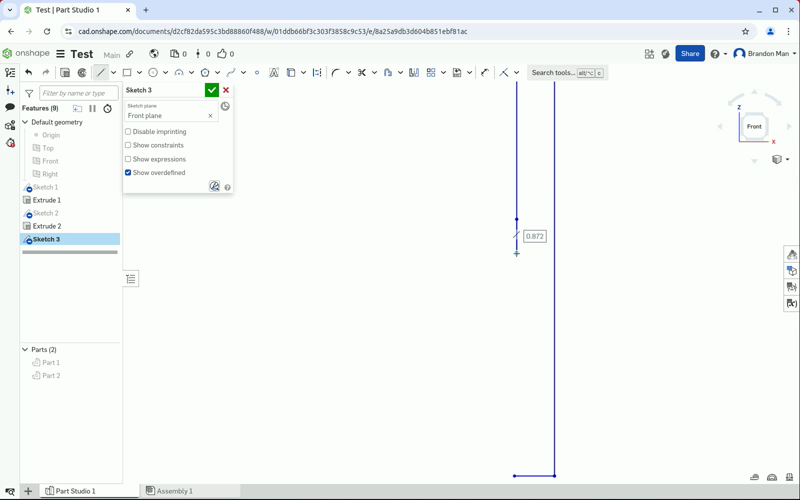
scroll(-6)
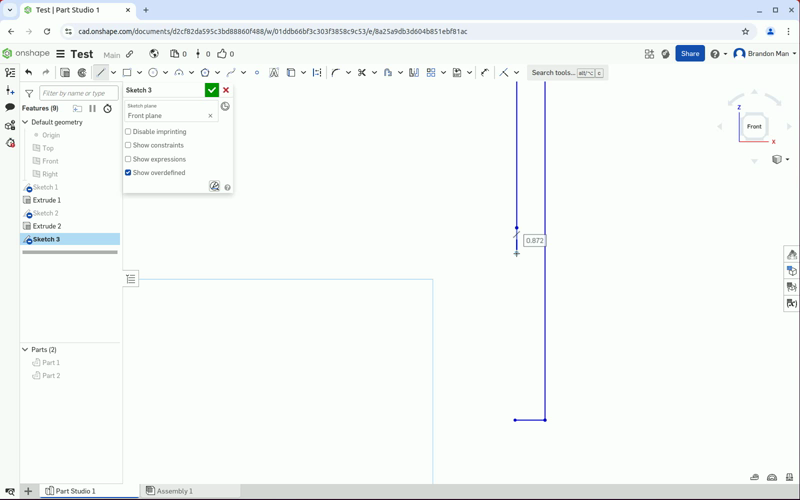
scroll(-6)
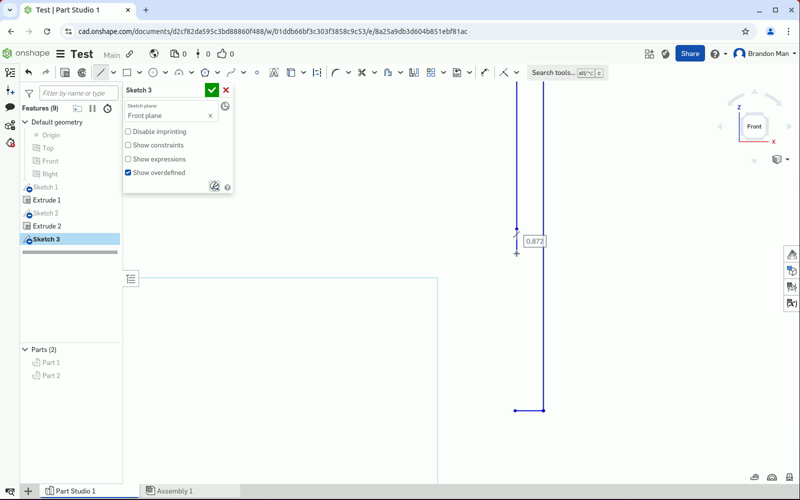
scroll(-6)
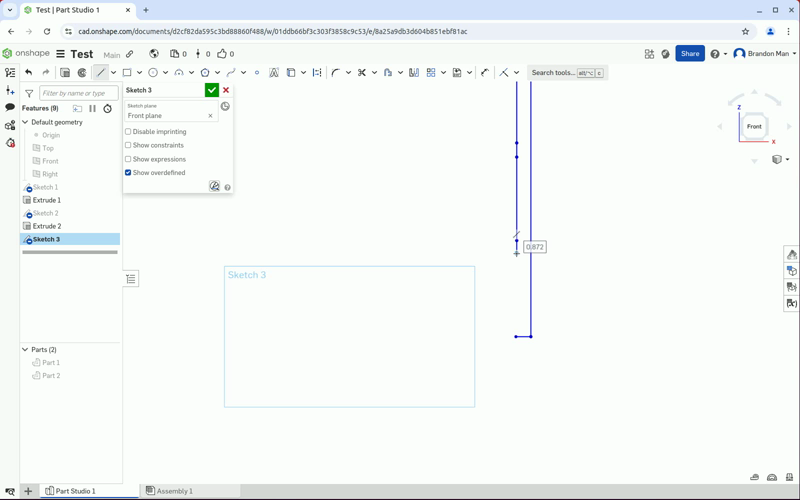
scroll(-6)
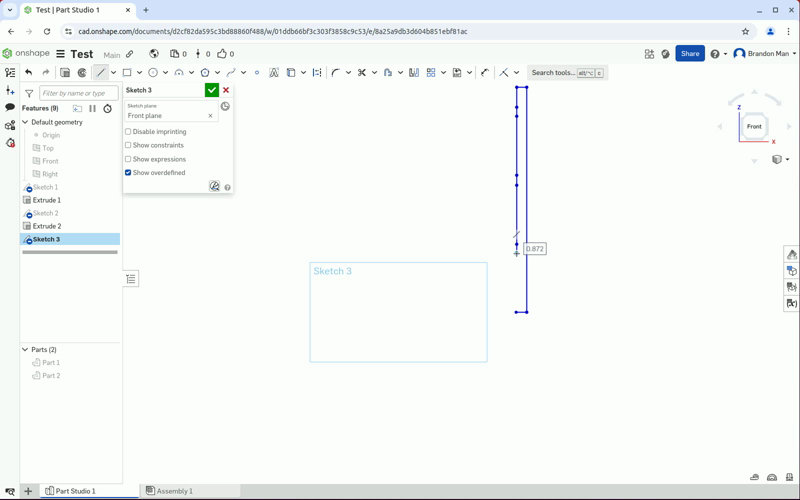
scroll(-6)
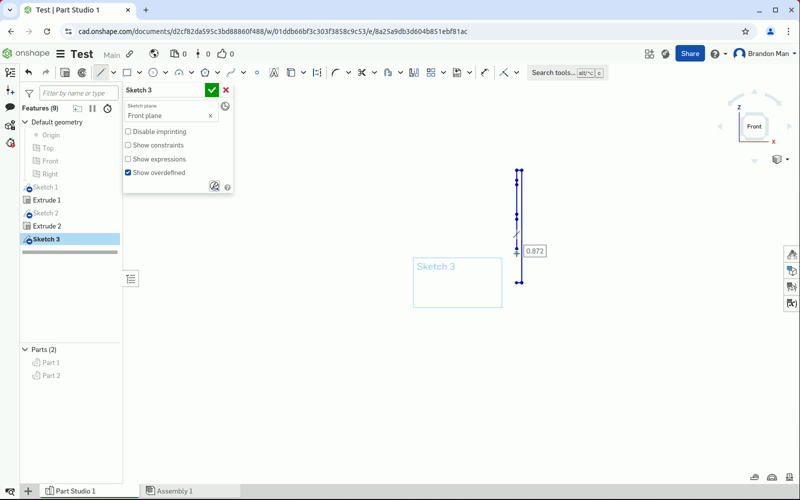
key_up(shift)
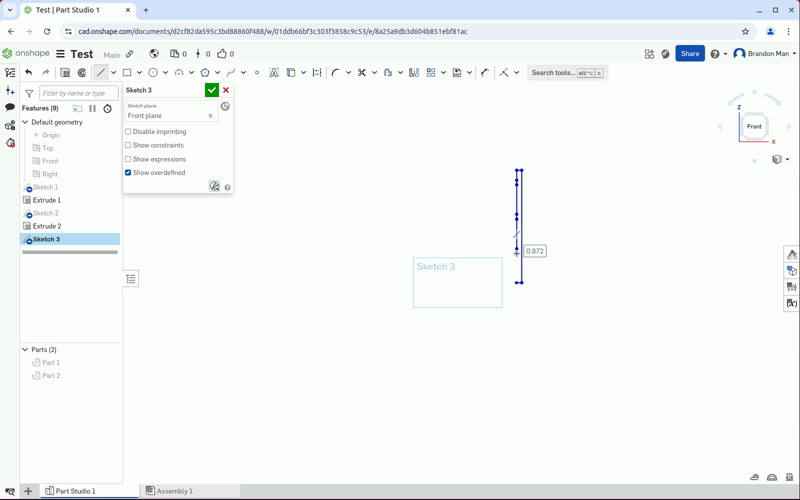
mouse_move(546, 253)
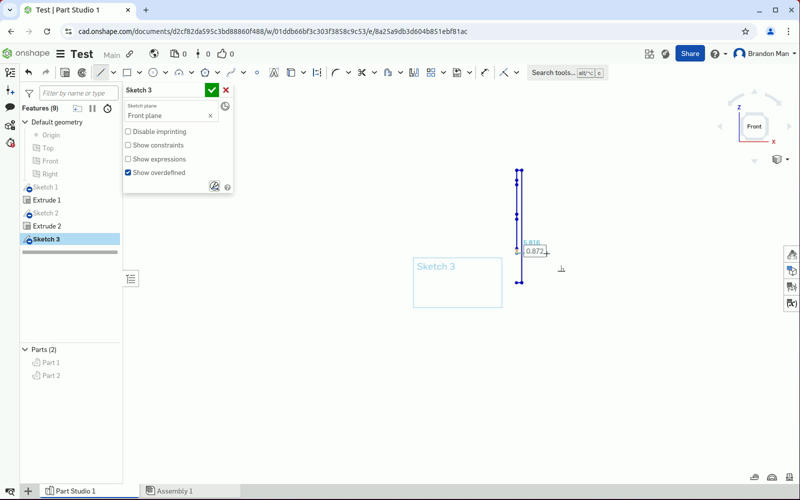
key_down(shift)
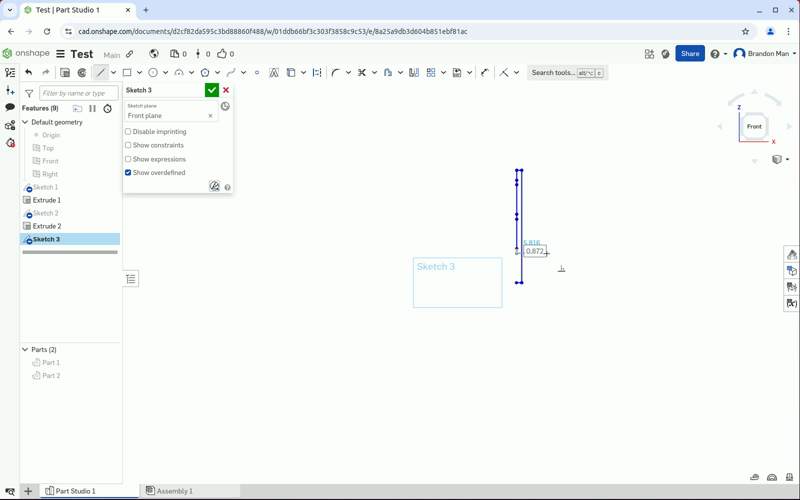
mouse_move(516, 282)
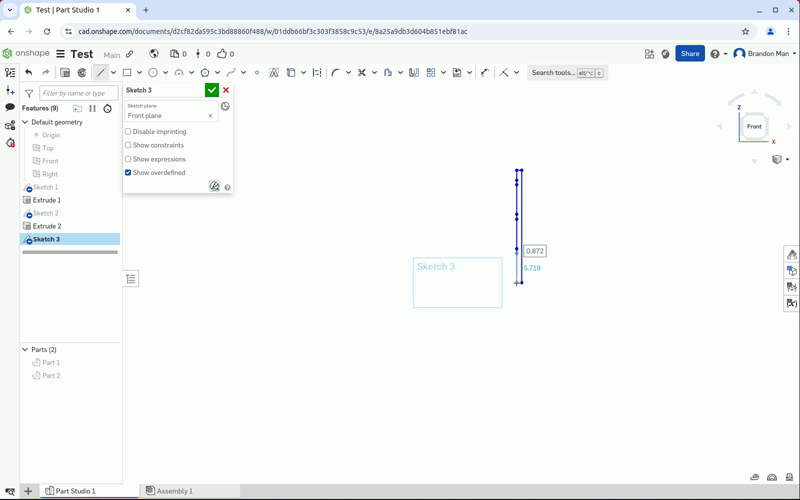
key_up(shift)
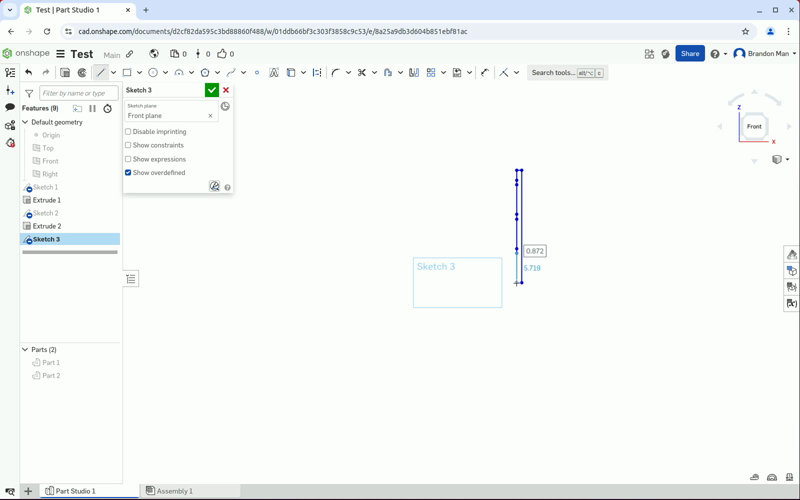
click(516, 282)
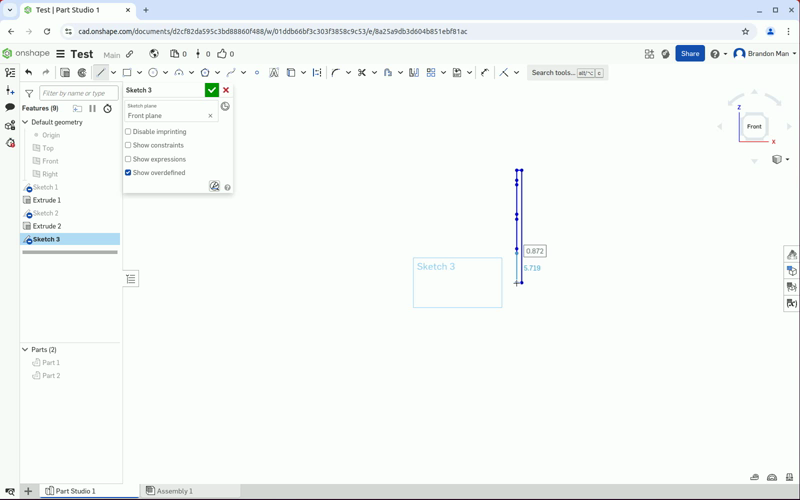
key(esc)
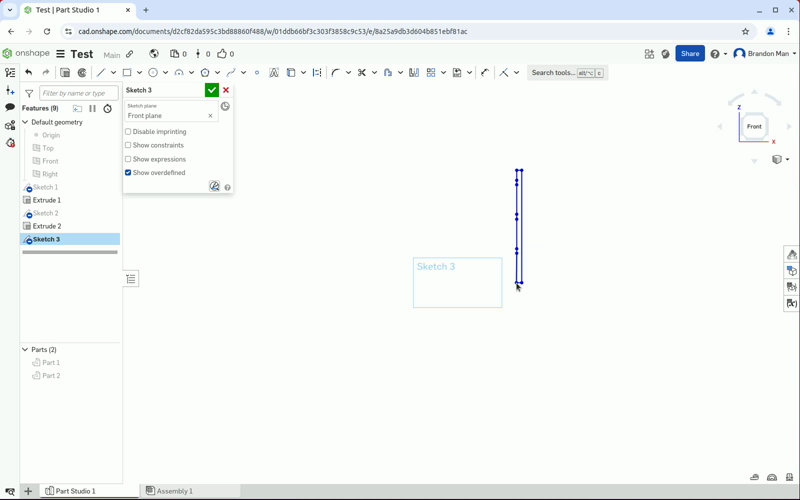
mouse_move(520, 255)
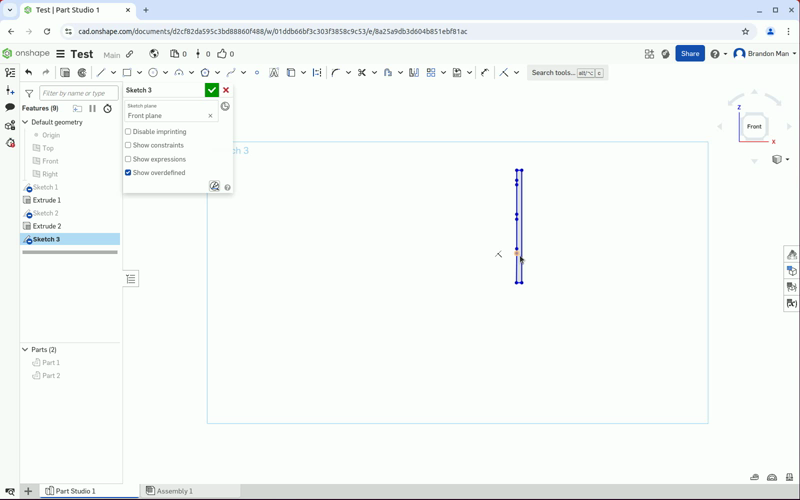
scroll(6)
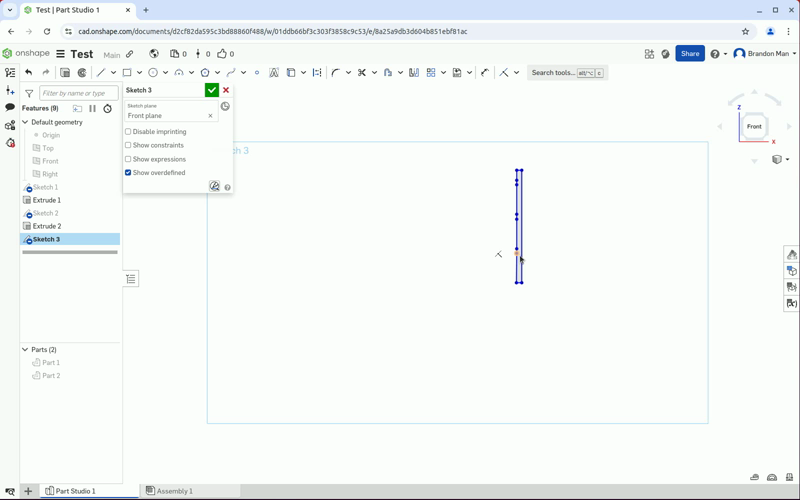
scroll(6)
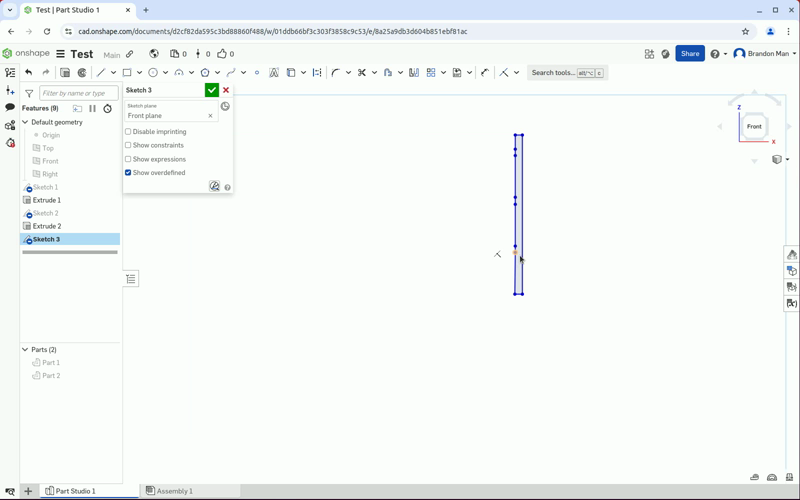
scroll(6)
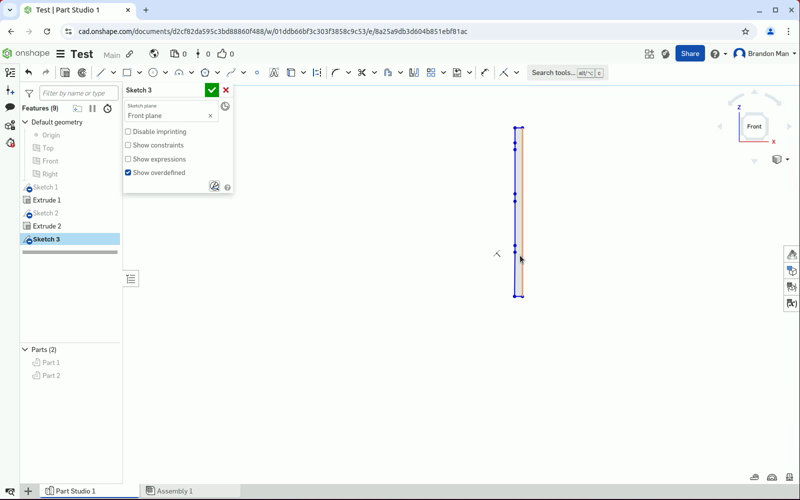
scroll(6)
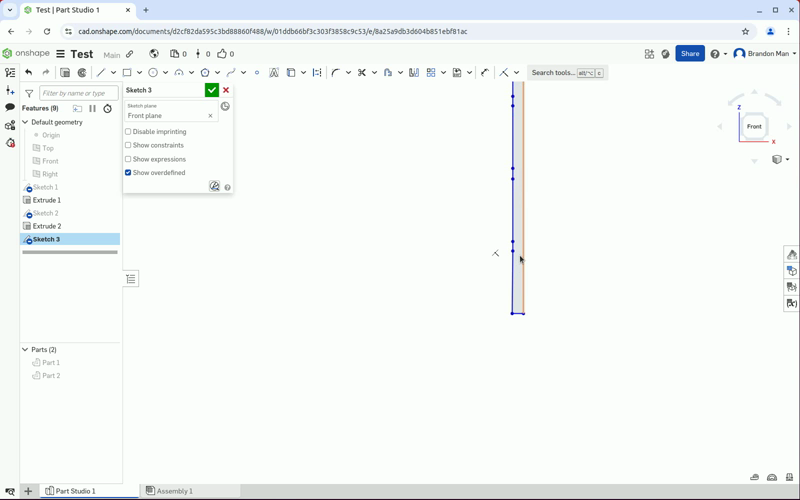
scroll(6)
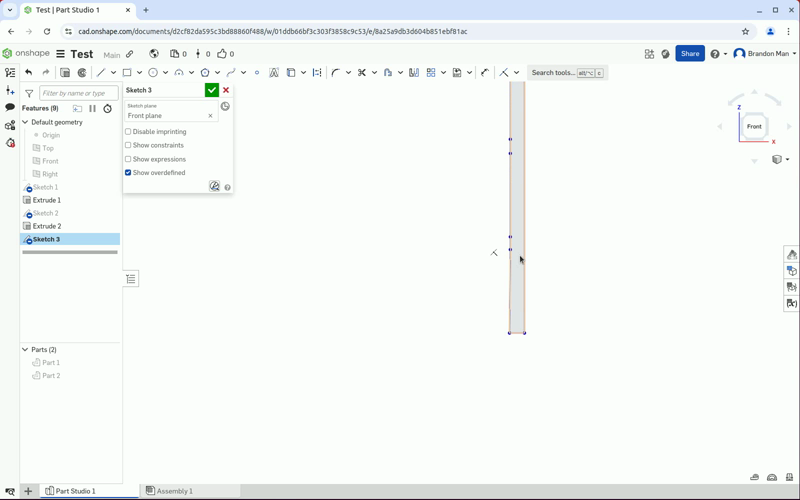
scroll(6)
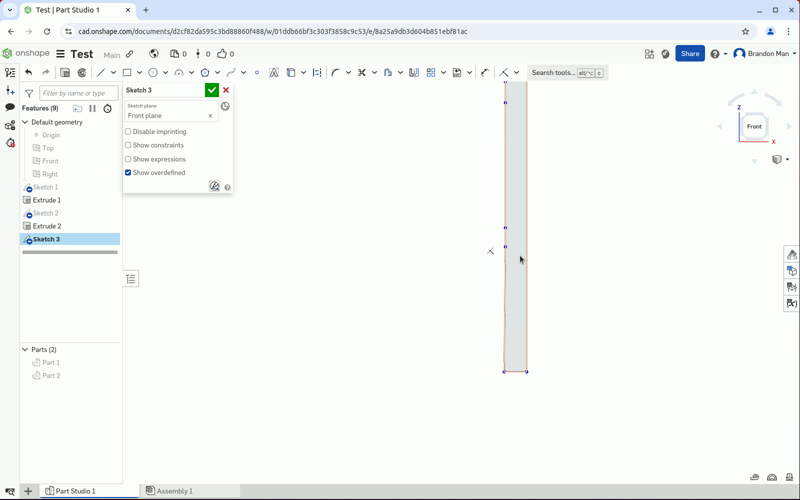
scroll(6)
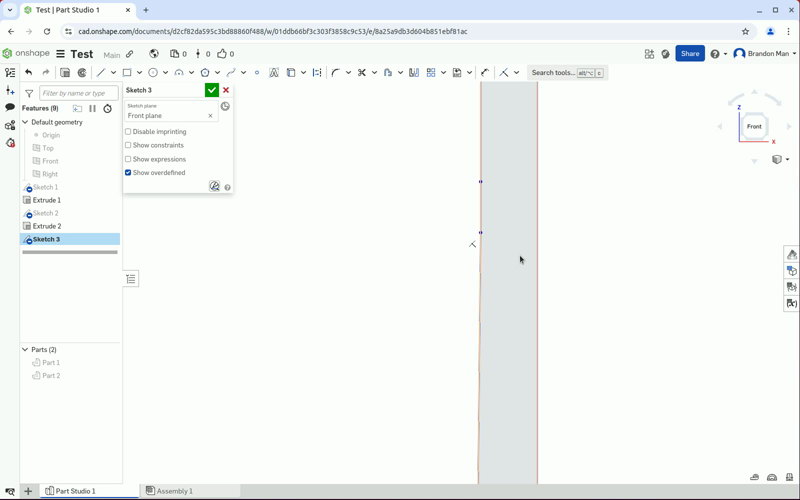
click(520, 255)
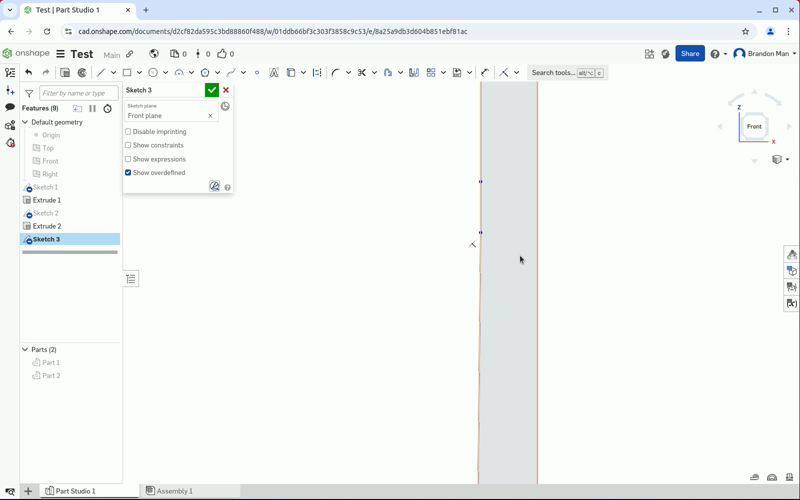
scroll(-6)
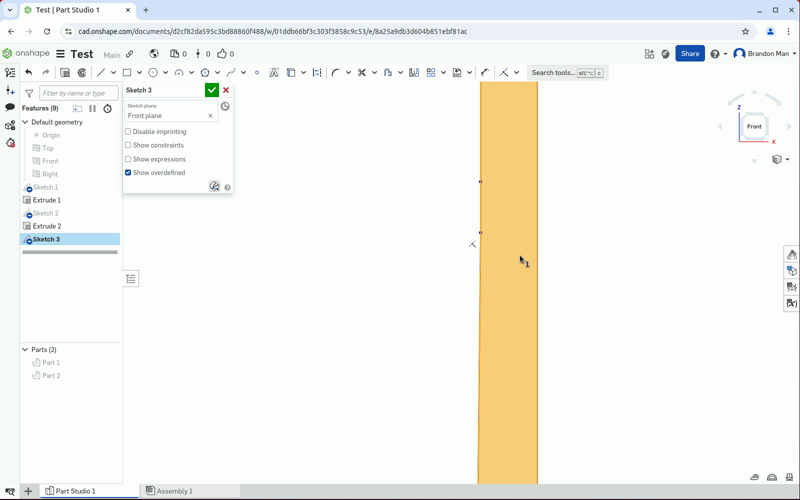
scroll(-6)
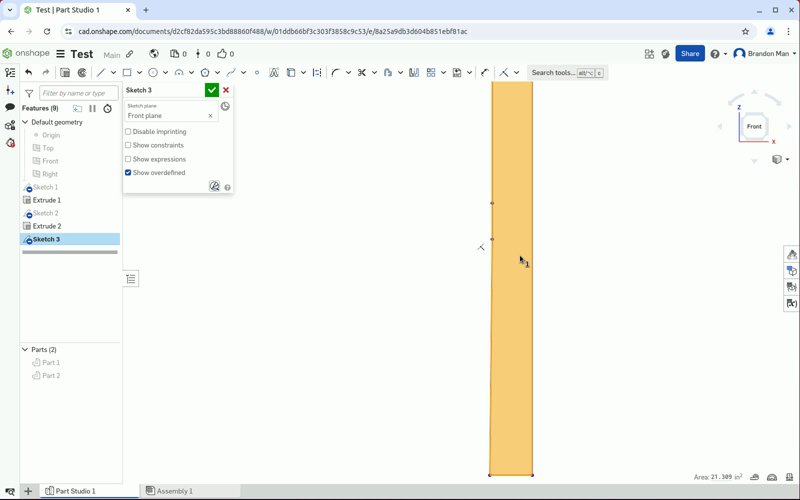
scroll(-6)
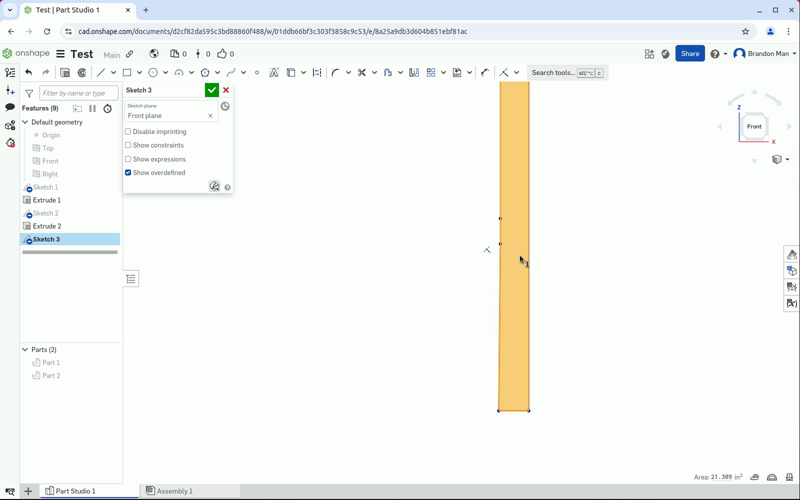
scroll(-6)
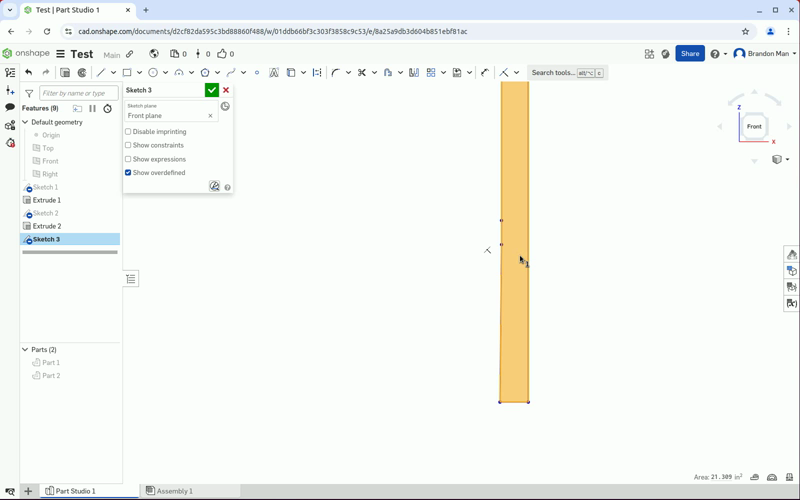
scroll(-6)
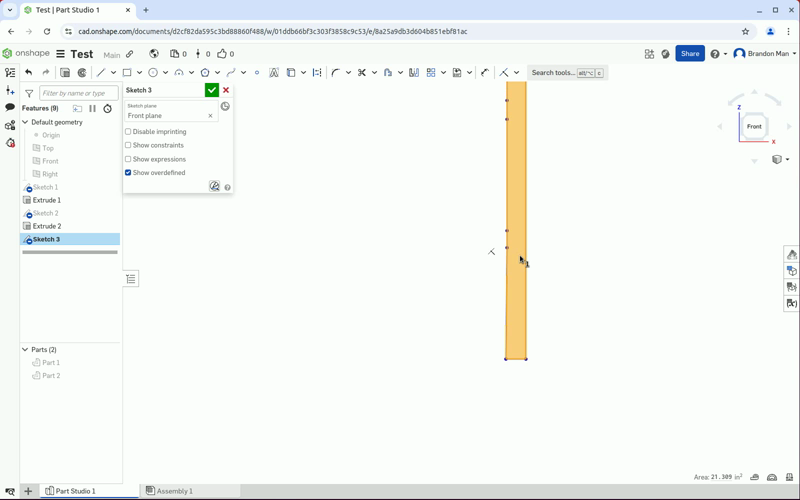
scroll(-6)
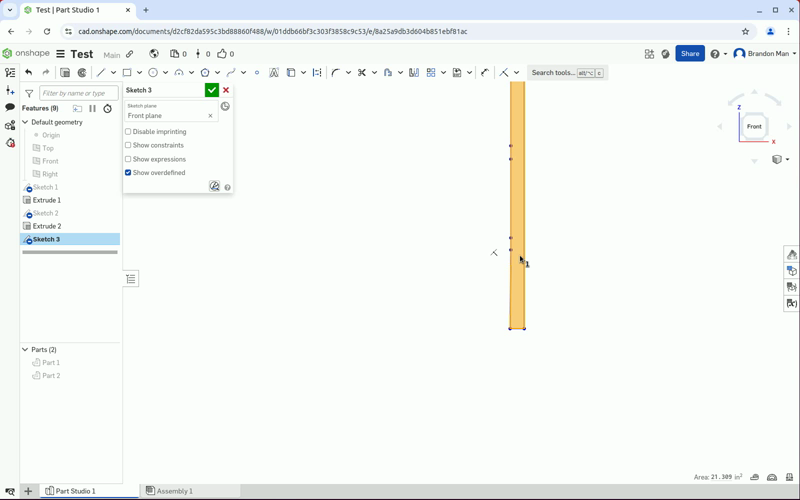
scroll(-6)
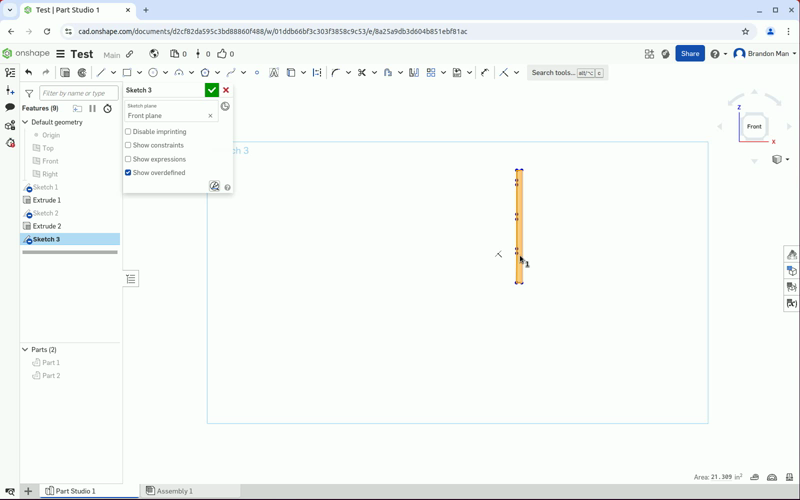
mouse_move(73, 352)
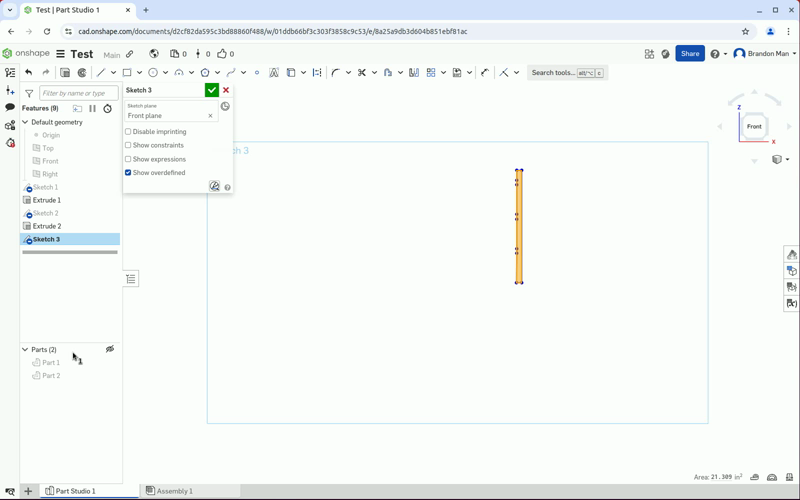
key(shift+y)
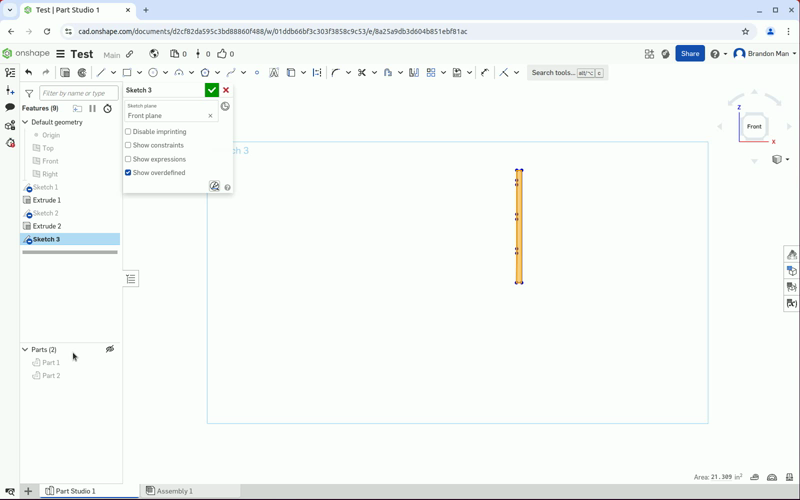
key(shift+e)
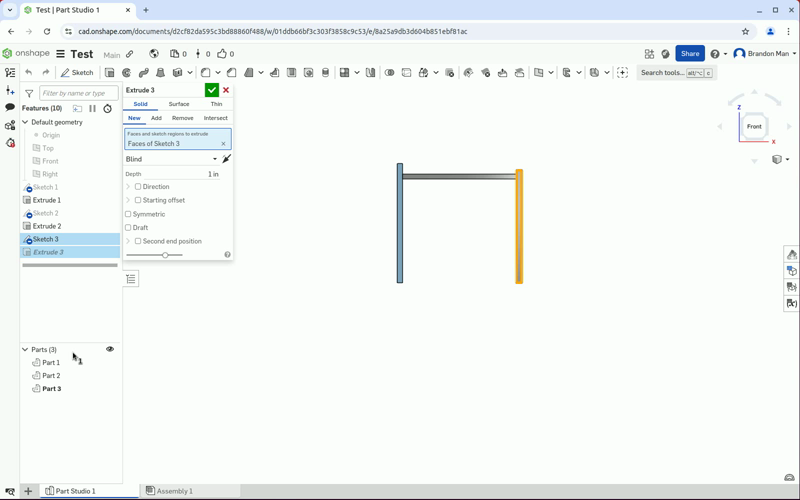
mouse_move(143, 106)
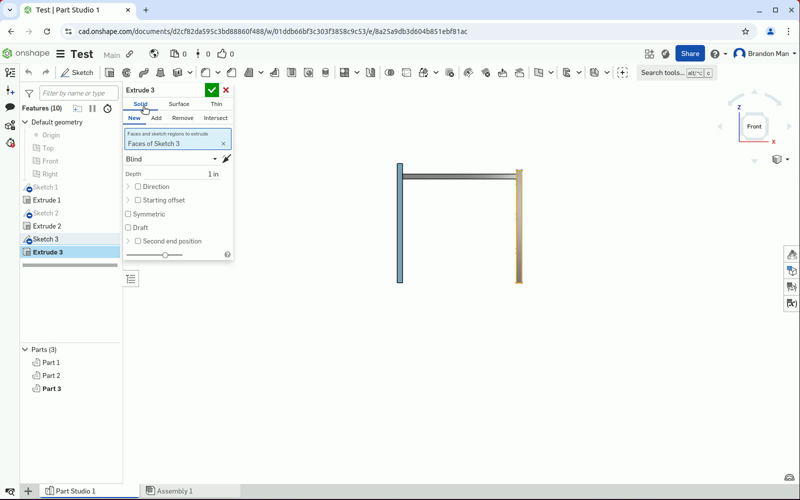
click(143, 106)
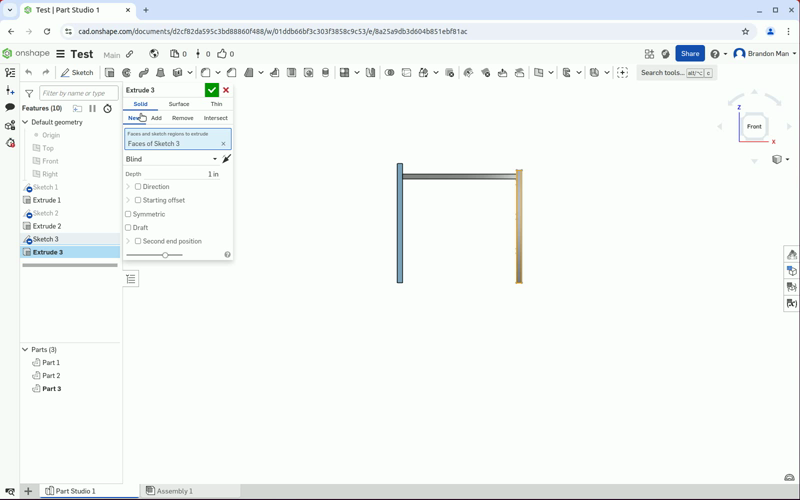
mouse_move(137, 120)
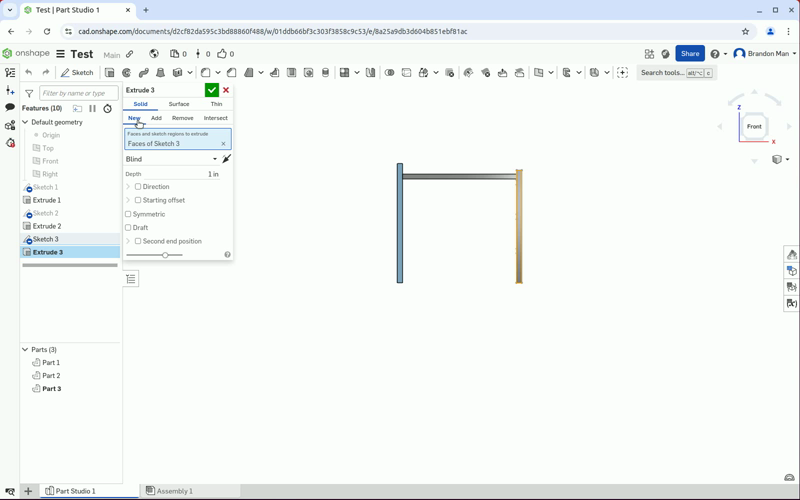
click(137, 120)
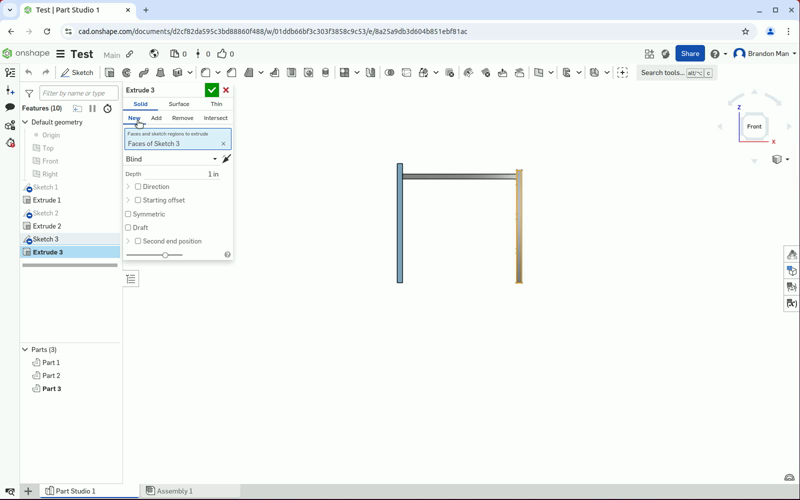
key(tab, 4)
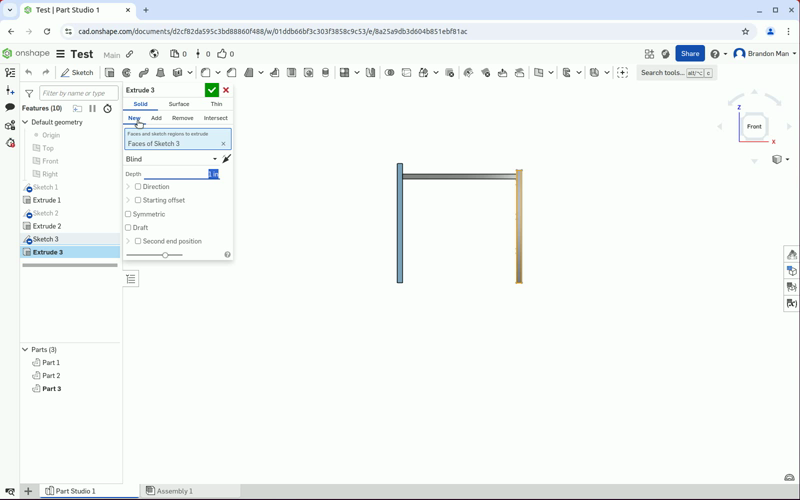
text(7.703)
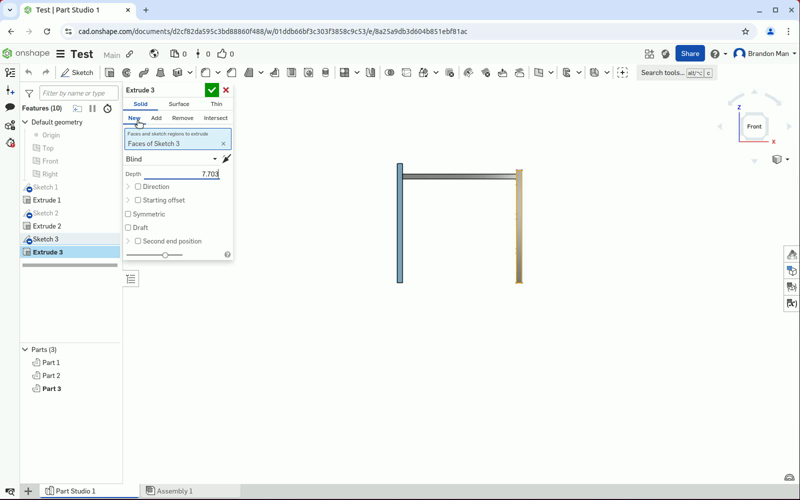
key(enter)
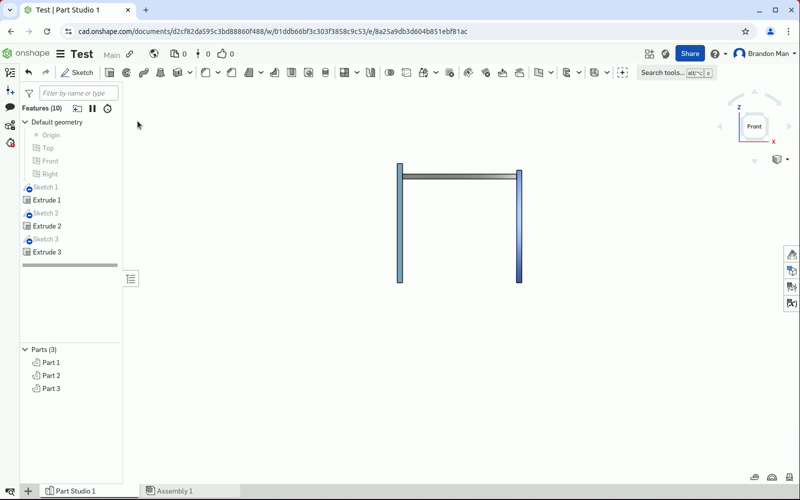
key(shift+h)
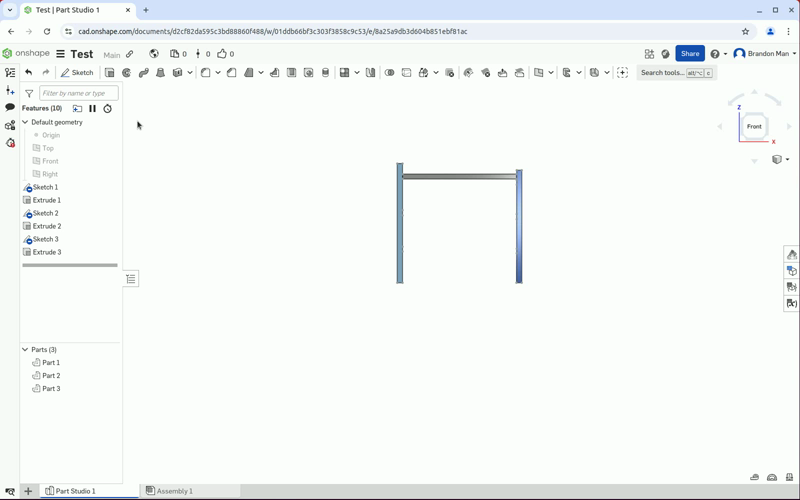
key(shift+h)
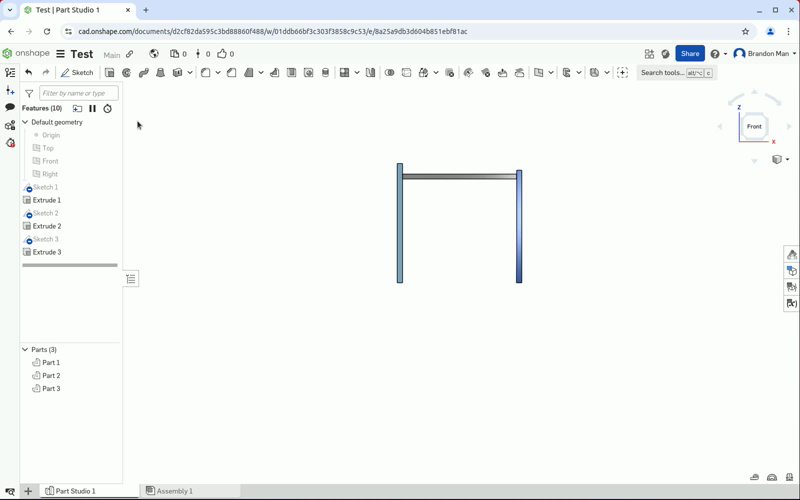
mouse_move(73, 189)
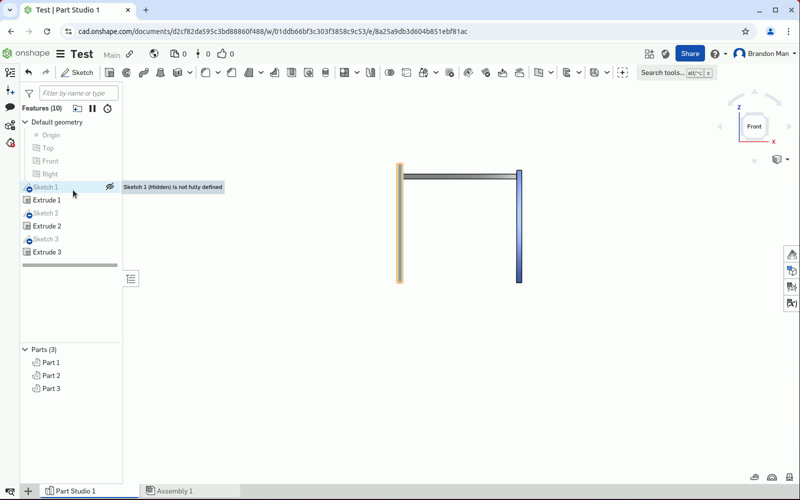
click(73, 189)
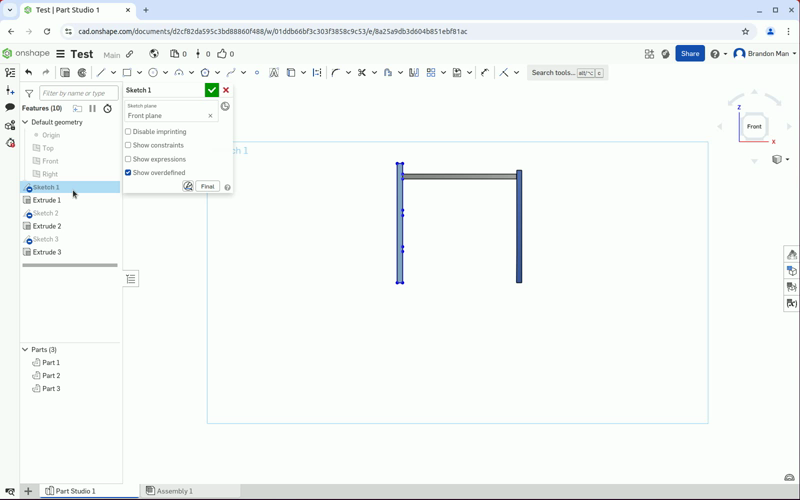
mouse_move(229, 92)
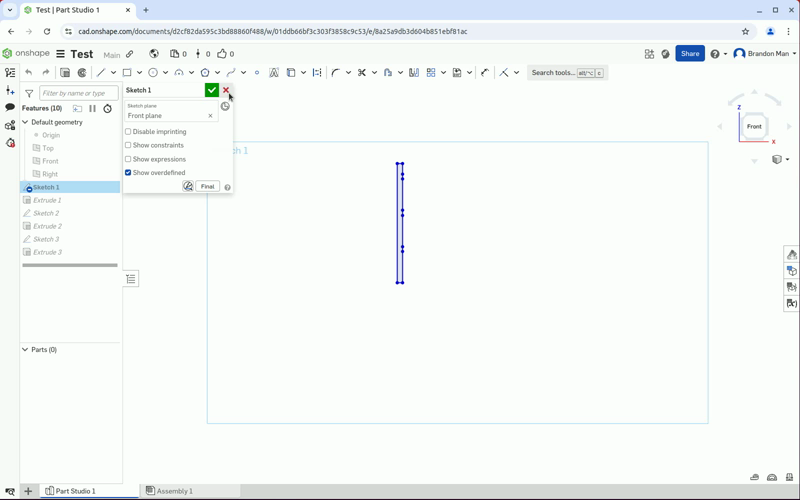
click(229, 92)
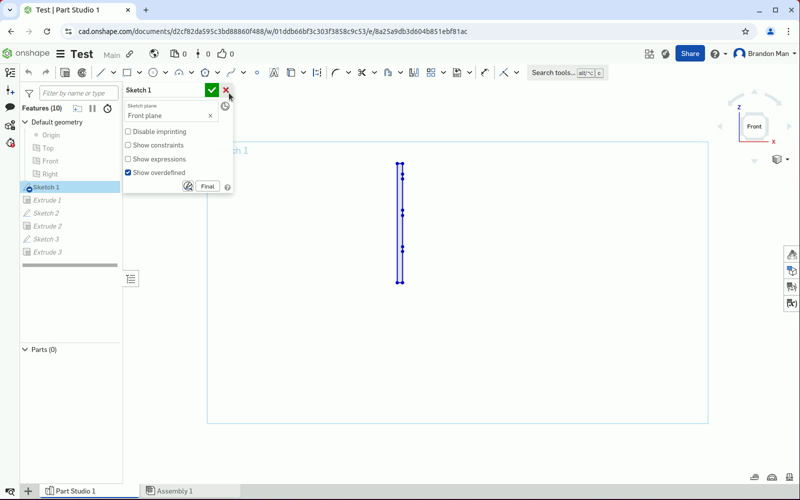
key(shift+s)
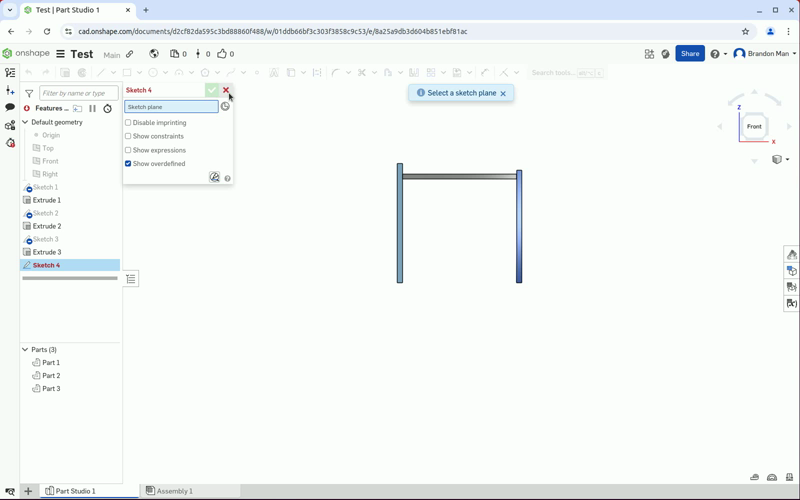
mouse_move(73, 163)
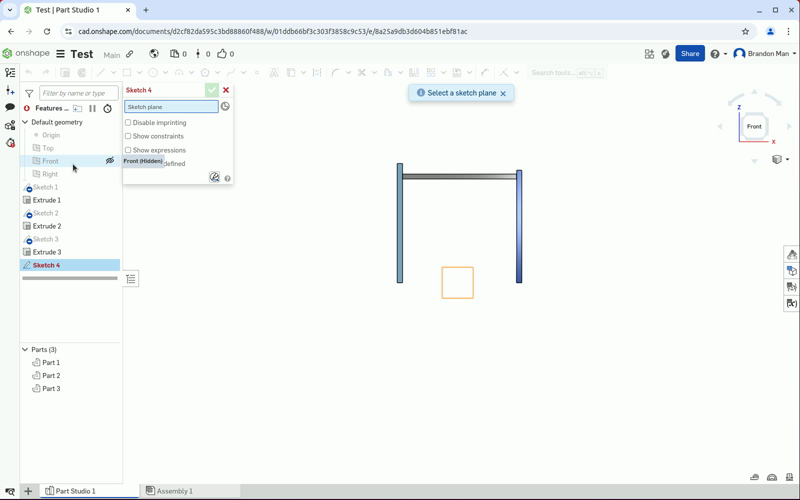
click(73, 163)
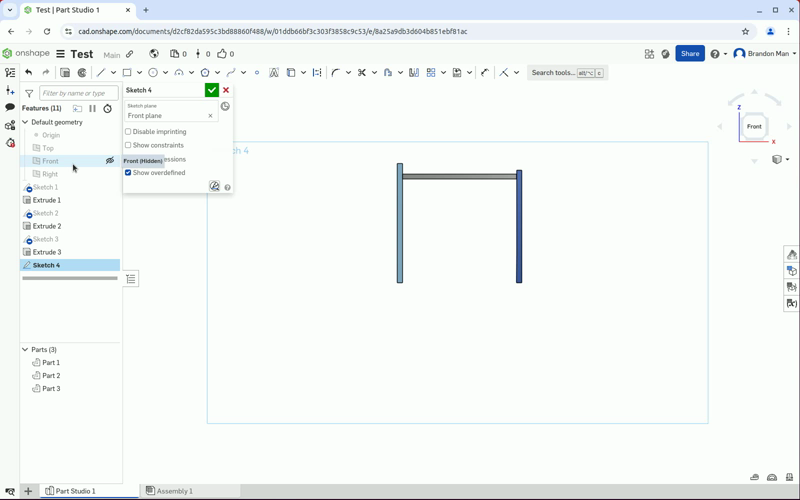
mouse_move(73, 352)
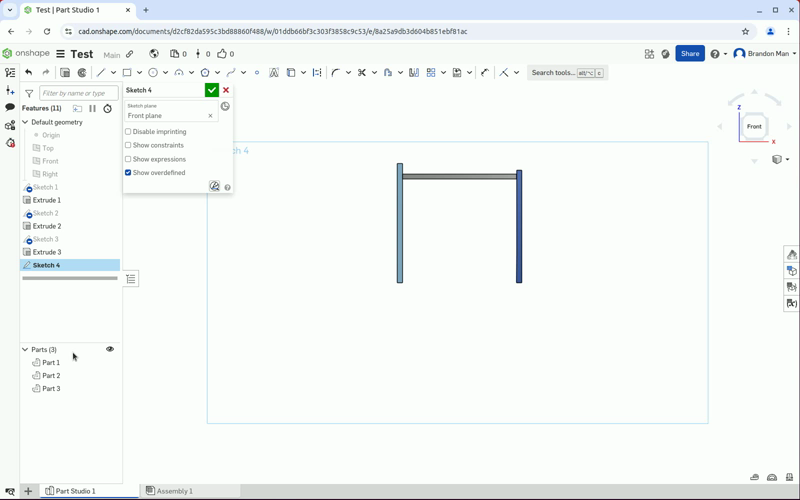
key(y)
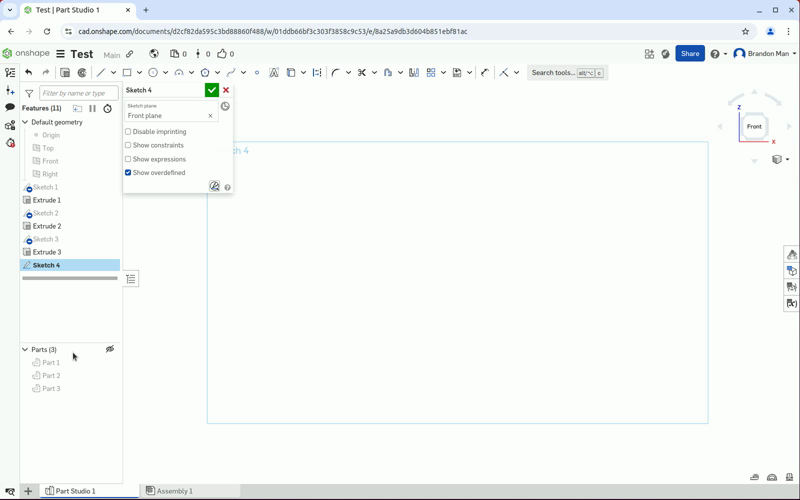
key(l)
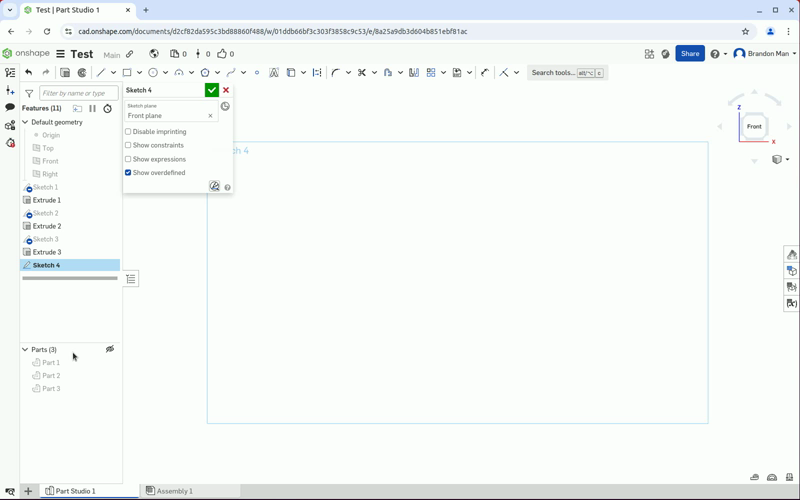
key_down(shift)
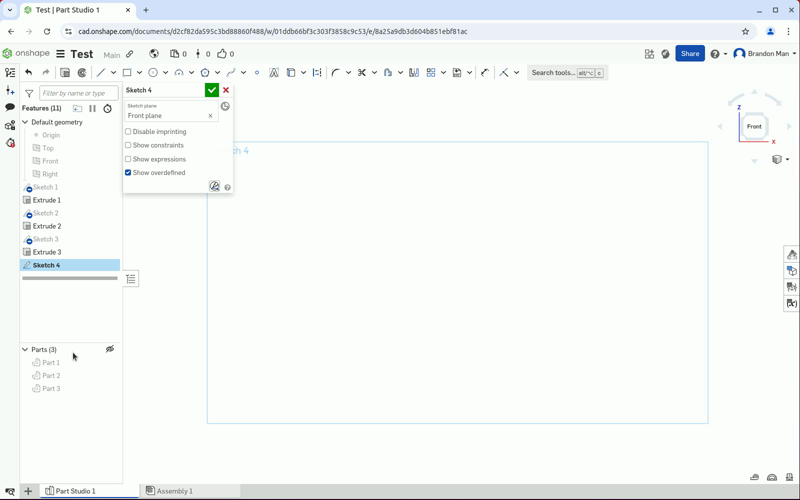
mouse_move(409, 218)
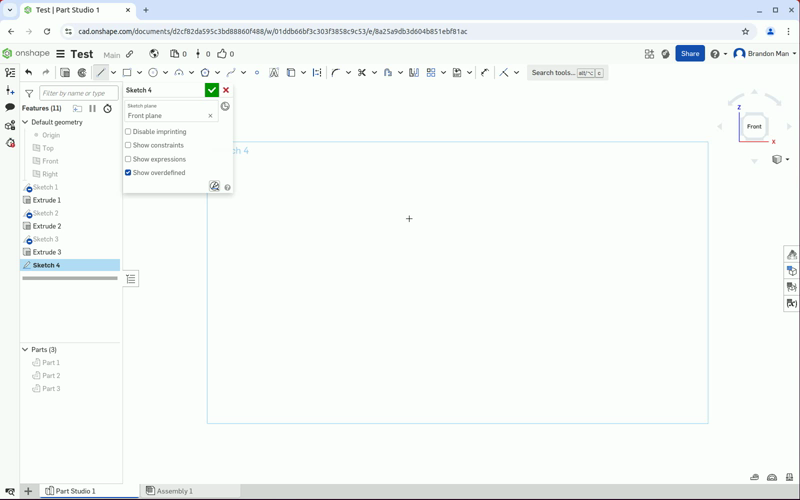
click(409, 218)
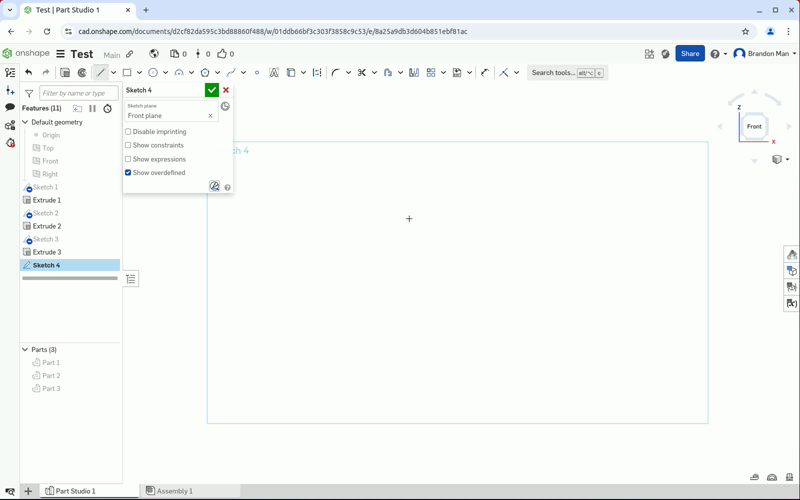
key_up(shift)
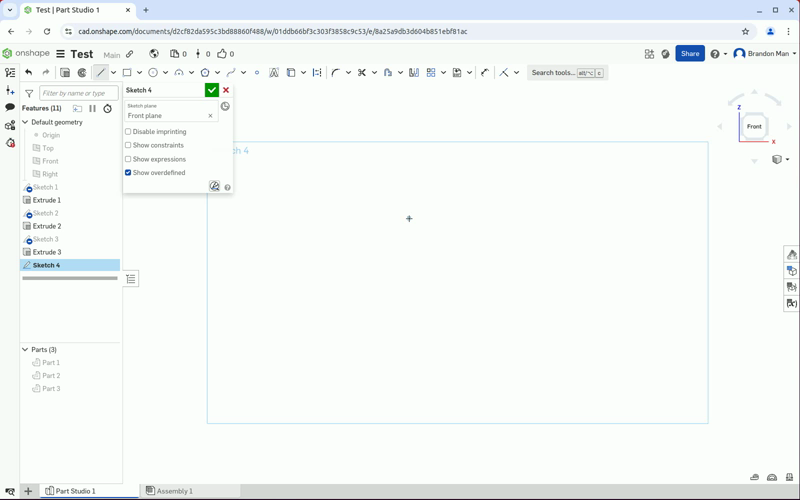
key_down(shift)
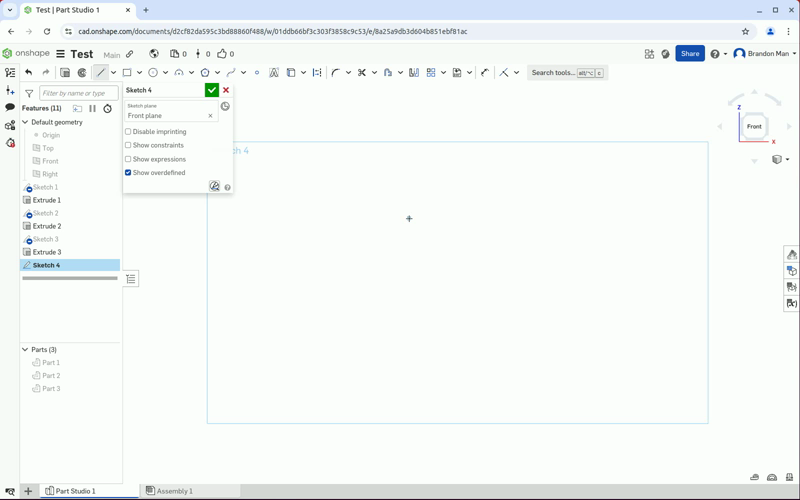
mouse_move(516, 218)
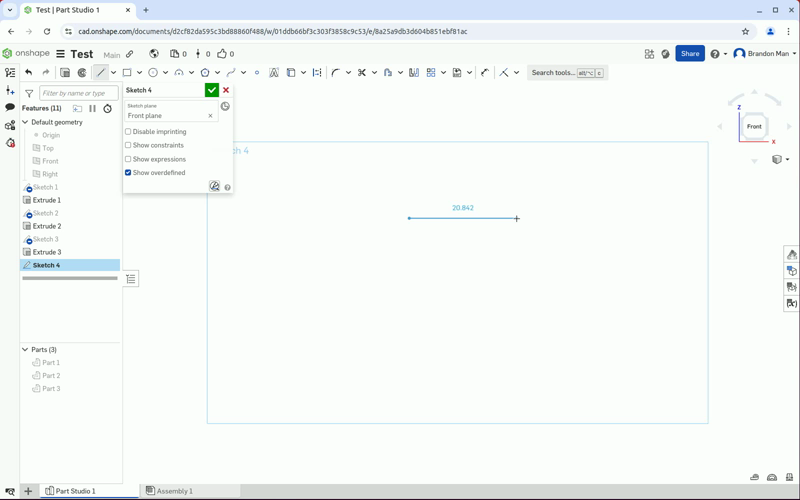
click(516, 218)
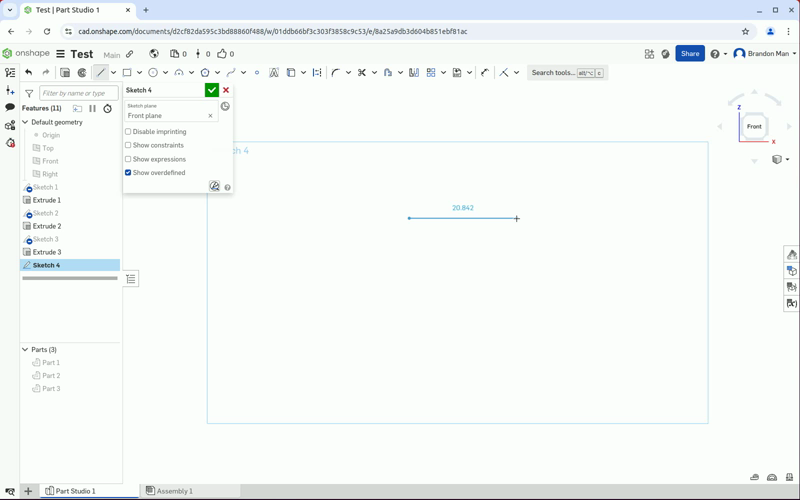
key_up(shift)
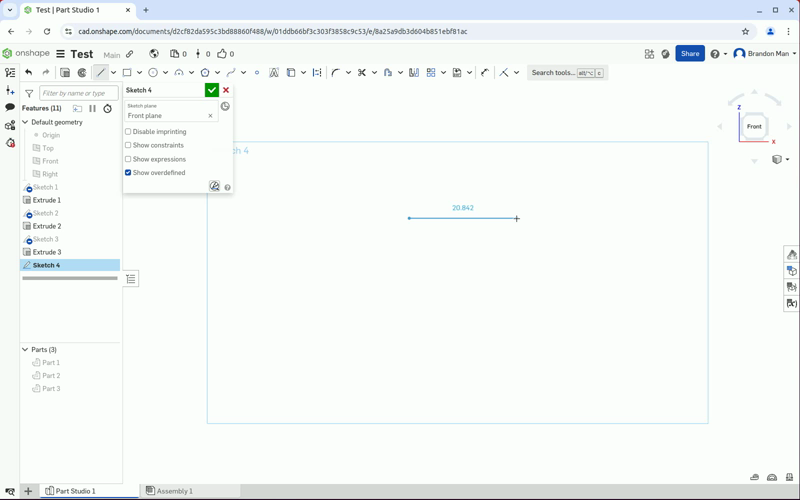
key_down(shift)
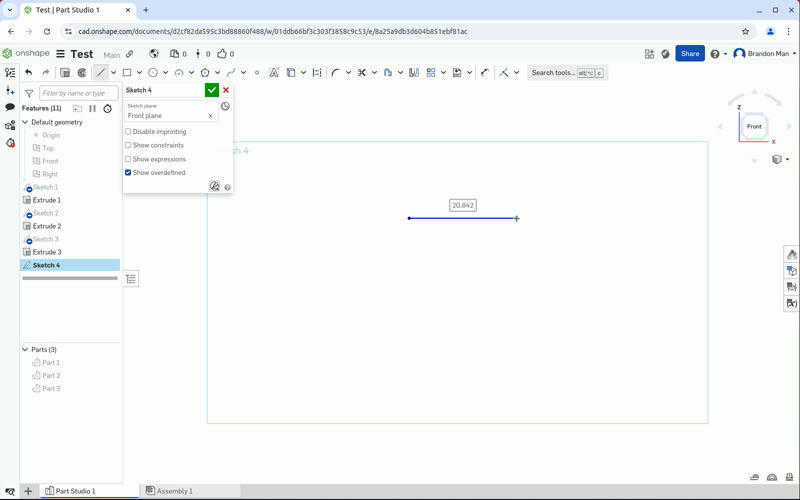
mouse_move(546, 218)
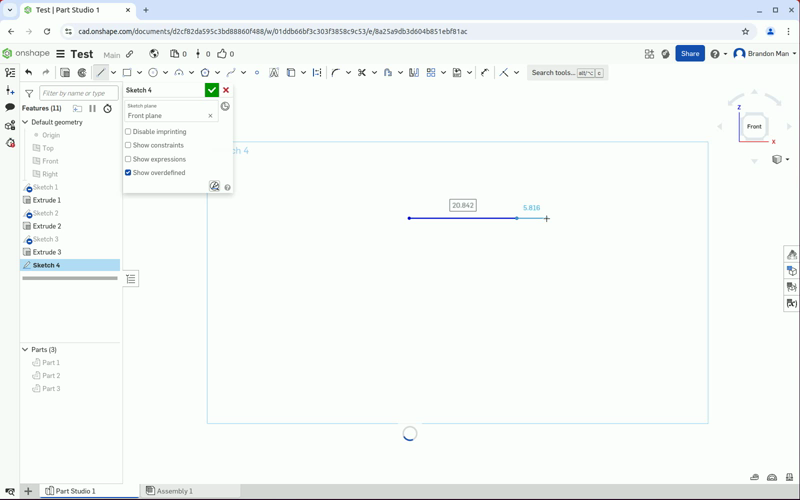
mouse_move(516, 213)
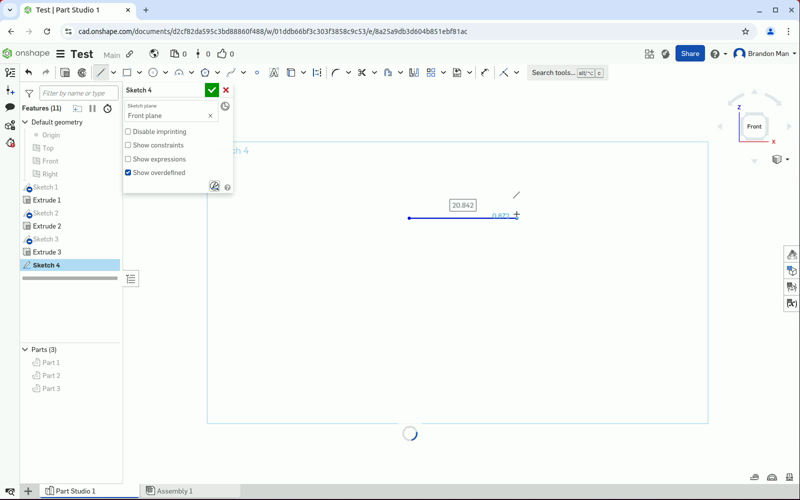
scroll(6)
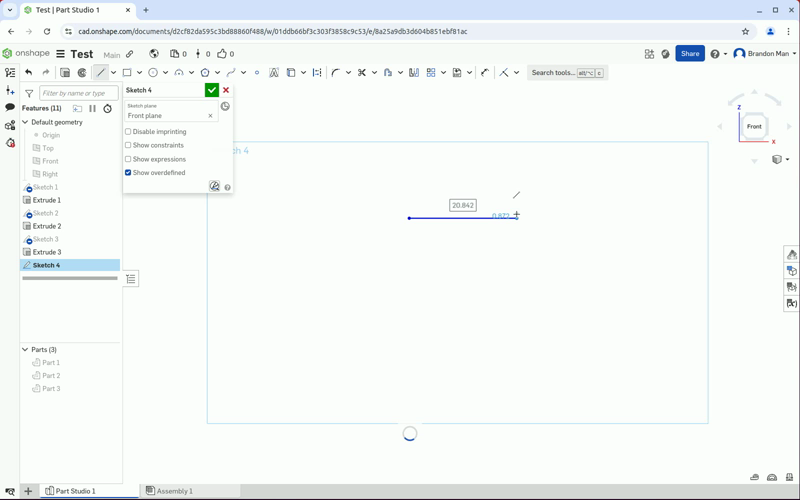
scroll(6)
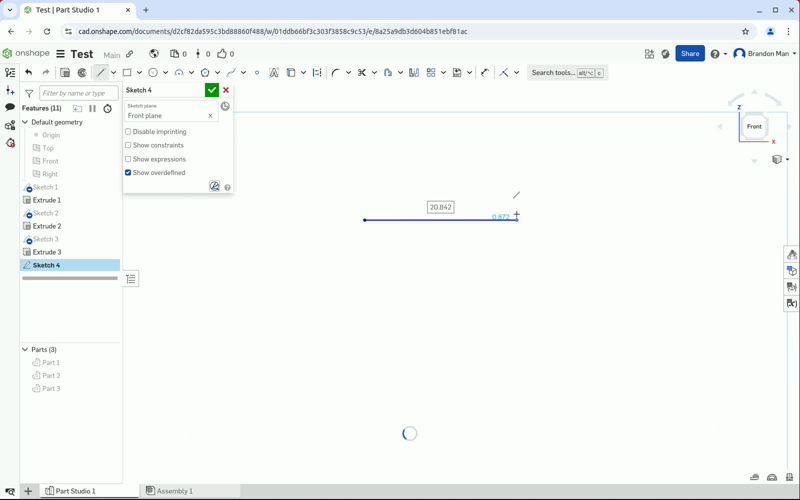
scroll(6)
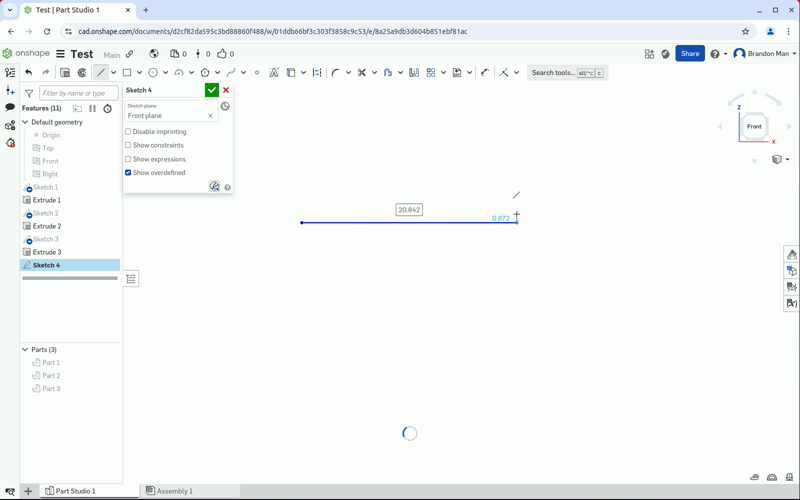
scroll(6)
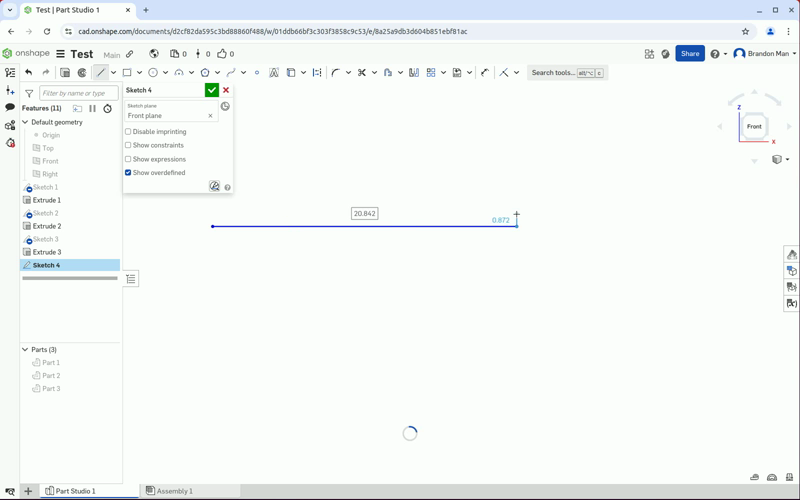
scroll(6)
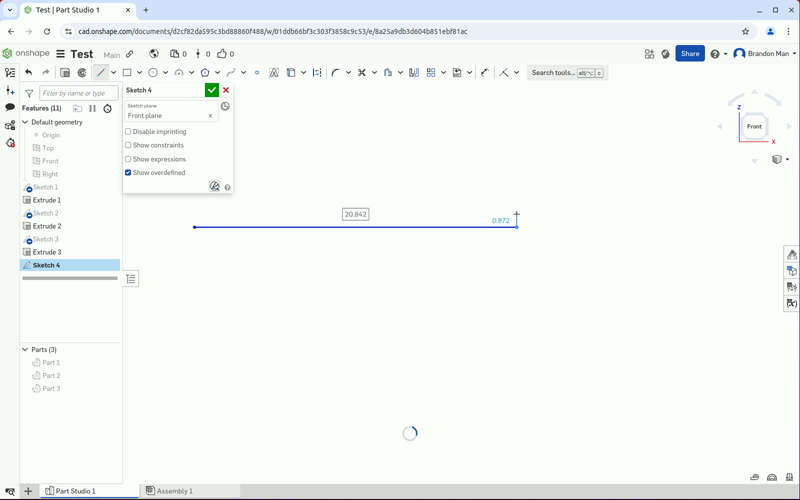
scroll(6)
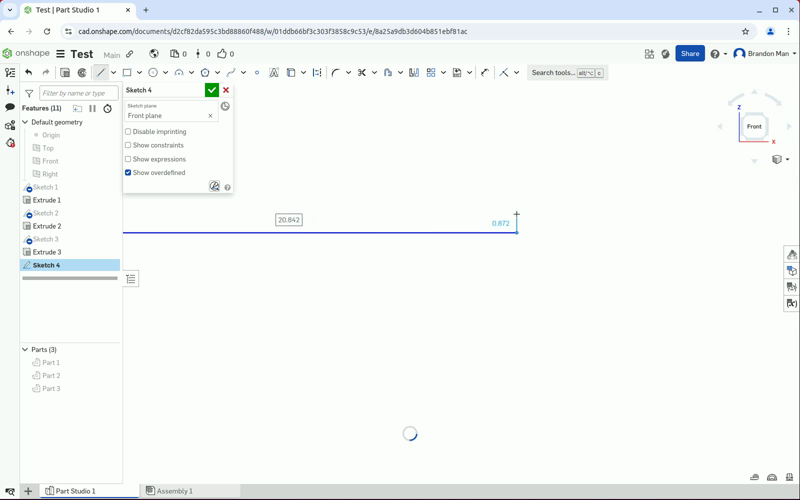
scroll(6)
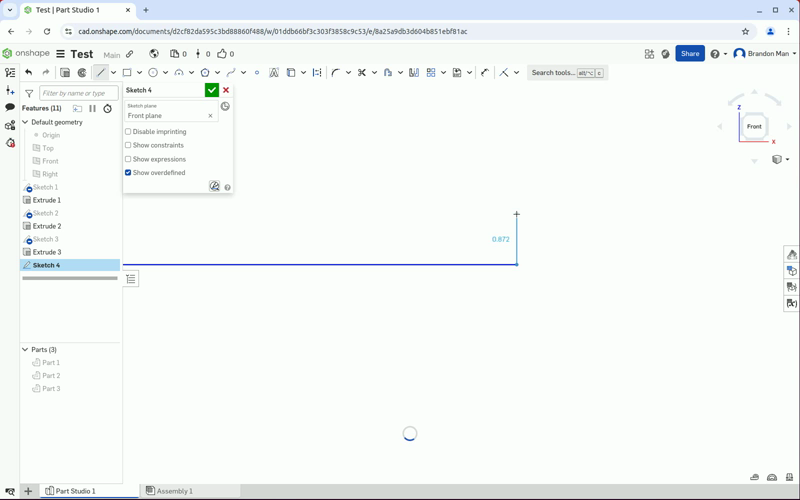
click(516, 213)
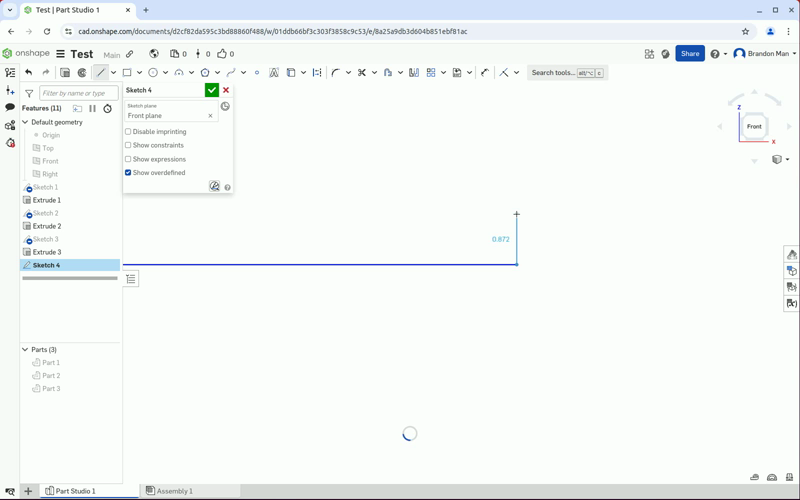
scroll(-6)
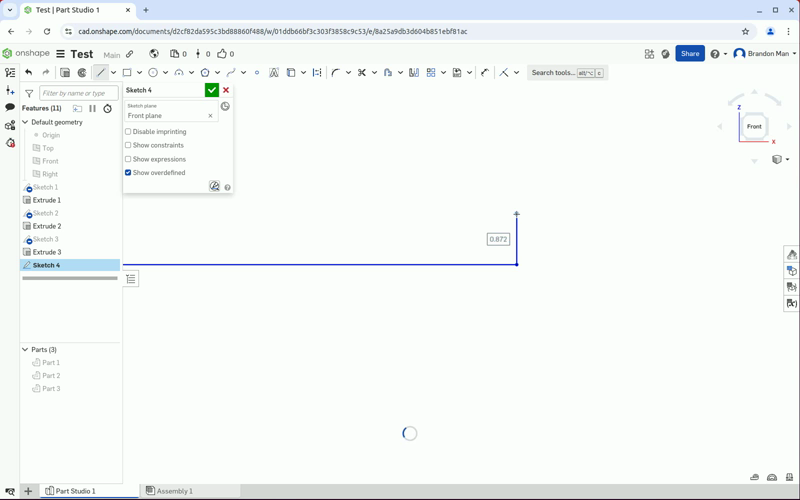
scroll(-6)
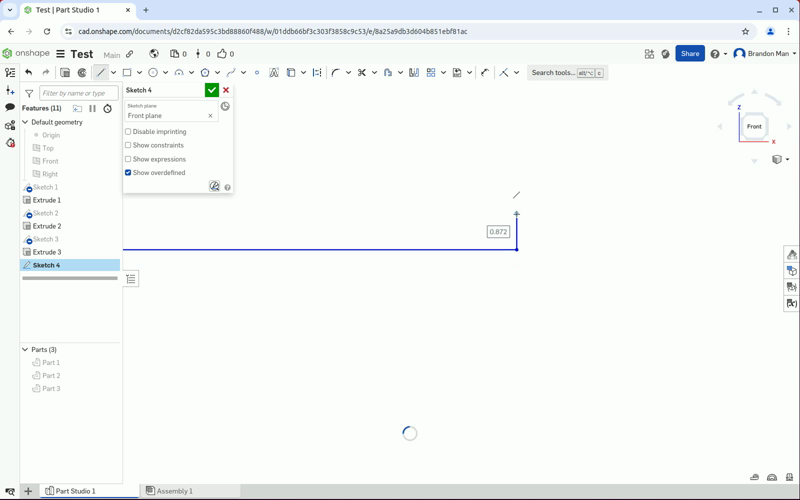
scroll(-6)
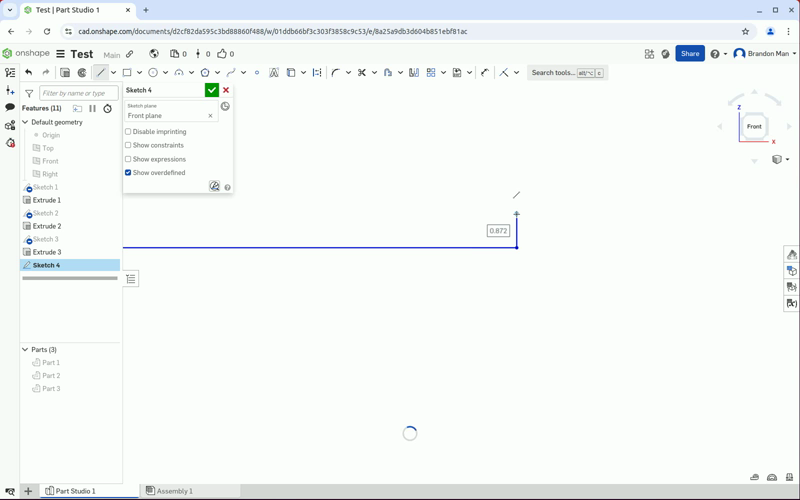
scroll(-6)
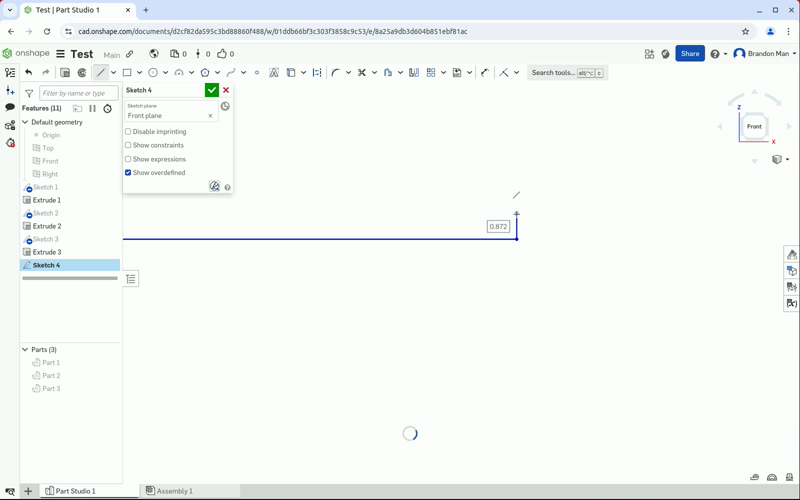
scroll(-6)
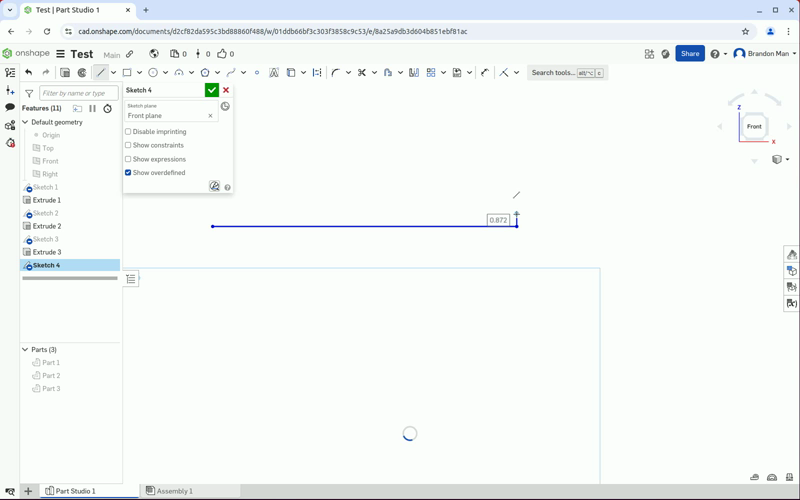
scroll(-6)
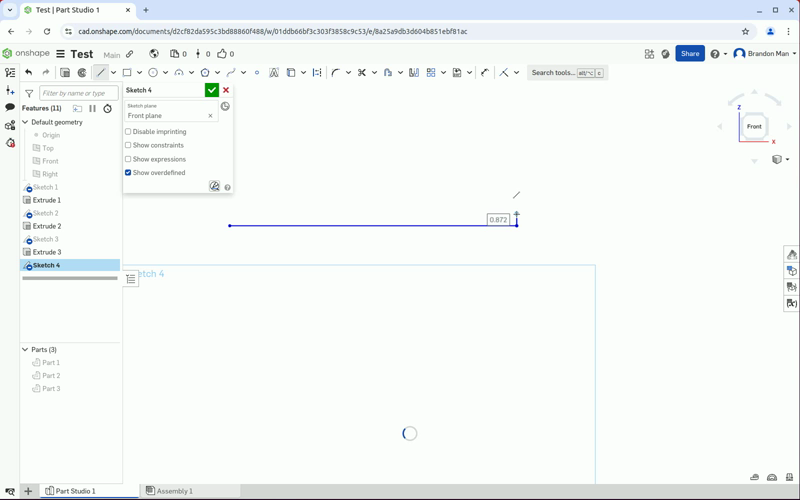
scroll(-6)
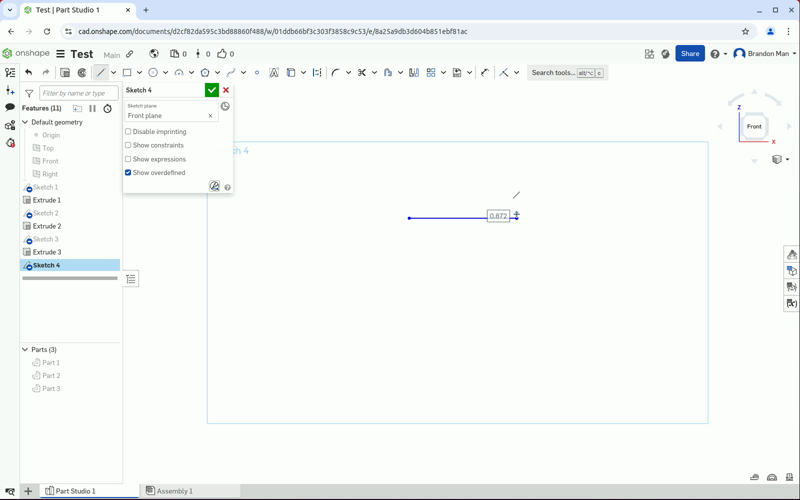
key_up(shift)
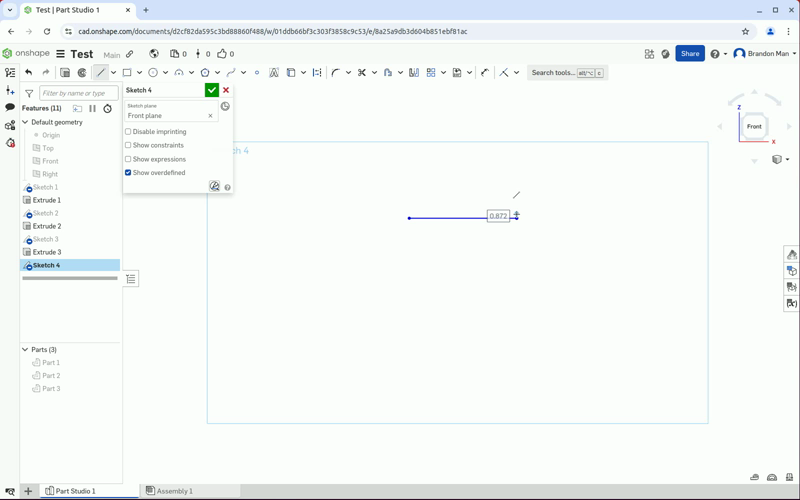
key_down(shift)
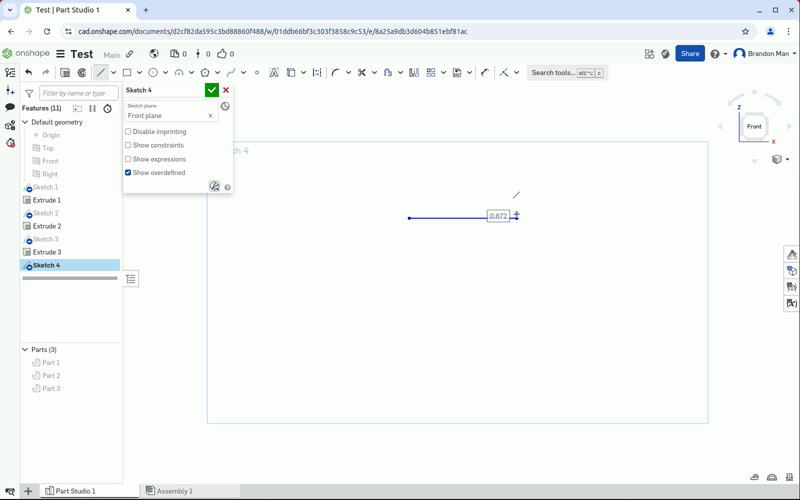
mouse_move(409, 213)
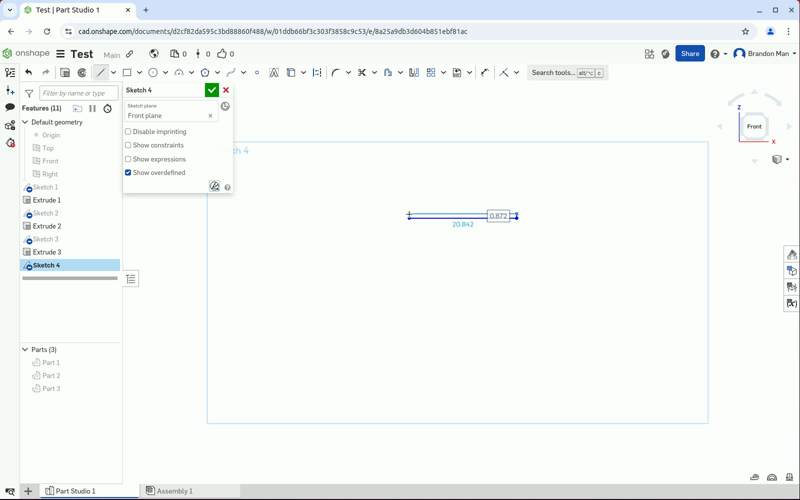
click(409, 213)
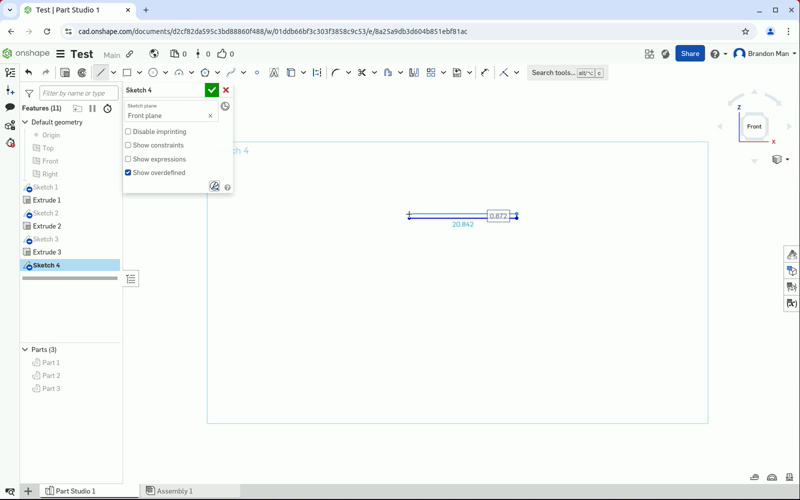
key_up(shift)
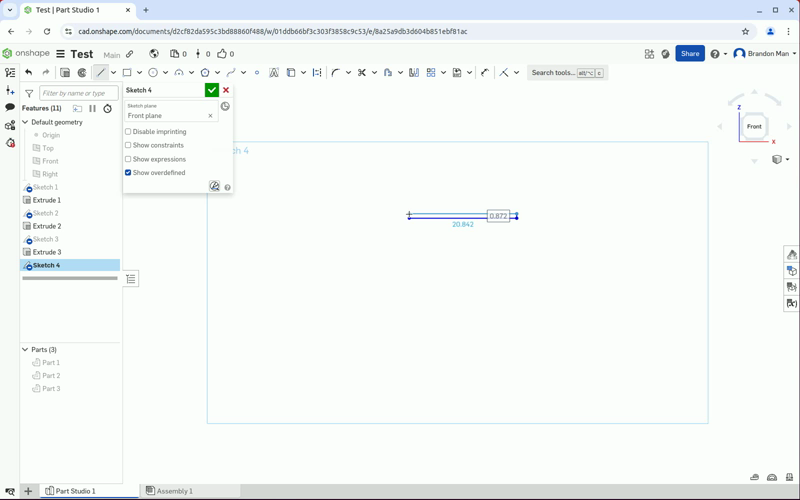
mouse_move(439, 213)
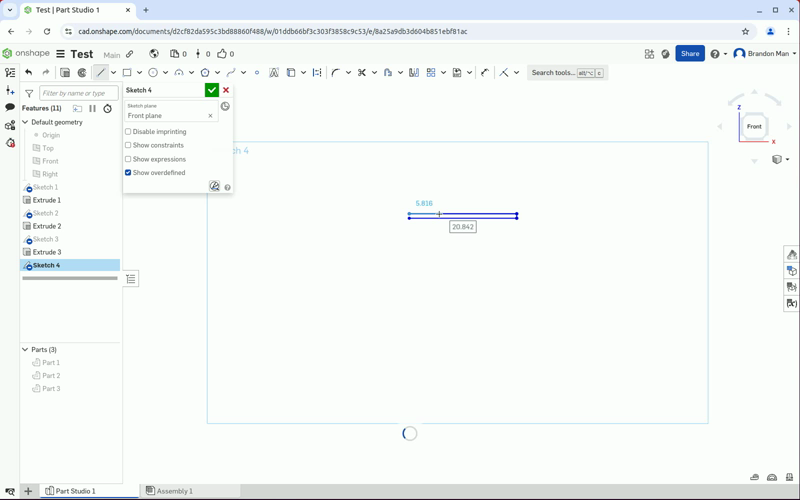
key_down(shift)
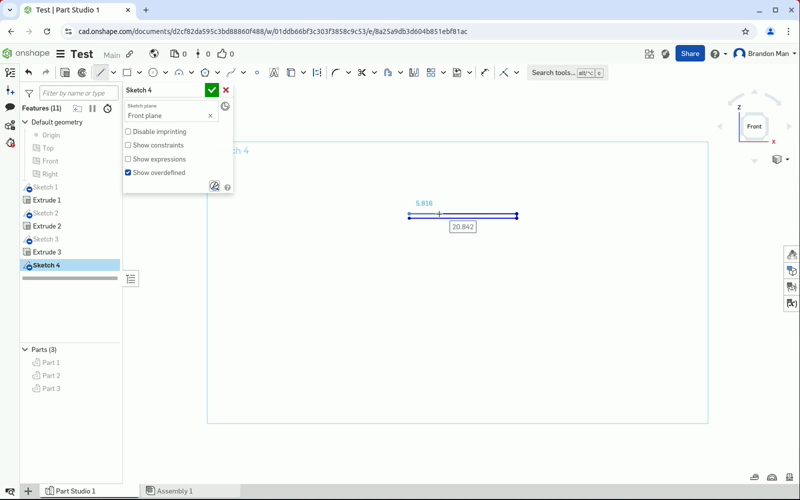
mouse_move(409, 218)
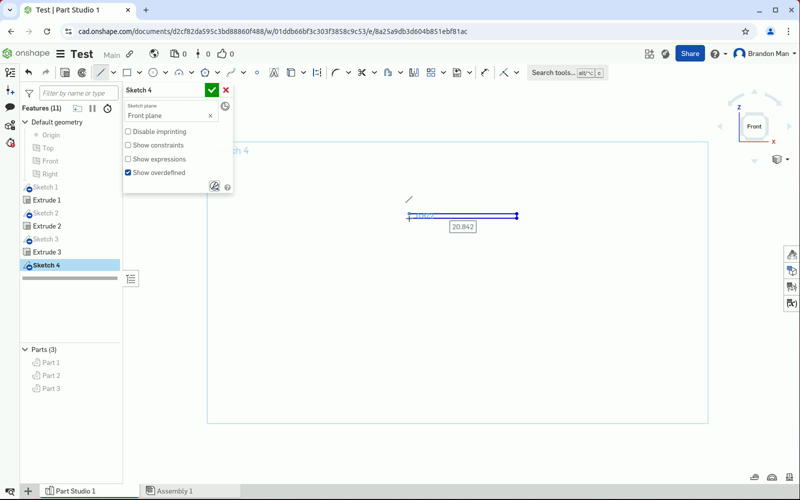
scroll(6)
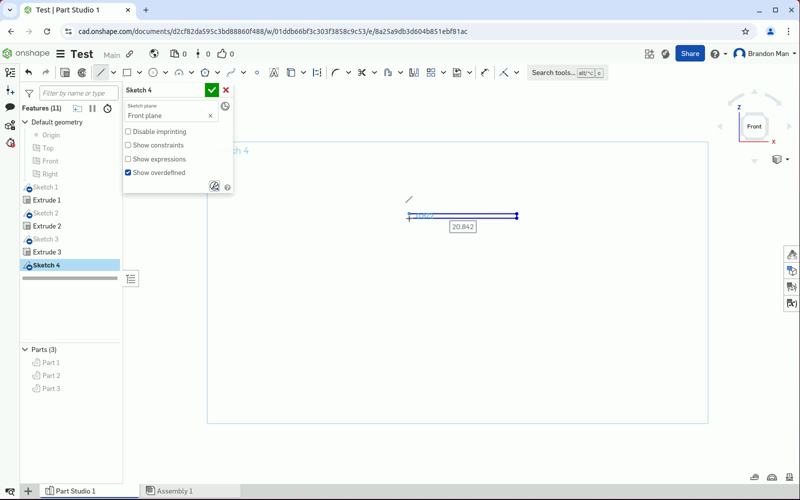
scroll(6)
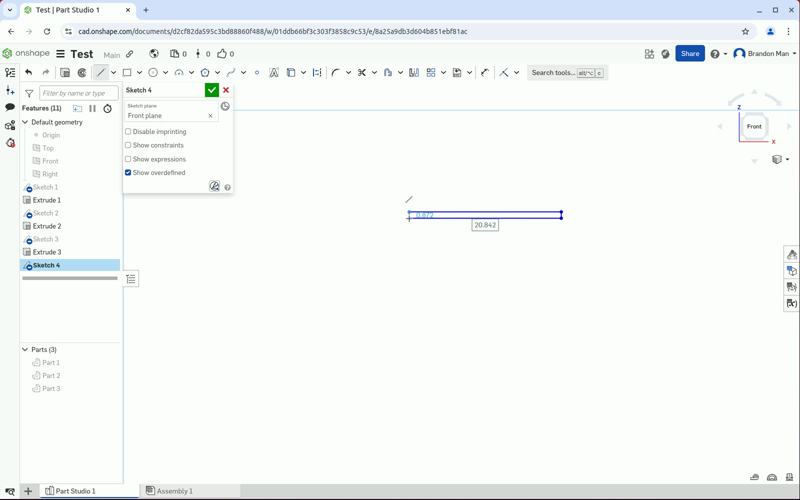
scroll(6)
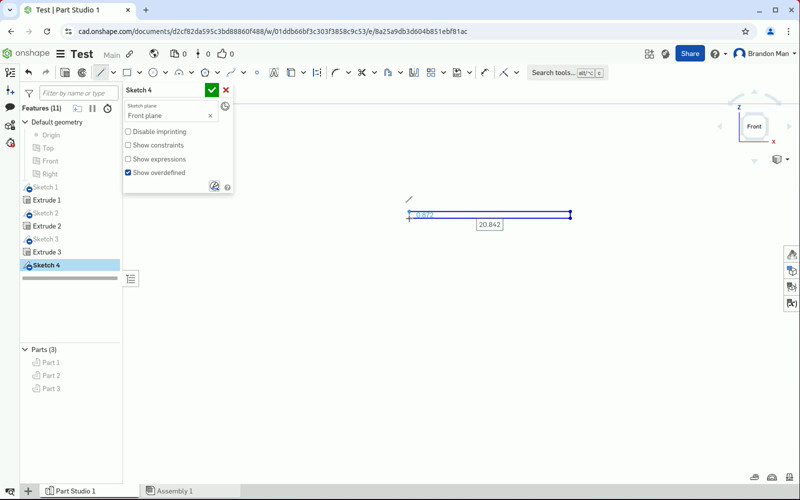
scroll(6)
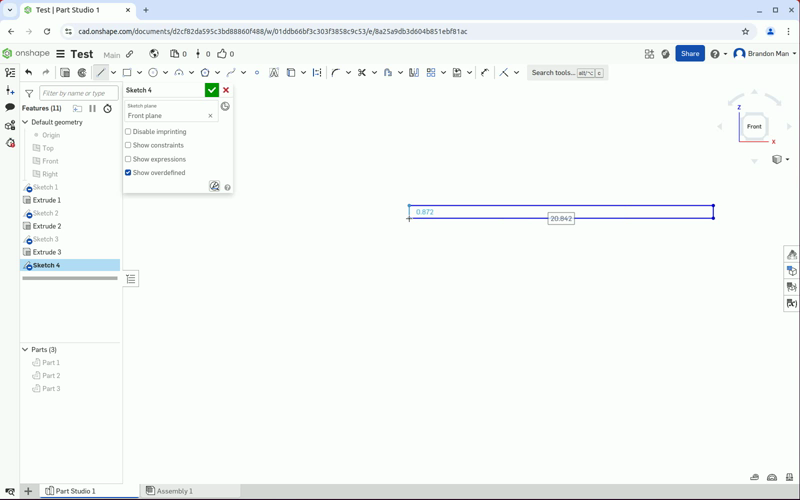
scroll(6)
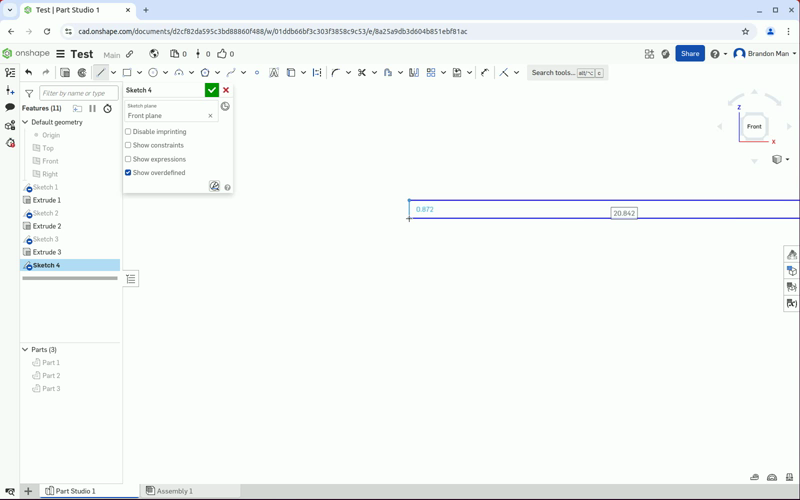
scroll(6)
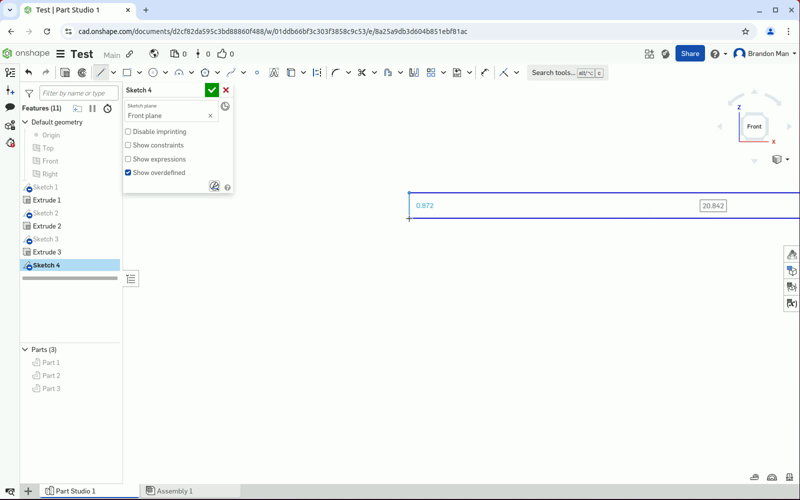
scroll(6)
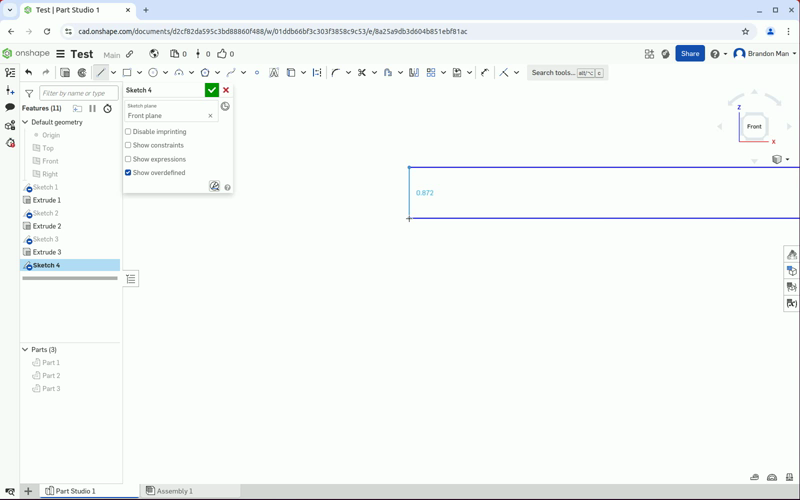
key_up(shift)
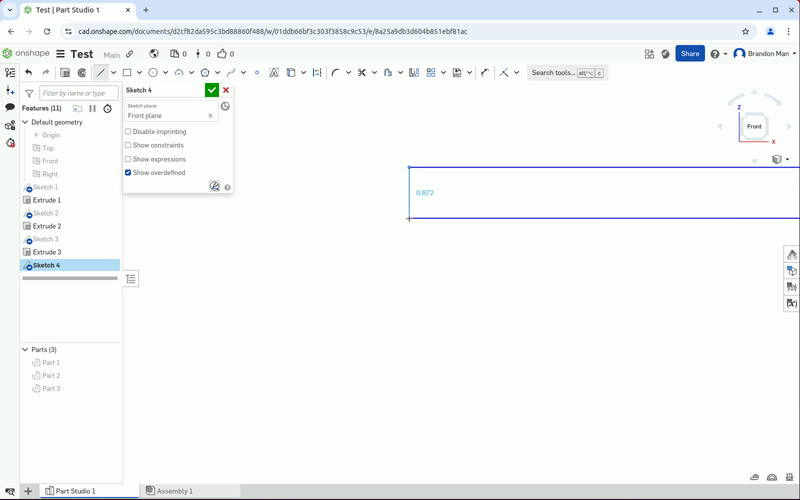
click(409, 218)
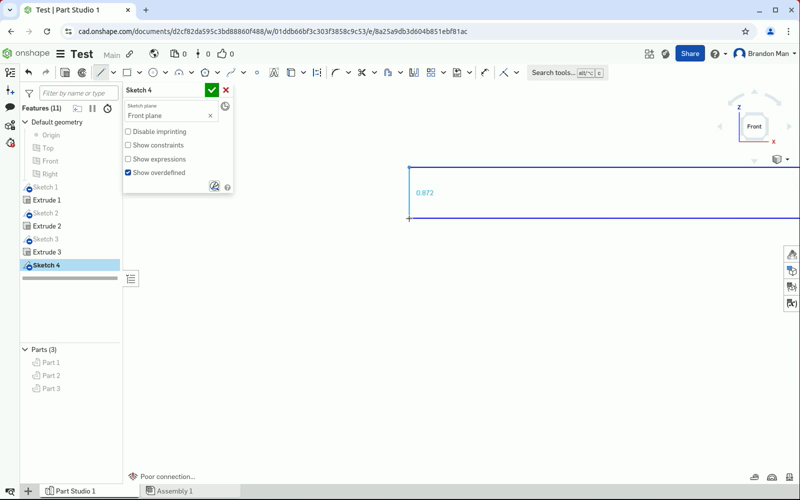
scroll(-6)
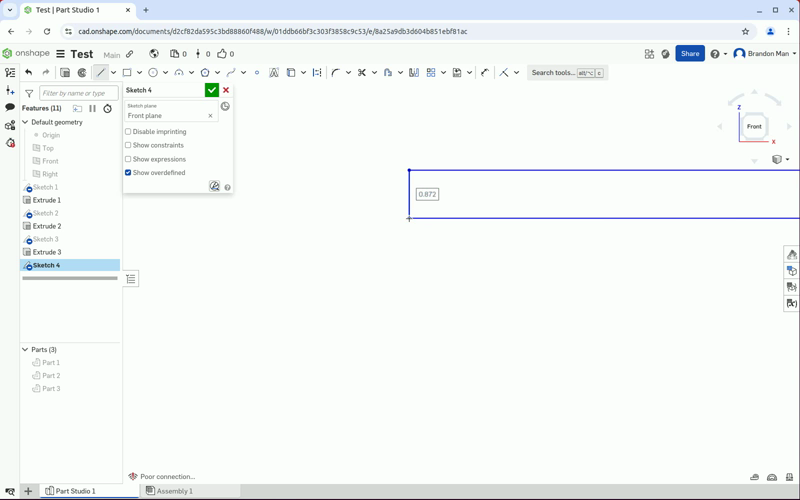
scroll(-6)
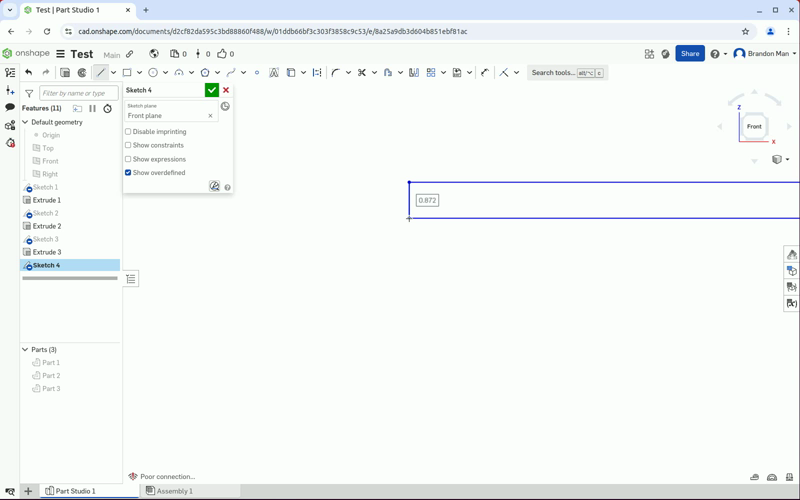
scroll(-6)
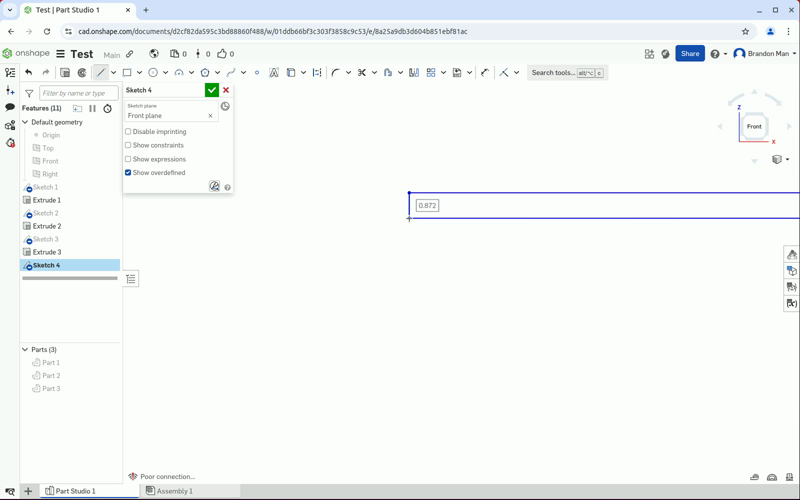
scroll(-6)
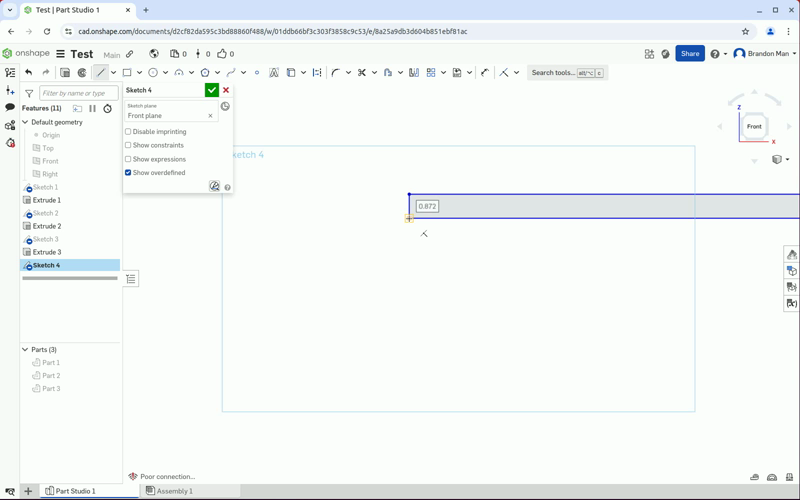
scroll(-6)
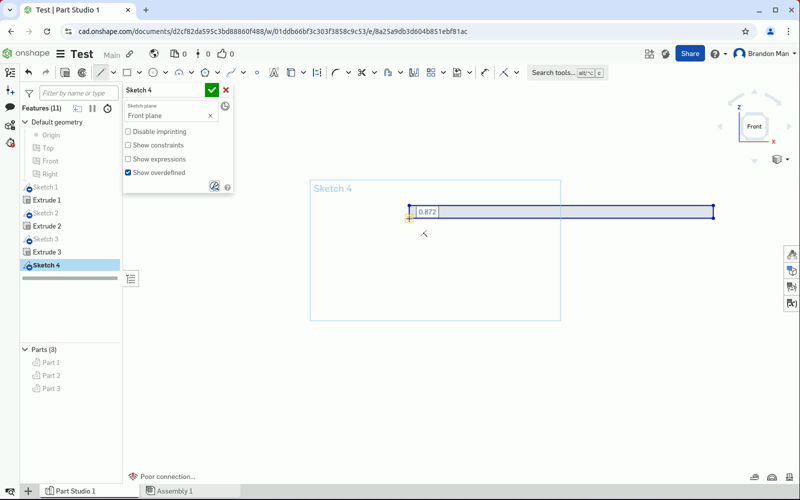
scroll(-6)
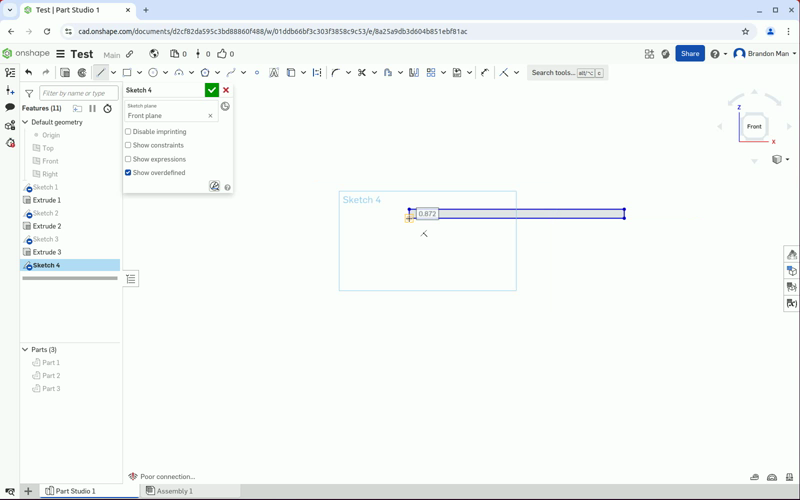
scroll(-6)
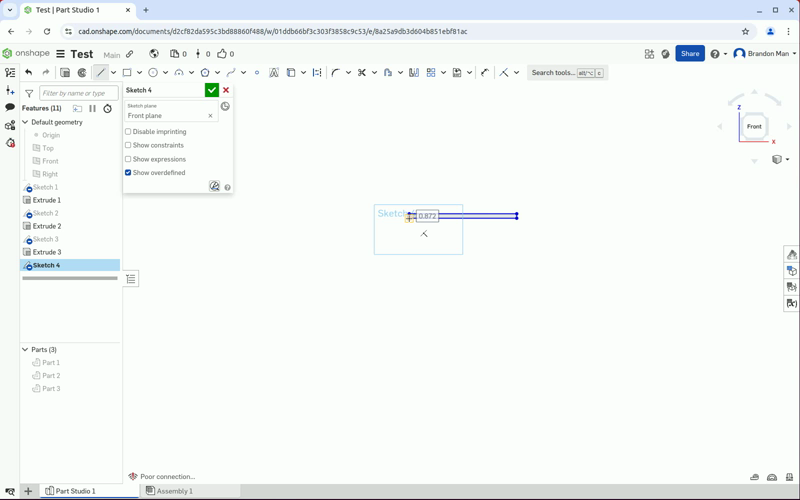
key(esc)
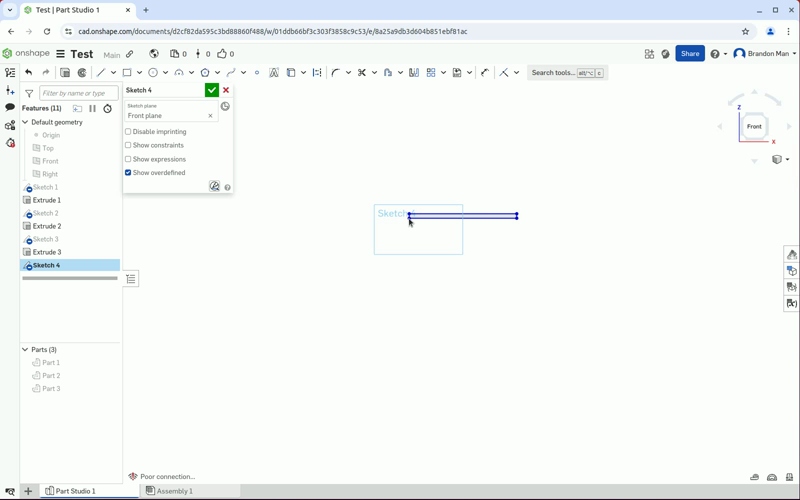
mouse_move(485, 217)
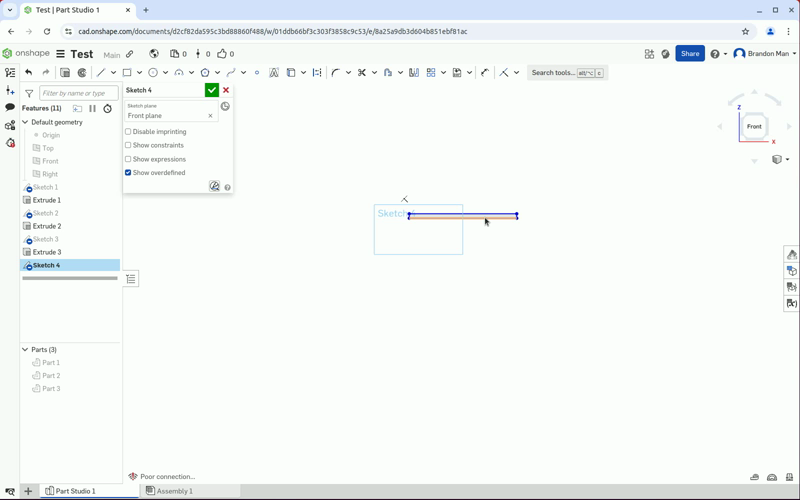
scroll(6)
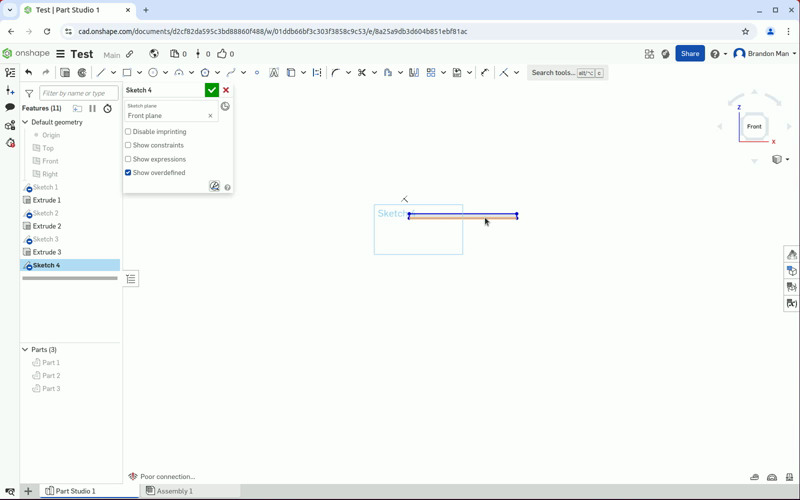
scroll(6)
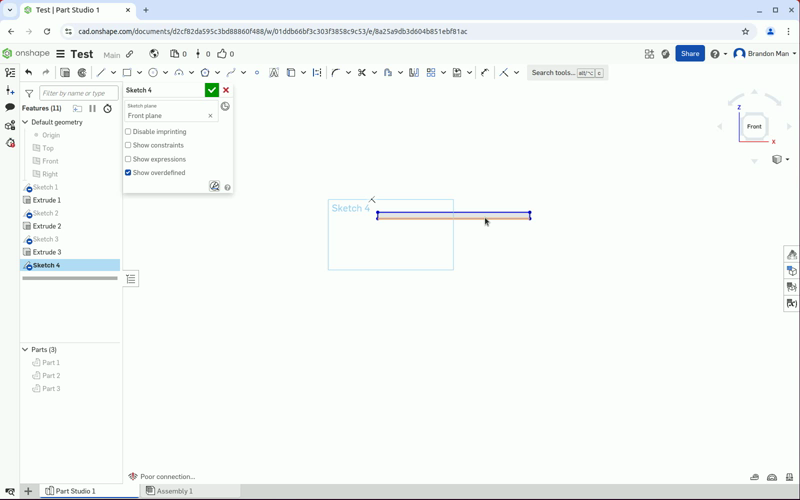
scroll(6)
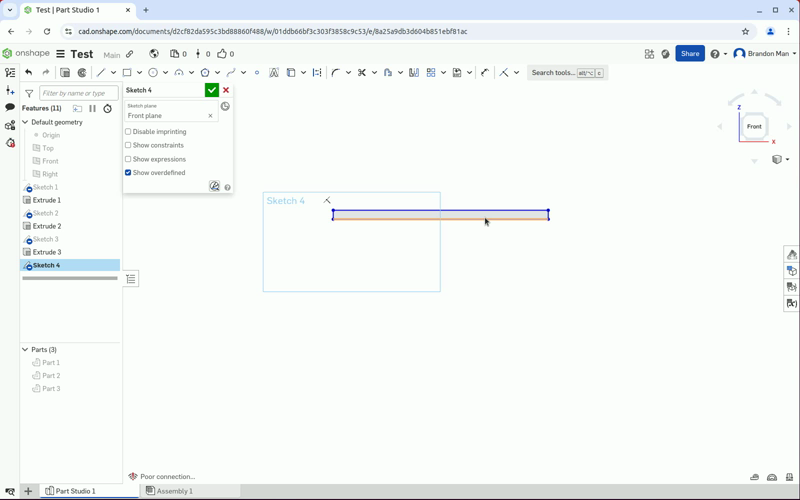
scroll(6)
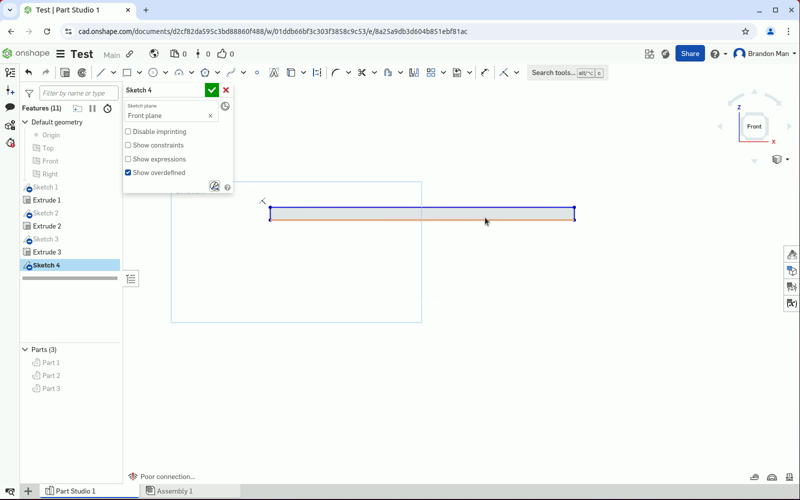
scroll(6)
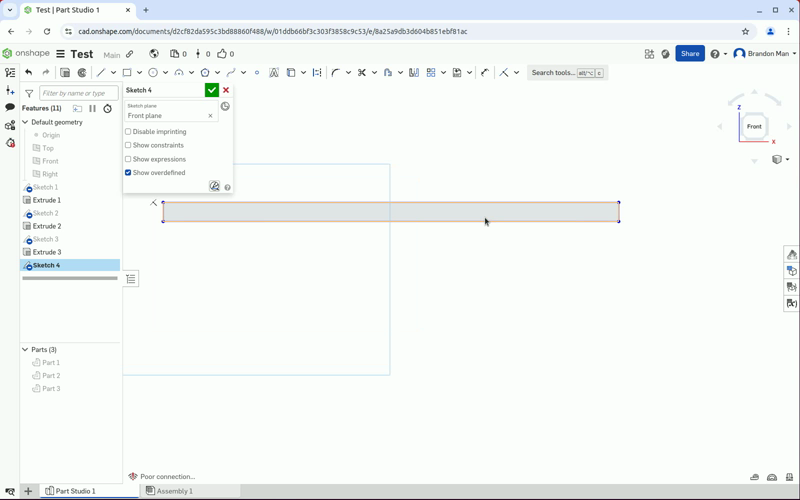
scroll(6)
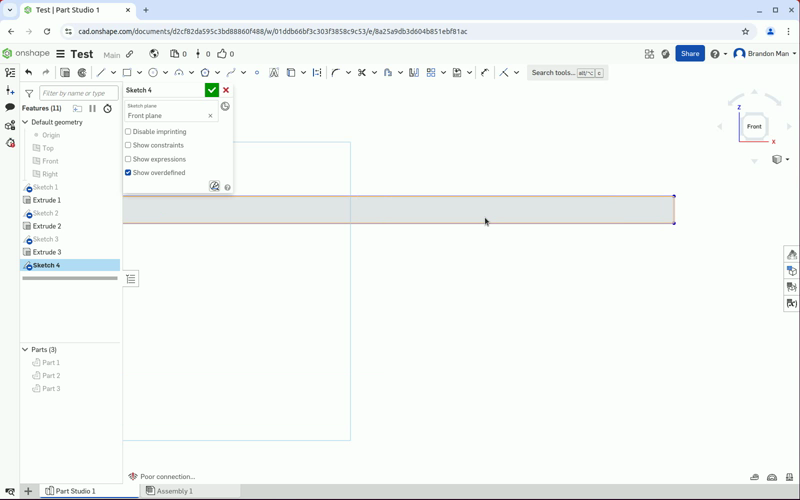
scroll(6)
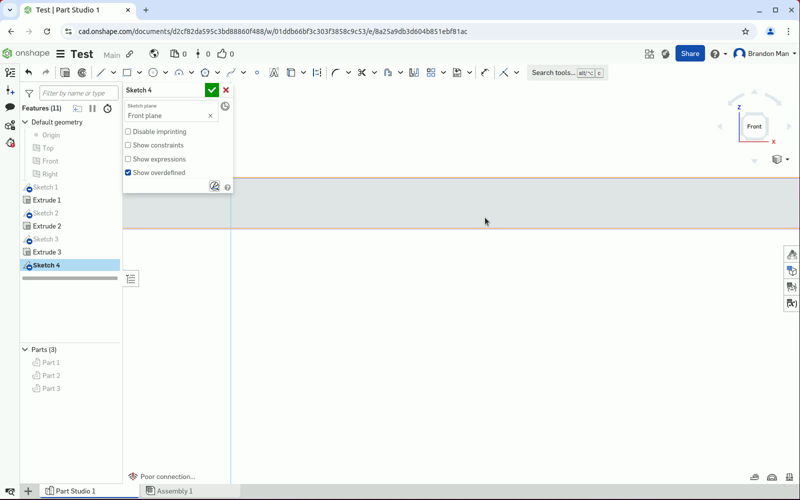
click(485, 217)
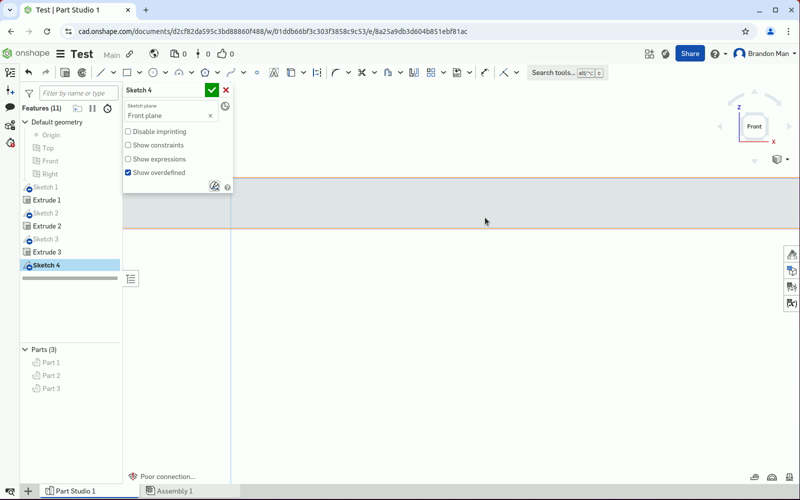
scroll(-6)
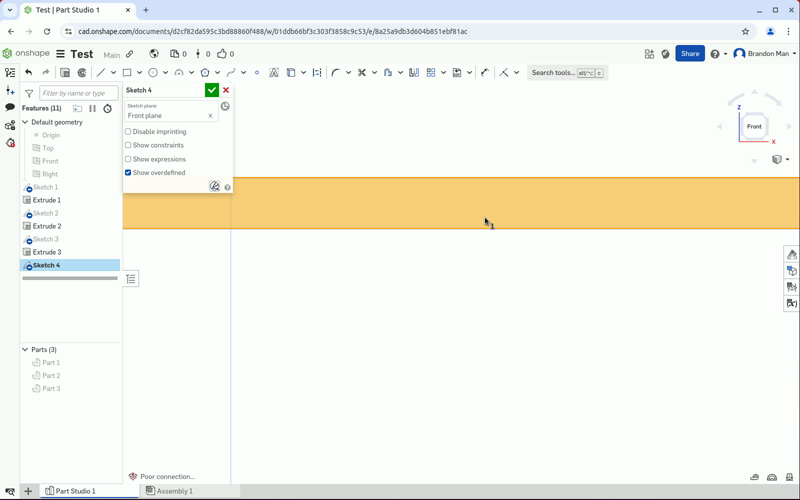
scroll(-6)
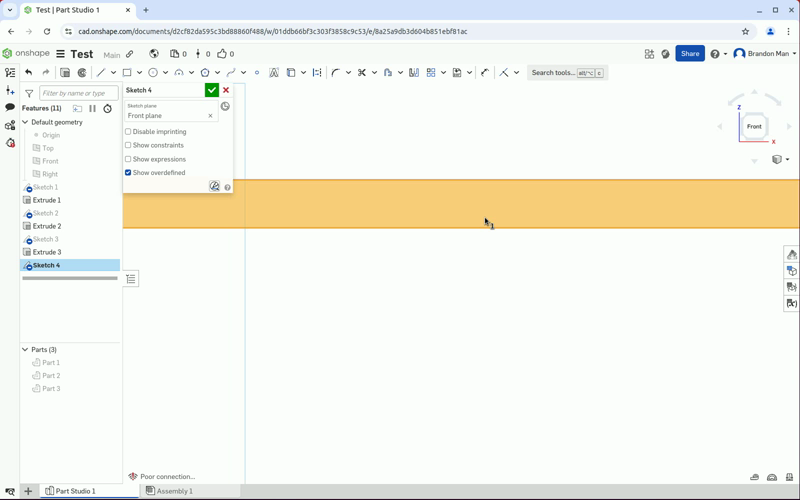
scroll(-6)
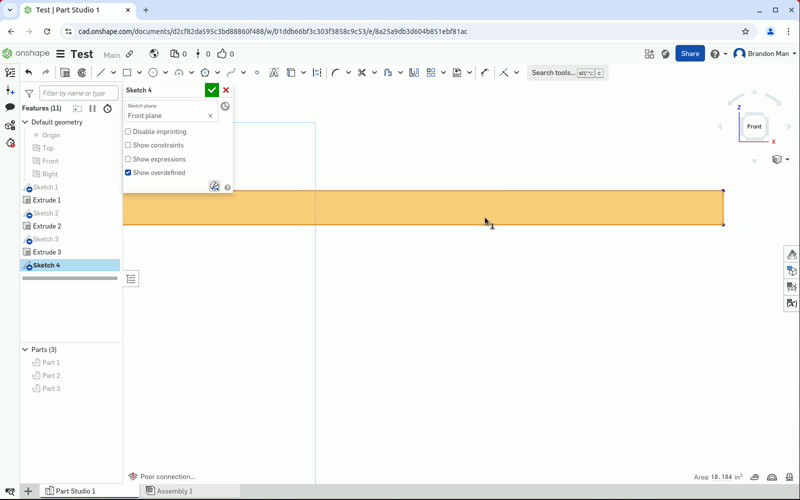
scroll(-6)
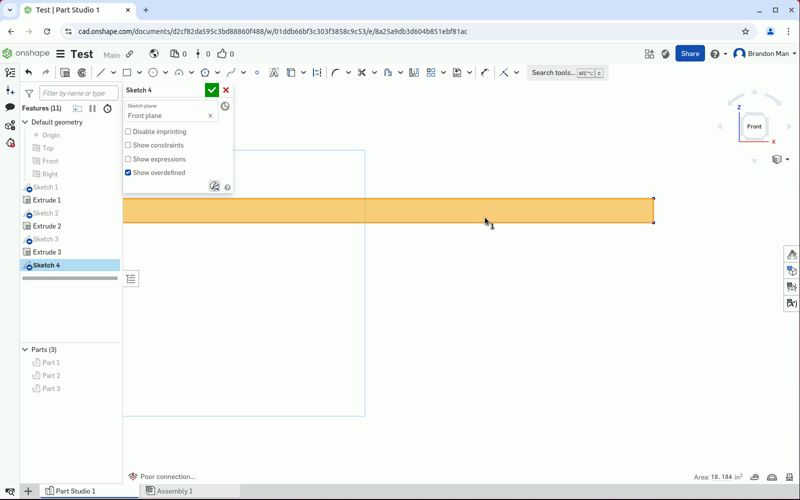
scroll(-6)
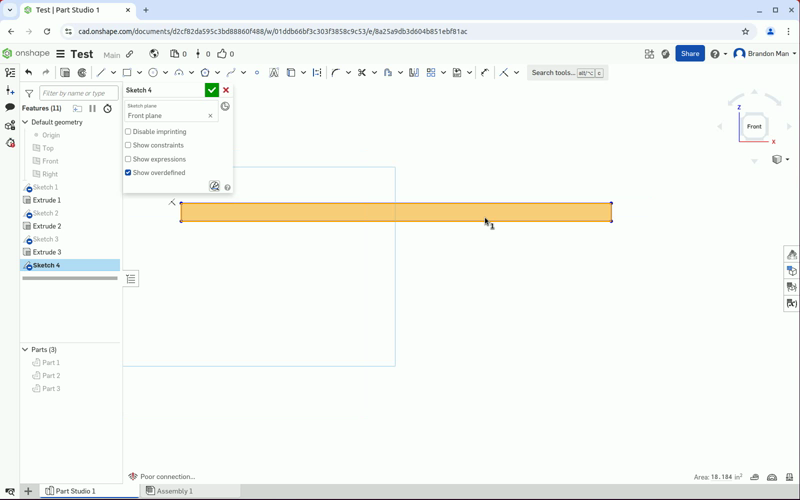
scroll(-6)
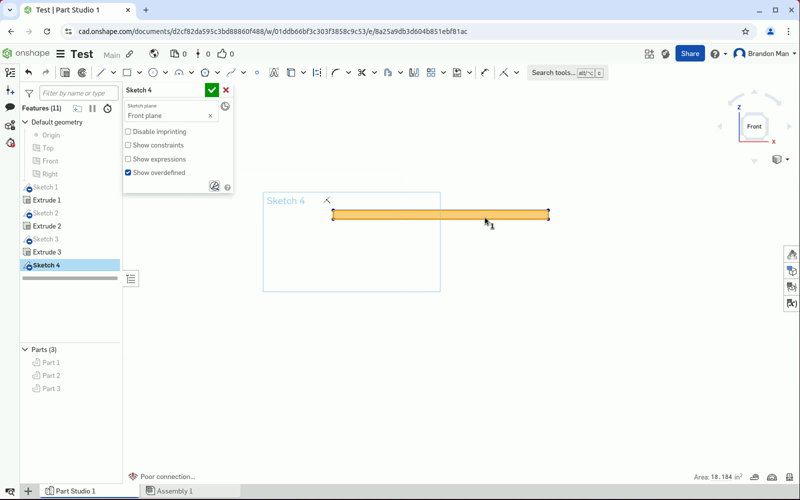
scroll(-6)
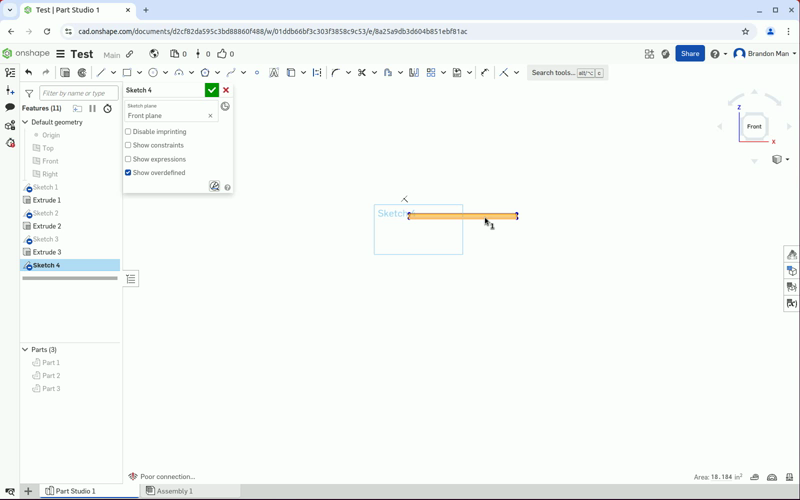
mouse_move(73, 352)
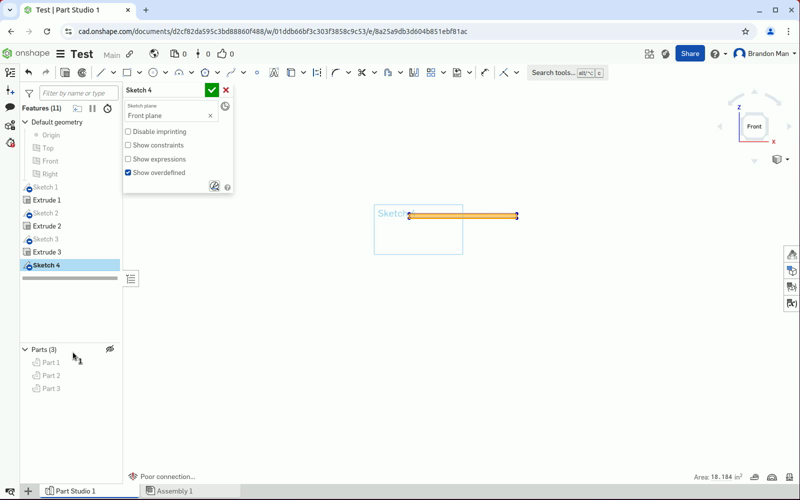
key(shift+y)
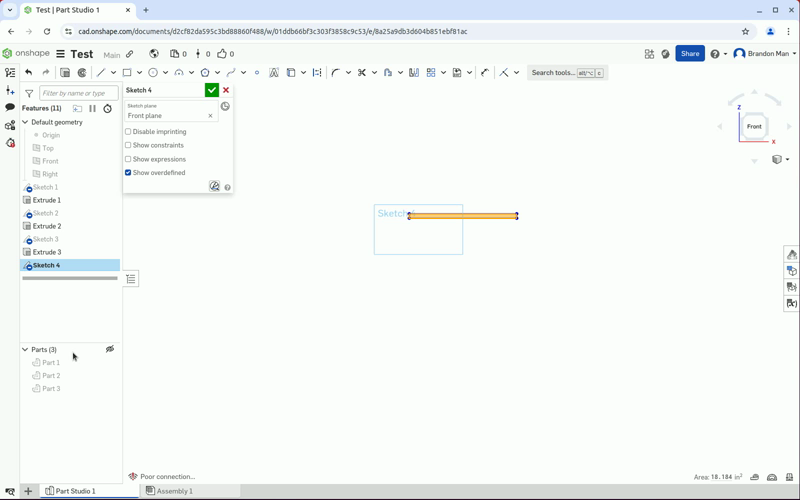
key(shift+e)
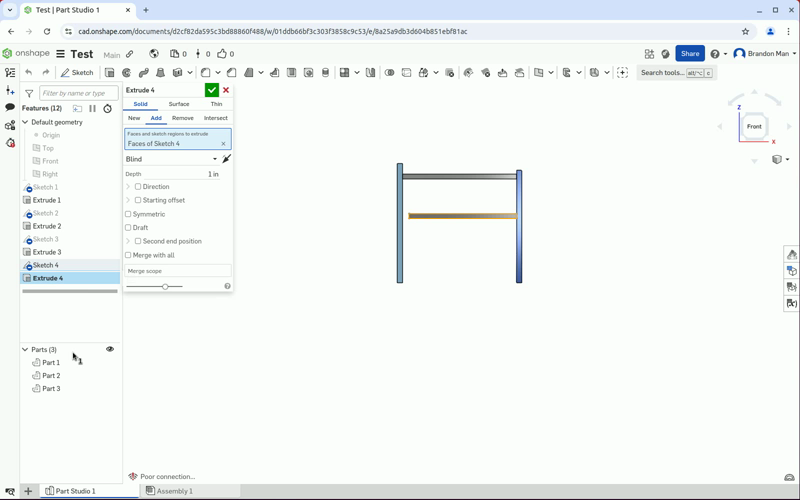
mouse_move(143, 106)
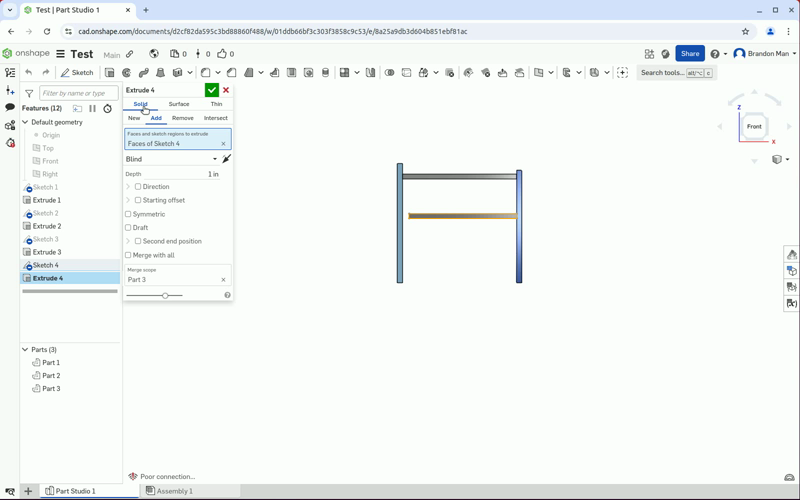
click(143, 106)
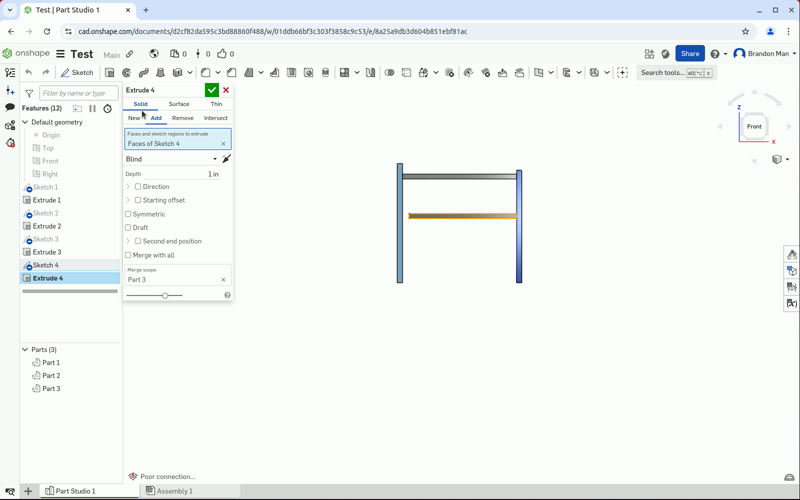
mouse_move(137, 120)
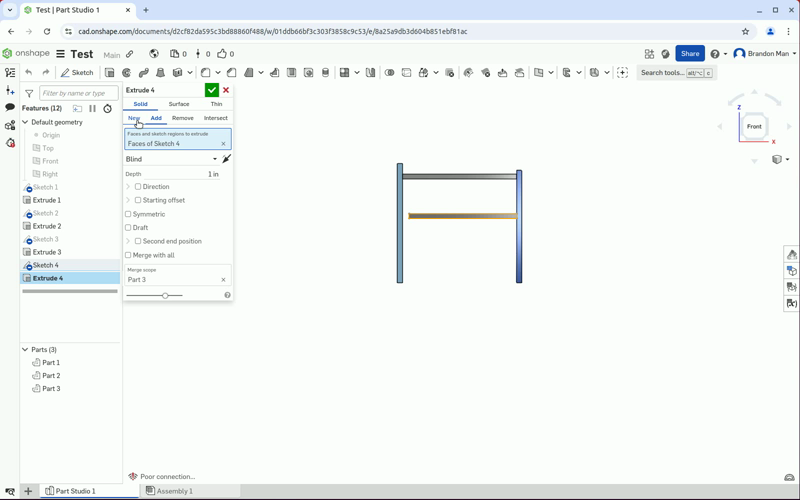
click(137, 120)
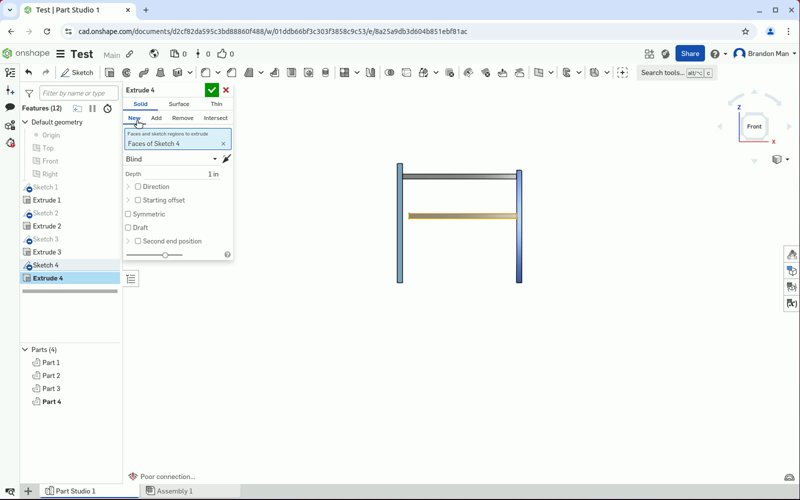
key(tab, 4)
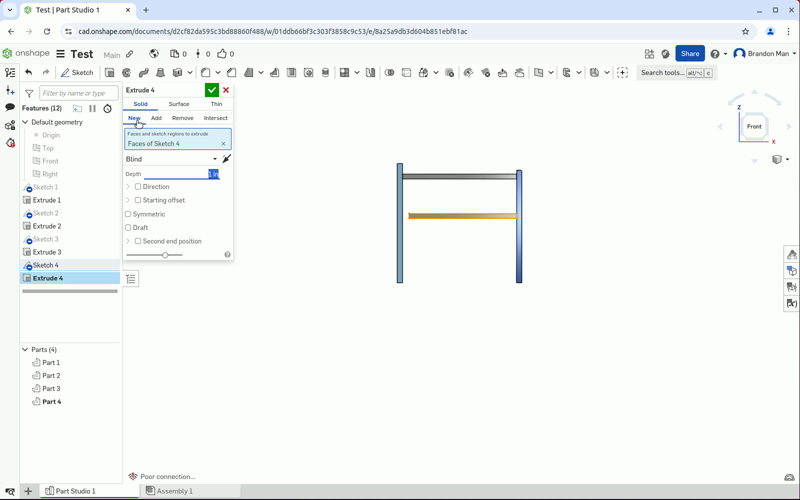
text(7.703)
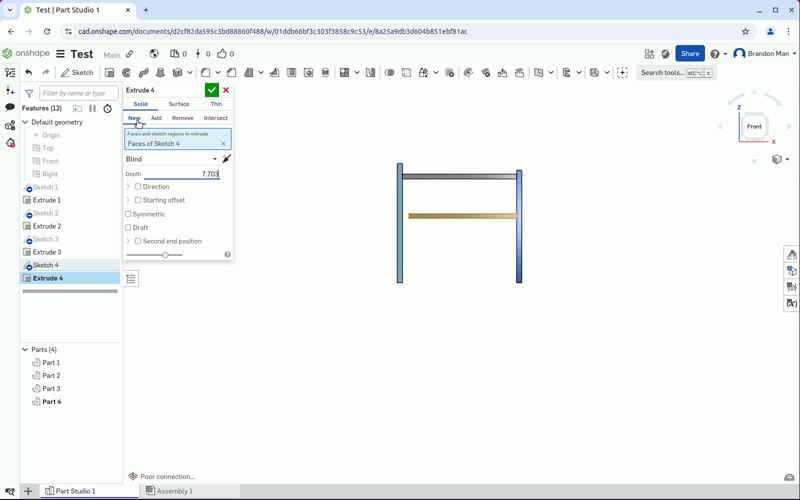
key(enter)
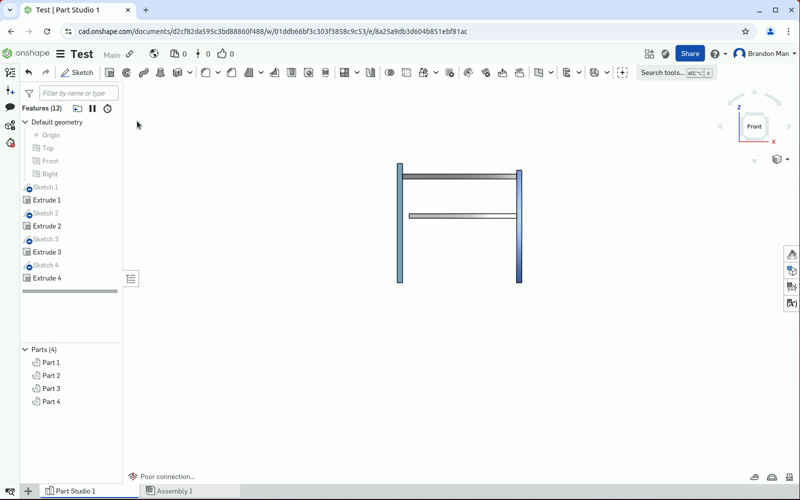
key(shift+h)
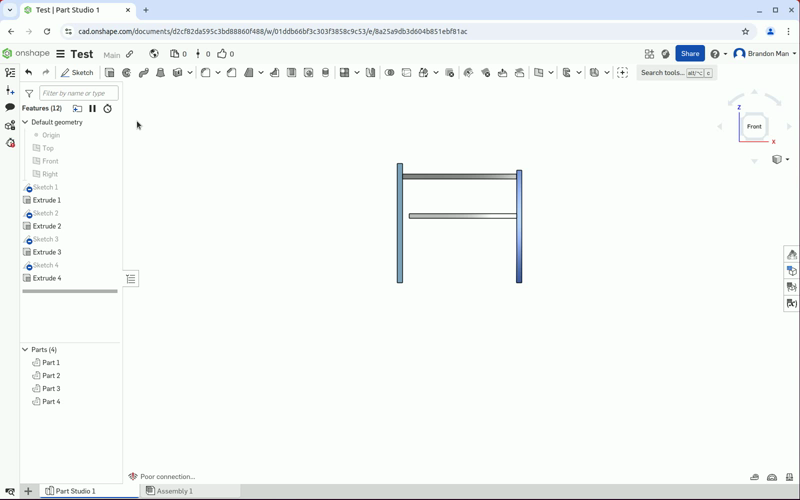
key(shift+h)
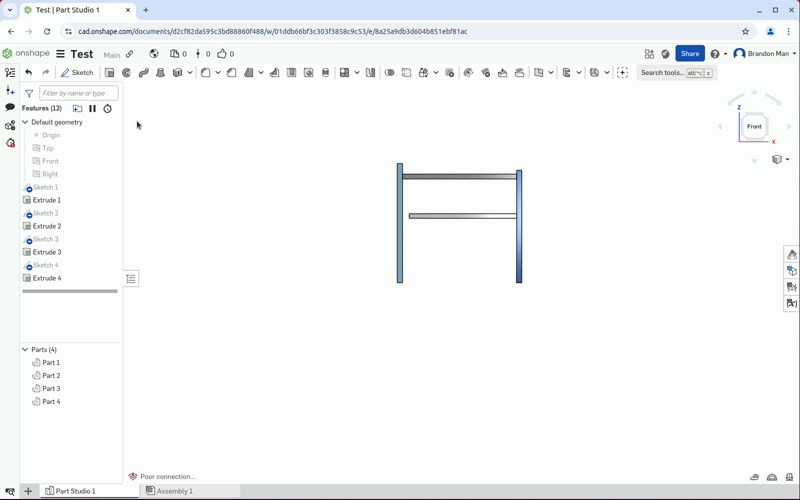
mouse_move(73, 189)
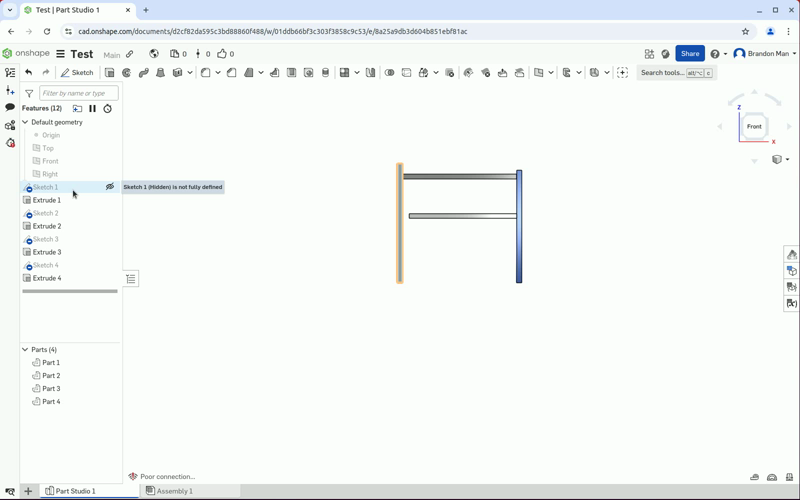
click(73, 189)
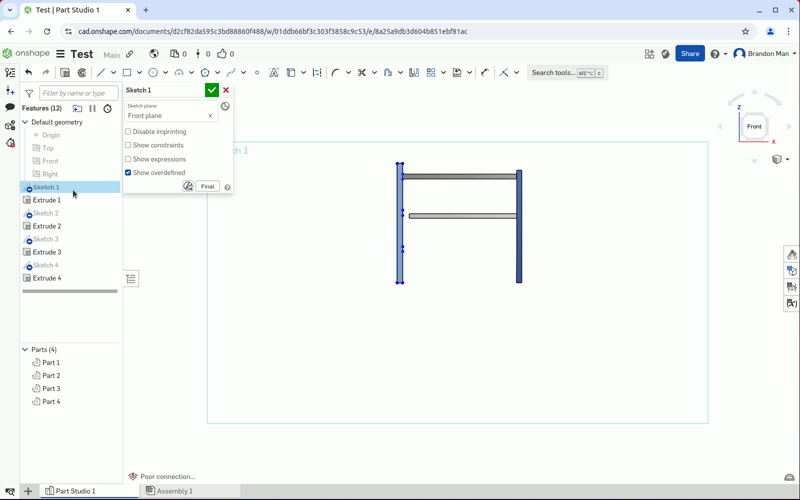
mouse_move(229, 92)
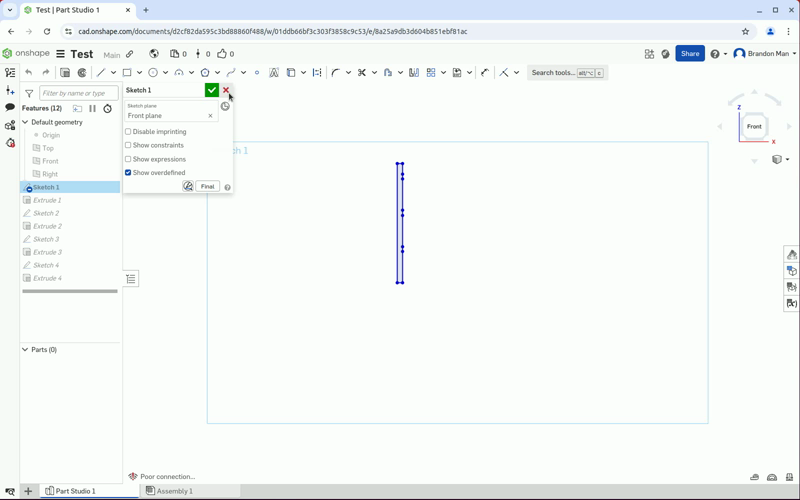
click(229, 92)
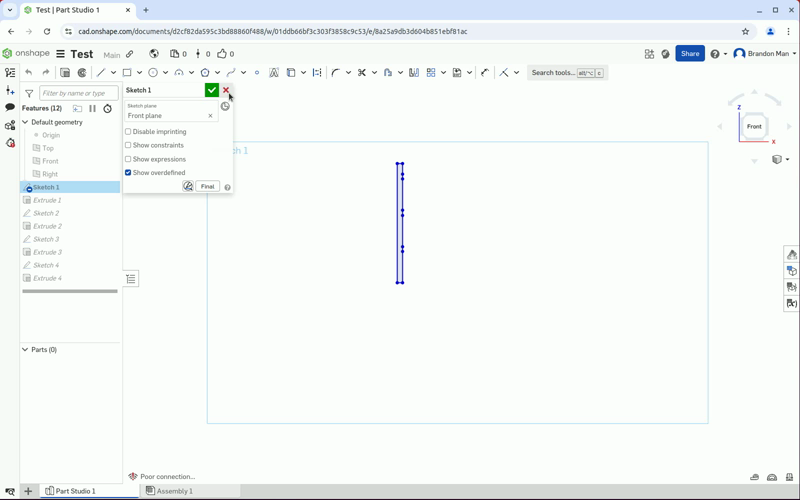
key(shift+s)
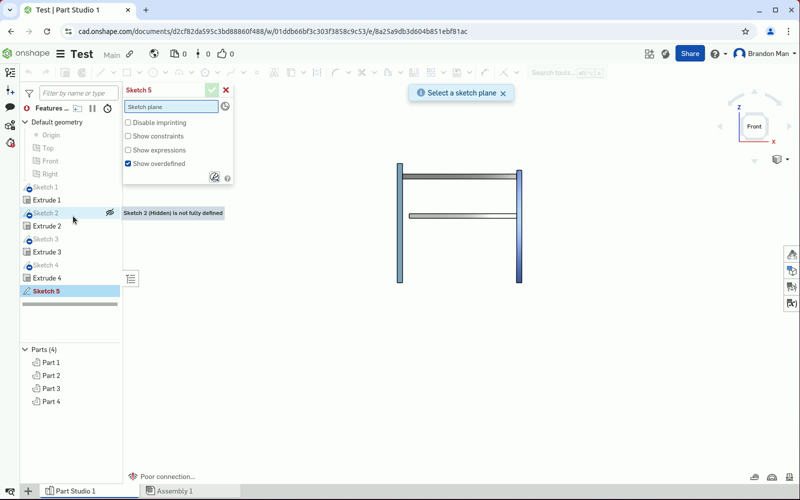
scroll(3)
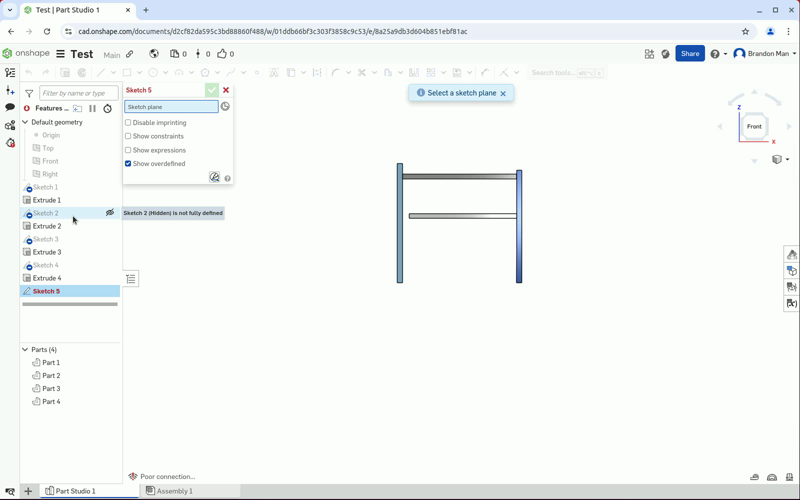
mouse_move(73, 163)
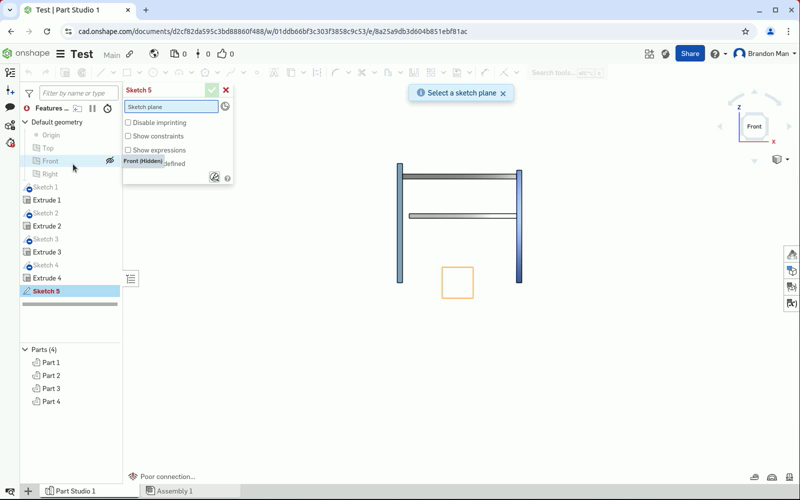
click(73, 163)
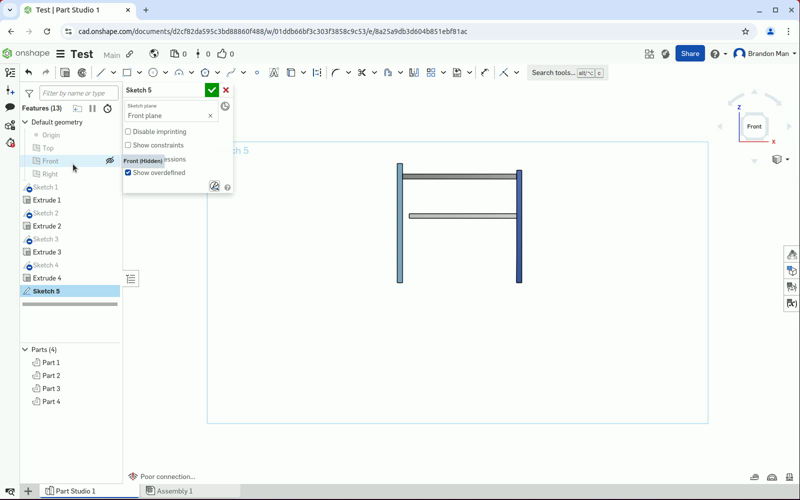
mouse_move(73, 352)
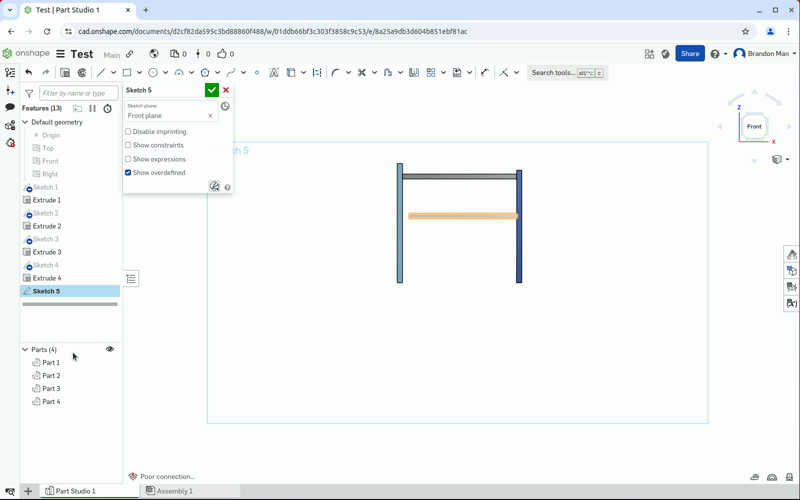
key(y)
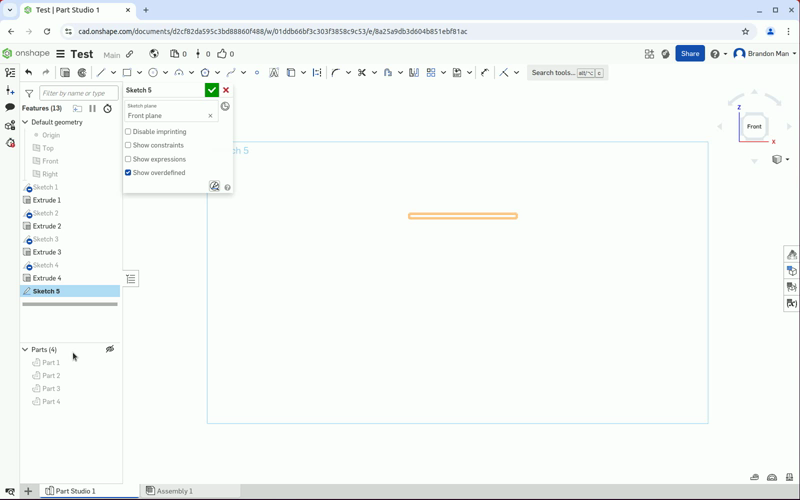
key(l)
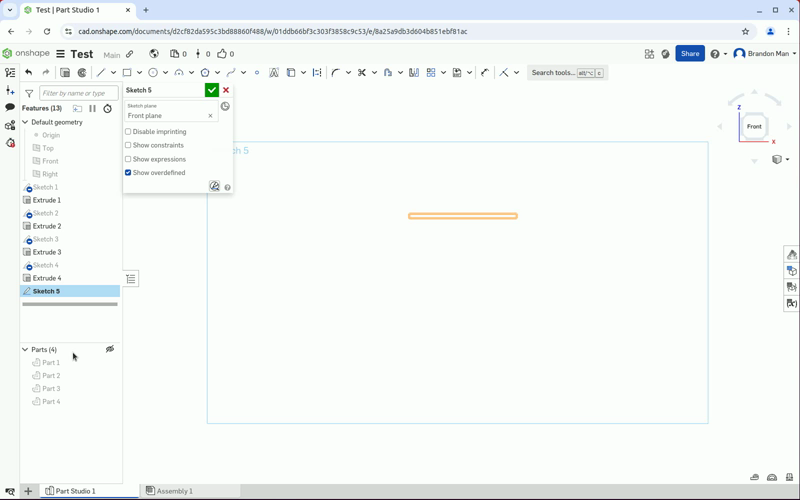
key_down(shift)
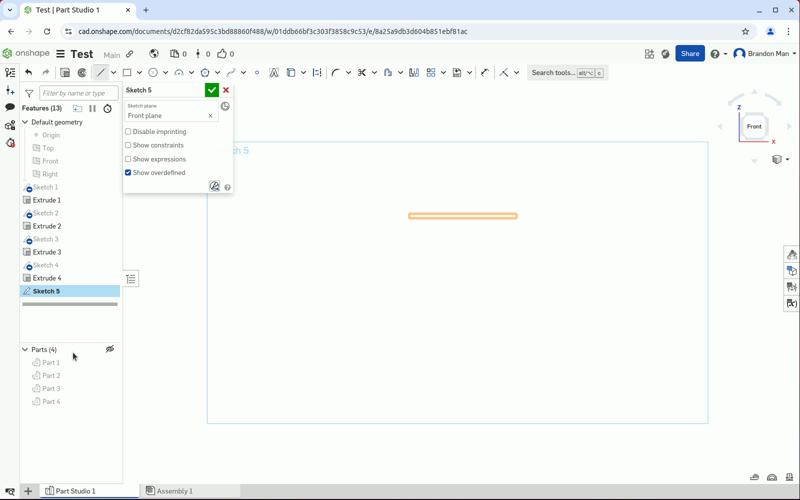
mouse_move(409, 252)
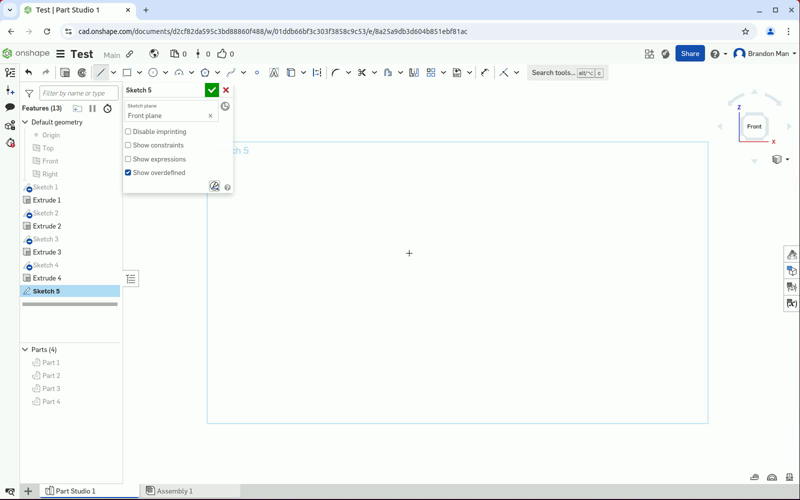
click(409, 252)
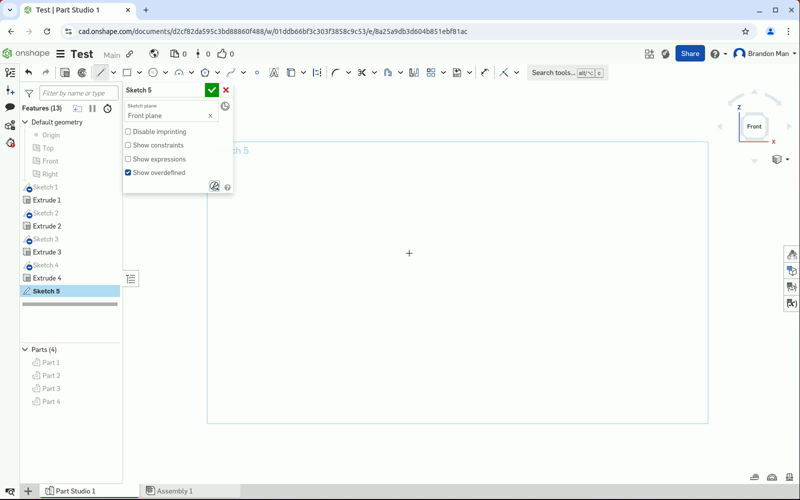
key_up(shift)
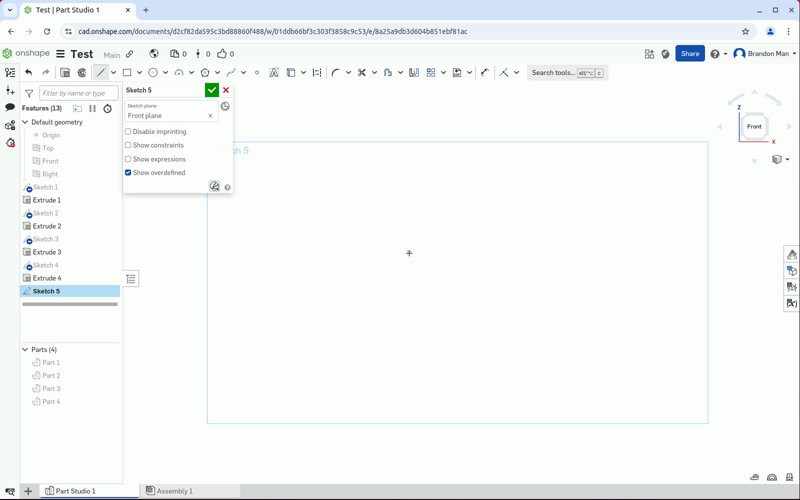
key_down(shift)
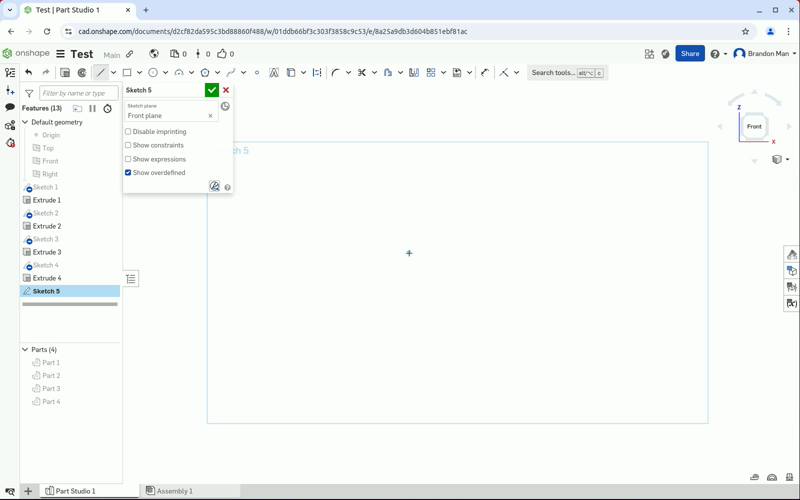
mouse_move(516, 252)
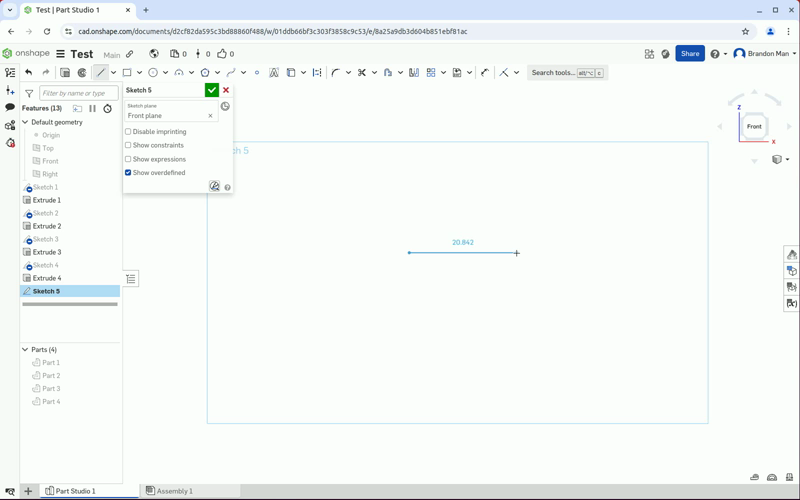
click(516, 252)
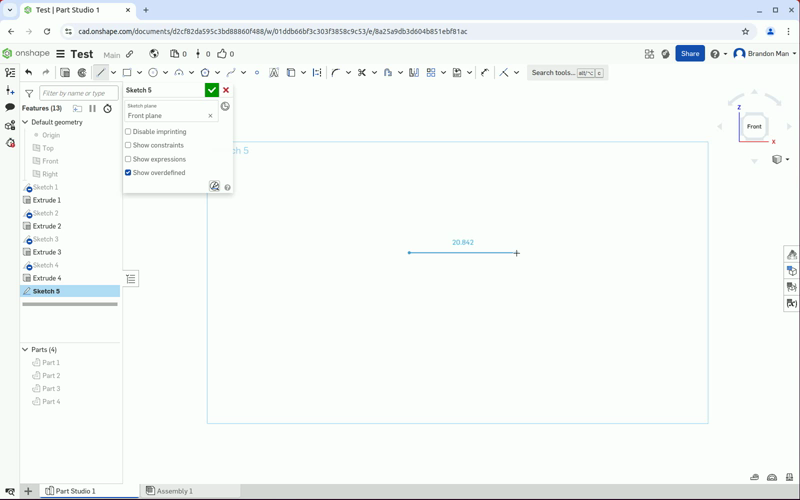
key_up(shift)
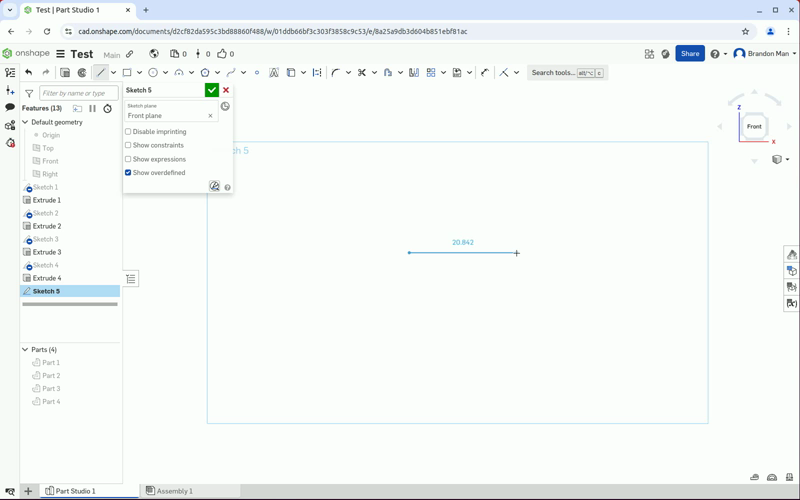
key_down(shift)
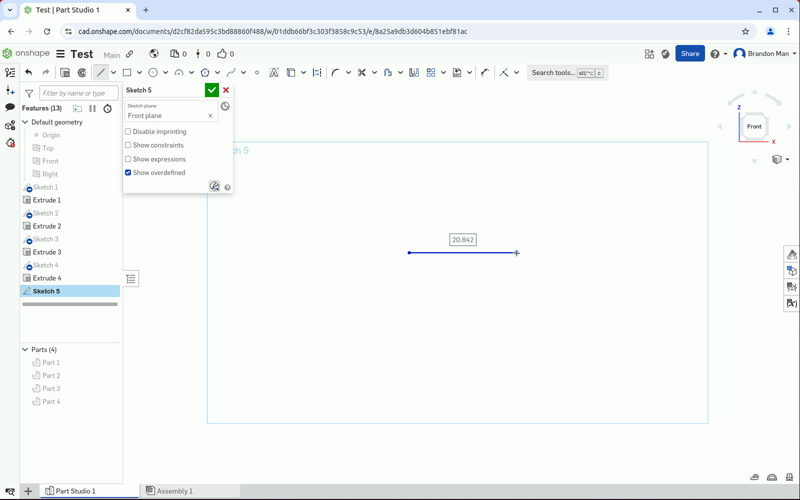
mouse_move(546, 252)
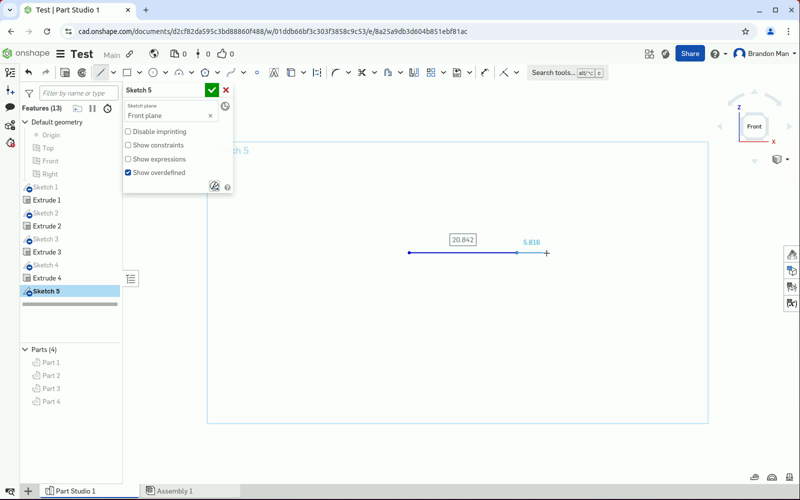
mouse_move(516, 247)
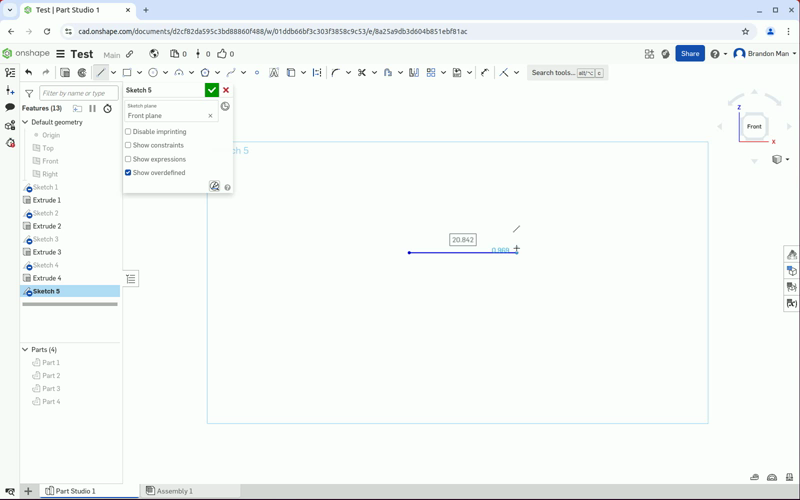
scroll(6)
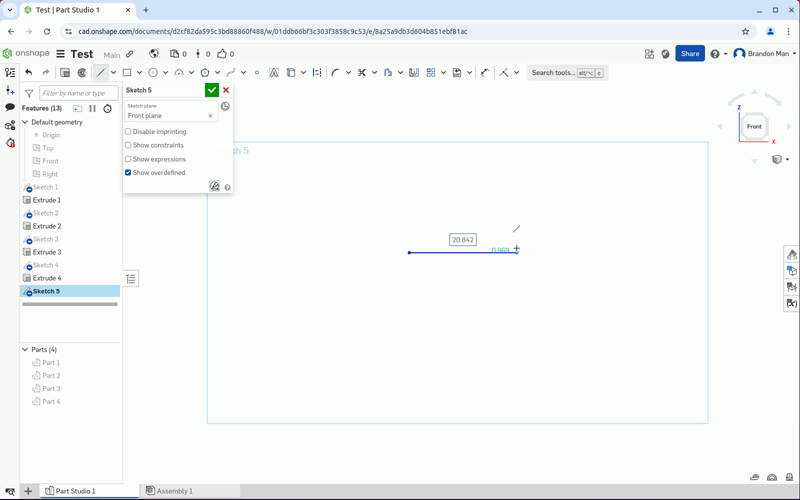
scroll(6)
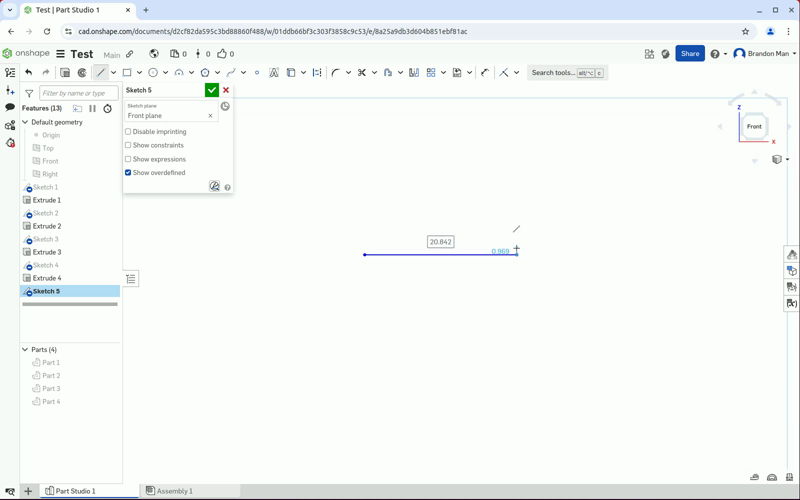
scroll(6)
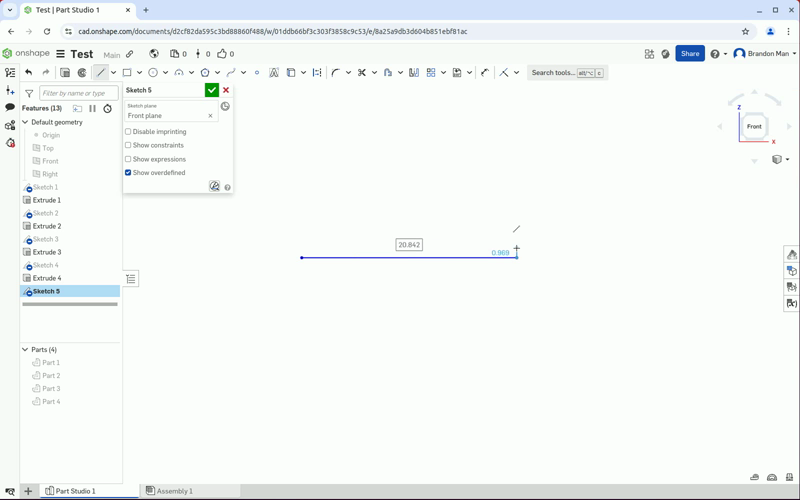
scroll(6)
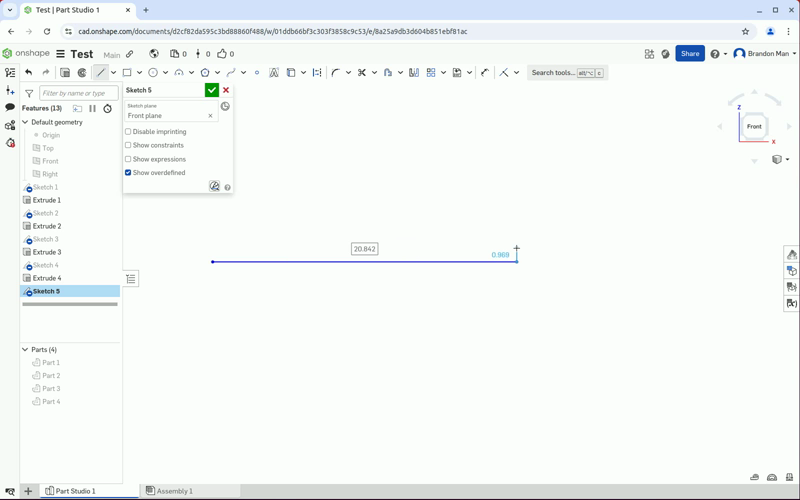
scroll(6)
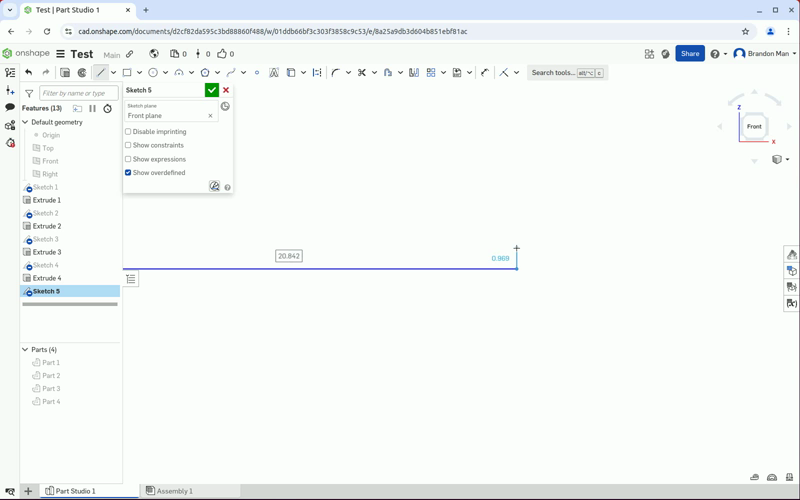
scroll(6)
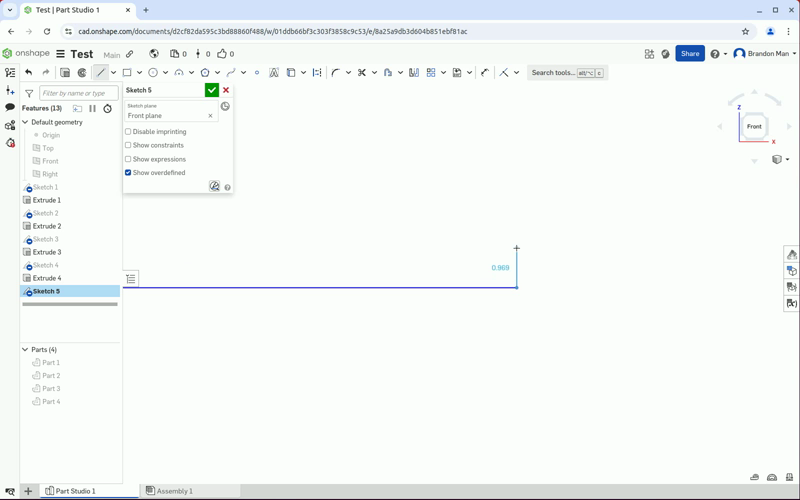
scroll(6)
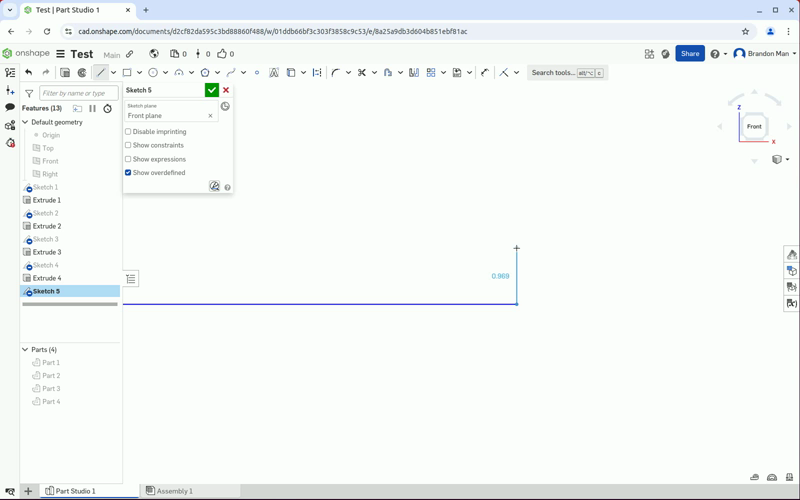
click(516, 247)
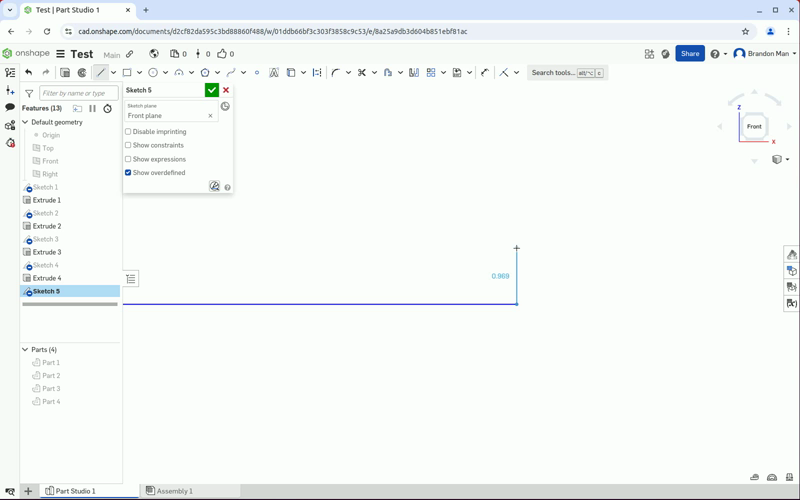
scroll(-6)
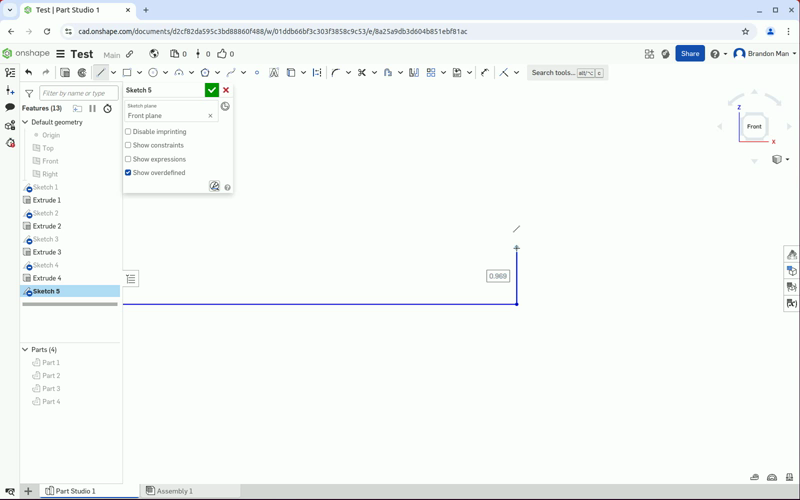
scroll(-6)
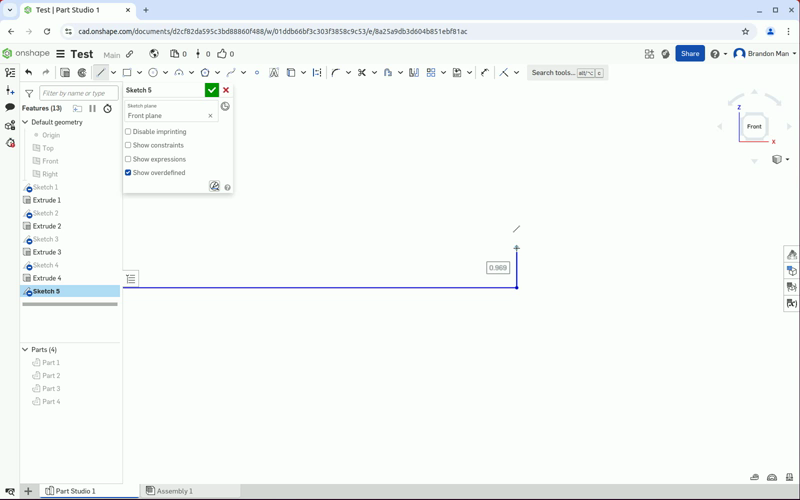
scroll(-6)
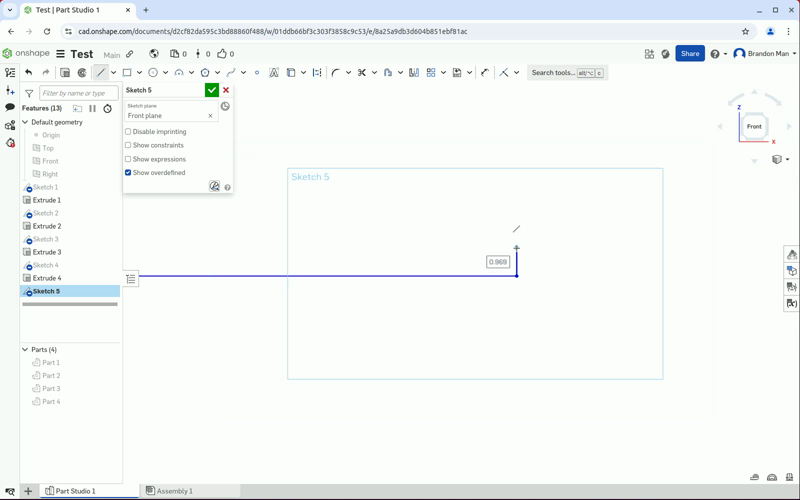
scroll(-6)
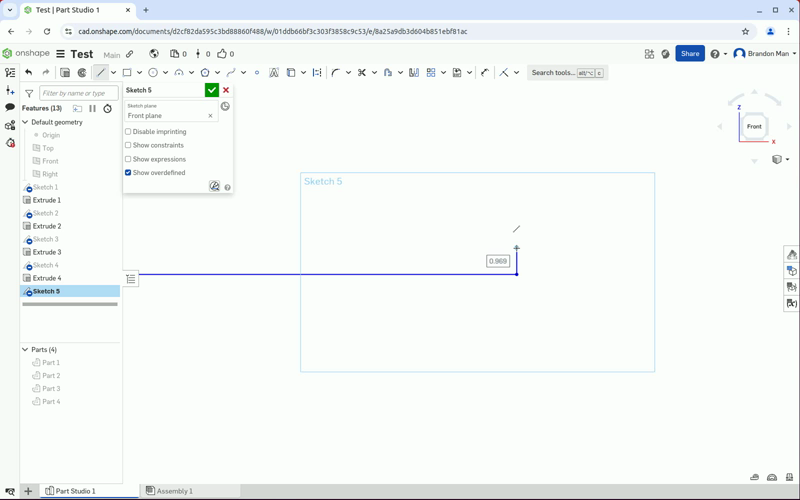
scroll(-6)
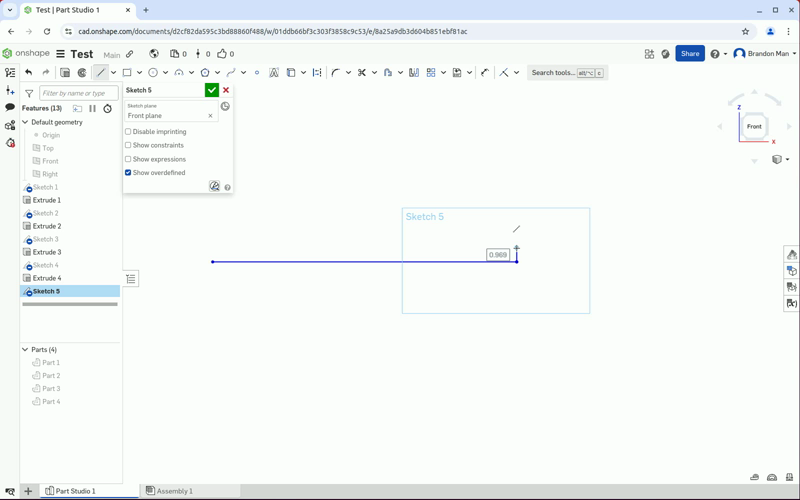
scroll(-6)
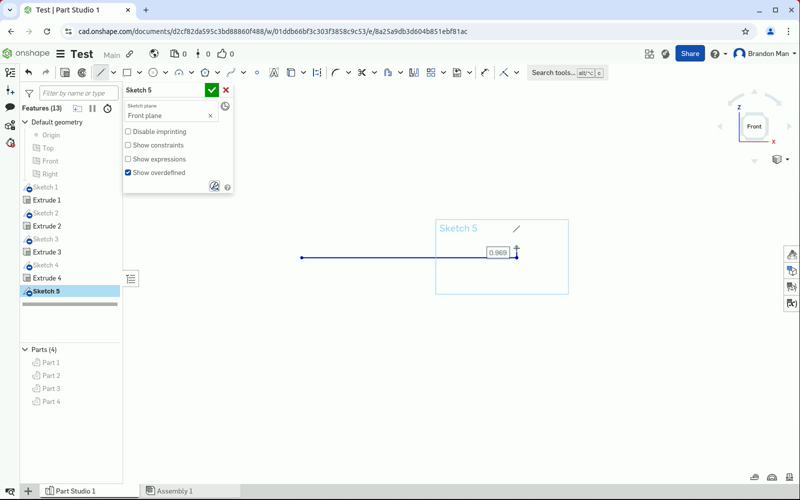
scroll(-6)
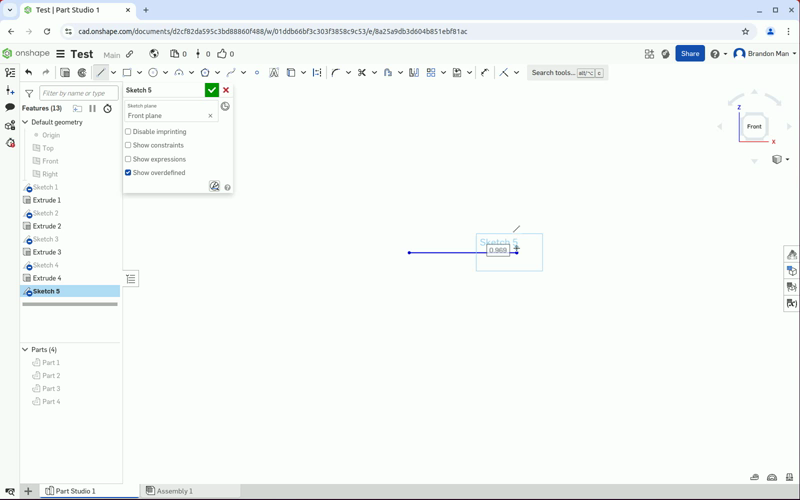
key_up(shift)
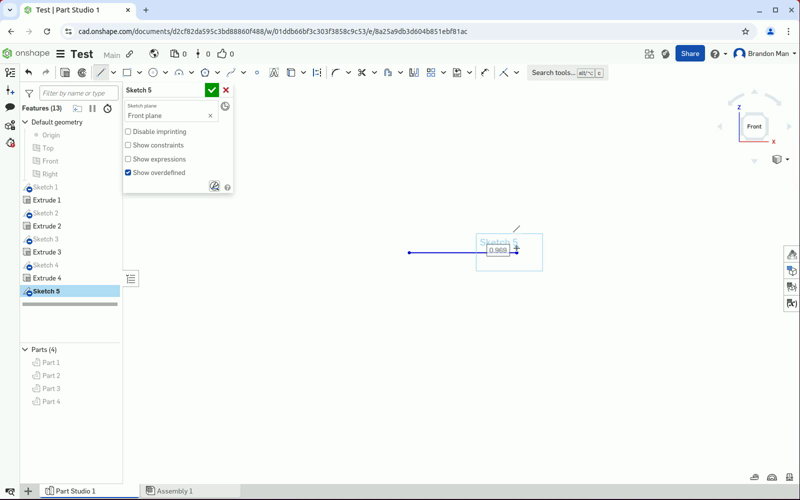
key_down(shift)
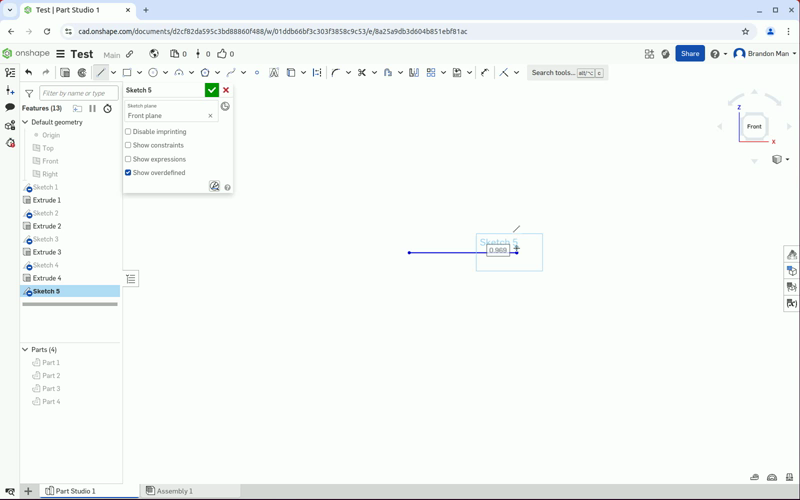
mouse_move(409, 247)
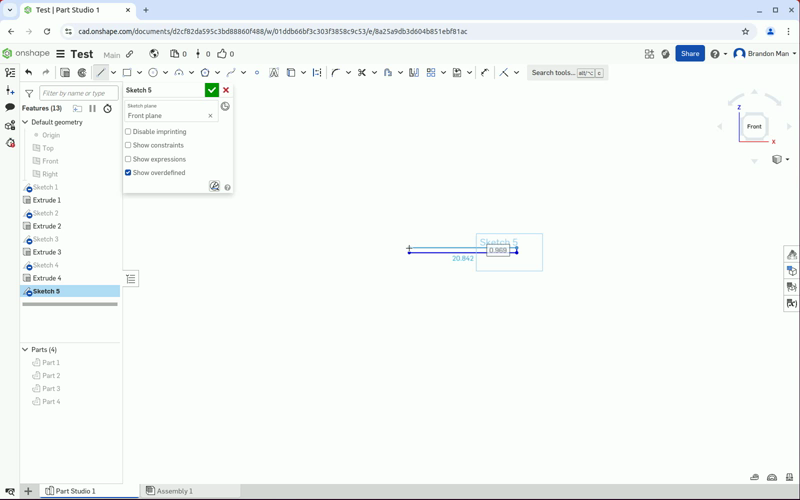
click(409, 247)
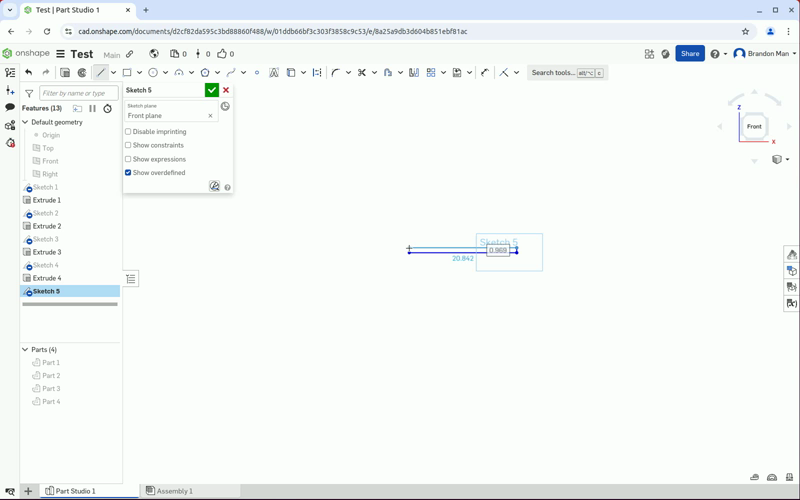
key_up(shift)
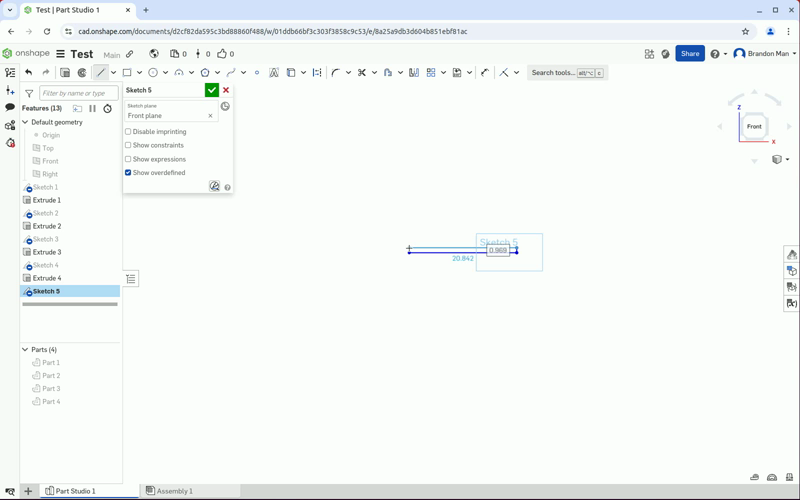
mouse_move(439, 247)
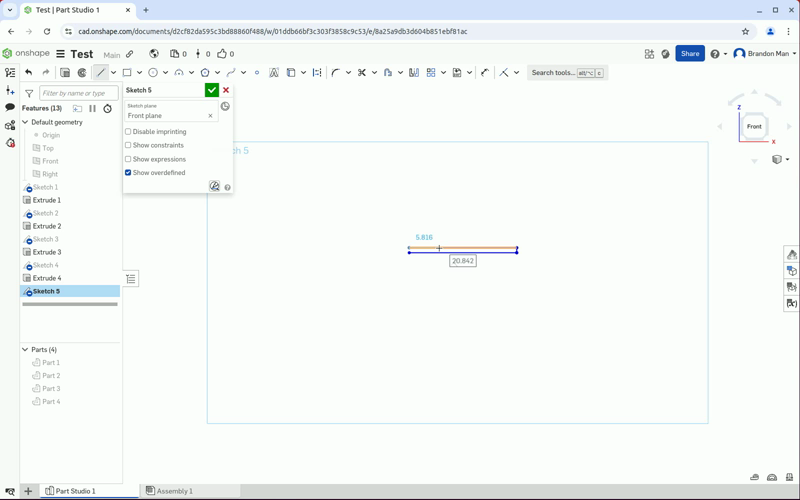
key_down(shift)
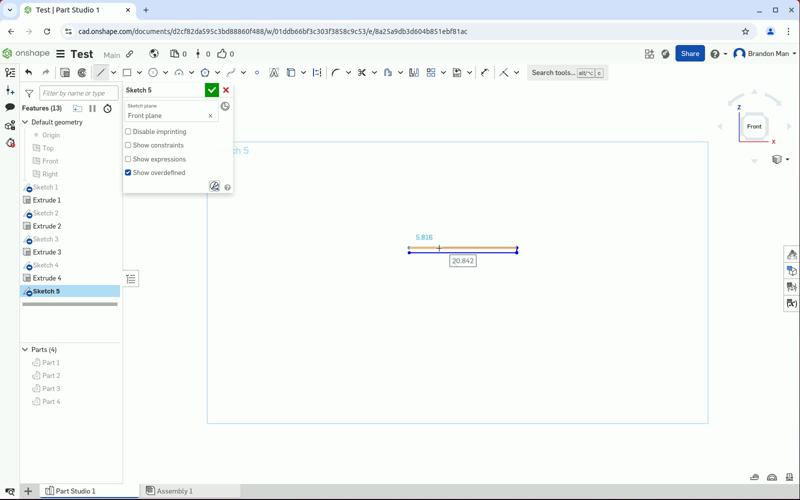
mouse_move(409, 252)
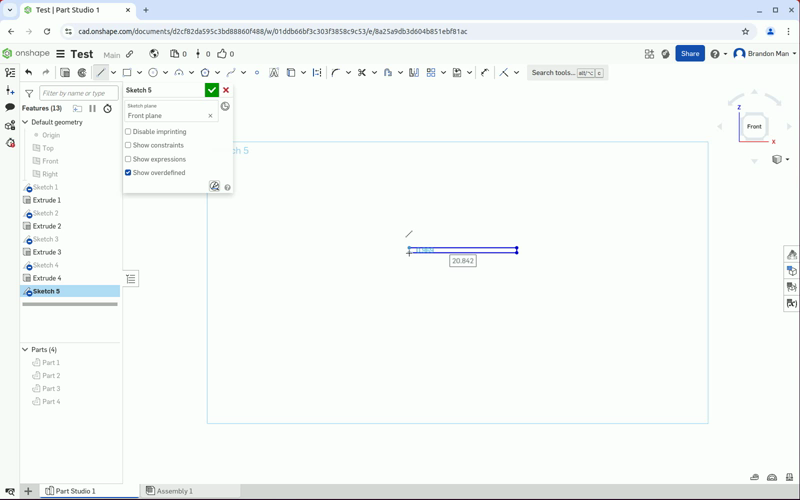
scroll(6)
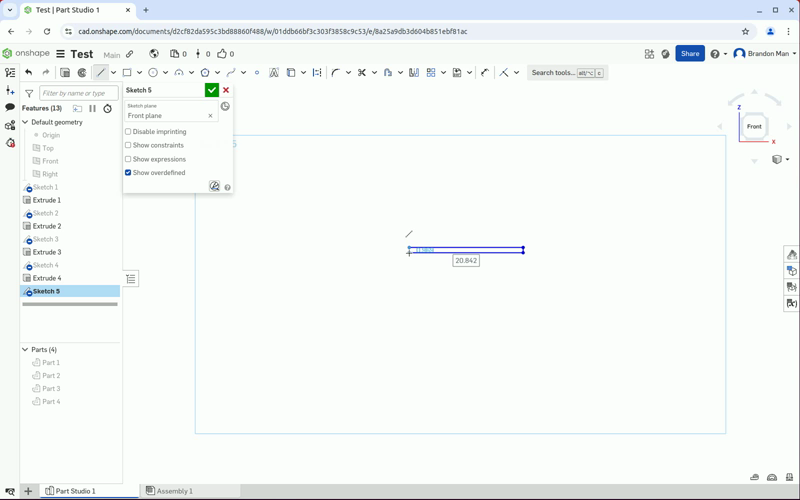
scroll(6)
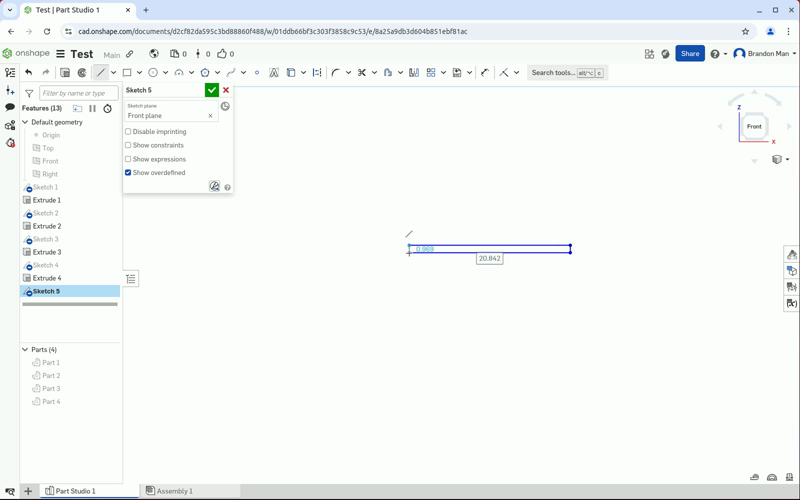
scroll(6)
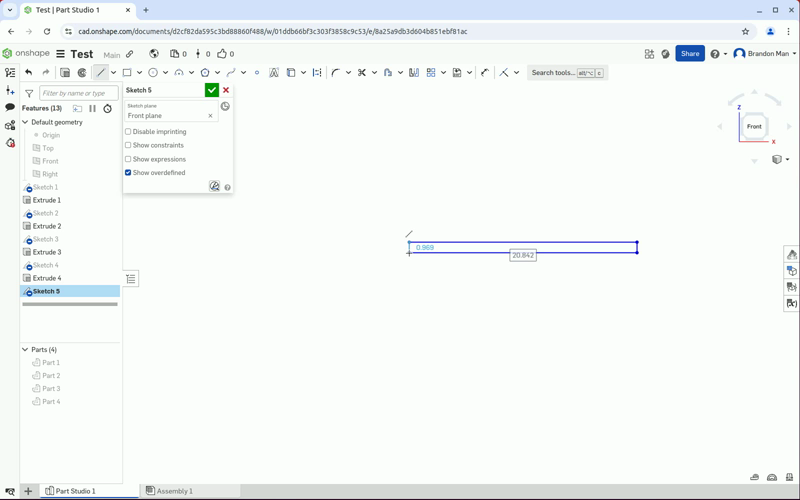
scroll(6)
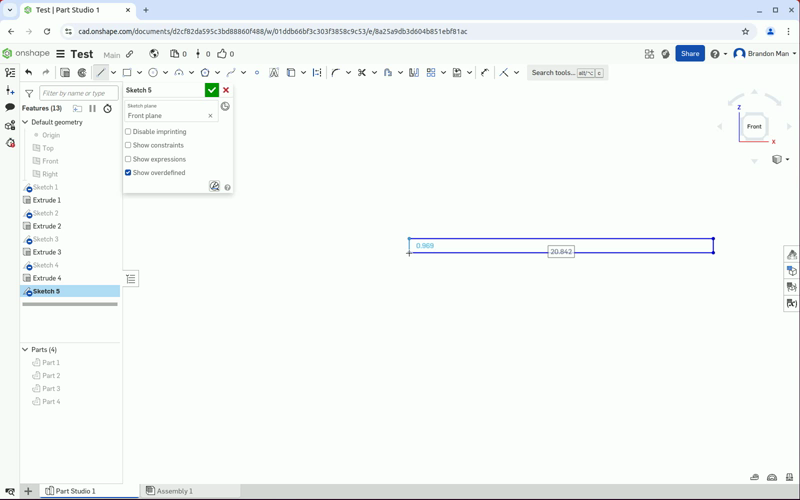
scroll(6)
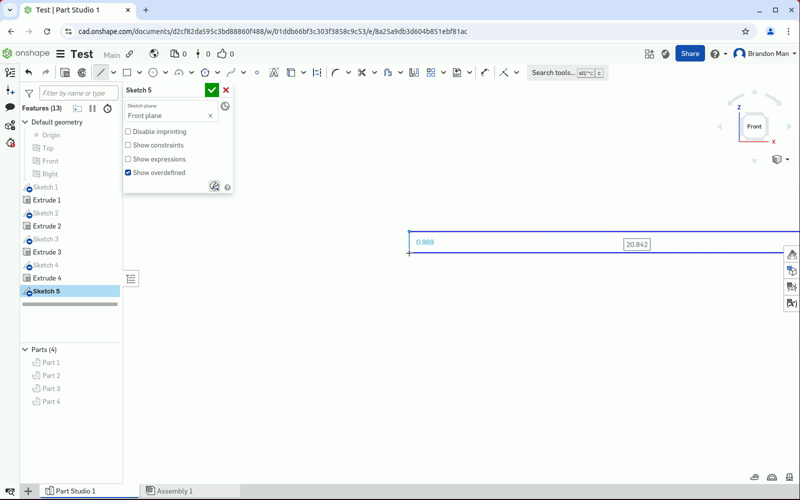
scroll(6)
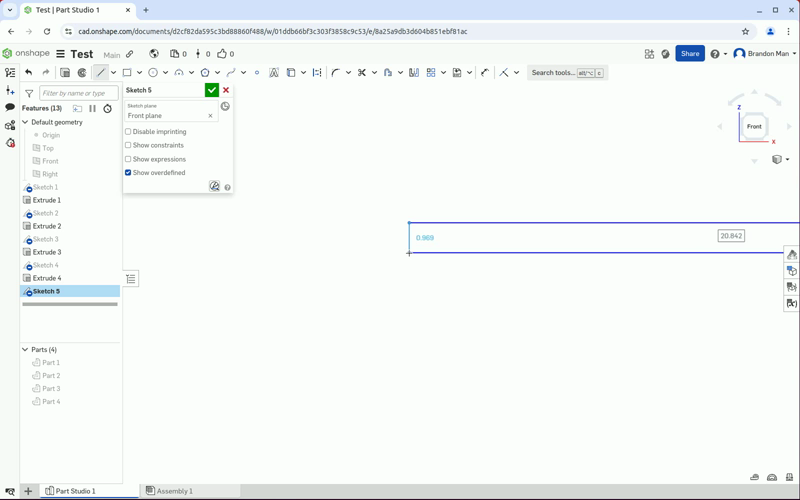
scroll(6)
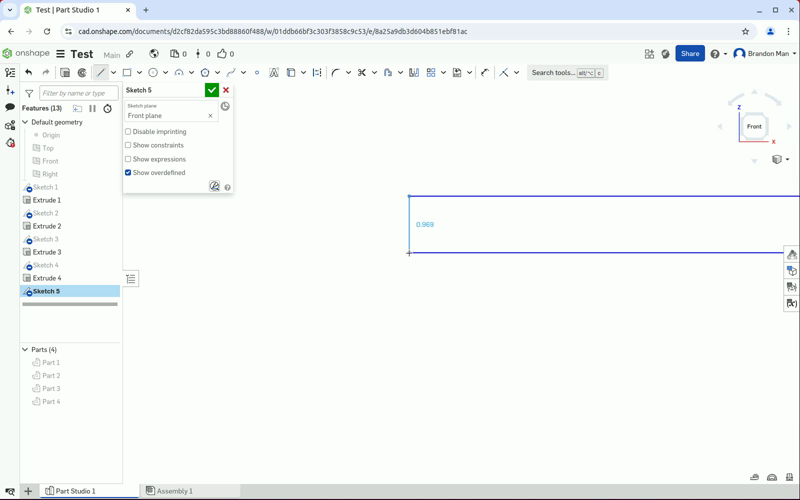
key_up(shift)
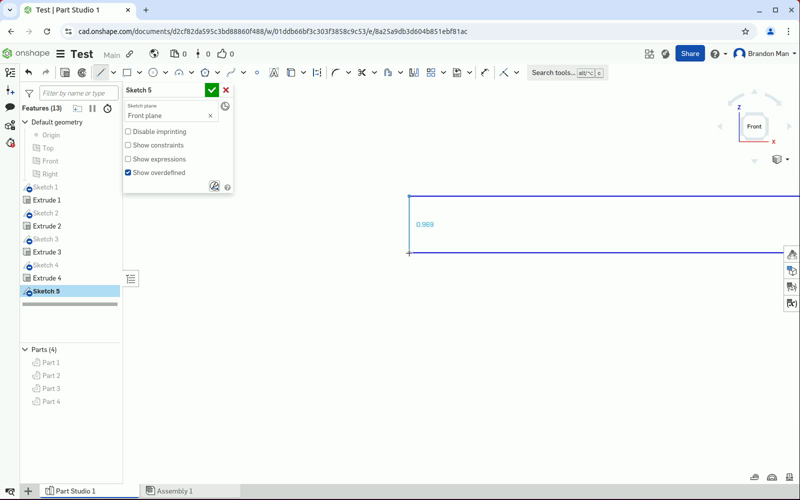
click(409, 252)
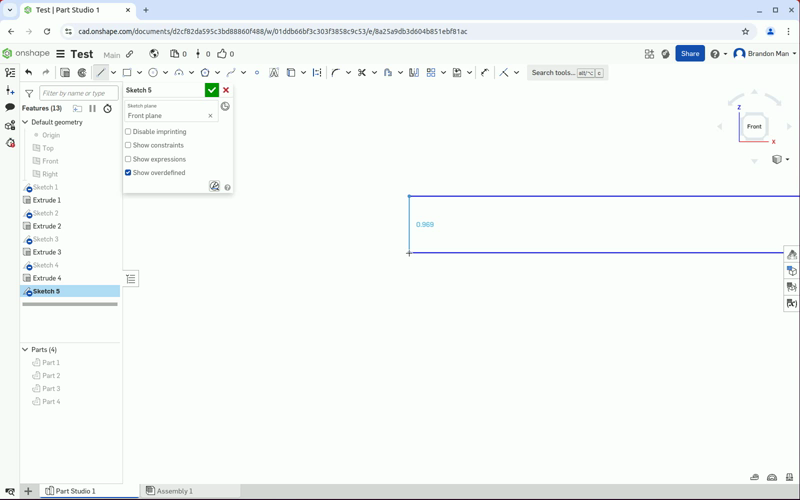
scroll(-6)
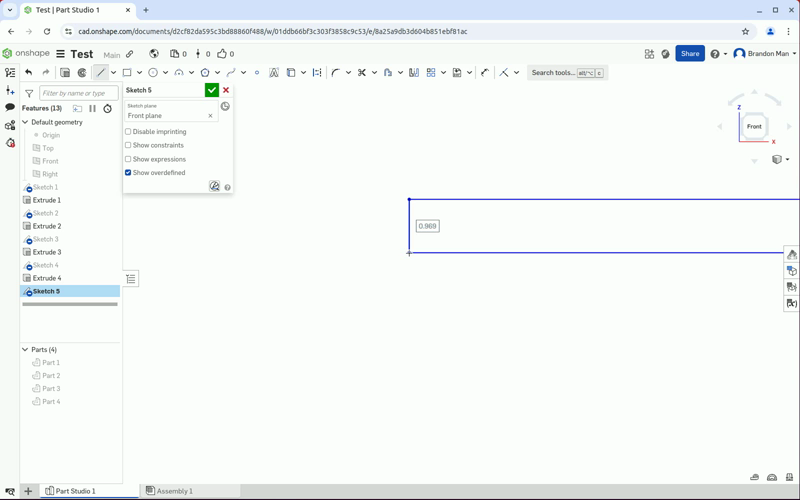
scroll(-6)
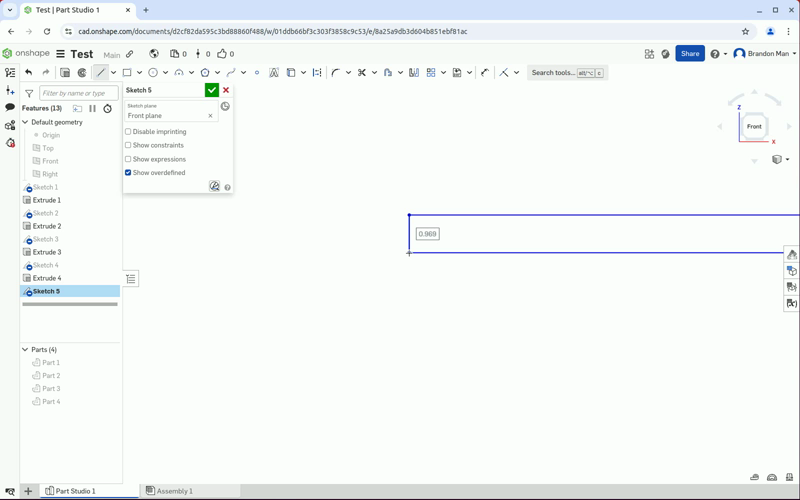
scroll(-6)
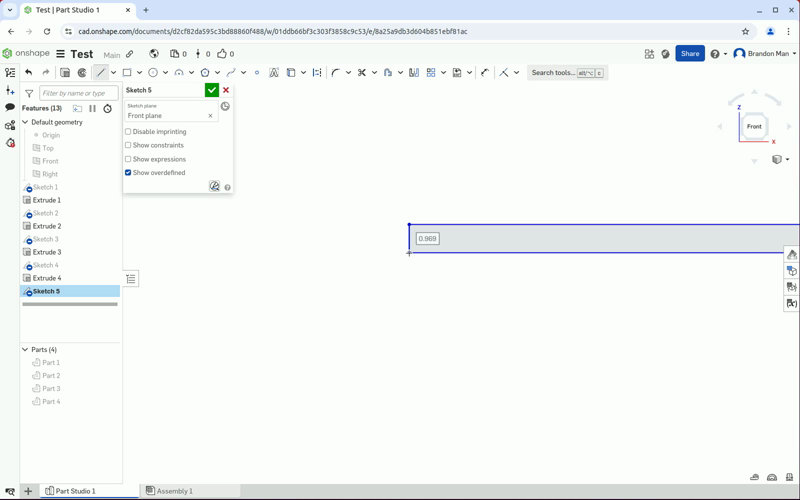
scroll(-6)
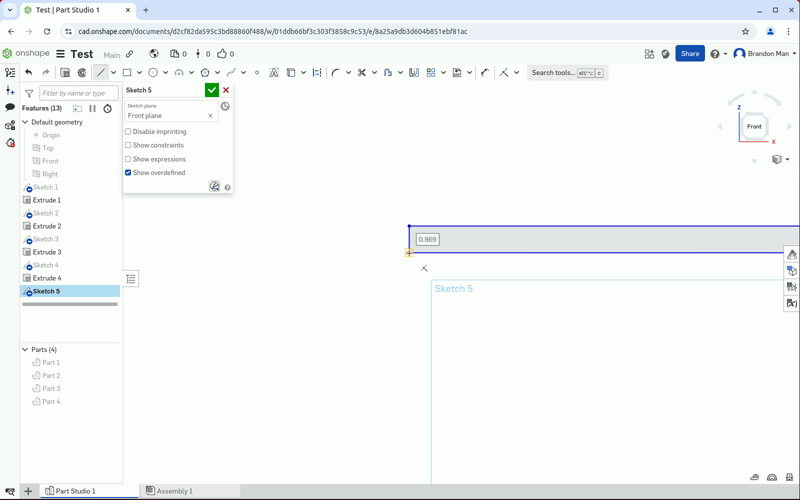
scroll(-6)
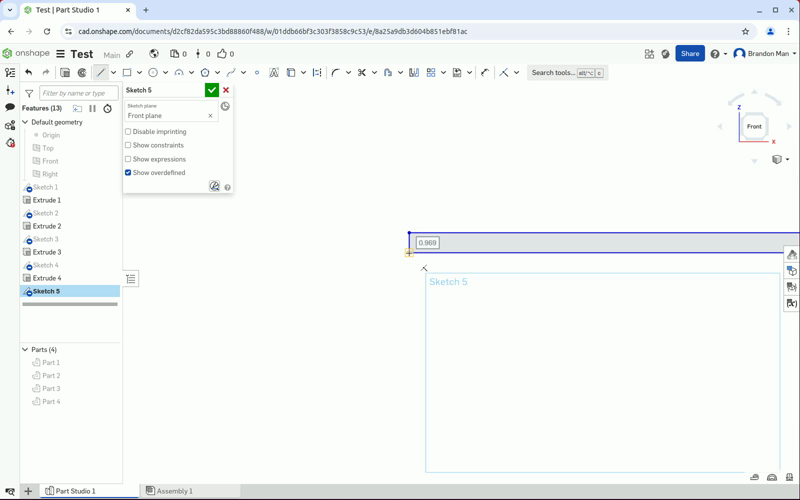
scroll(-6)
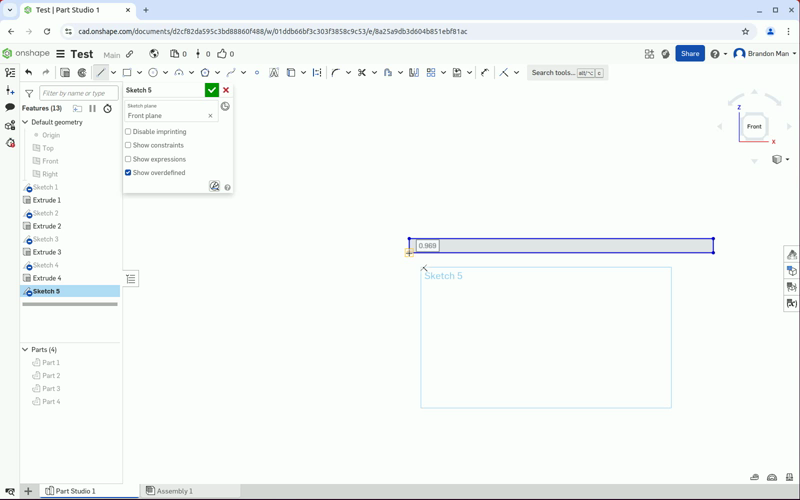
scroll(-6)
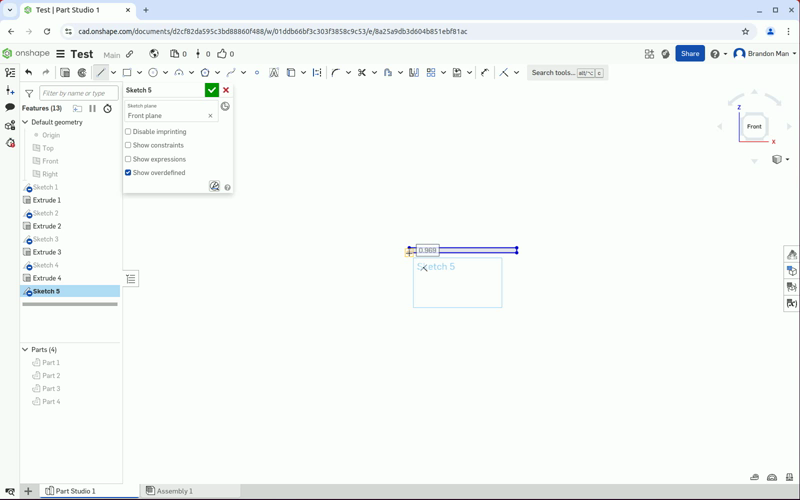
key(esc)
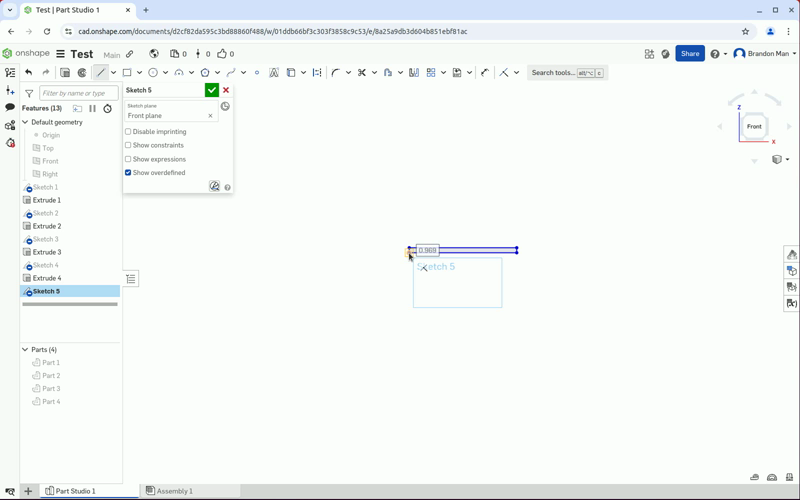
mouse_move(423, 248)
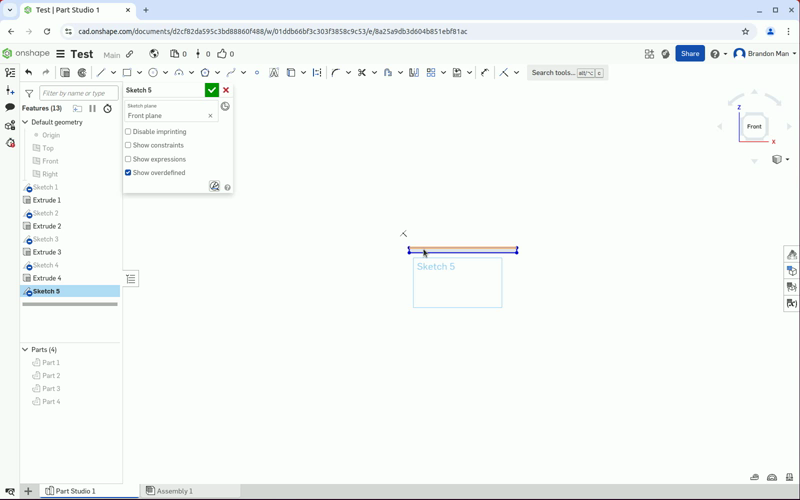
scroll(6)
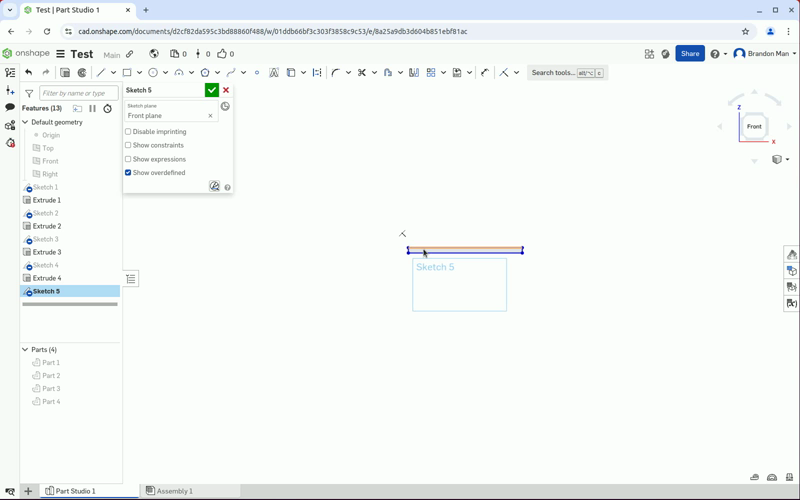
scroll(6)
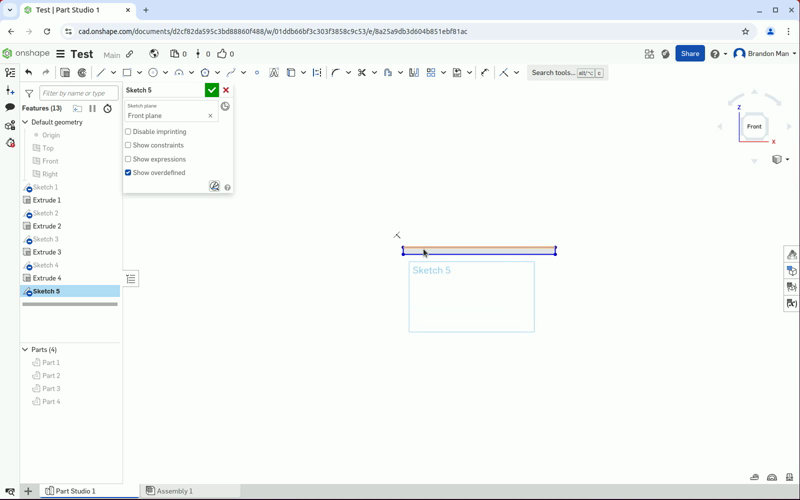
scroll(6)
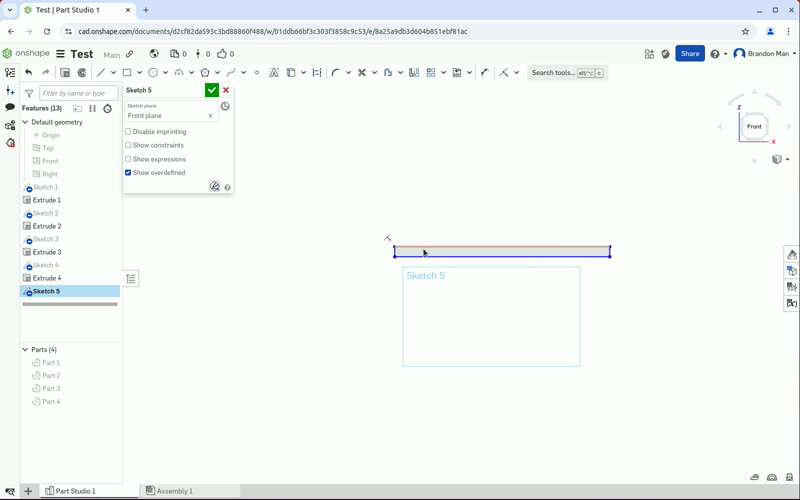
scroll(6)
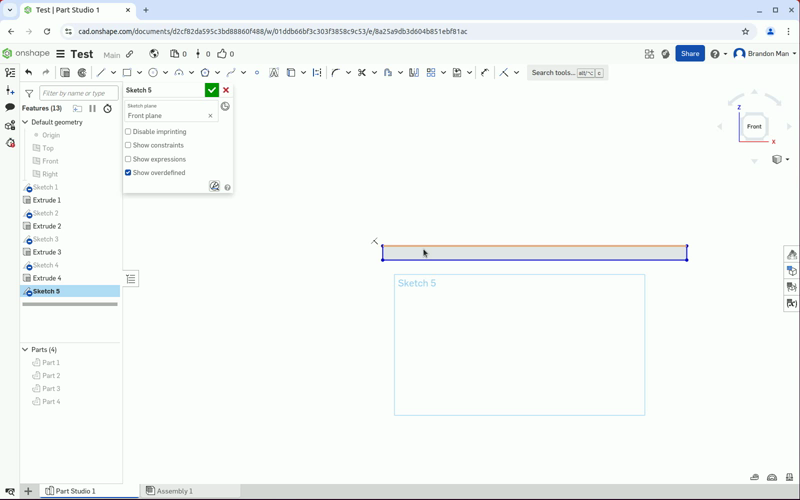
scroll(6)
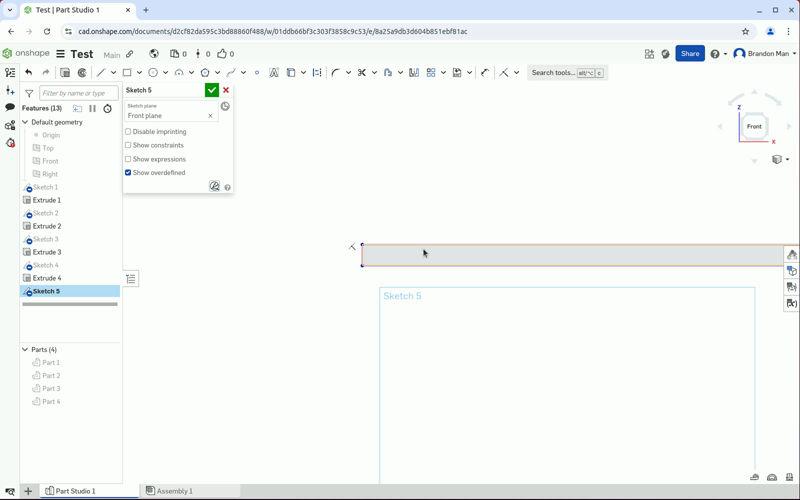
scroll(6)
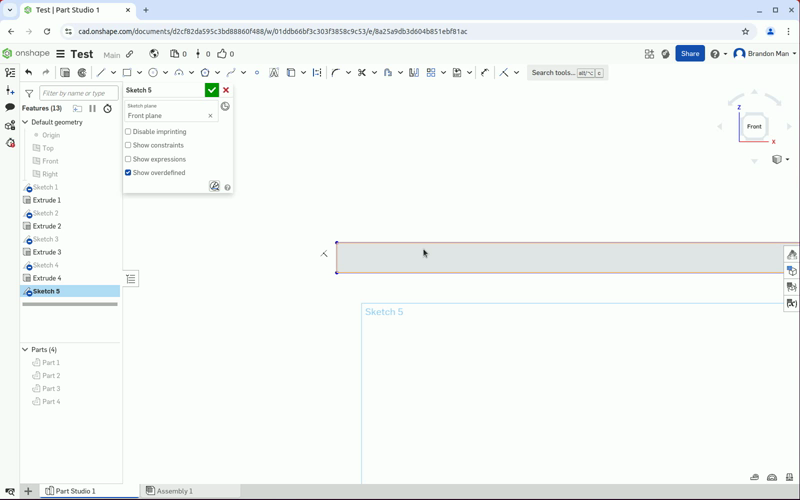
scroll(6)
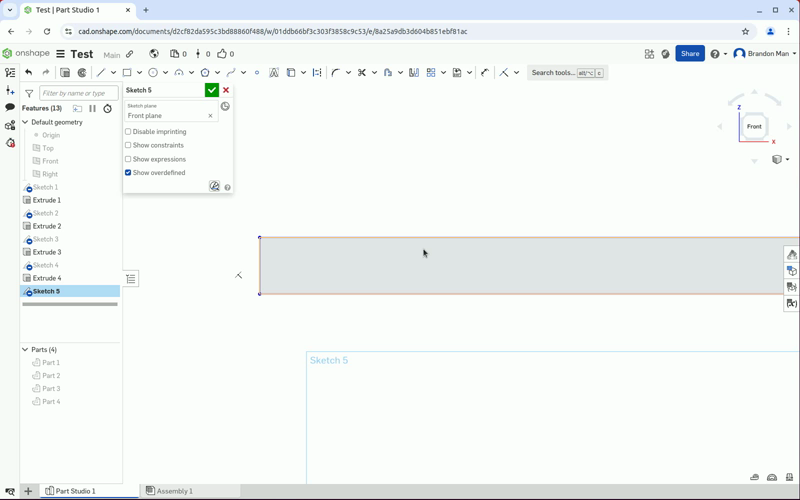
click(423, 248)
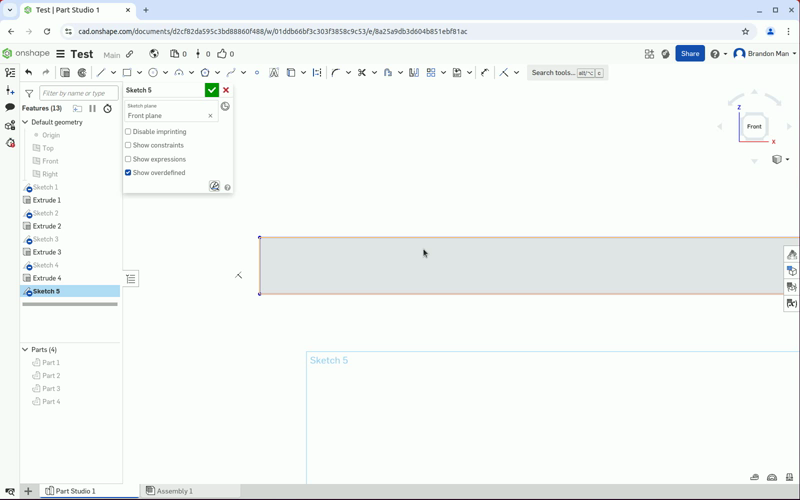
scroll(-6)
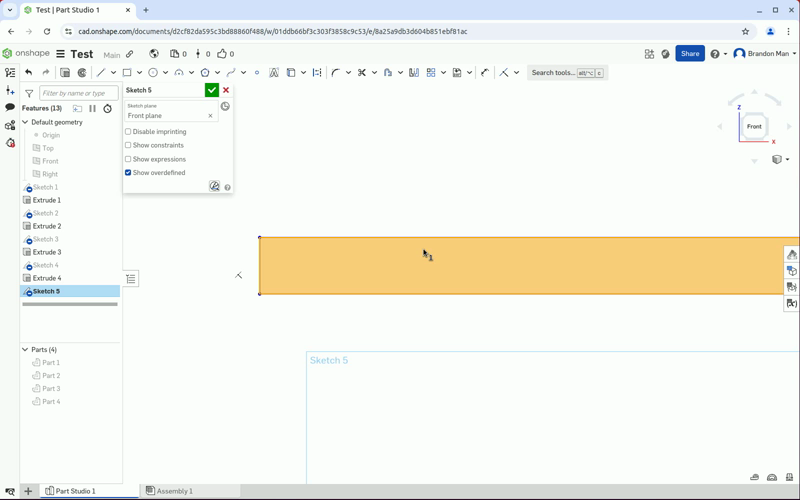
scroll(-6)
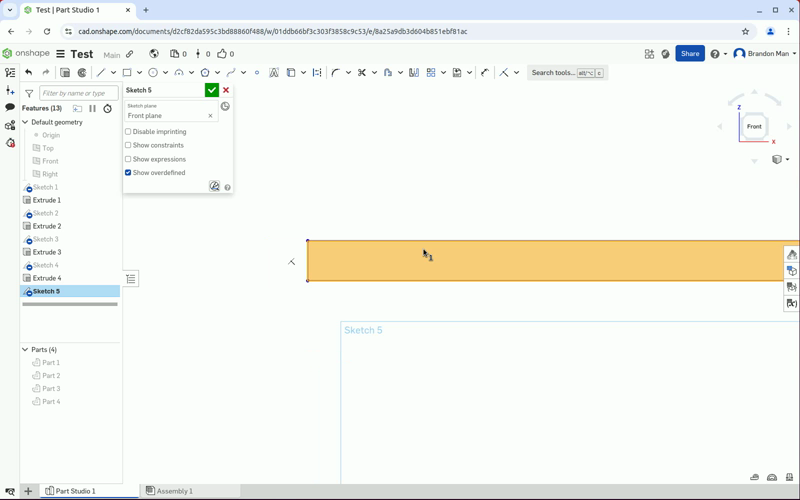
scroll(-6)
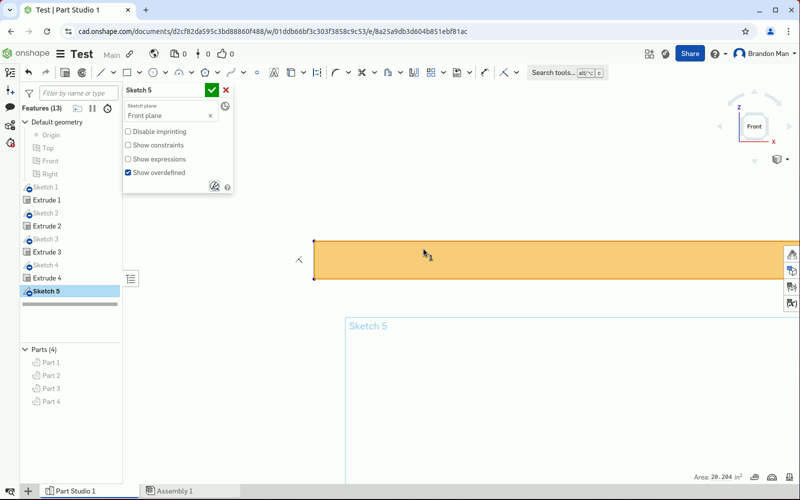
scroll(-6)
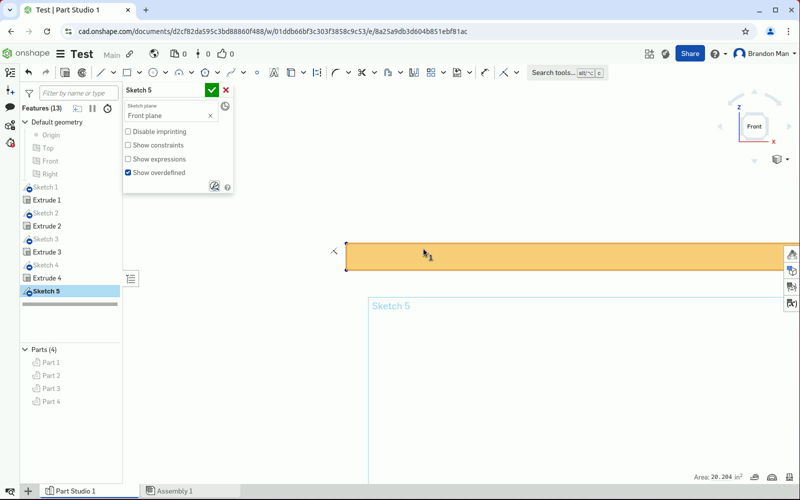
scroll(-6)
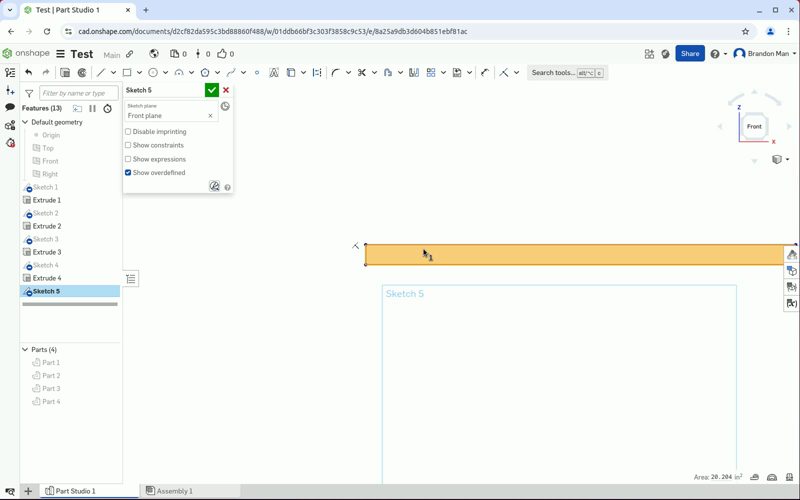
scroll(-6)
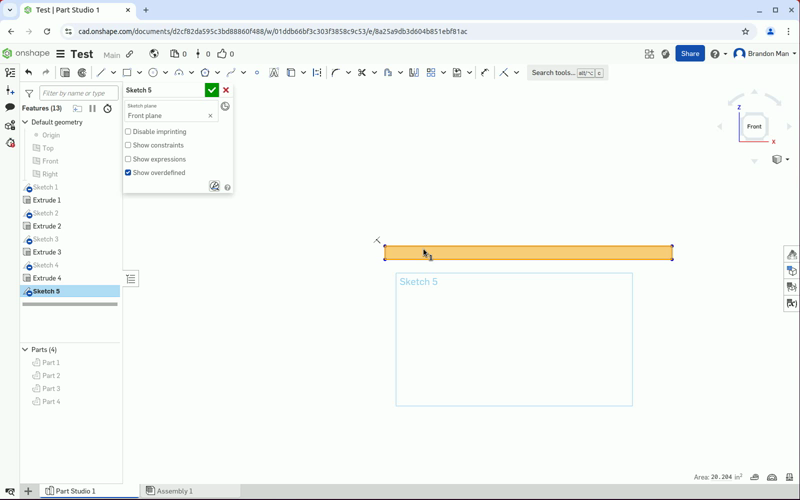
scroll(-6)
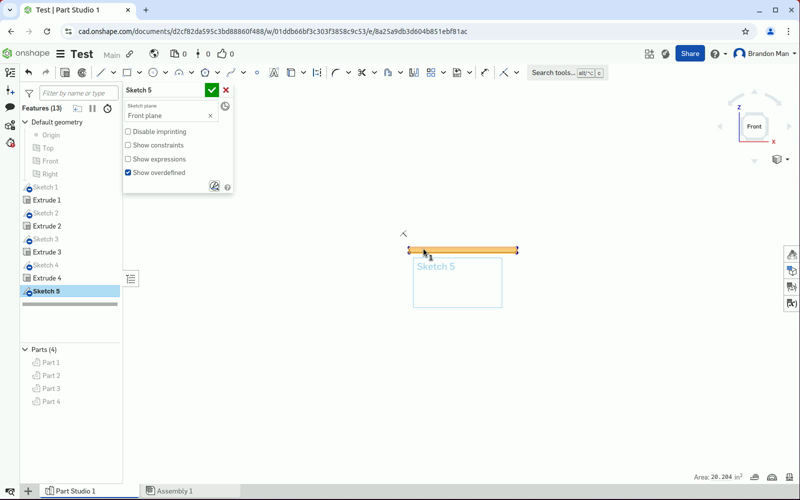
mouse_move(73, 352)
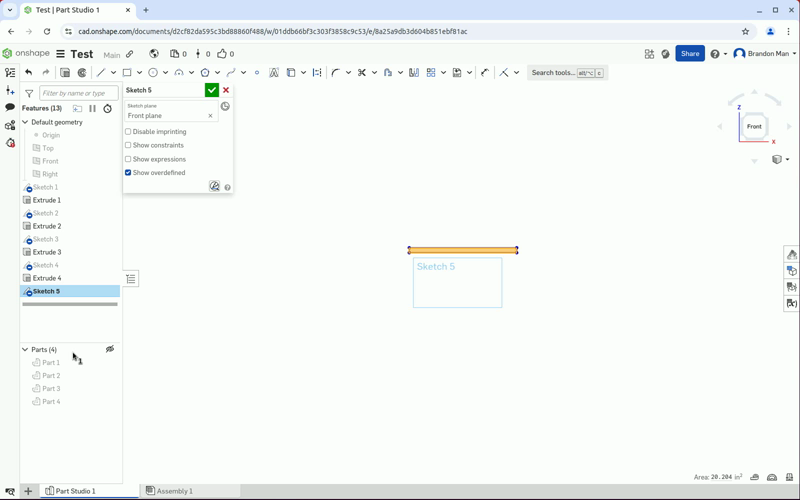
key(shift+y)
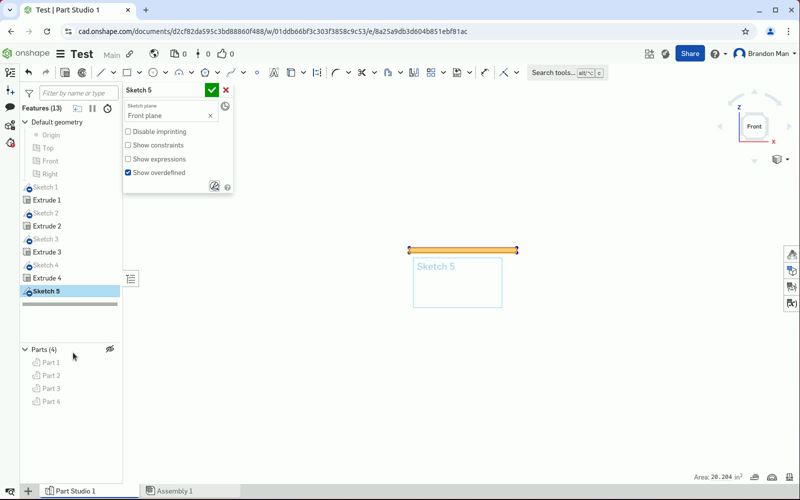
key(shift+e)
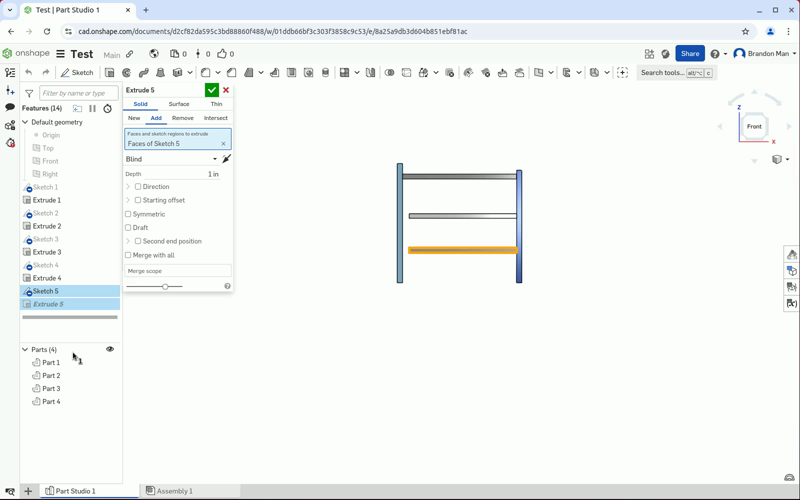
mouse_move(143, 106)
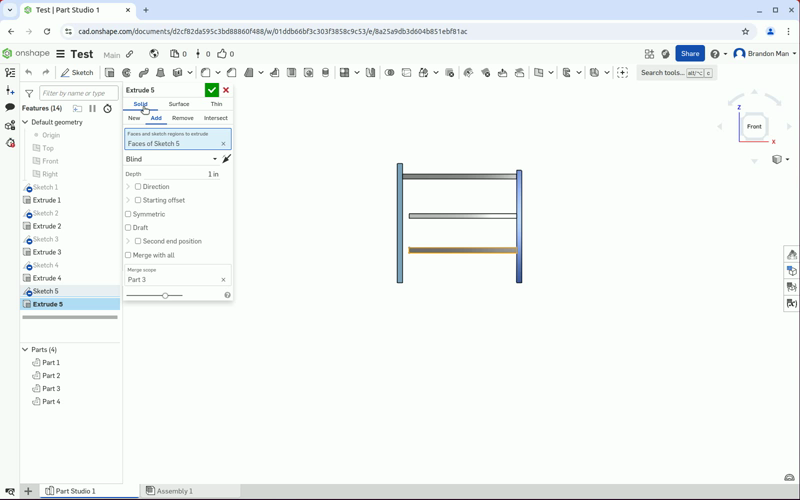
click(143, 106)
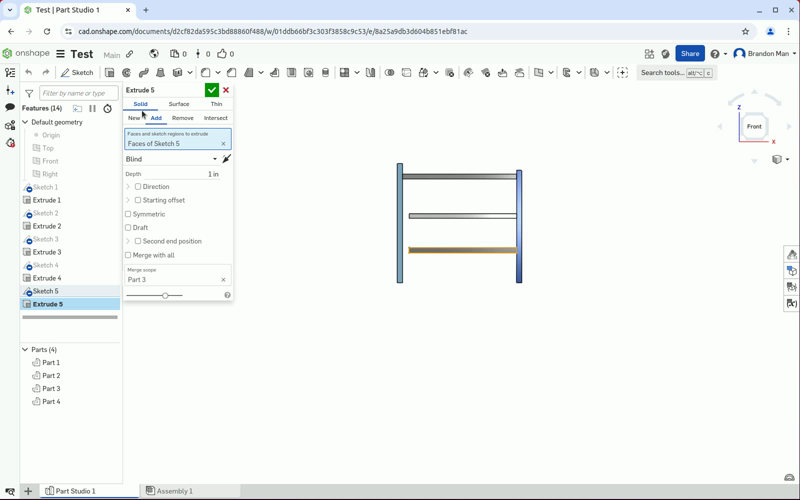
mouse_move(137, 120)
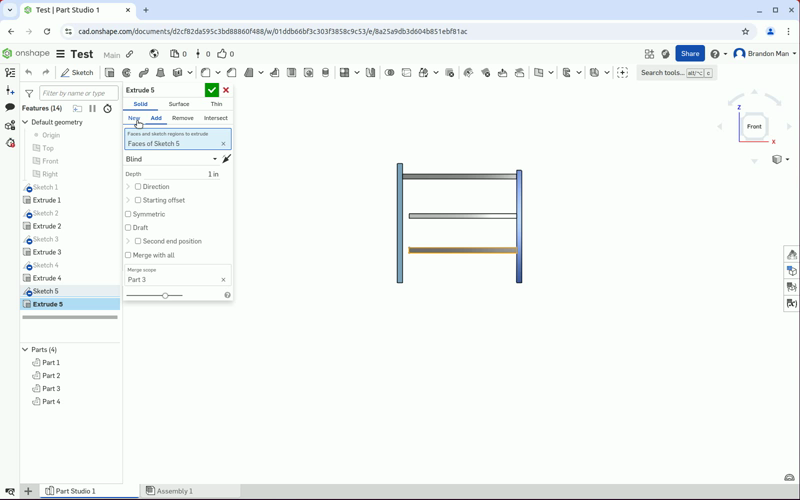
click(137, 120)
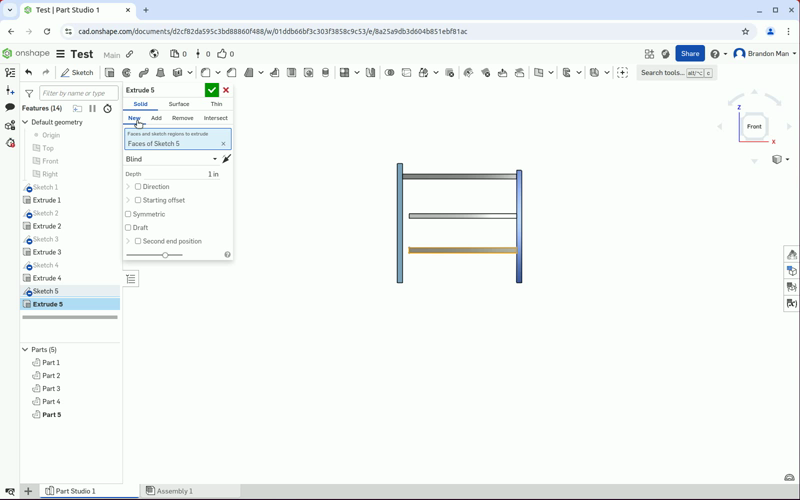
key(tab, 4)
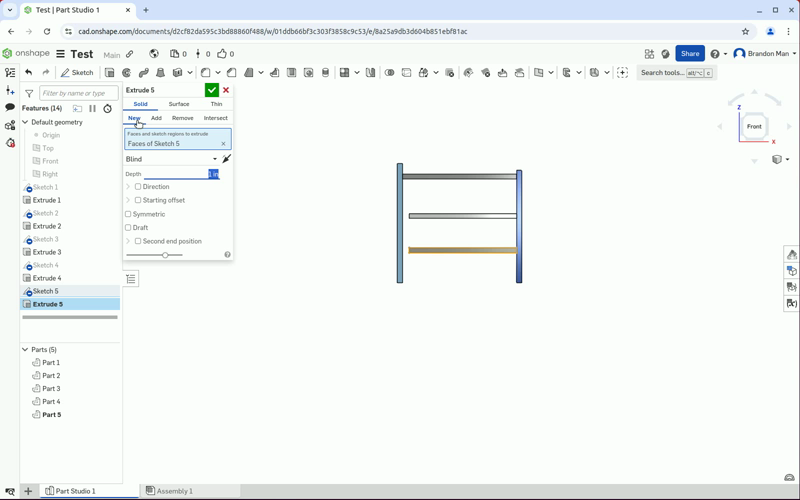
text(7.703)
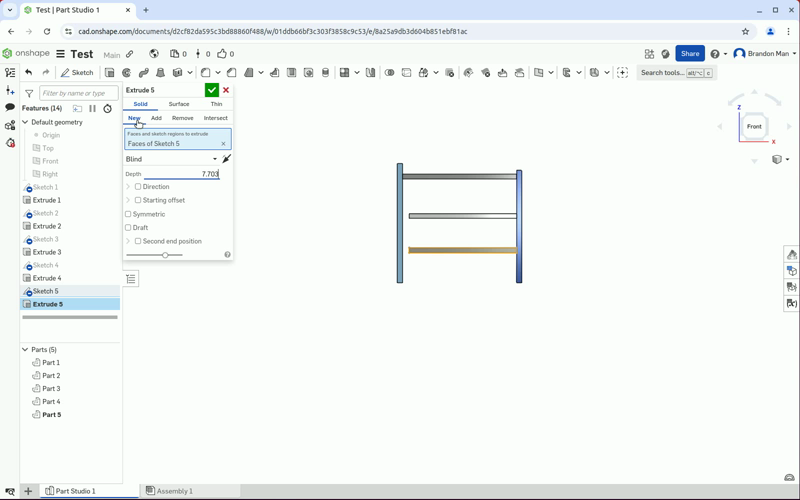
key(enter)
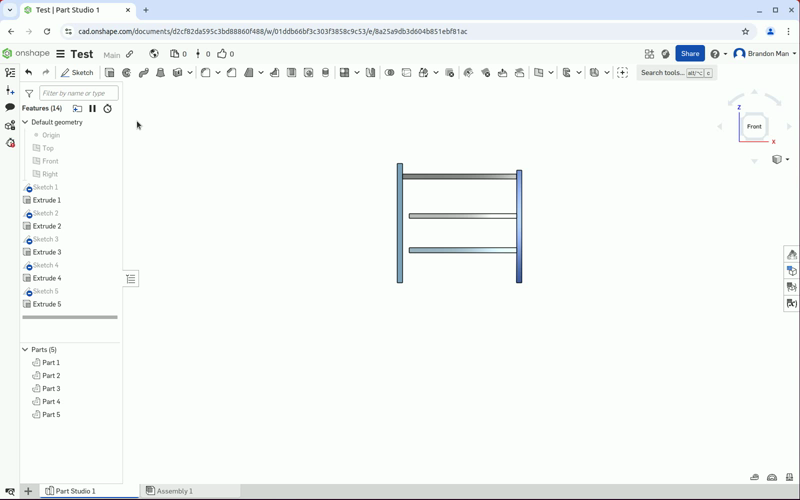
key(shift+h)
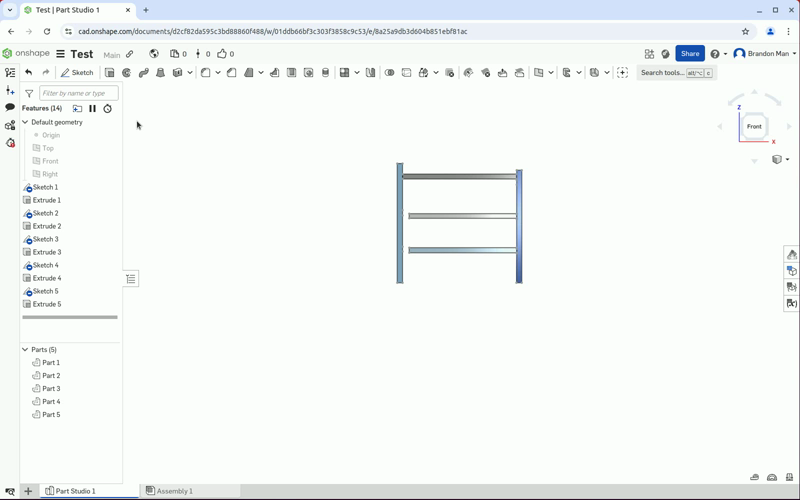
key(shift+h)
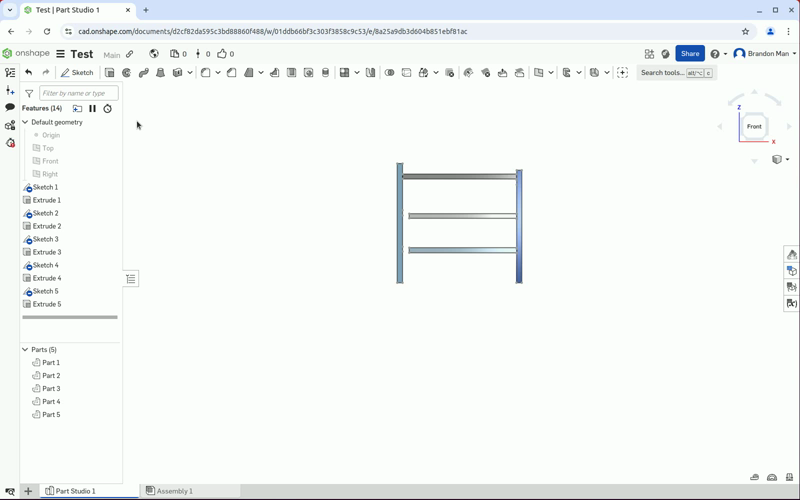
key(shift+7)
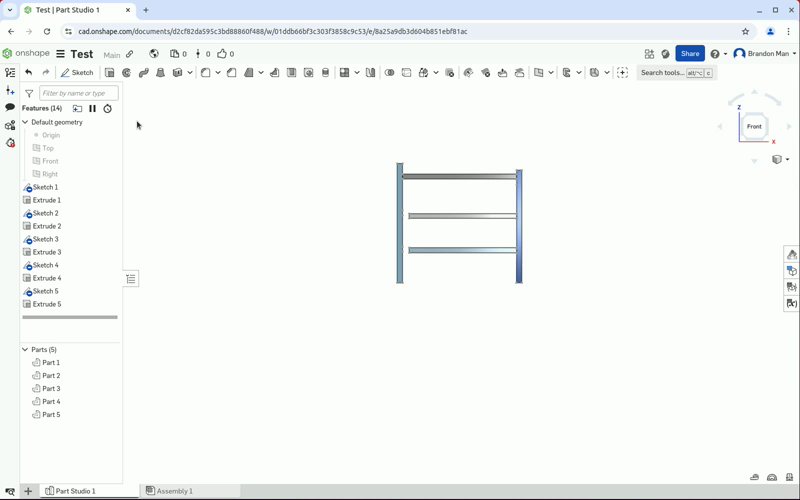
key(left, 2)
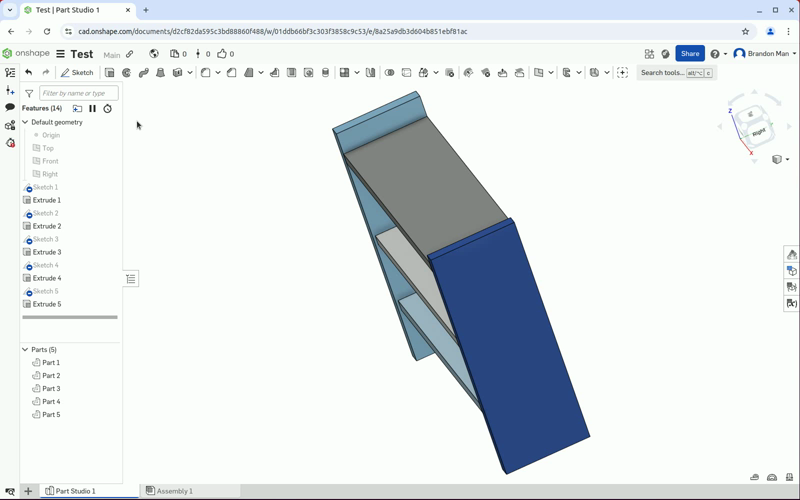
key(down, 2)
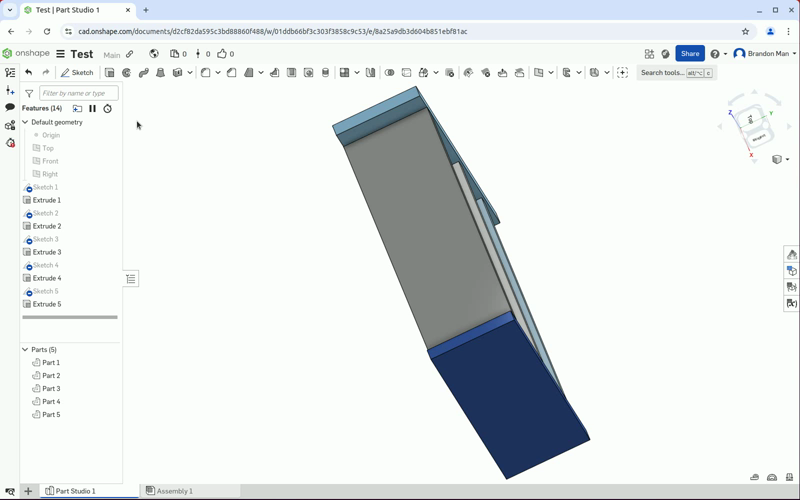
key(up, 2)
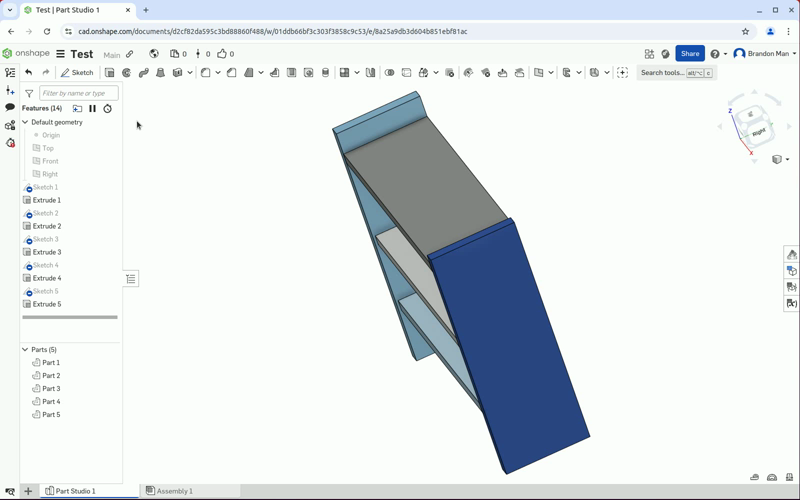
key(right, 2)
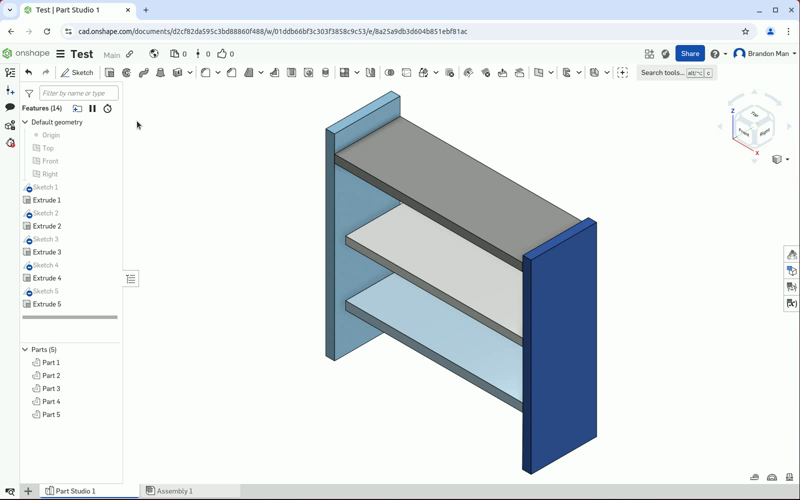
mouse_move(73, 189)
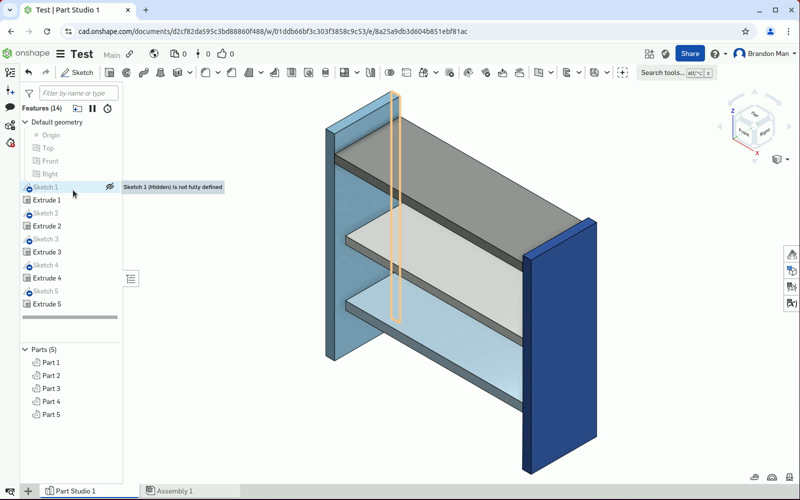
click(73, 189)